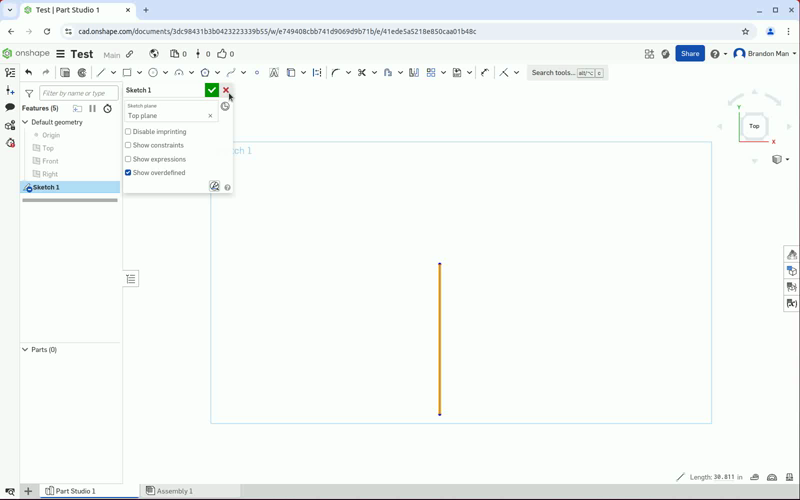
key(shift+h)
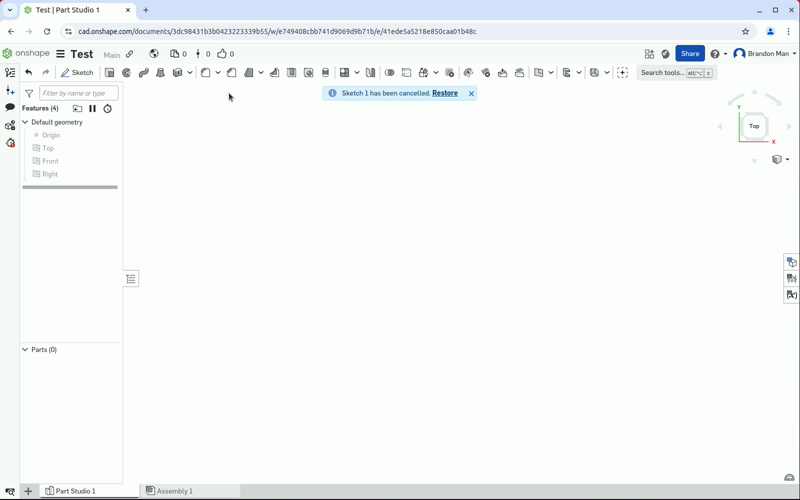
mouse_move(73, 352)
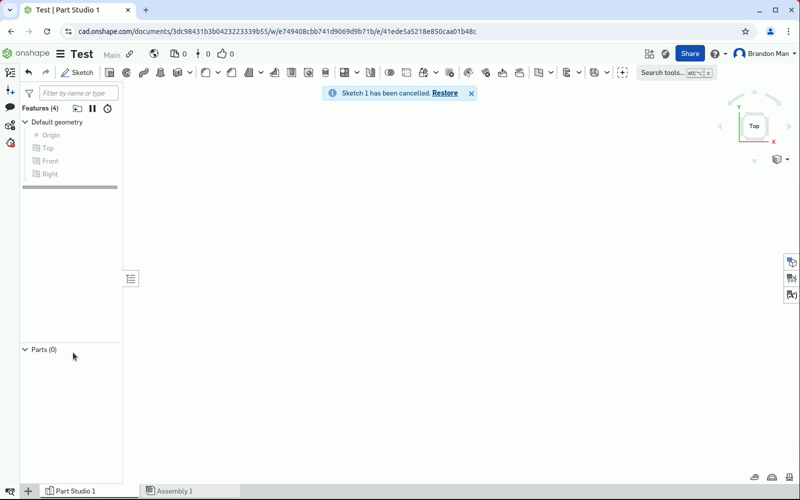
key(y)
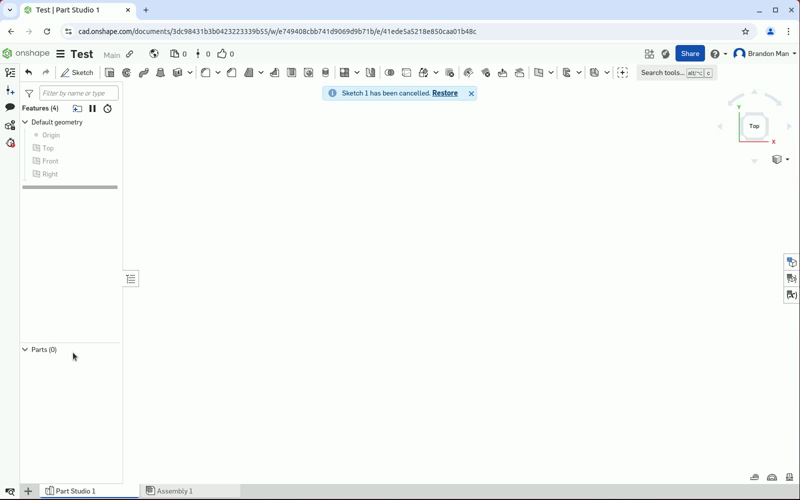
key(shift+p)
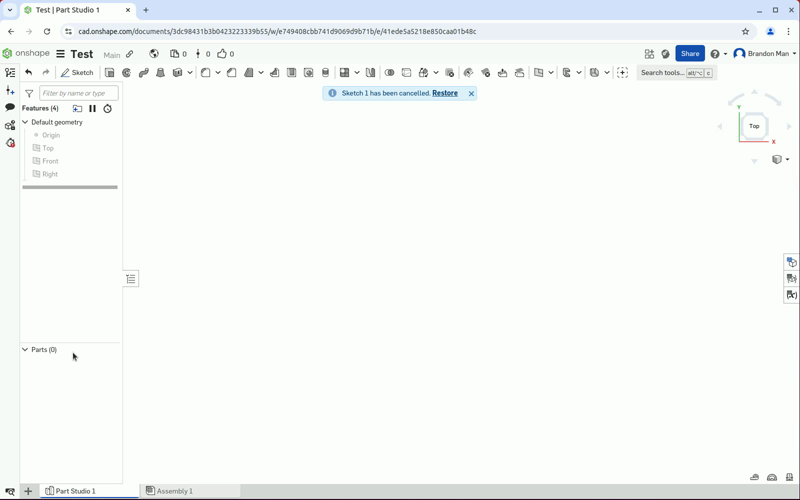
key(space)
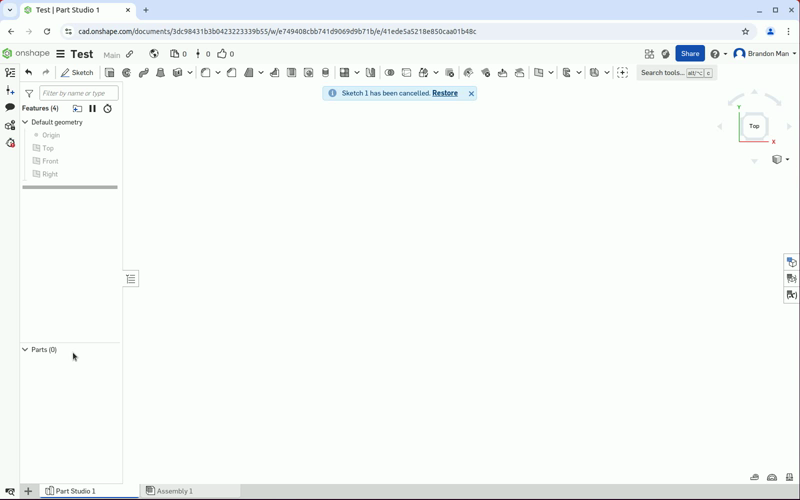
key_down(shift)
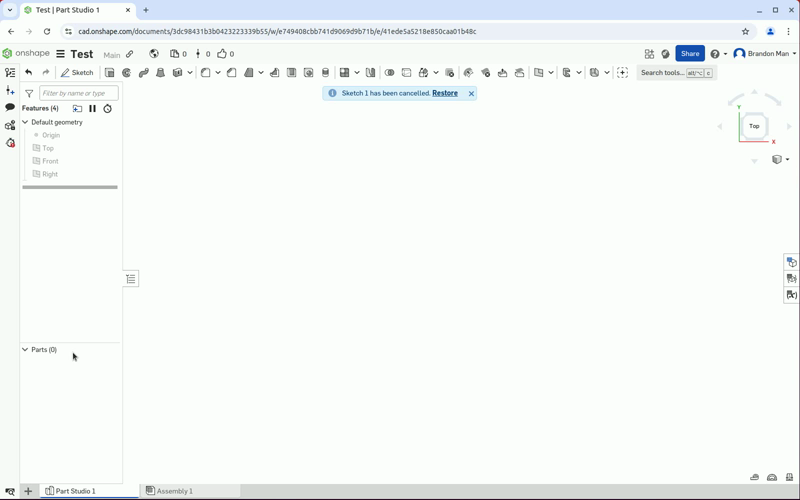
key(up)
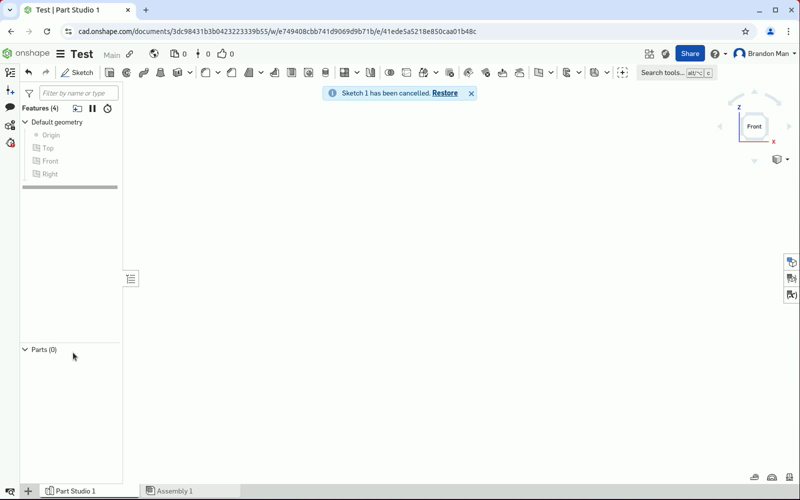
key_up(shift)
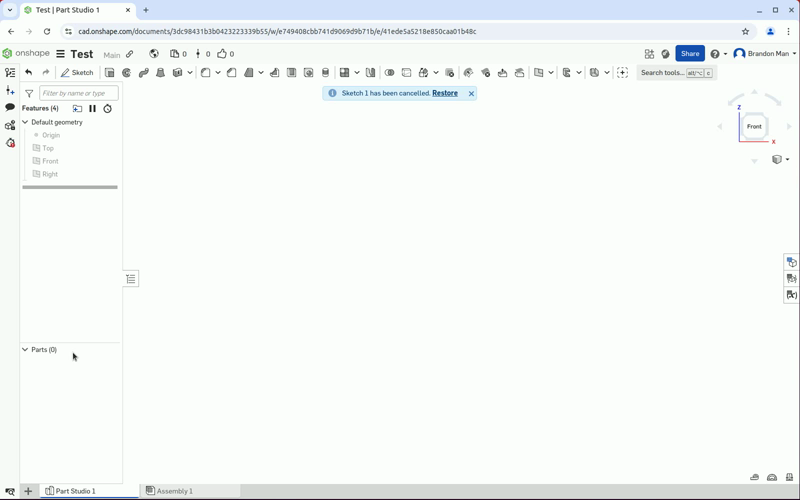
mouse_move(73, 352)
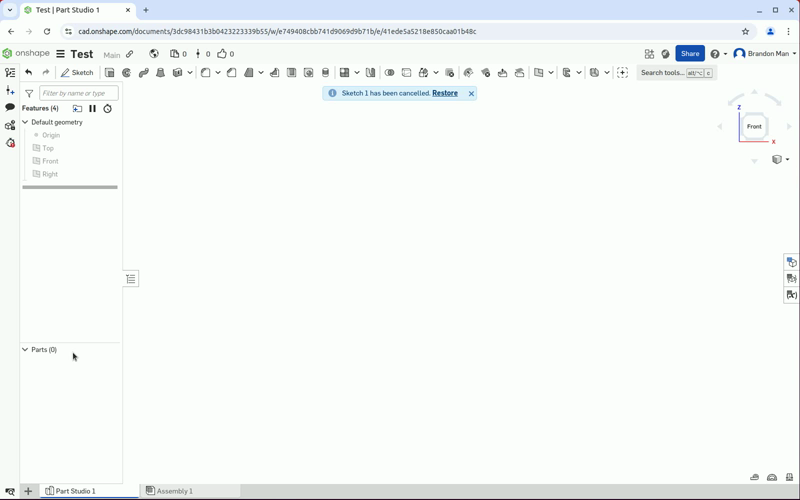
key(shift+y)
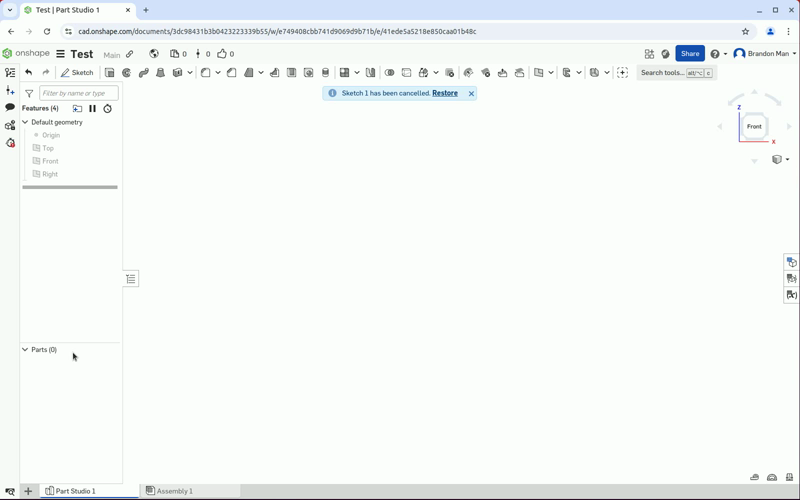
key(shift+s)
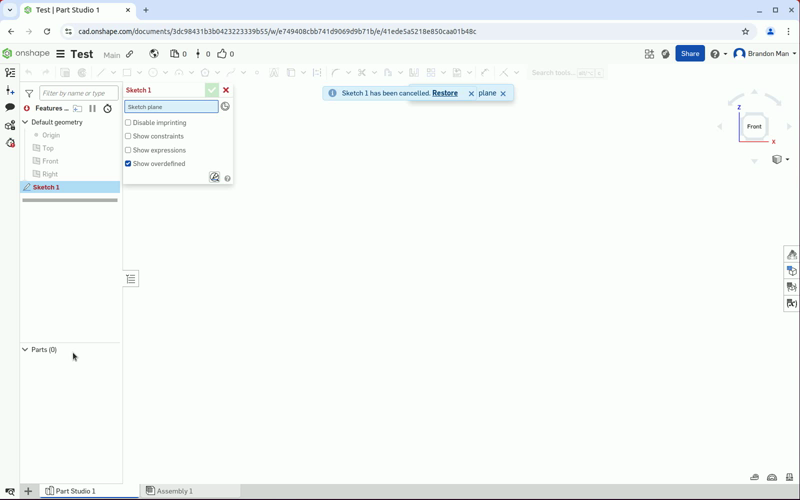
mouse_move(73, 163)
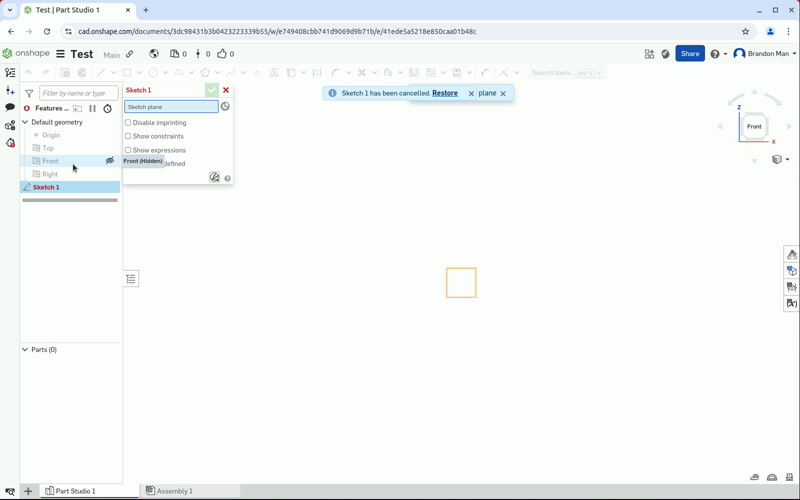
click(73, 163)
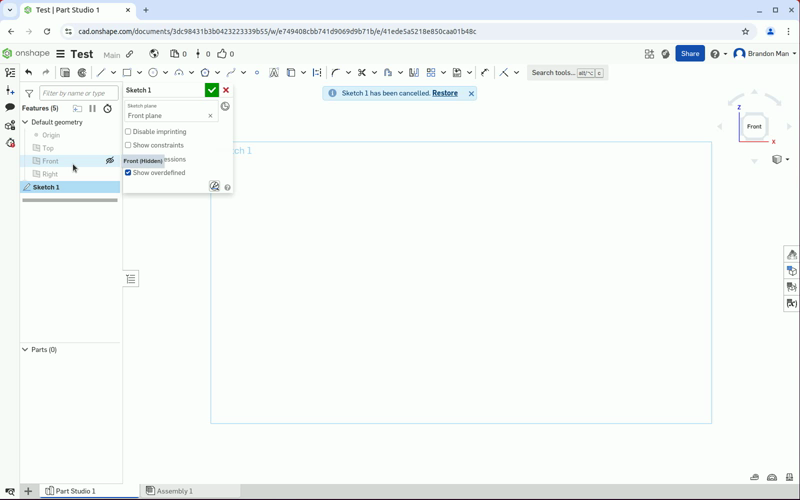
mouse_move(73, 352)
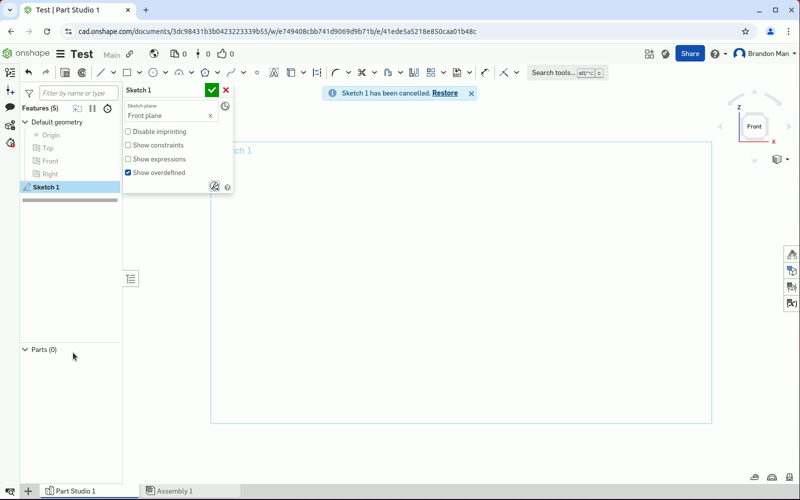
key(y)
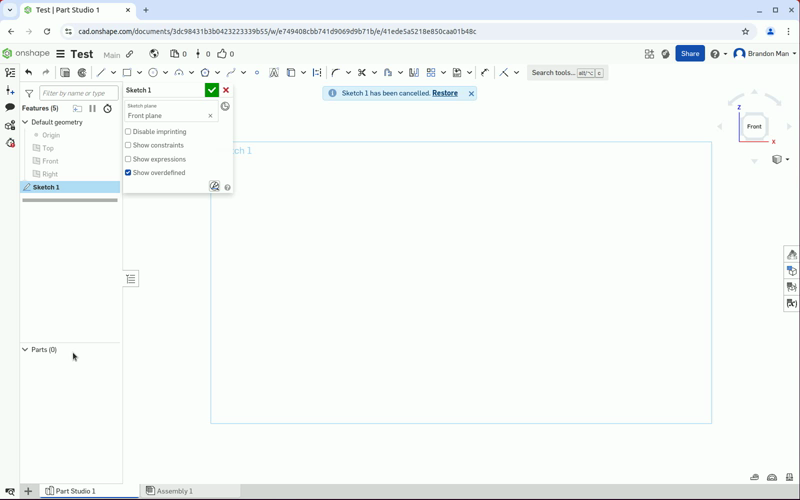
key(l)
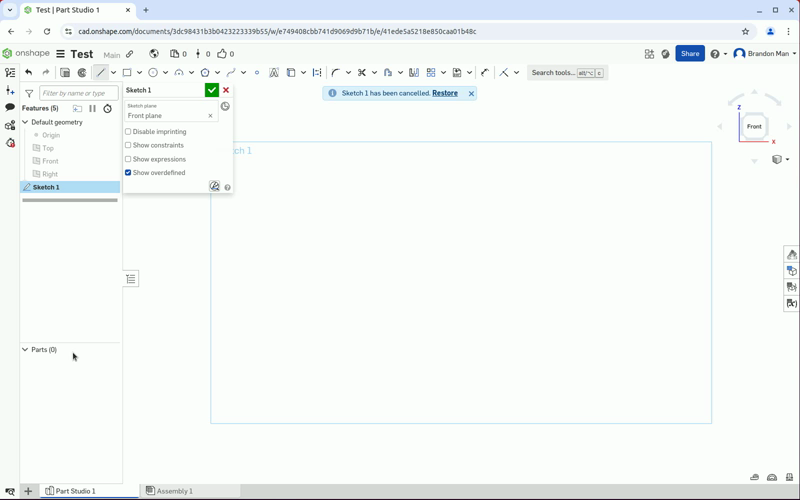
key_down(shift)
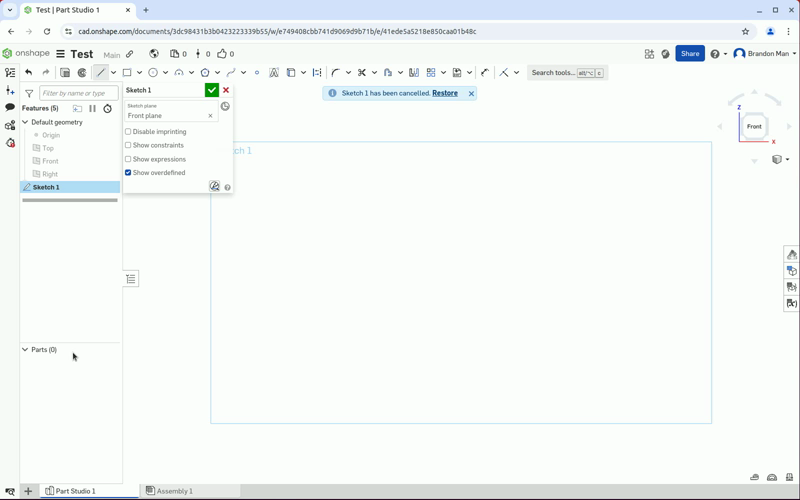
mouse_move(348, 239)
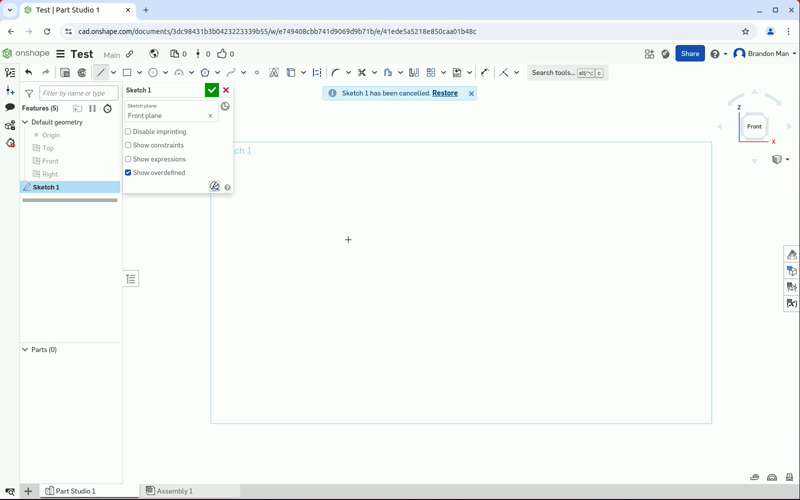
click(348, 239)
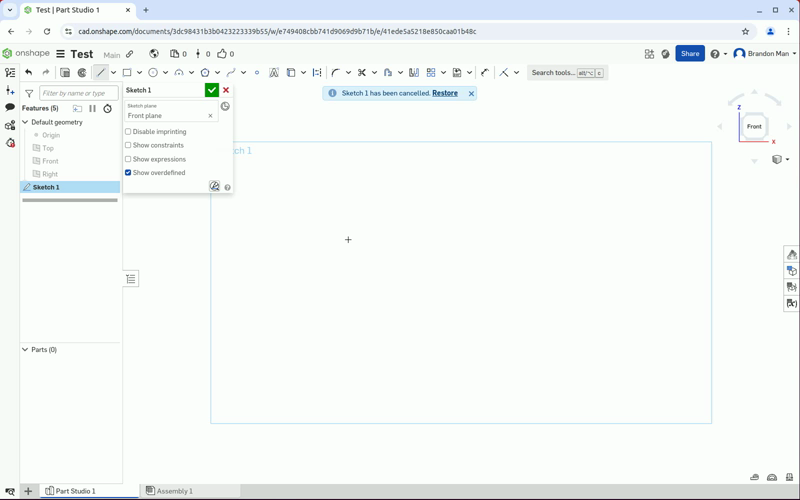
key_up(shift)
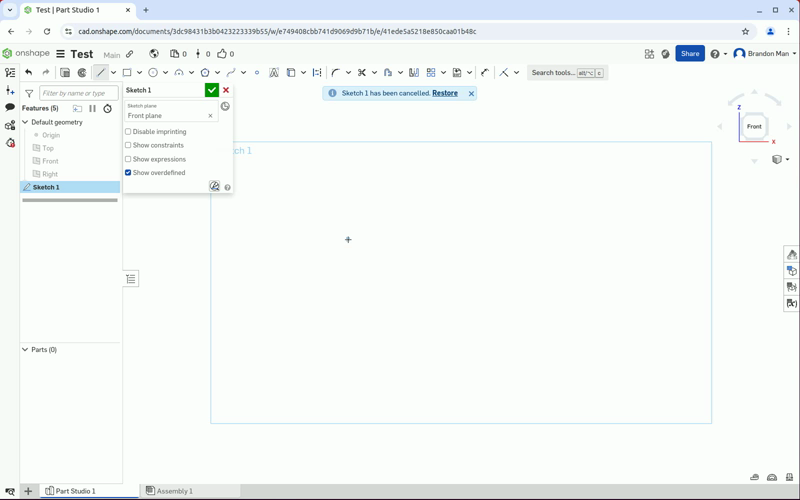
key_down(shift)
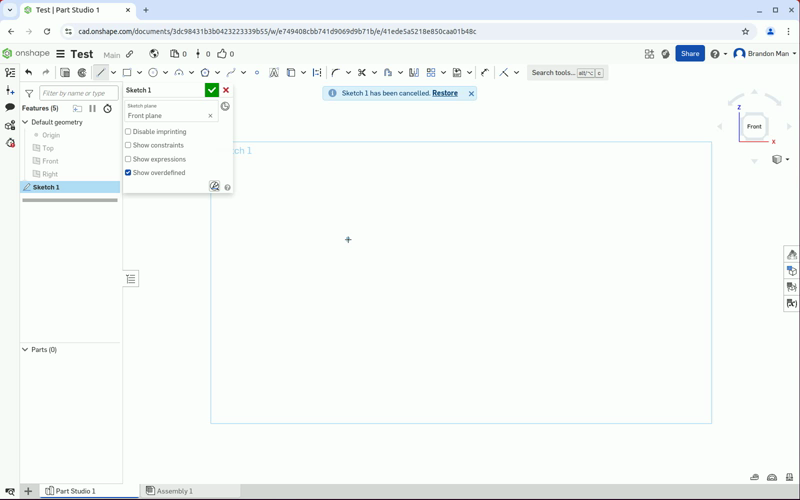
mouse_move(378, 239)
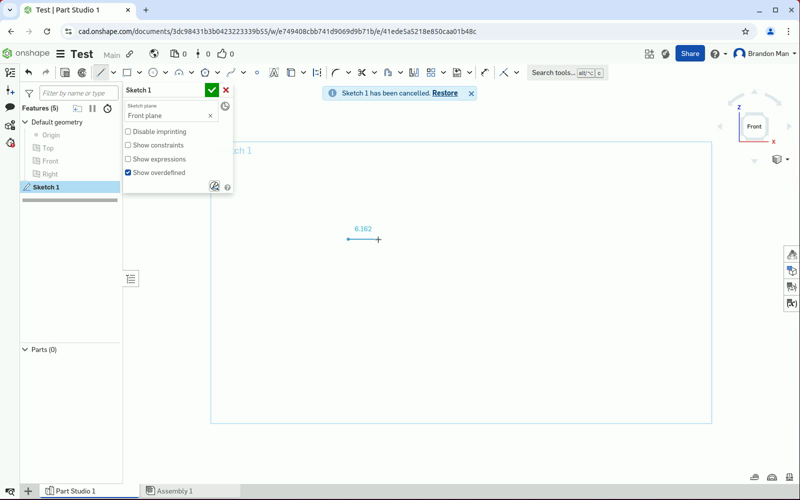
mouse_move(384, 239)
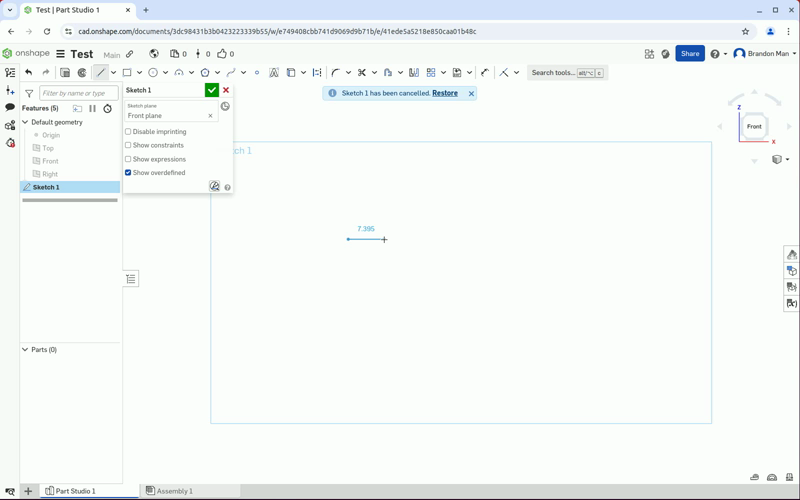
click(384, 239)
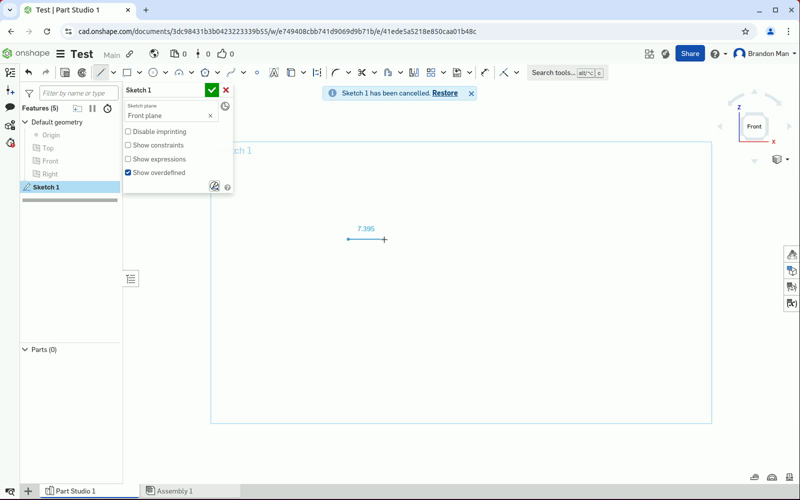
key_up(shift)
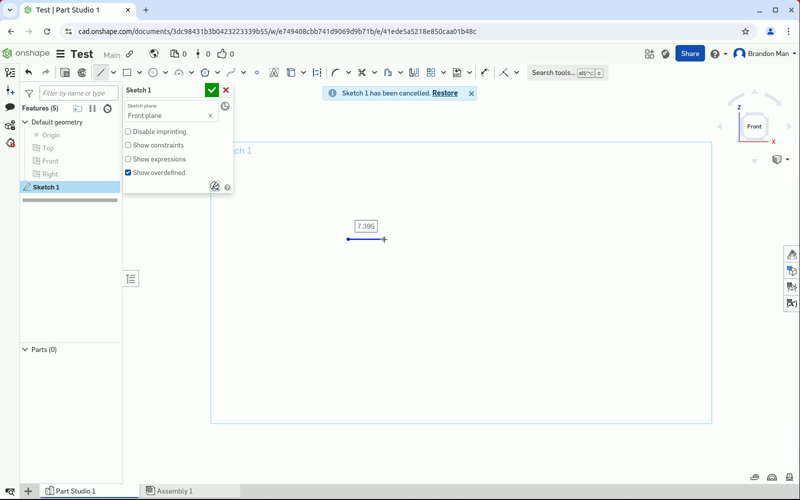
key_down(shift)
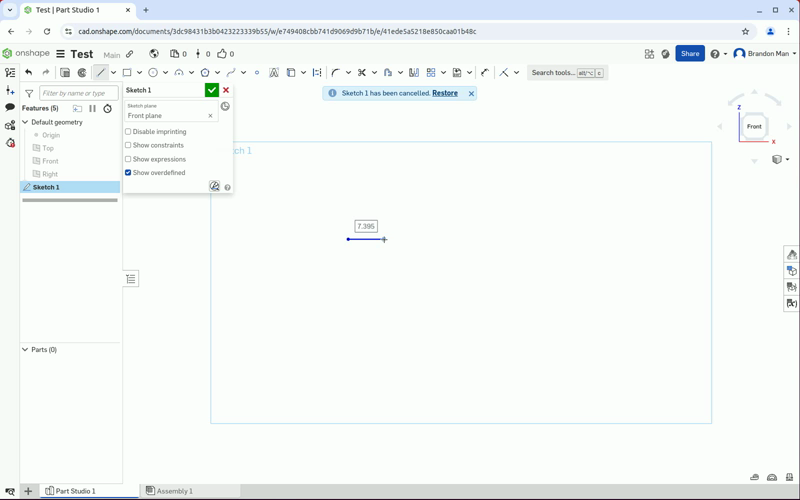
mouse_move(414, 239)
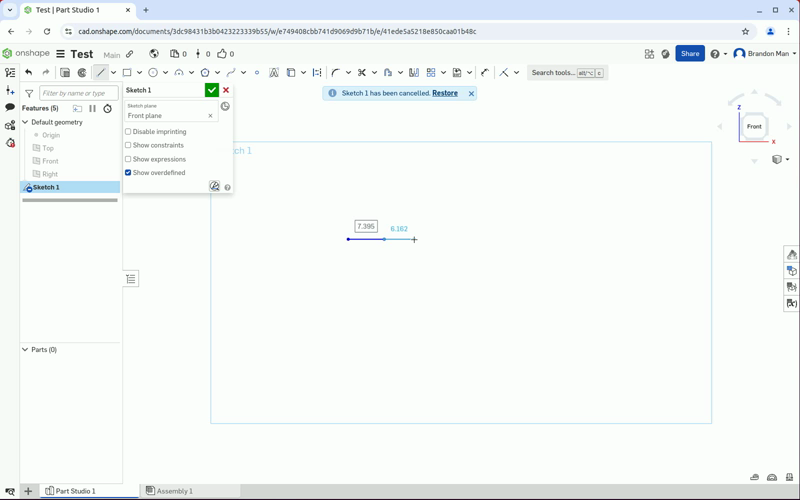
mouse_move(384, 203)
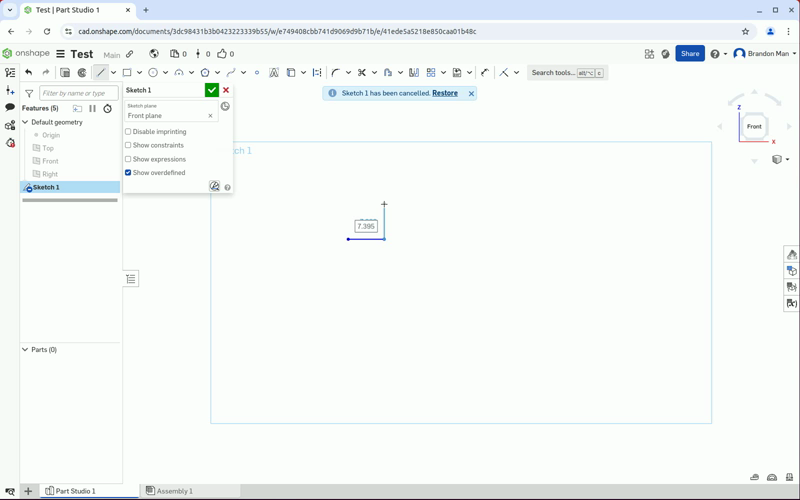
click(384, 203)
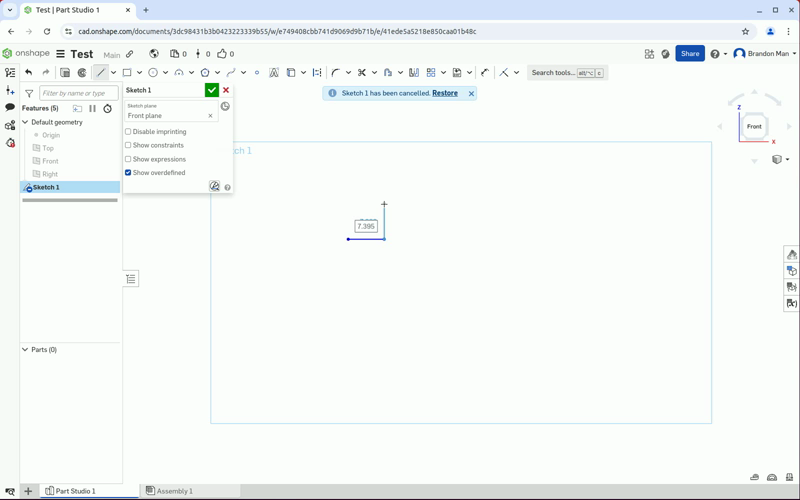
key_up(shift)
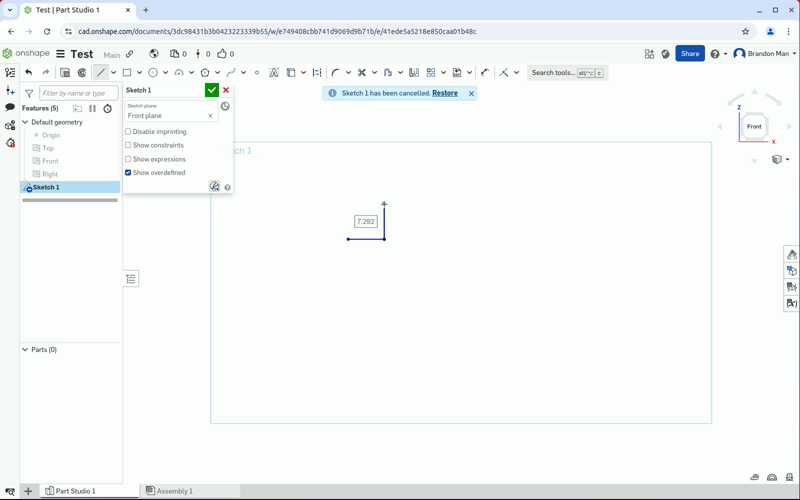
key_down(shift)
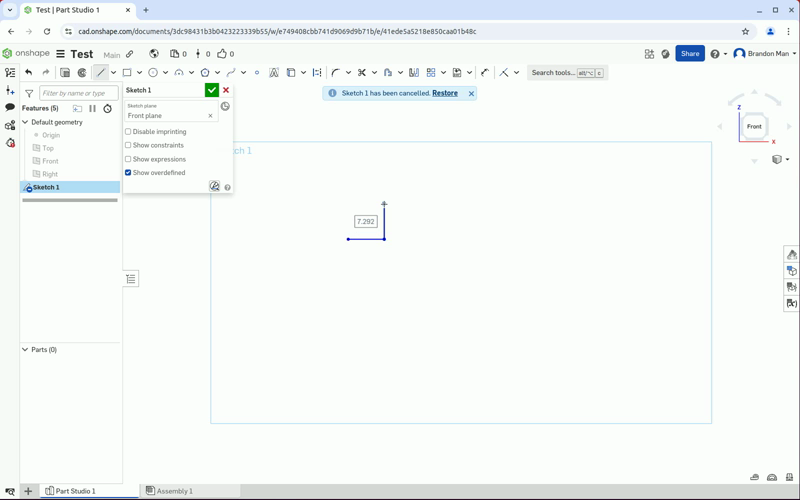
mouse_move(414, 203)
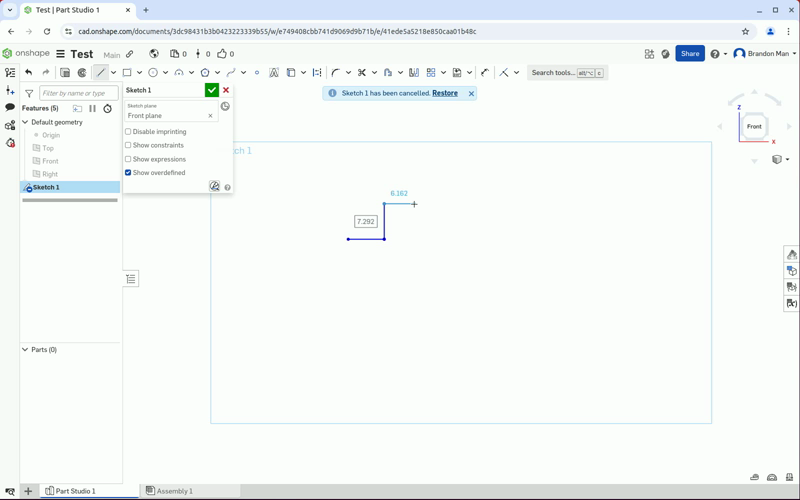
mouse_move(348, 203)
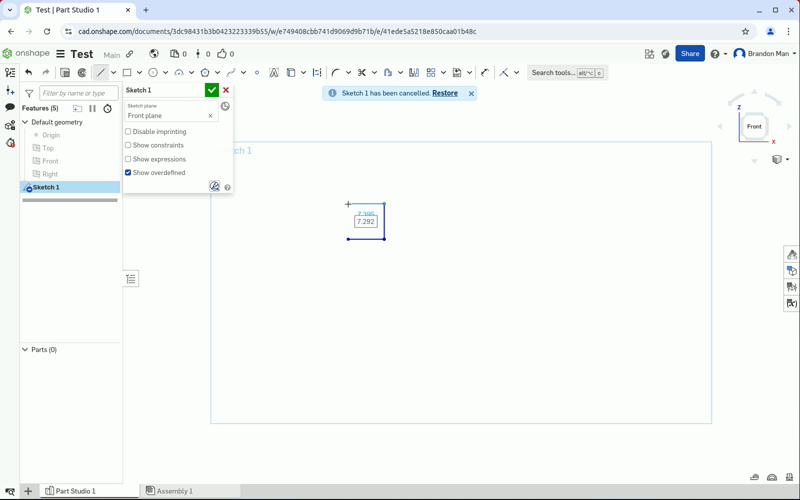
click(348, 203)
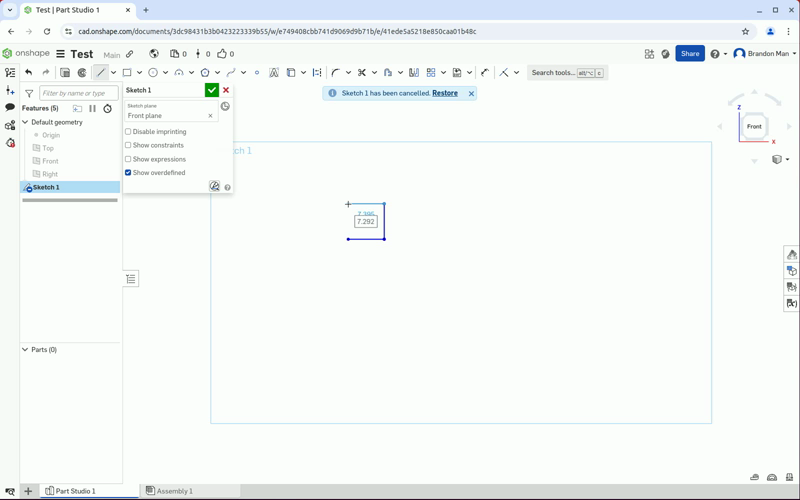
key_up(shift)
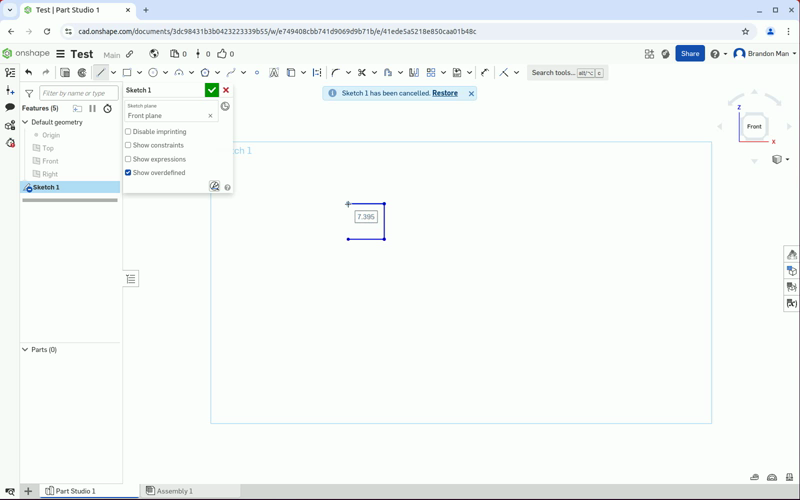
mouse_move(378, 203)
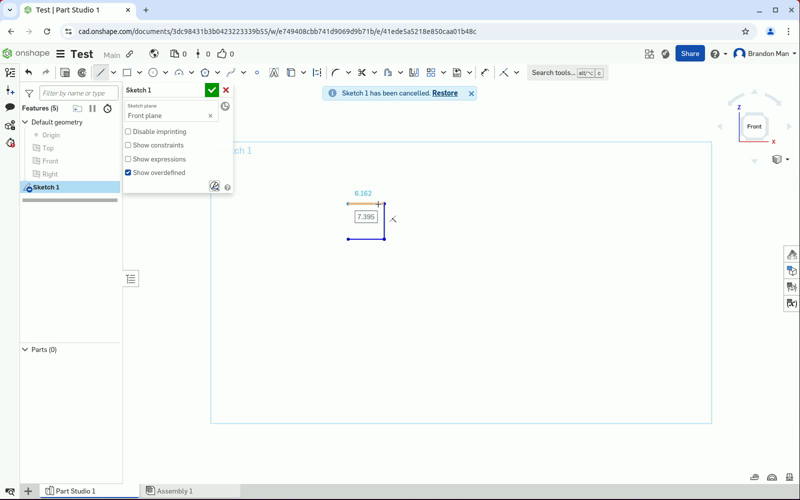
key_down(shift)
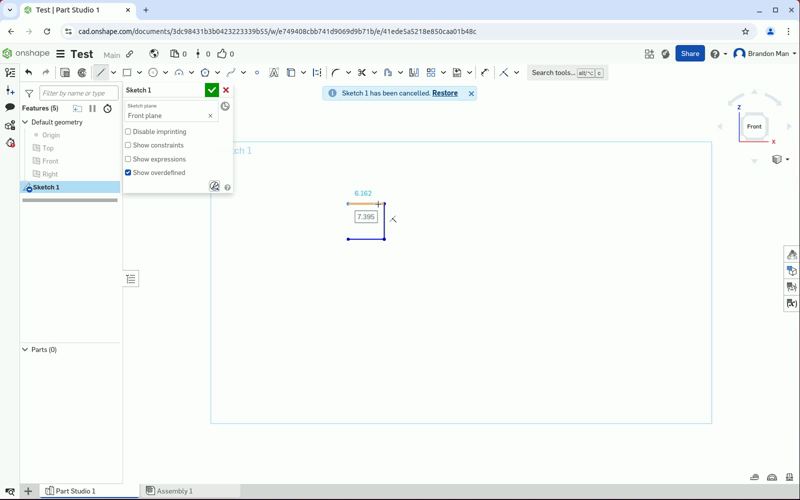
mouse_move(348, 239)
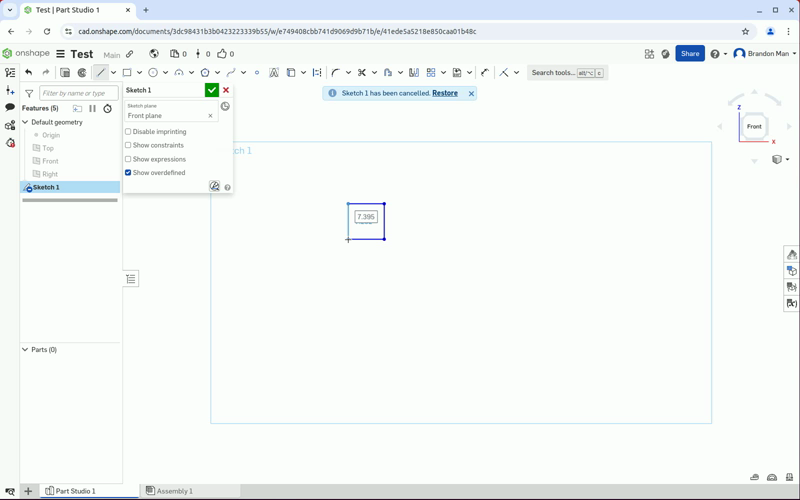
key_up(shift)
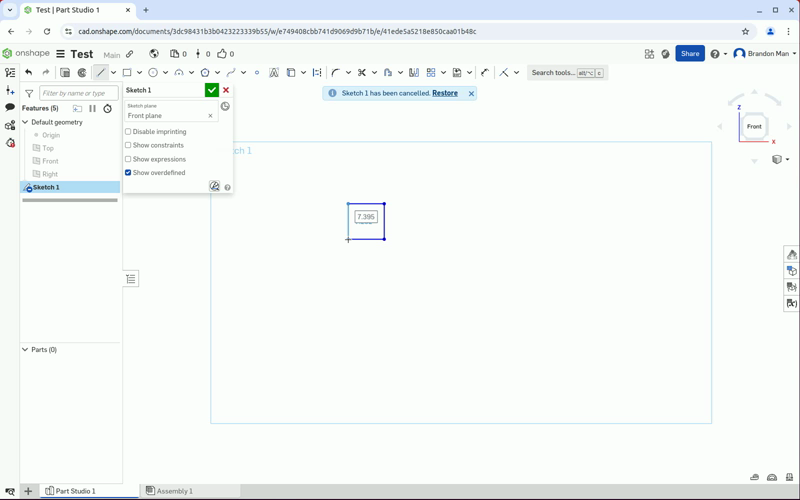
click(348, 239)
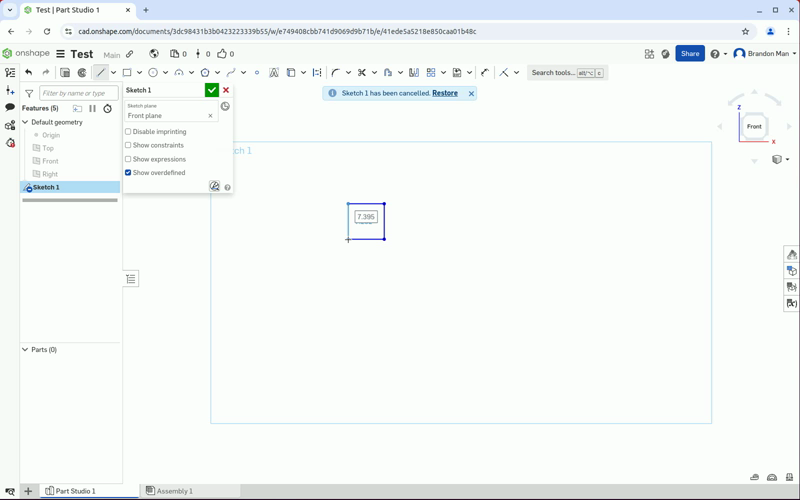
key(esc)
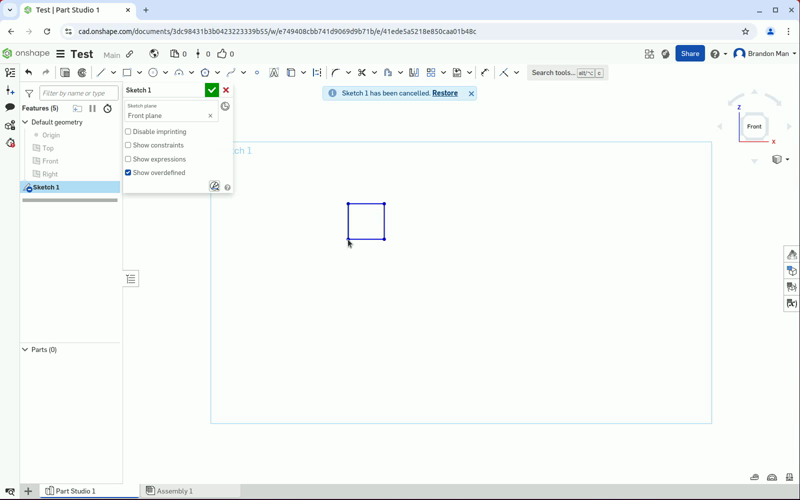
mouse_move(373, 210)
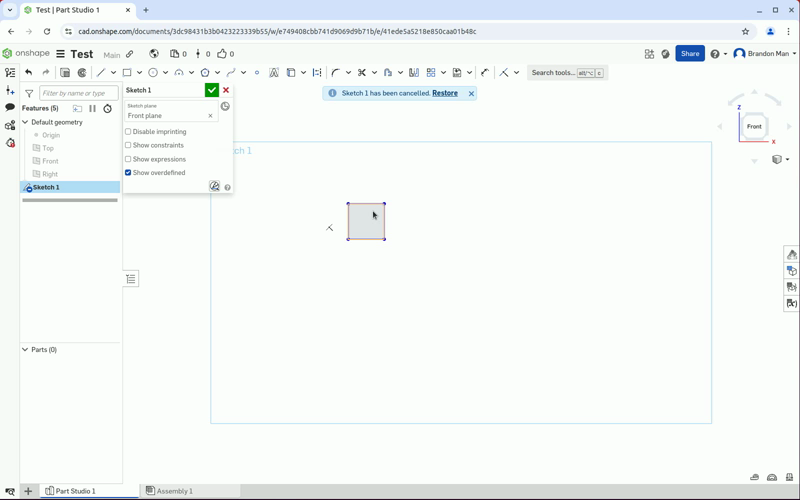
scroll(6)
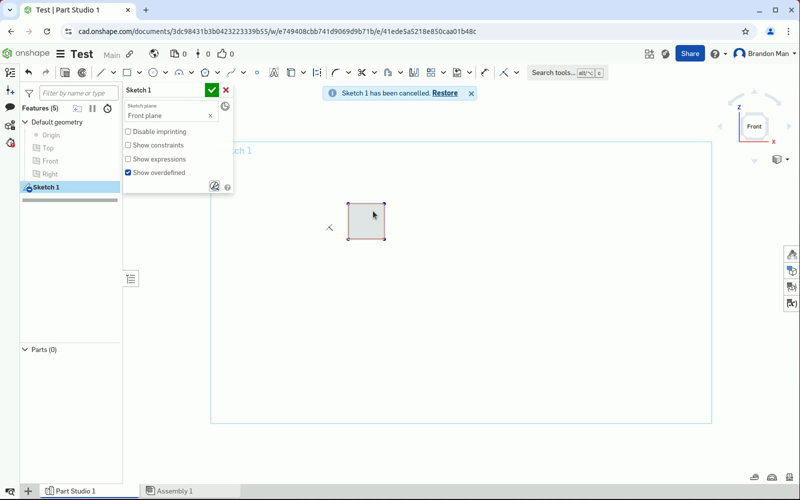
scroll(6)
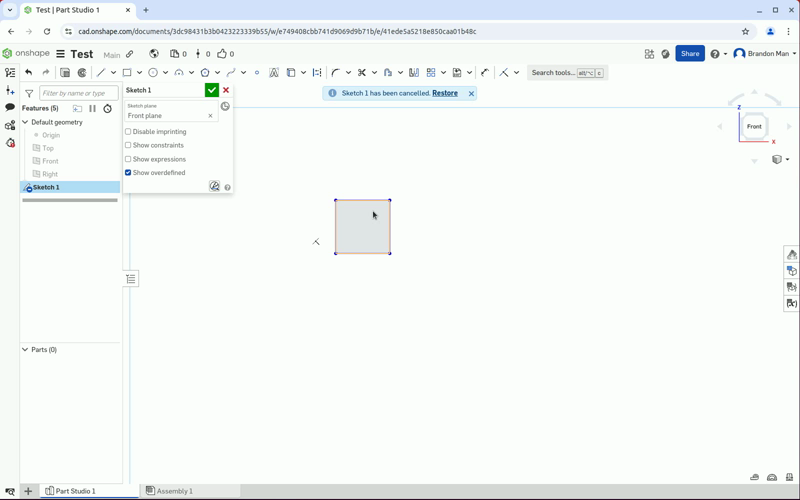
scroll(6)
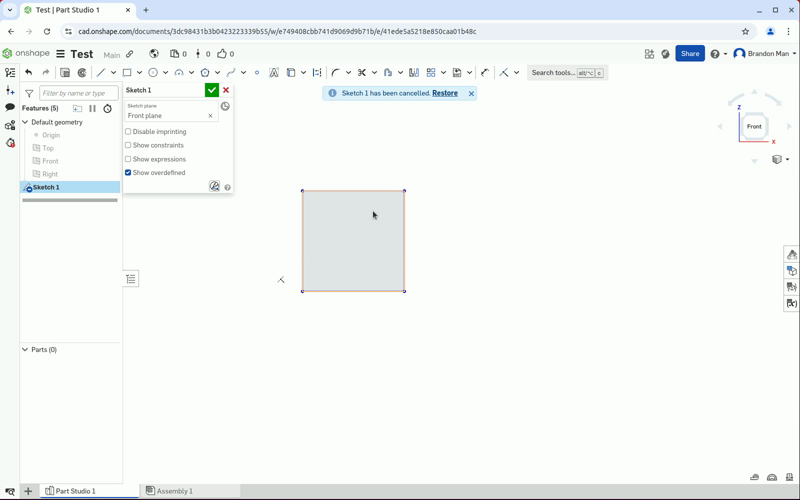
scroll(6)
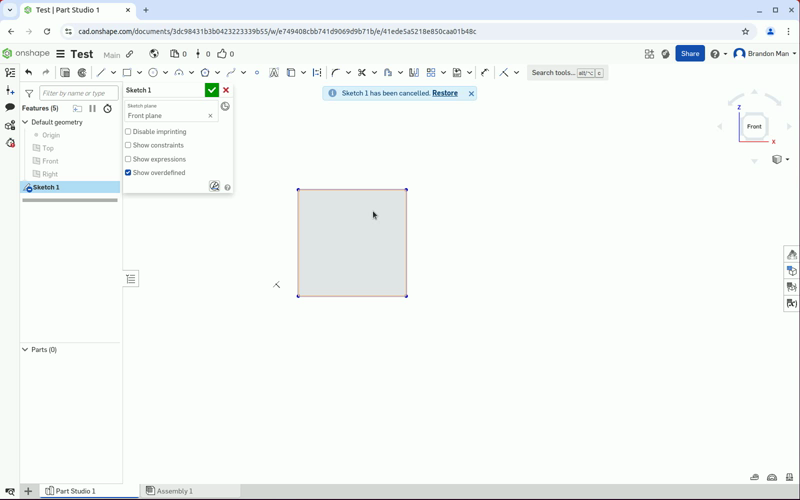
scroll(6)
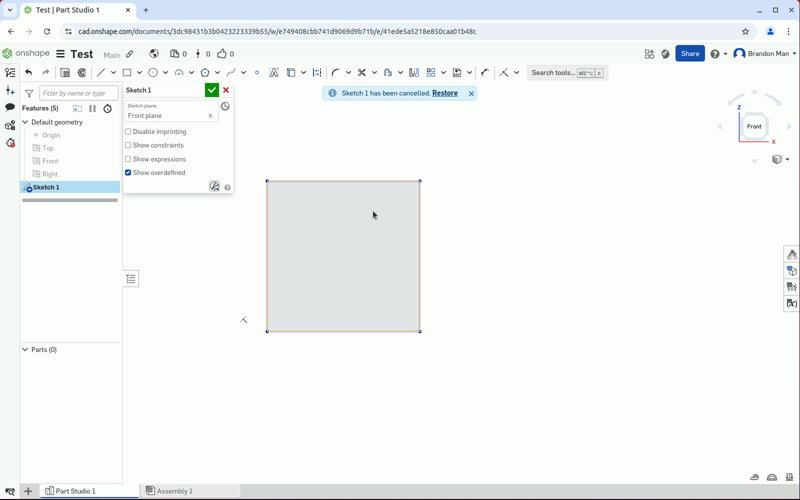
scroll(6)
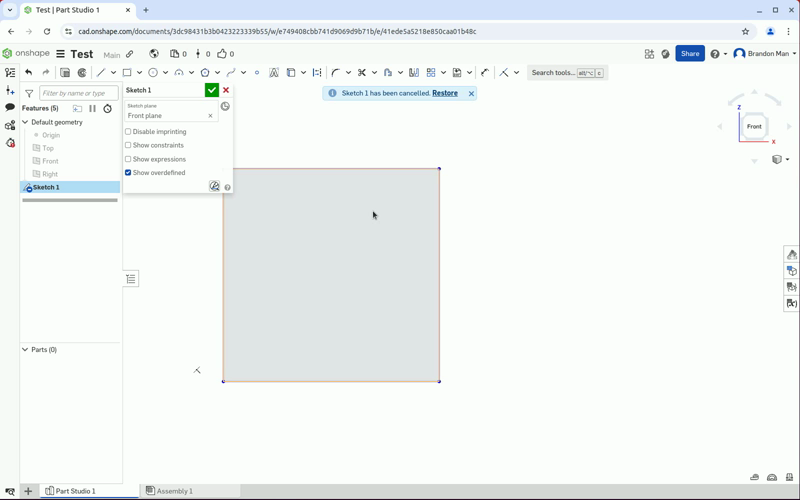
scroll(6)
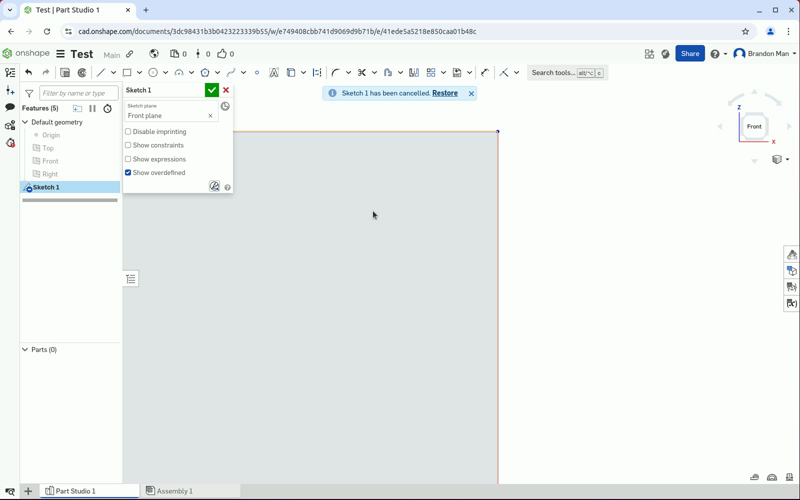
click(373, 210)
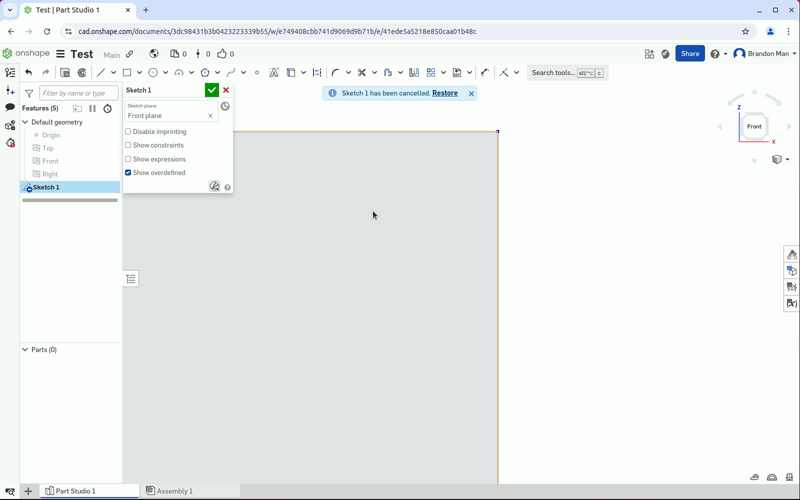
scroll(-6)
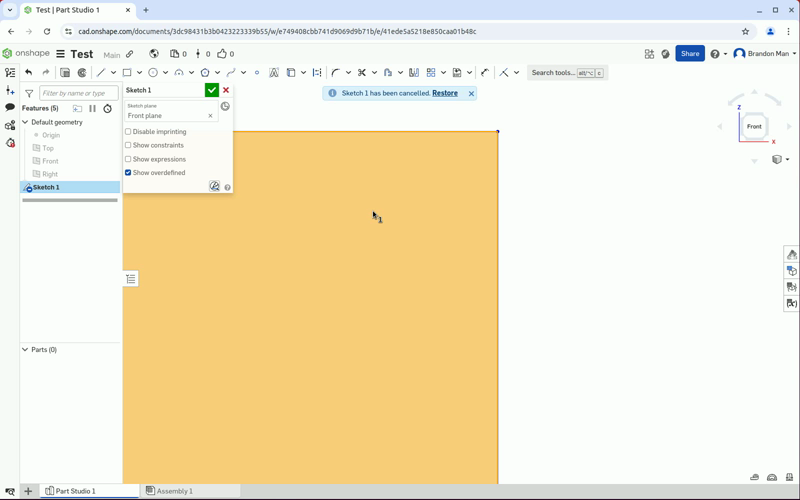
scroll(-6)
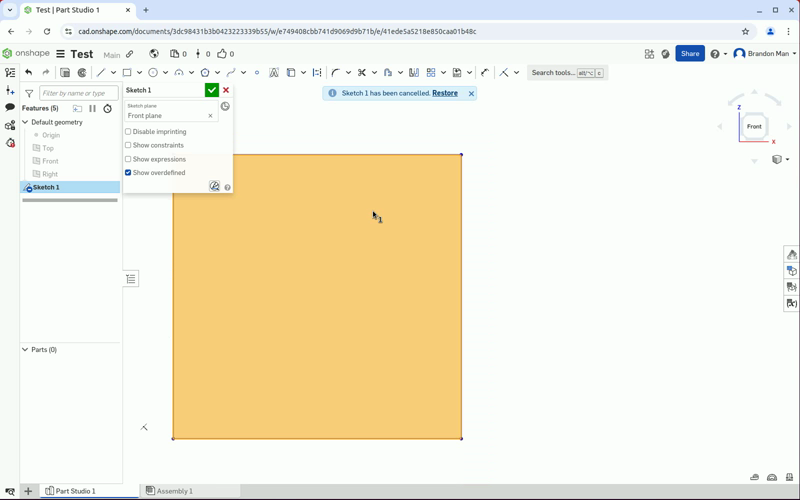
scroll(-6)
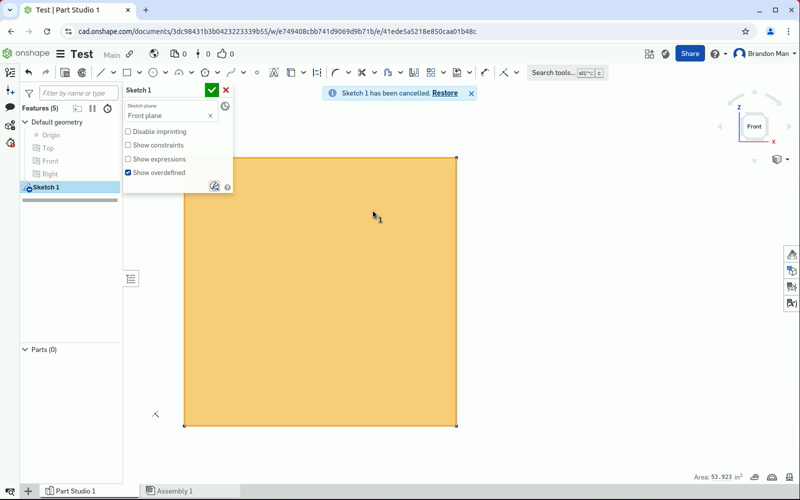
scroll(-6)
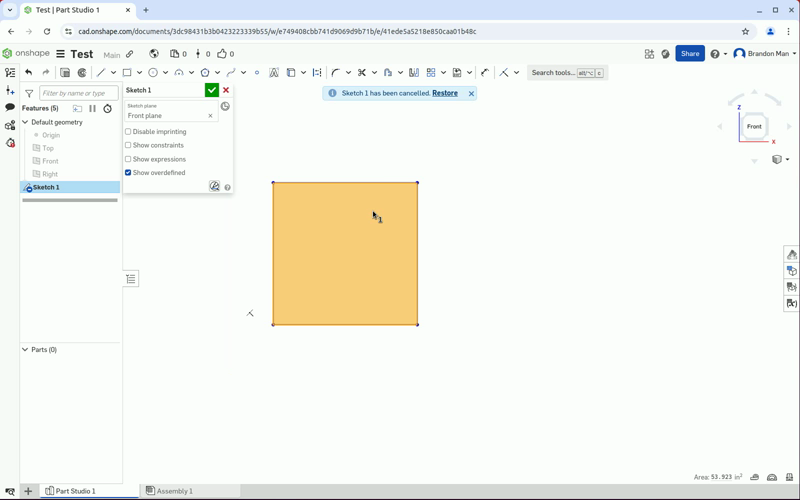
scroll(-6)
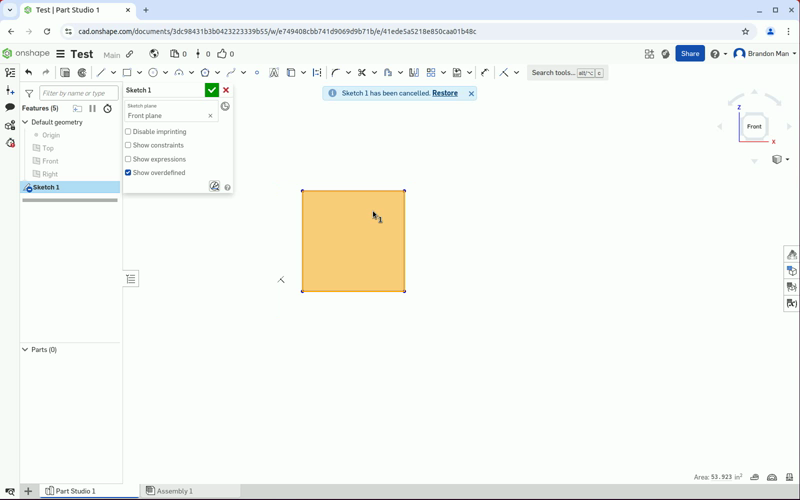
scroll(-6)
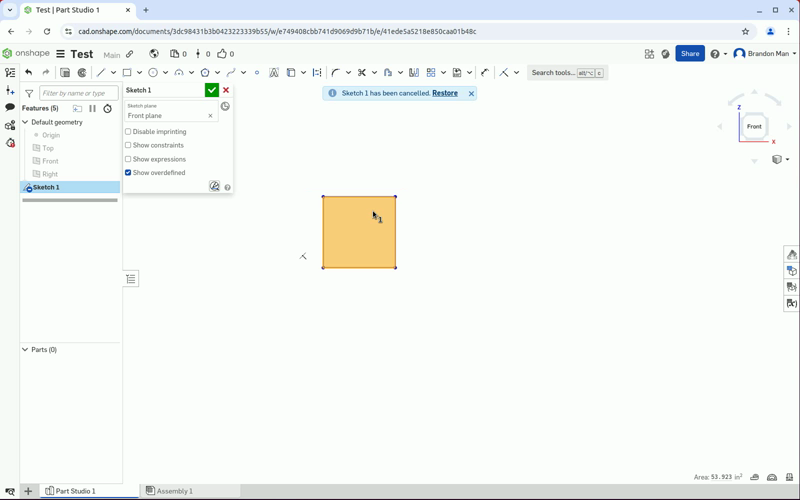
scroll(-6)
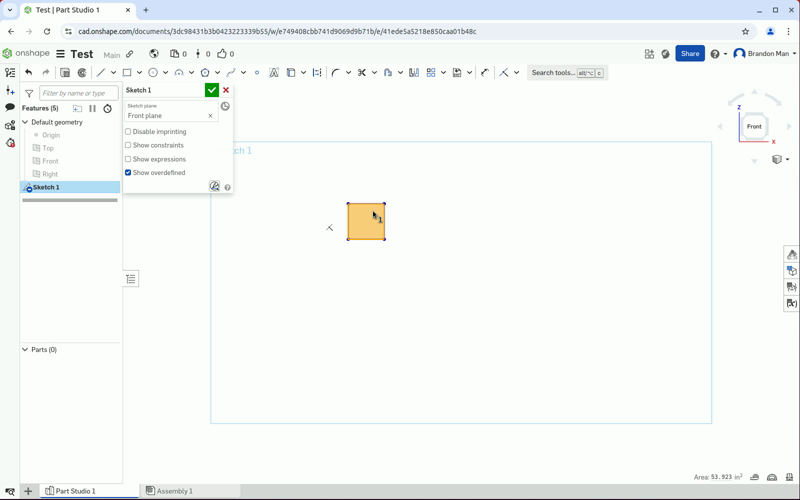
mouse_move(73, 352)
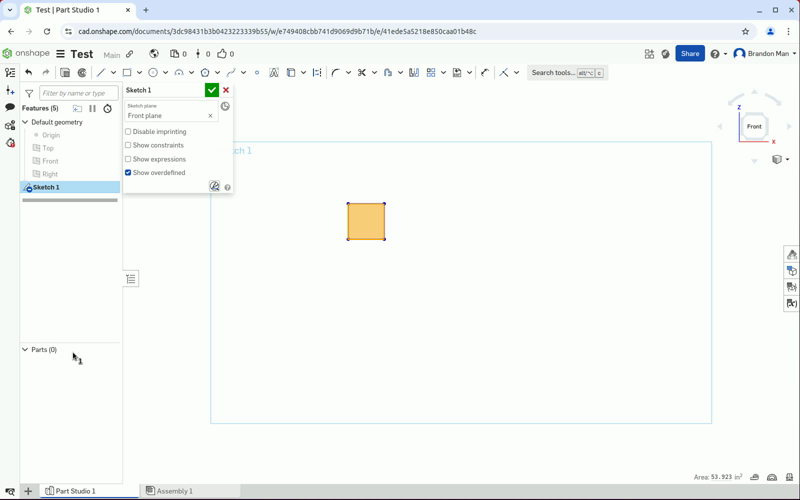
key(shift+y)
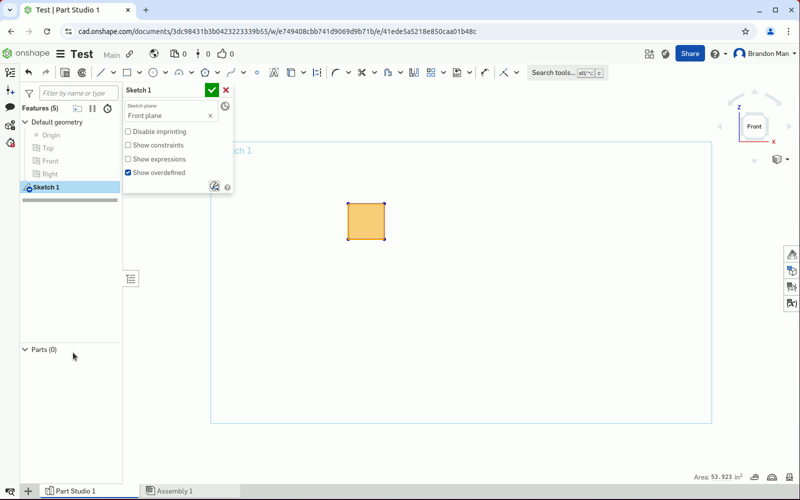
key(shift+e)
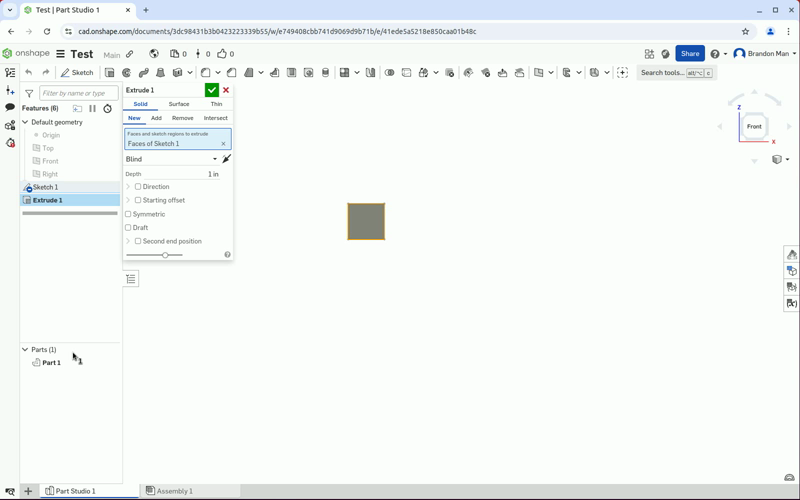
mouse_move(143, 106)
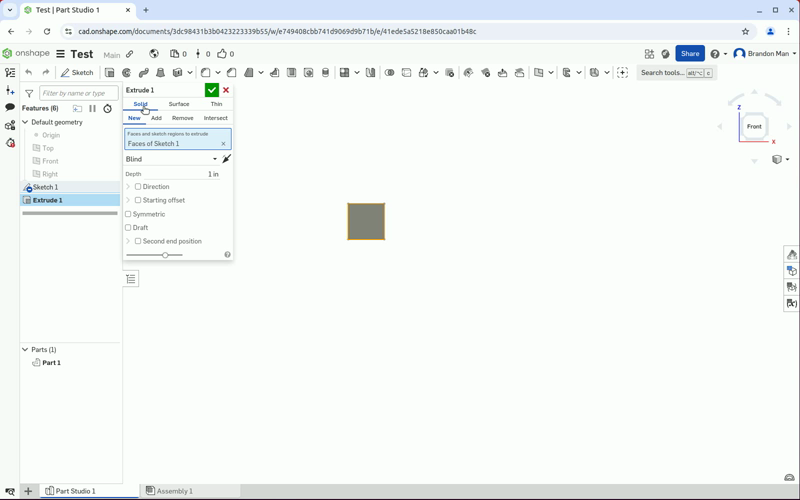
click(143, 106)
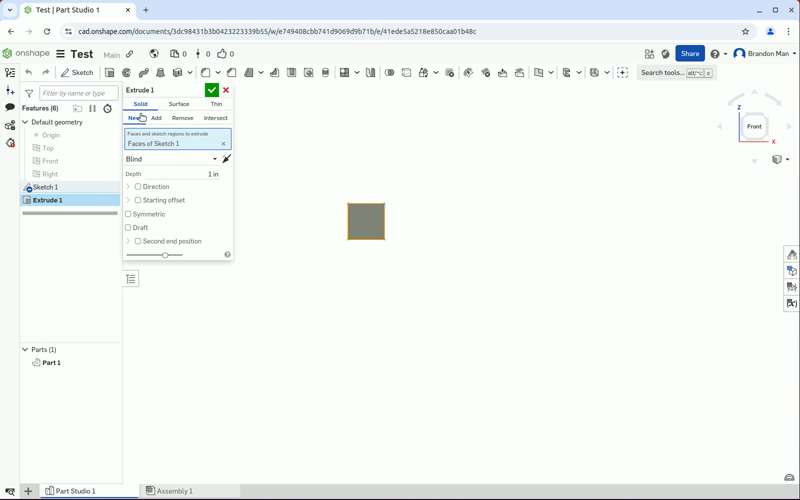
mouse_move(137, 120)
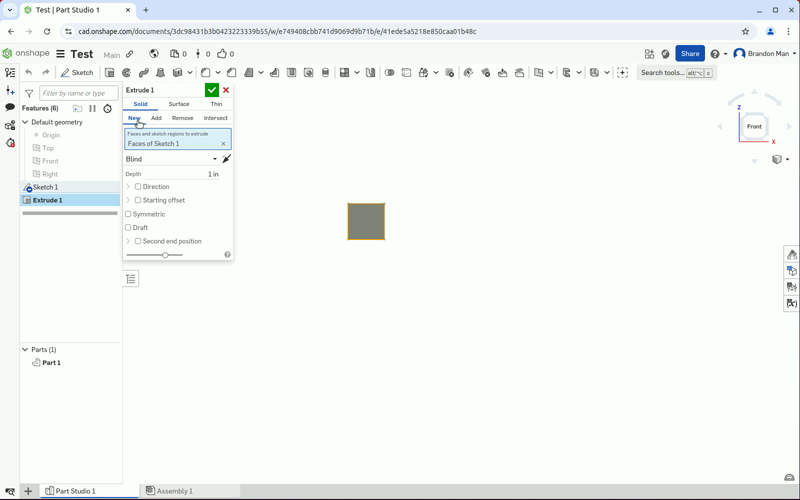
click(137, 120)
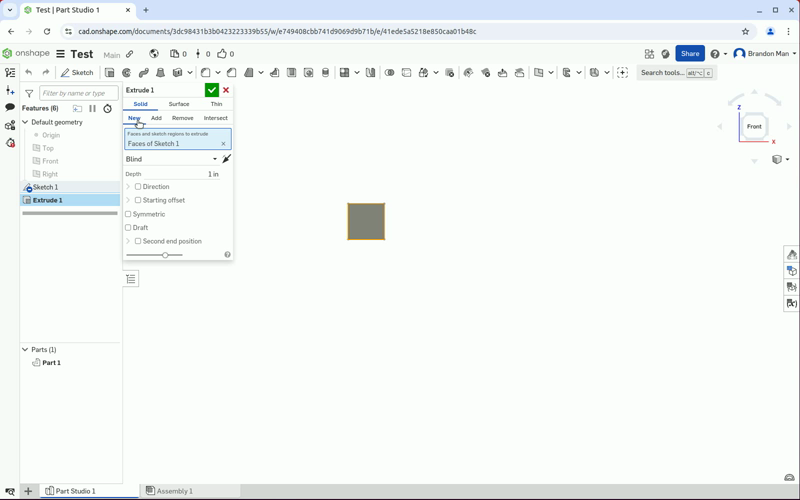
key(tab, 4)
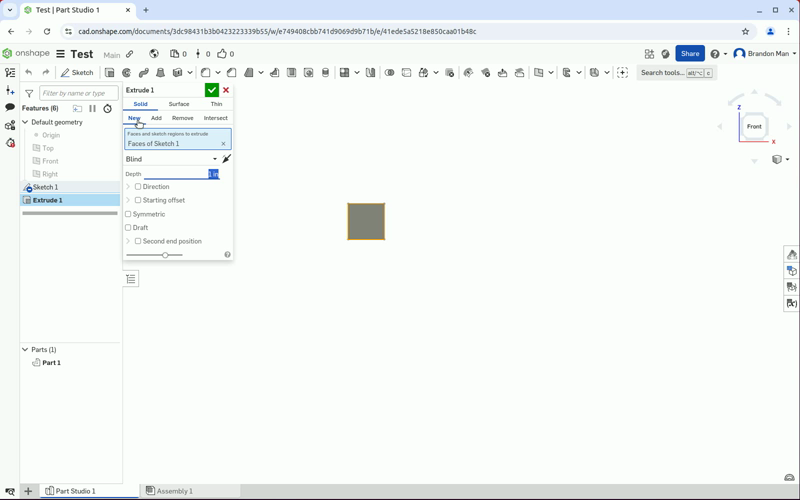
text(7.221)
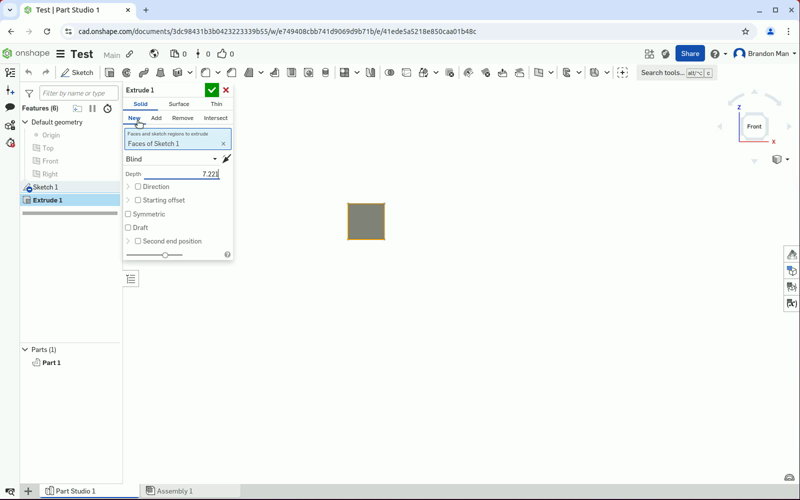
key(enter)
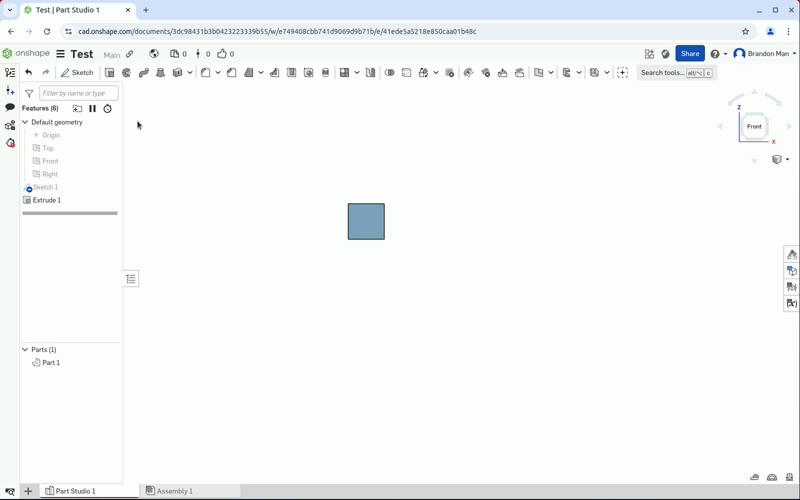
key(shift+h)
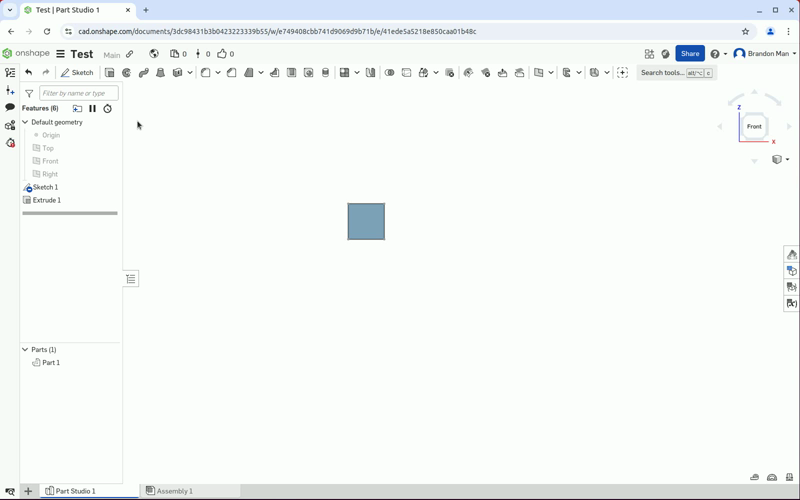
key(shift+h)
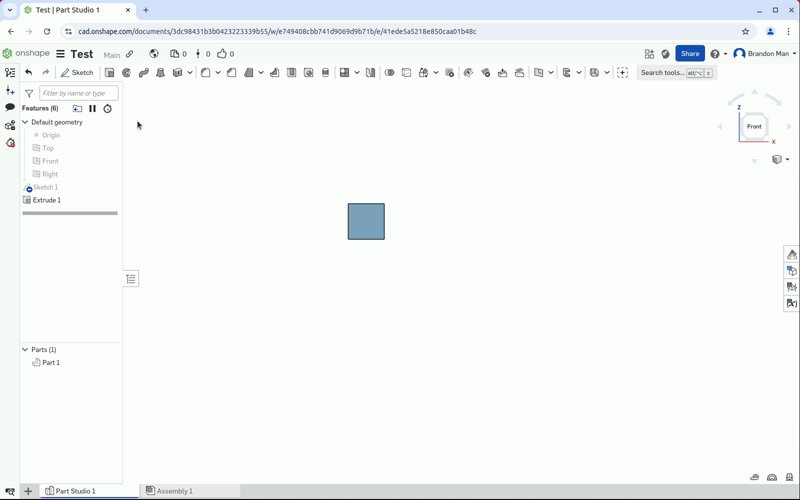
mouse_move(73, 189)
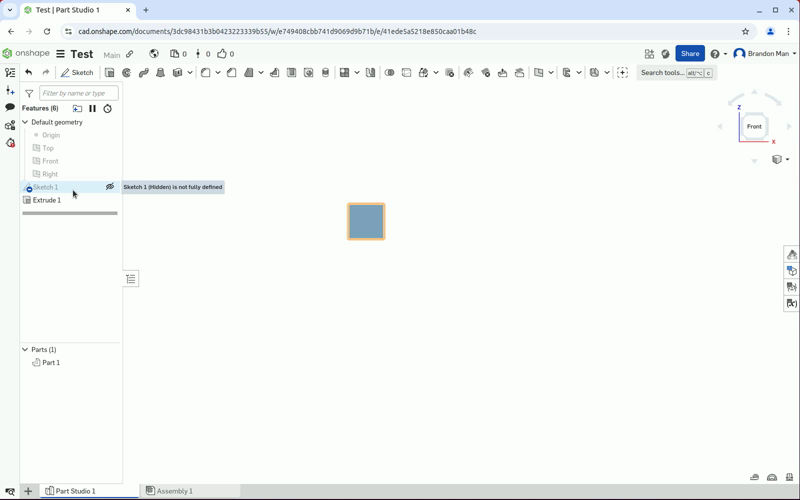
click(73, 189)
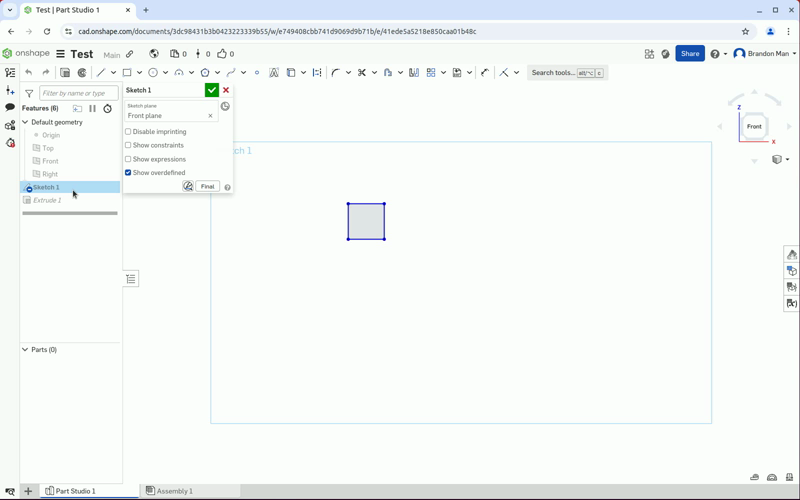
mouse_move(229, 92)
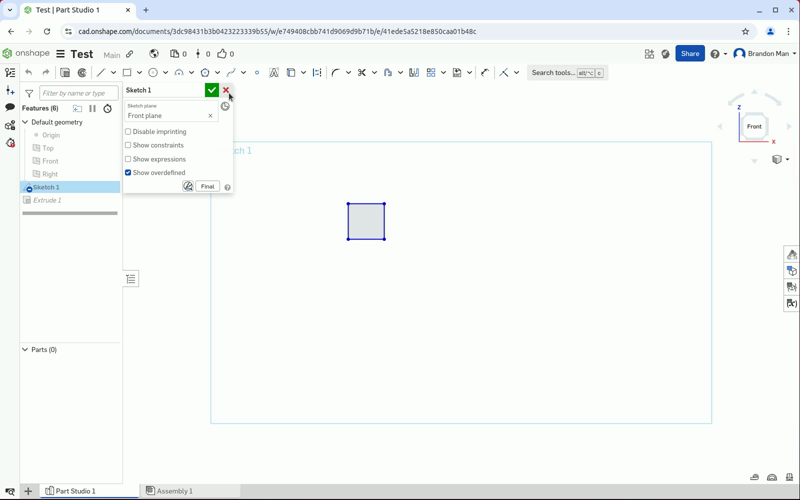
click(229, 92)
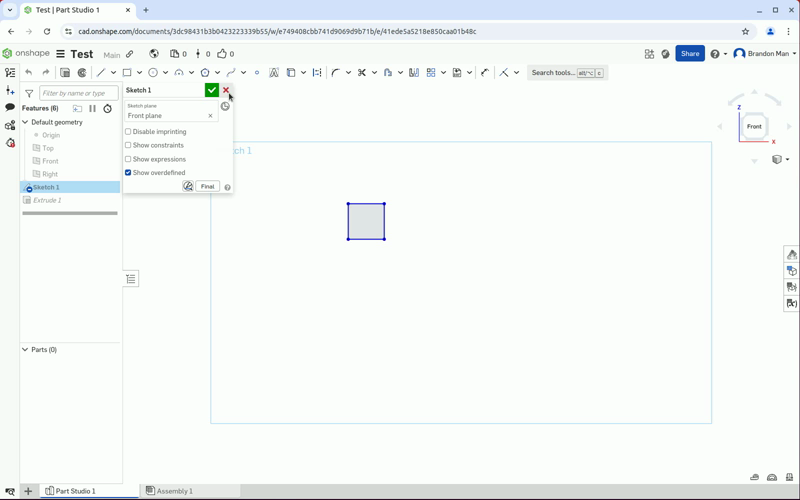
key(shift+s)
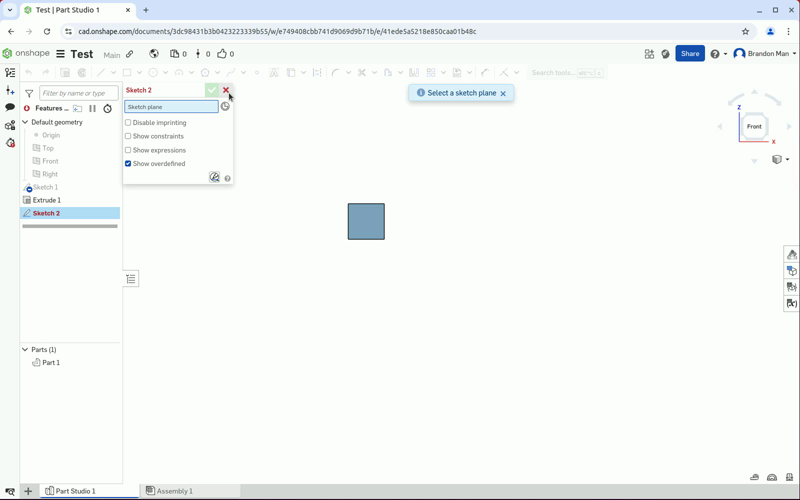
mouse_move(73, 163)
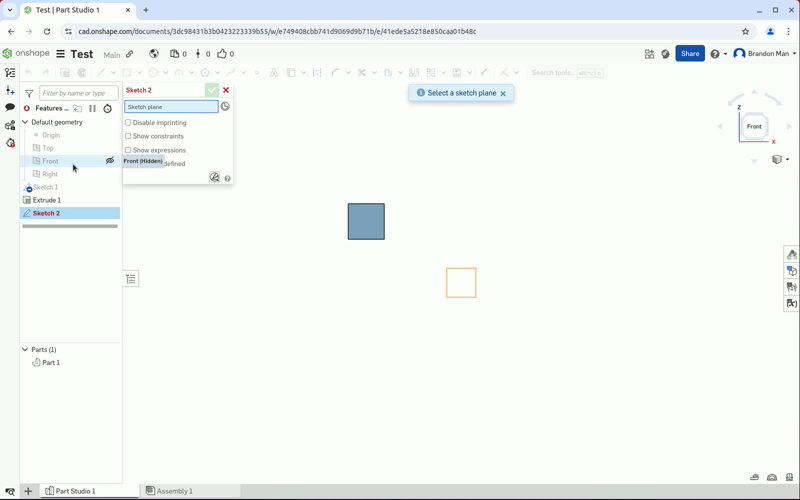
click(73, 163)
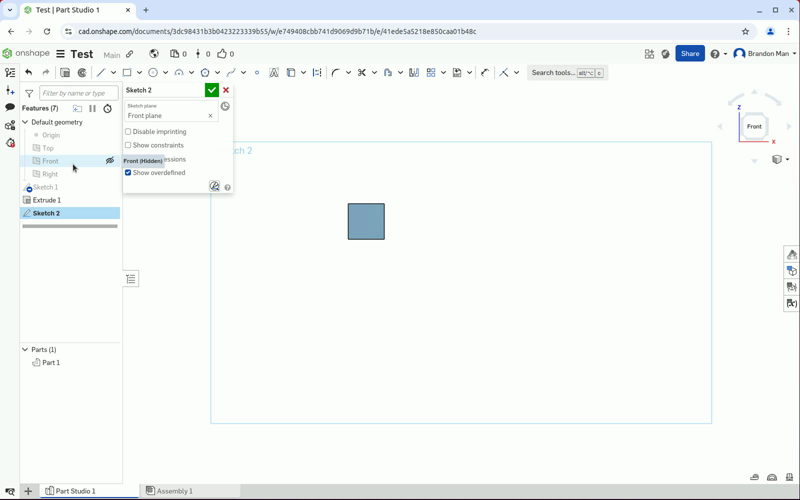
mouse_move(73, 352)
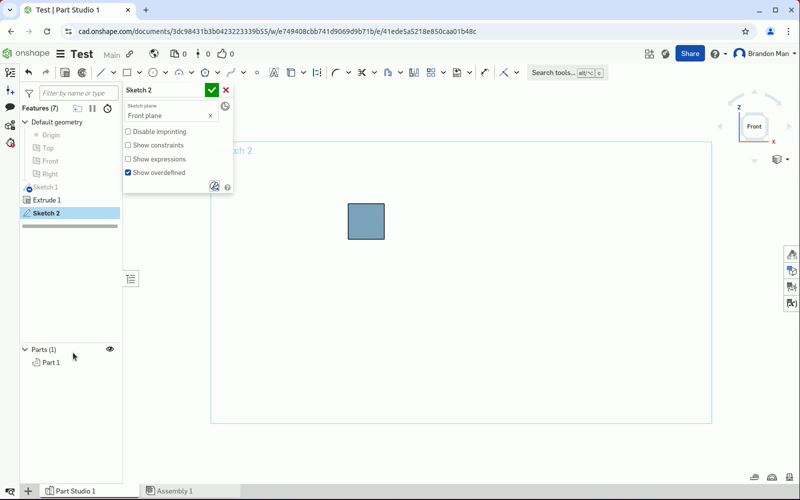
key(y)
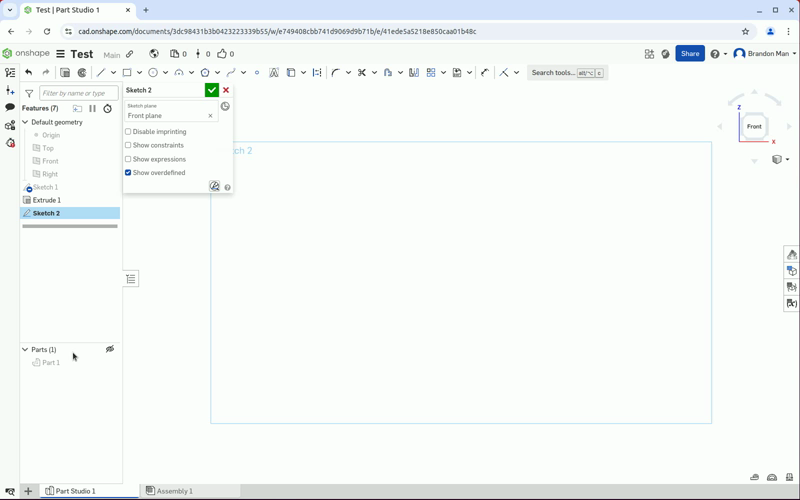
key(l)
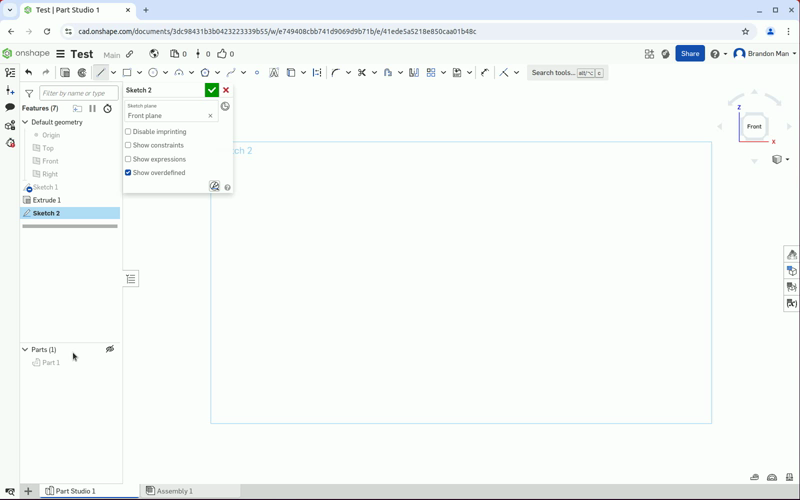
key_down(shift)
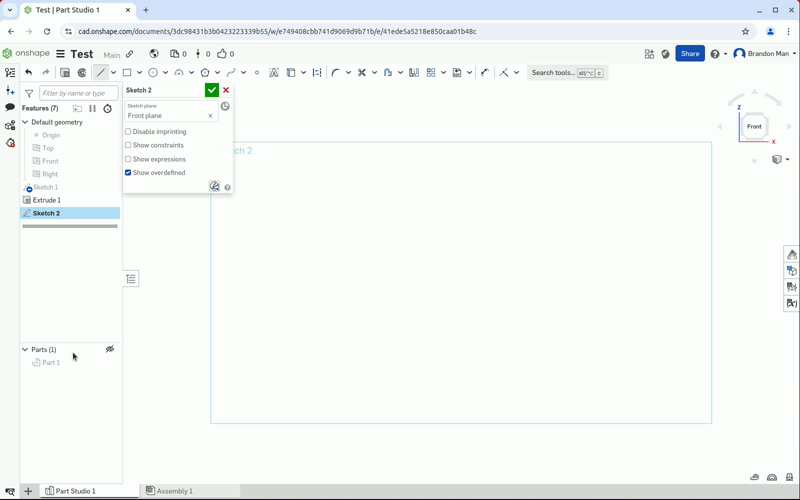
mouse_move(383, 239)
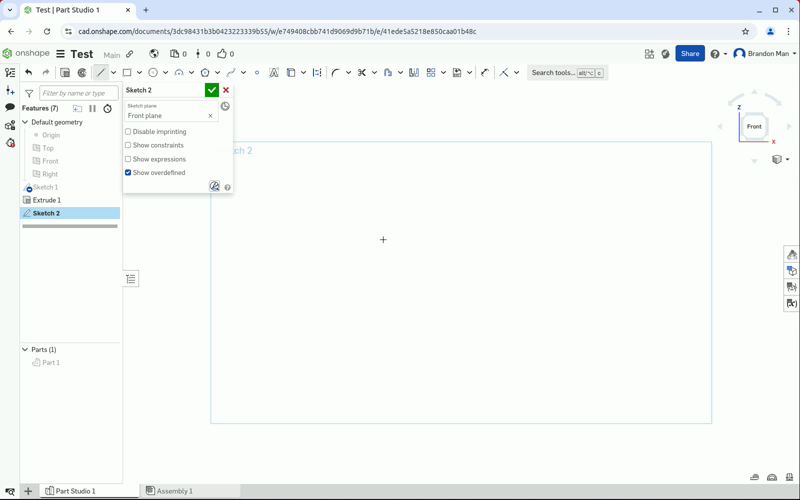
click(383, 239)
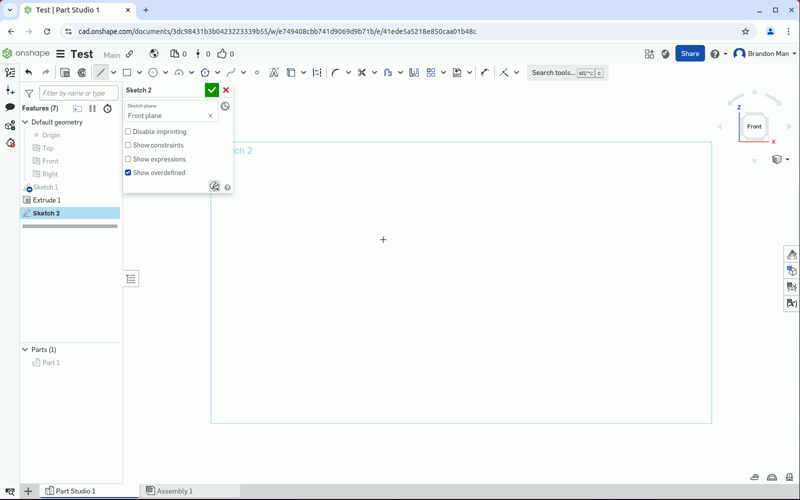
key_up(shift)
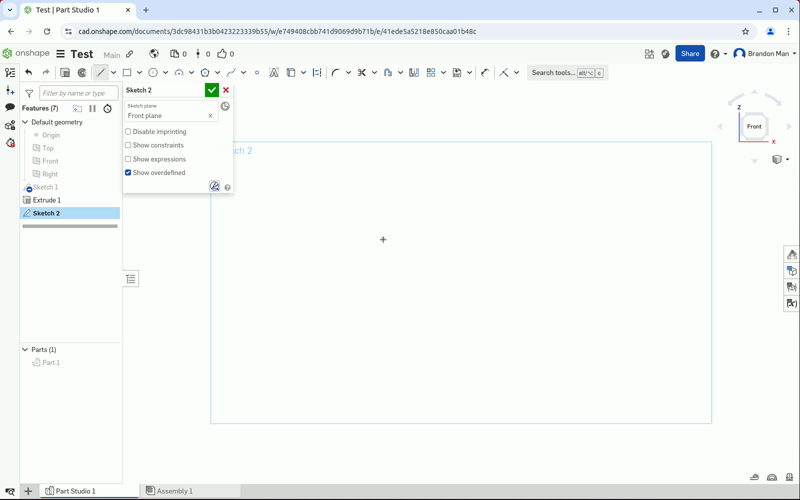
key_down(shift)
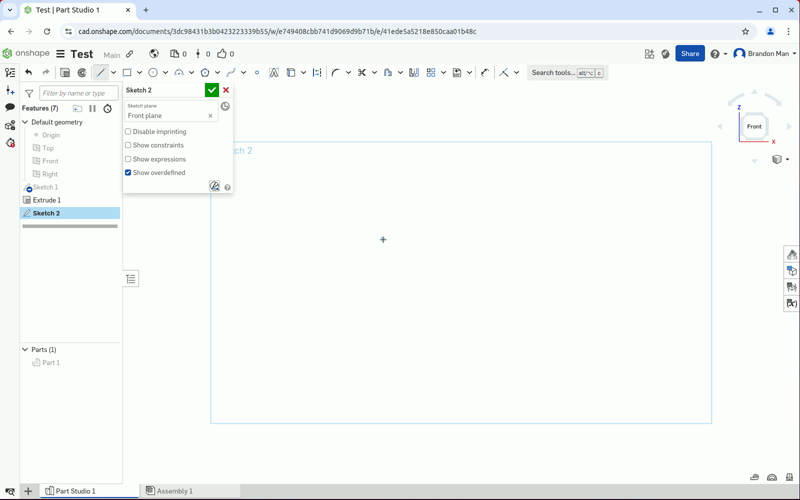
mouse_move(413, 239)
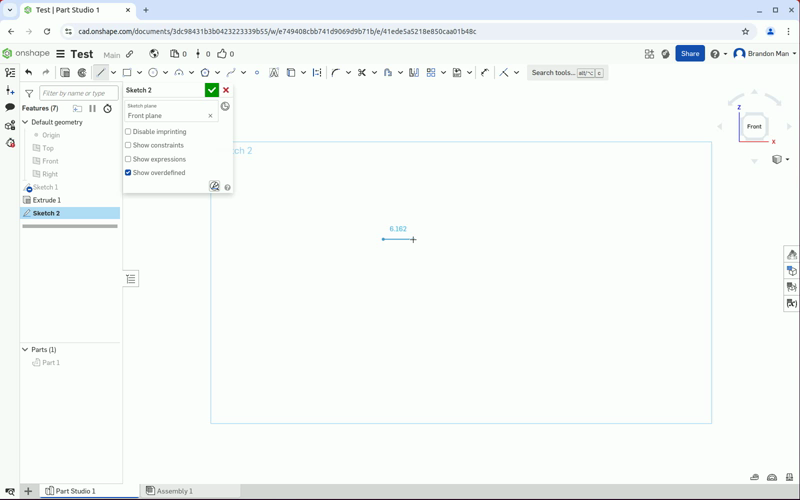
mouse_move(419, 239)
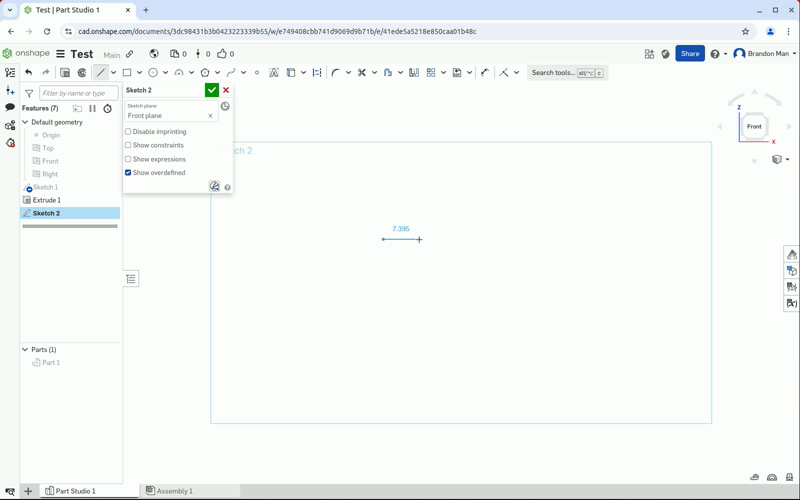
click(419, 239)
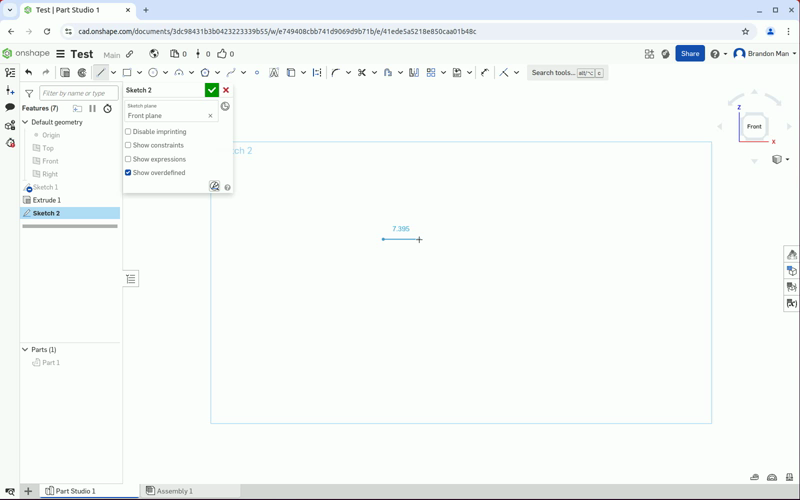
key_up(shift)
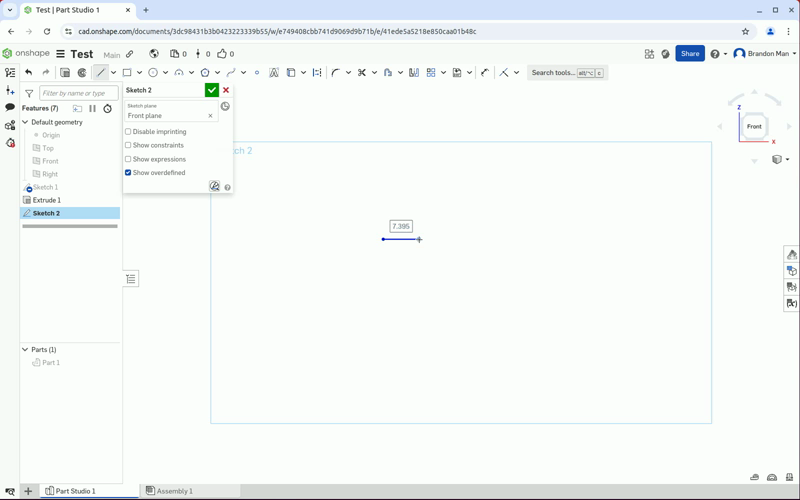
key_down(shift)
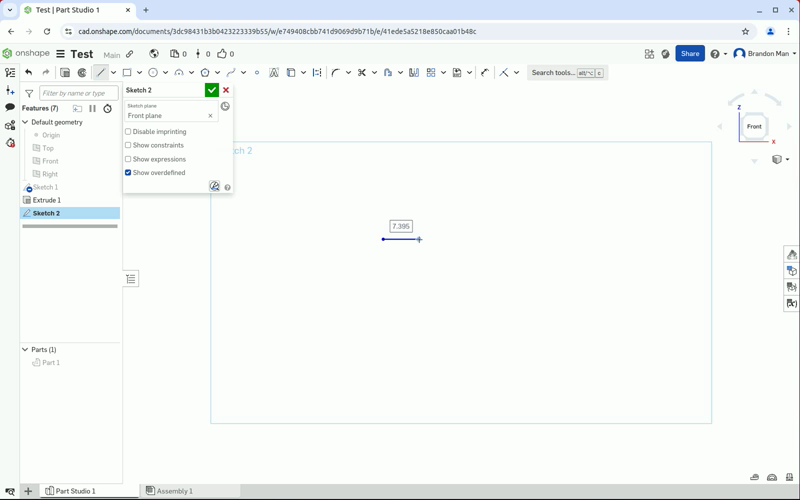
mouse_move(449, 239)
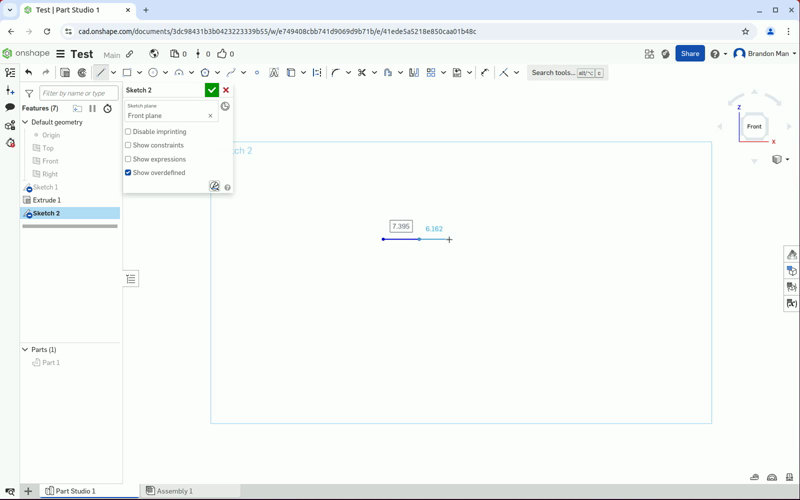
mouse_move(419, 203)
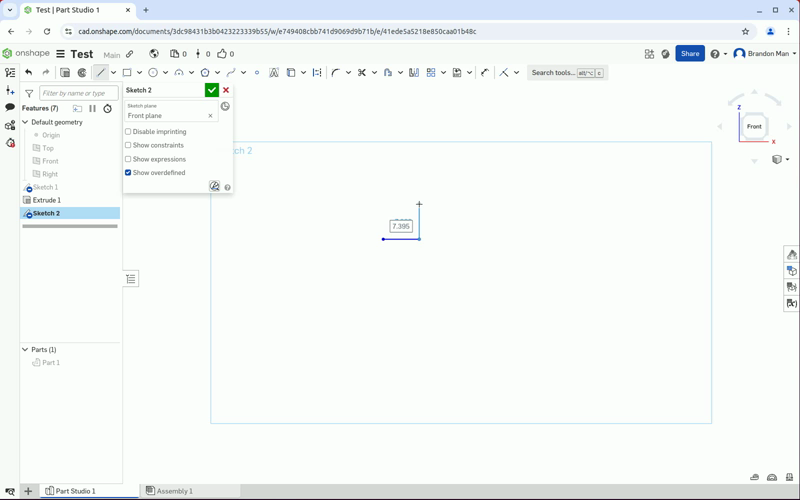
click(419, 203)
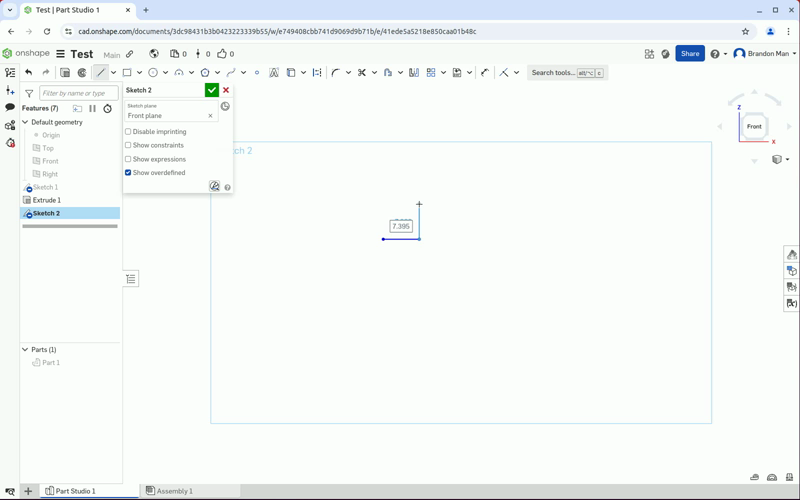
key_up(shift)
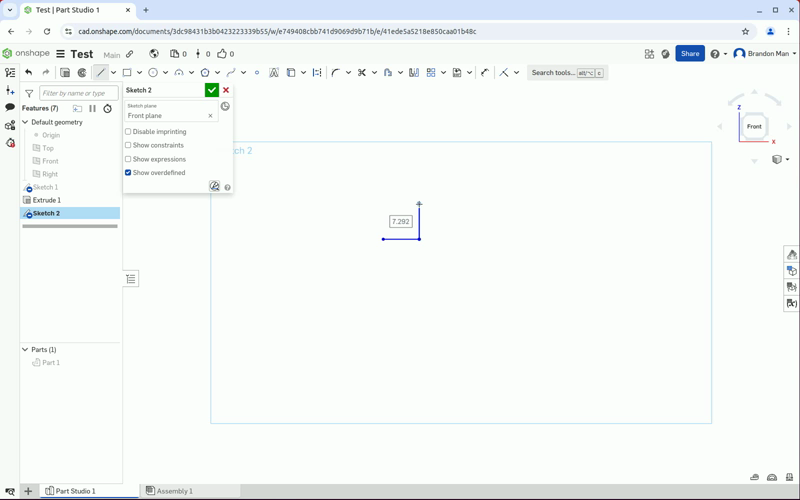
key_down(shift)
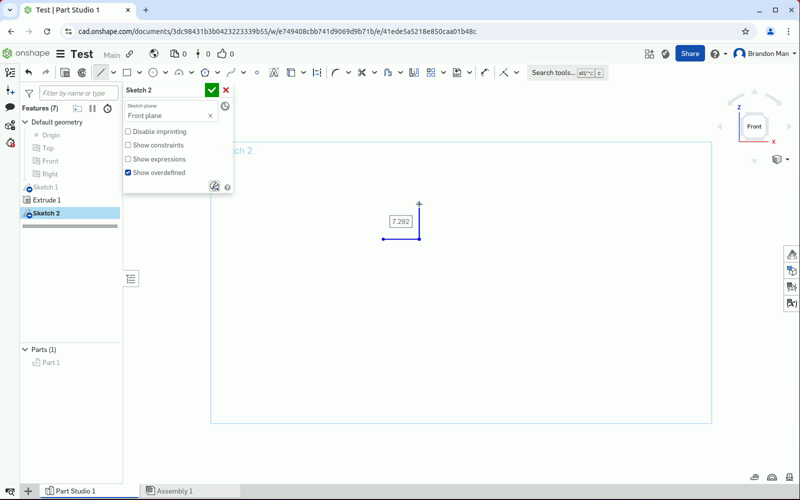
mouse_move(449, 203)
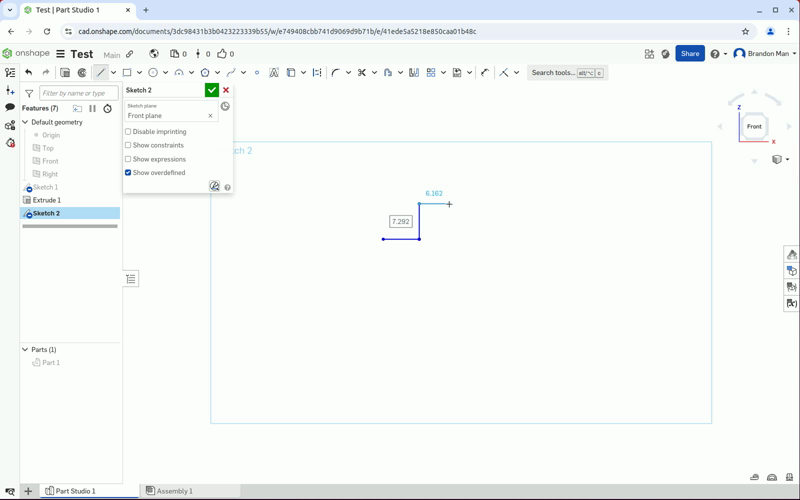
mouse_move(383, 203)
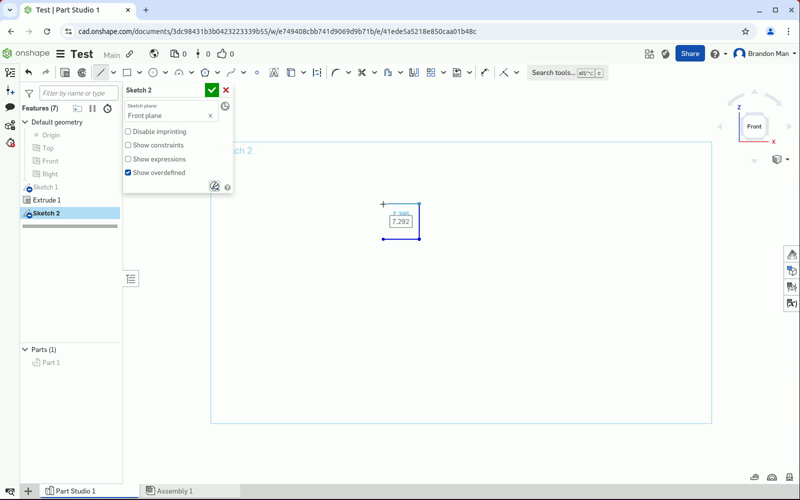
click(383, 203)
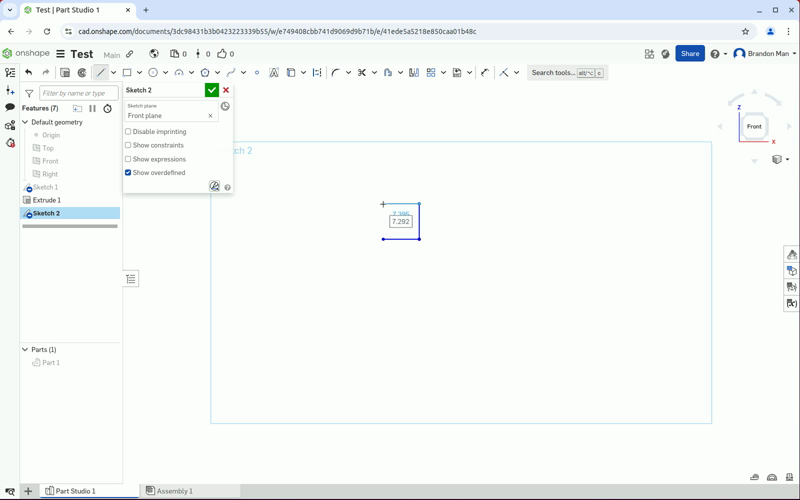
key_up(shift)
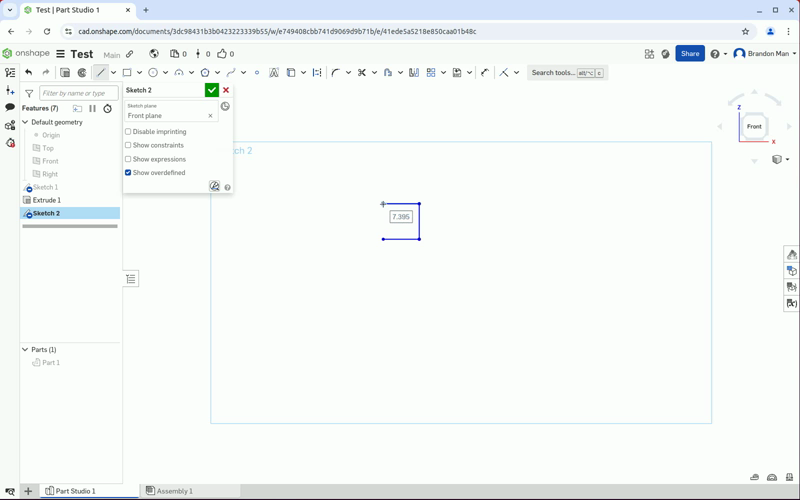
mouse_move(413, 203)
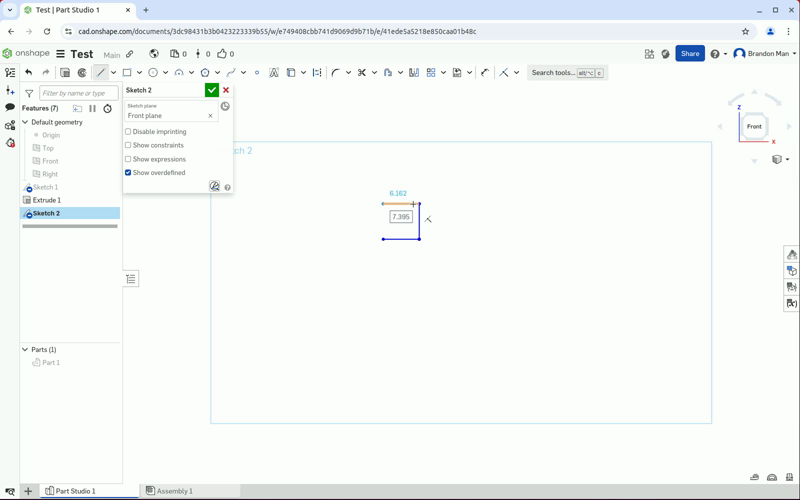
key_down(shift)
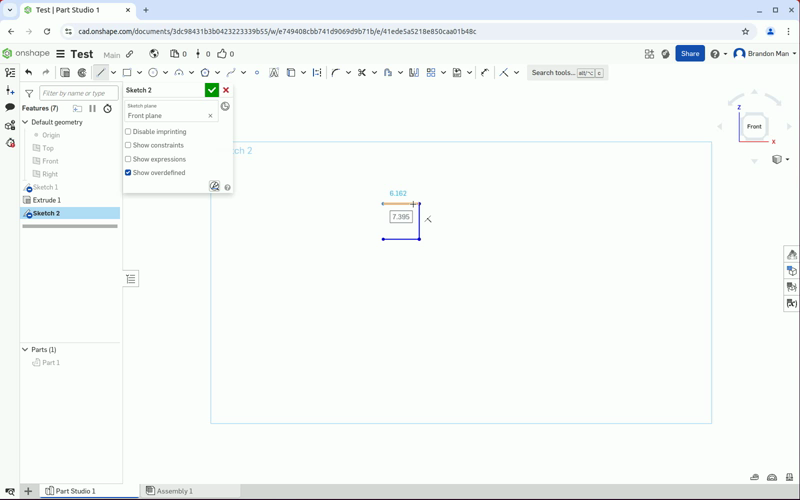
mouse_move(383, 239)
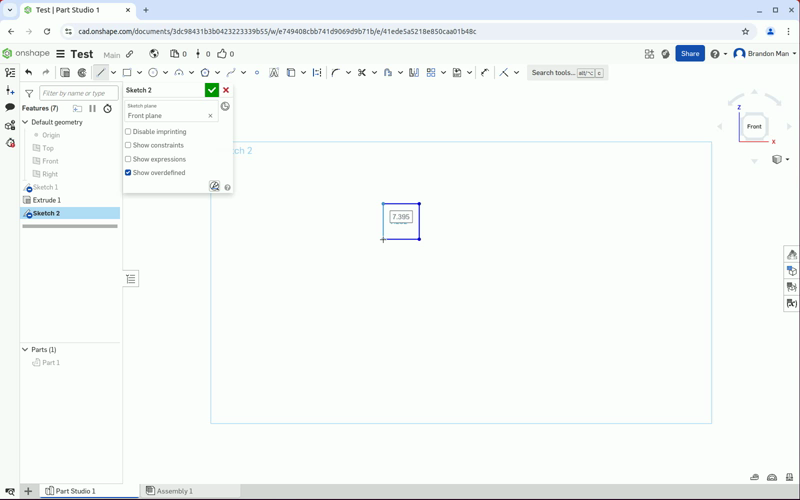
key_up(shift)
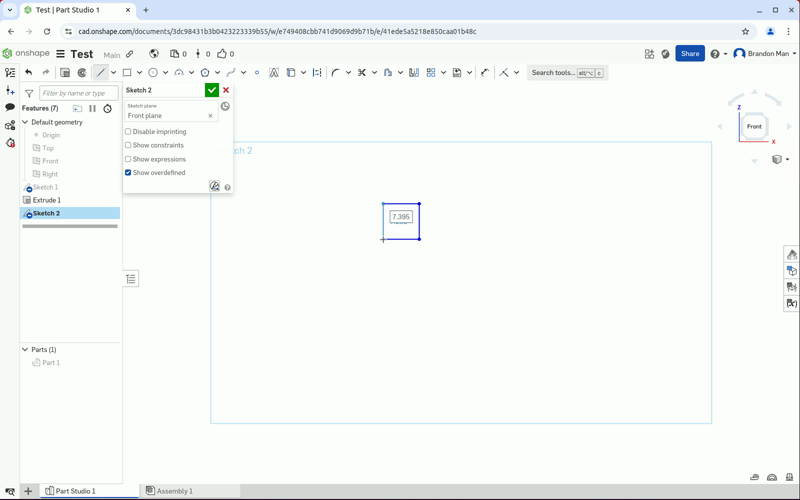
click(383, 239)
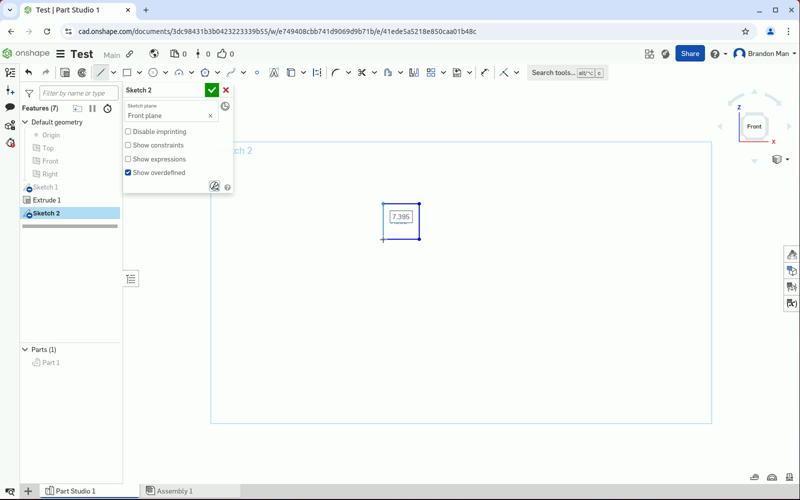
key(esc)
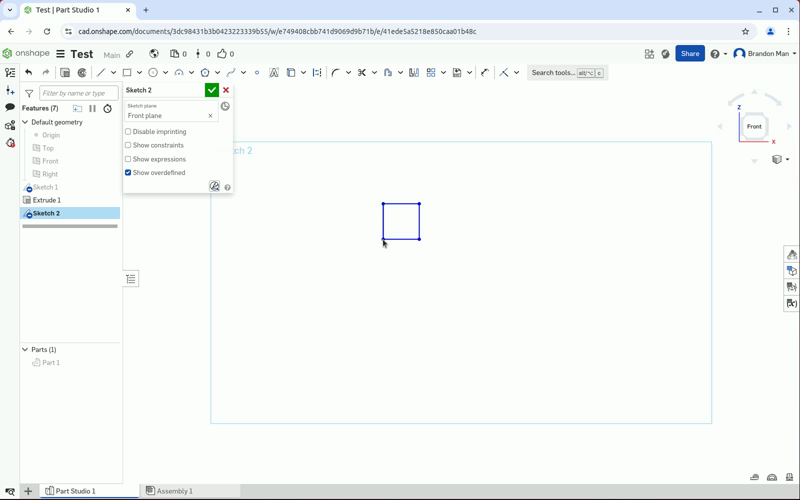
mouse_move(391, 212)
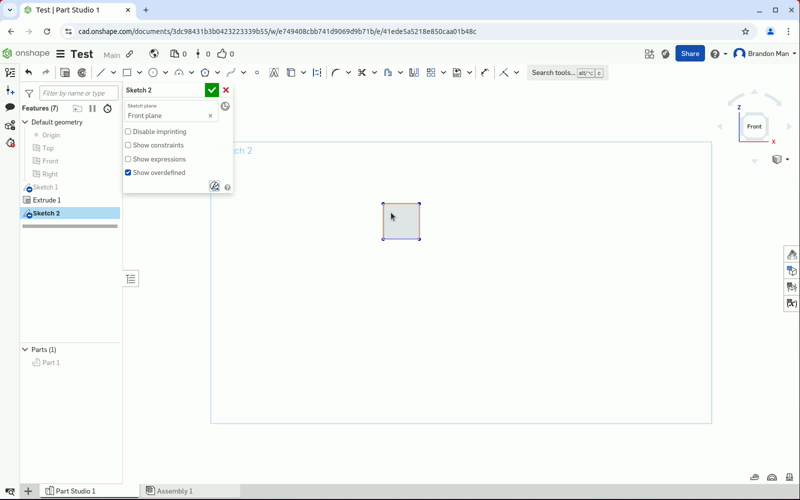
scroll(6)
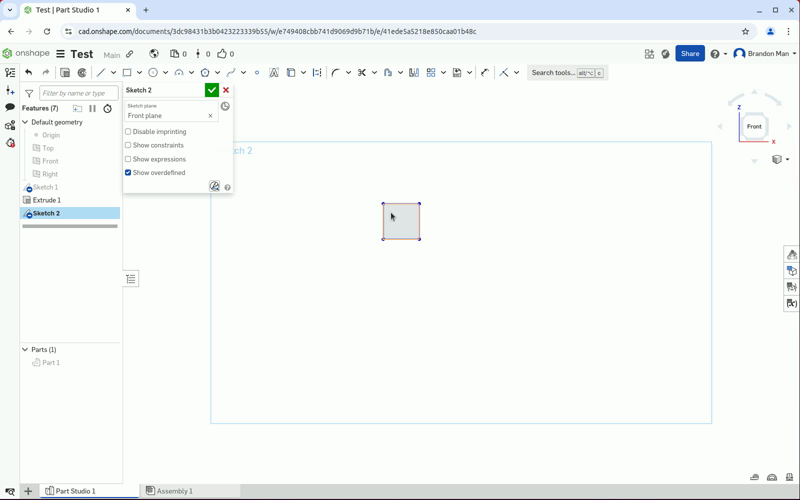
scroll(6)
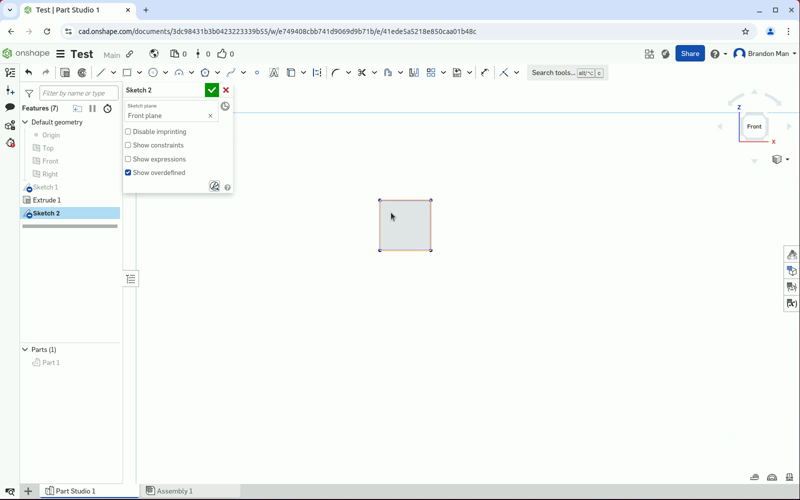
scroll(6)
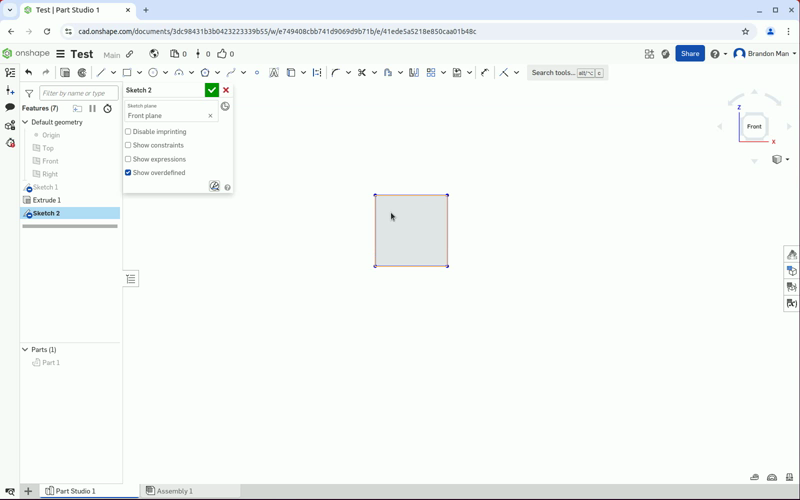
scroll(6)
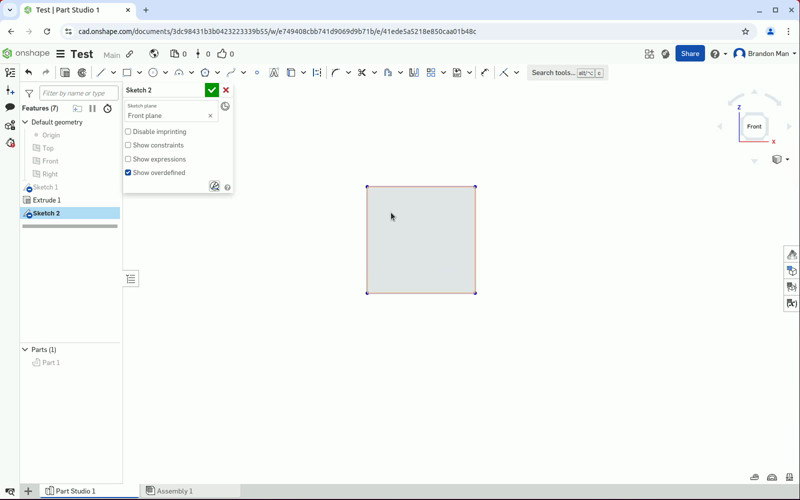
scroll(6)
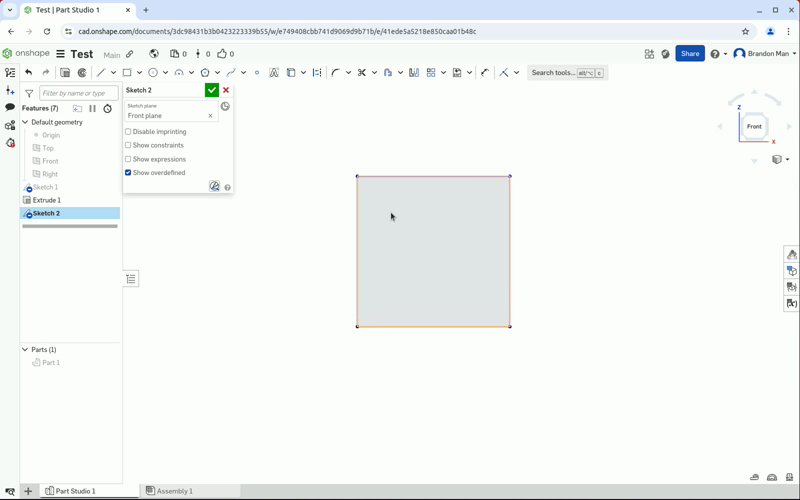
scroll(6)
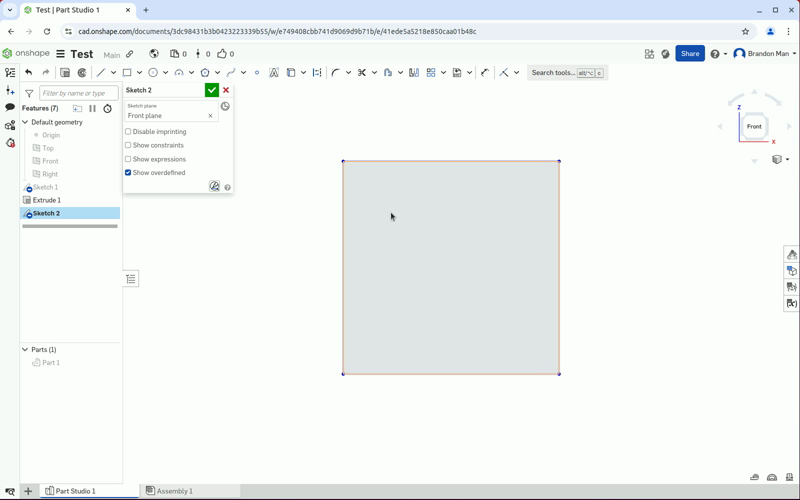
scroll(6)
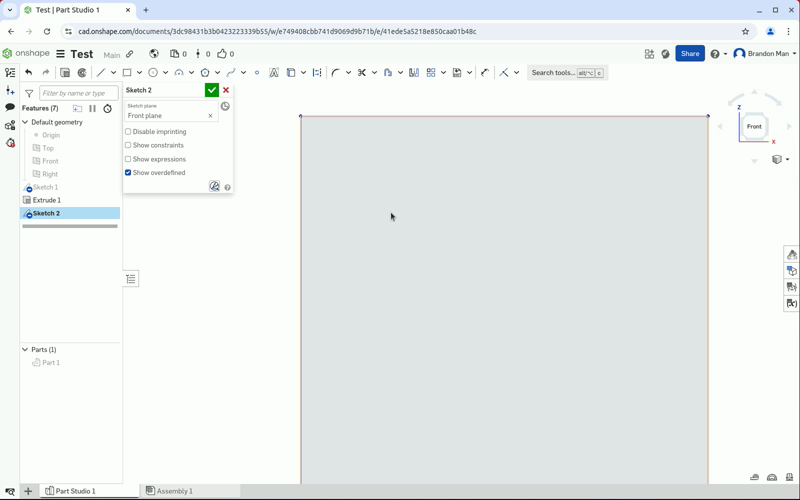
click(391, 212)
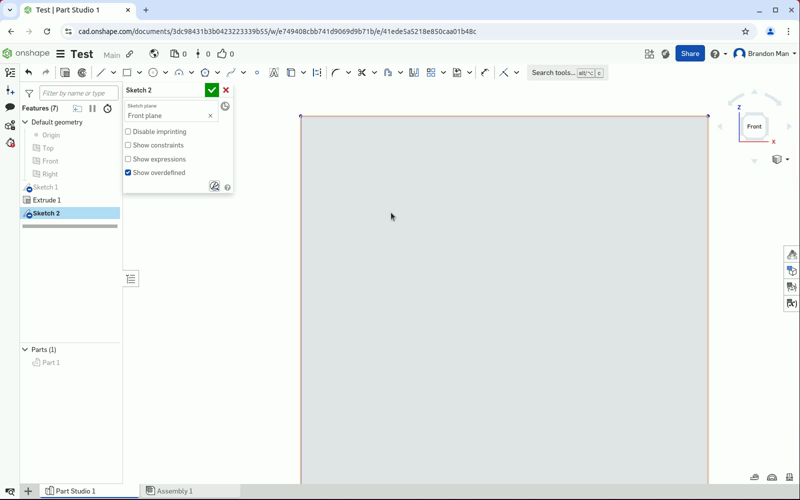
scroll(-6)
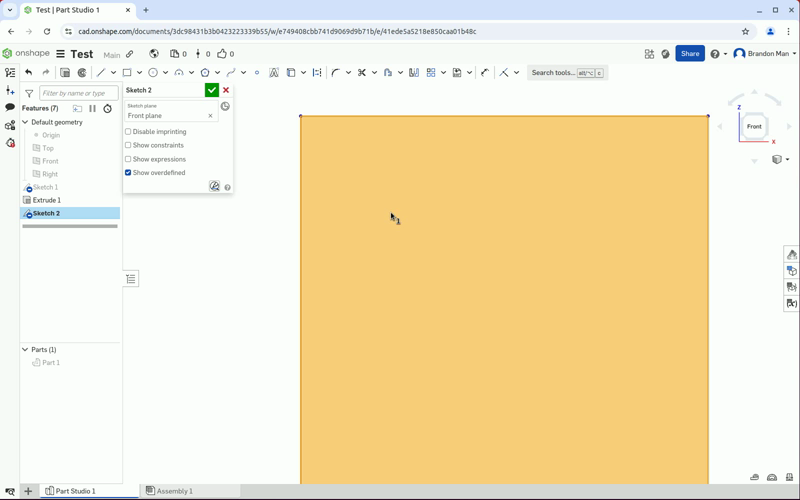
scroll(-6)
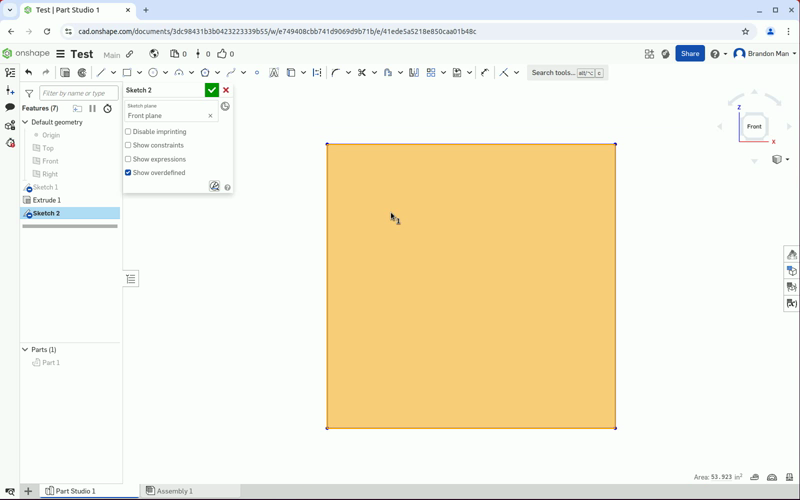
scroll(-6)
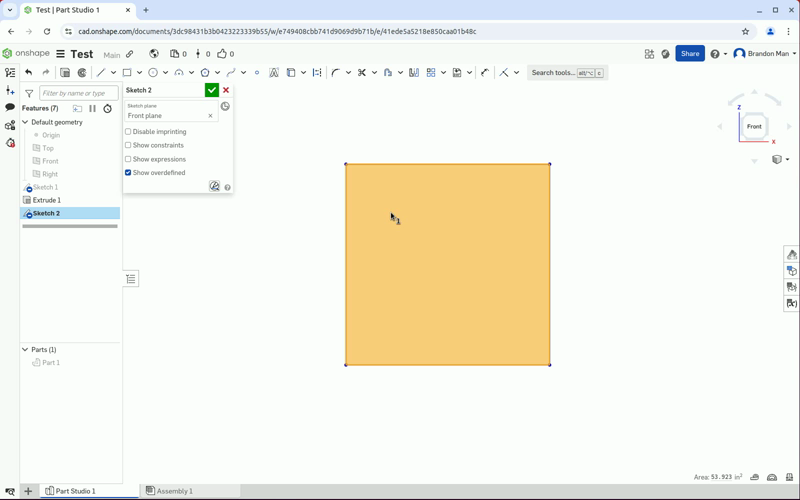
scroll(-6)
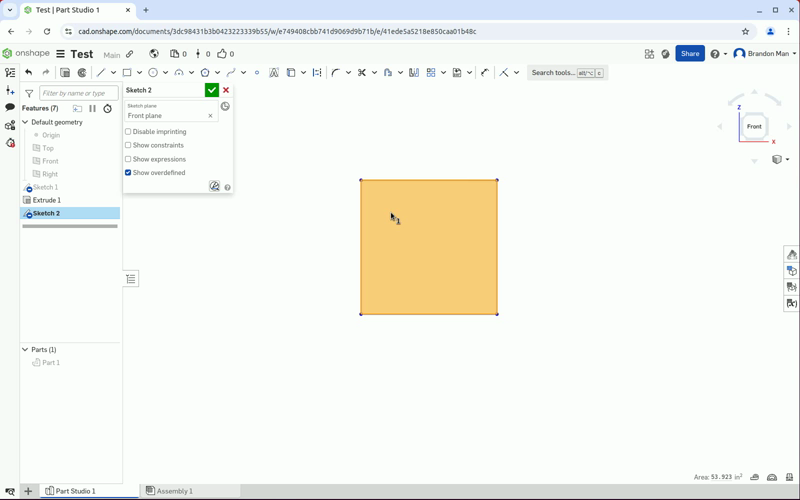
scroll(-6)
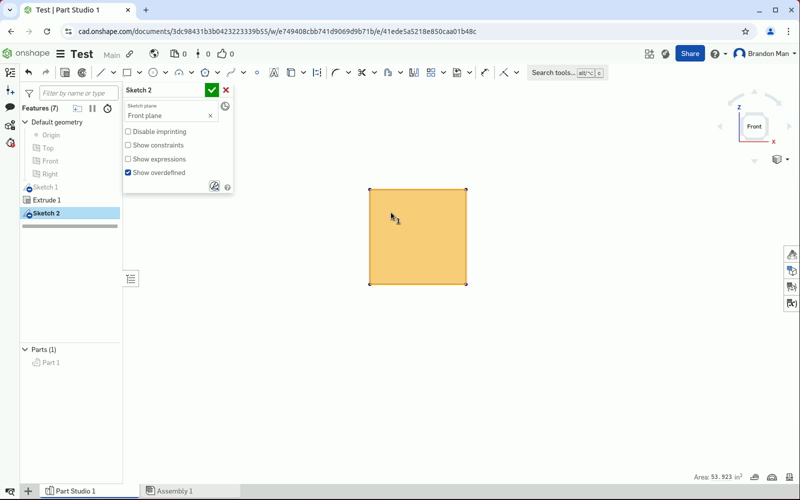
scroll(-6)
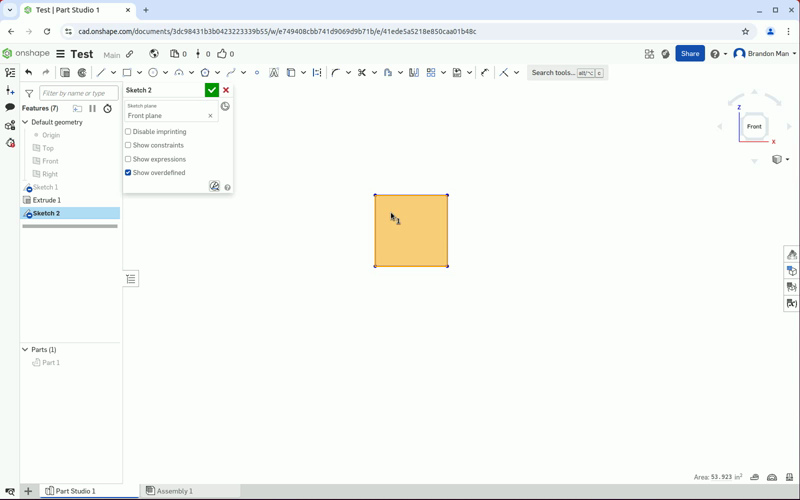
scroll(-6)
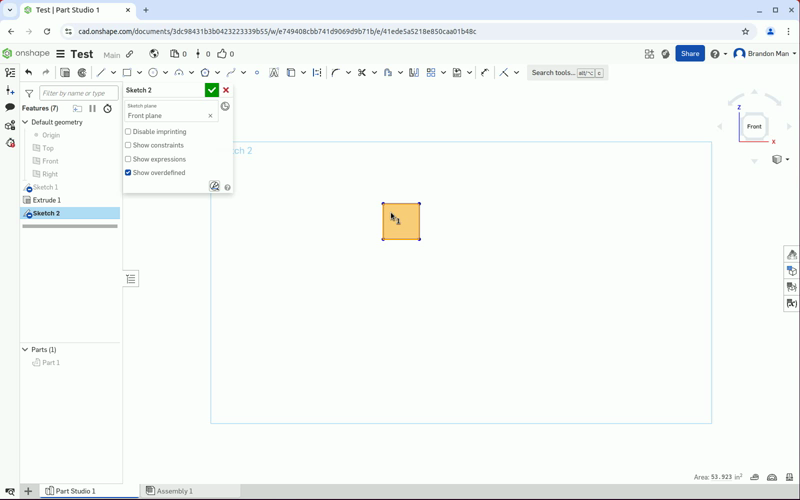
mouse_move(73, 352)
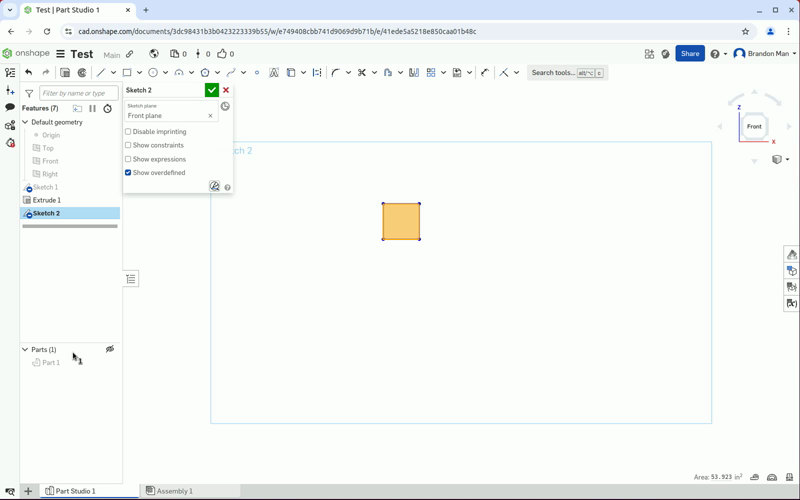
key(shift+y)
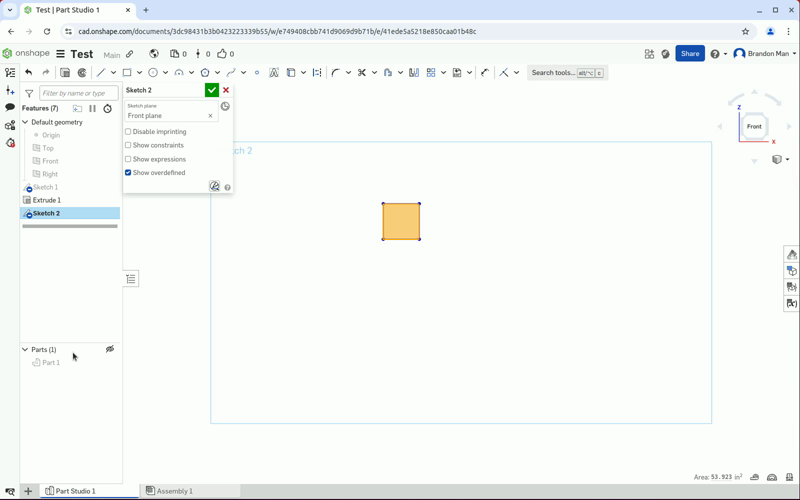
key(shift+e)
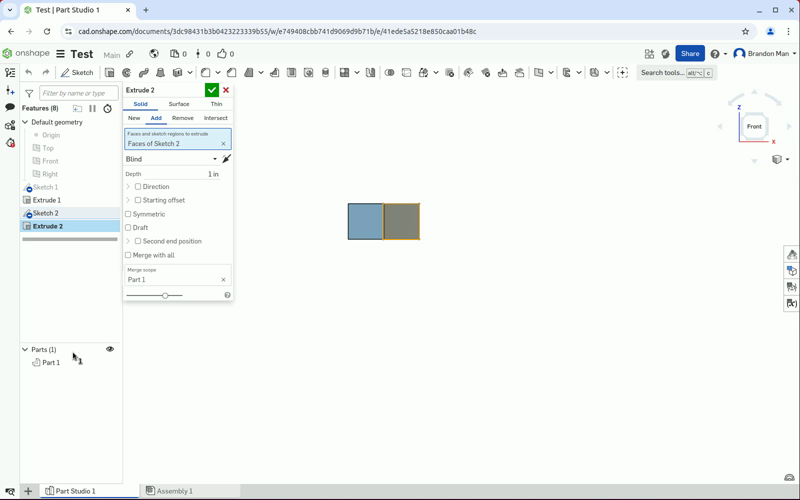
mouse_move(143, 106)
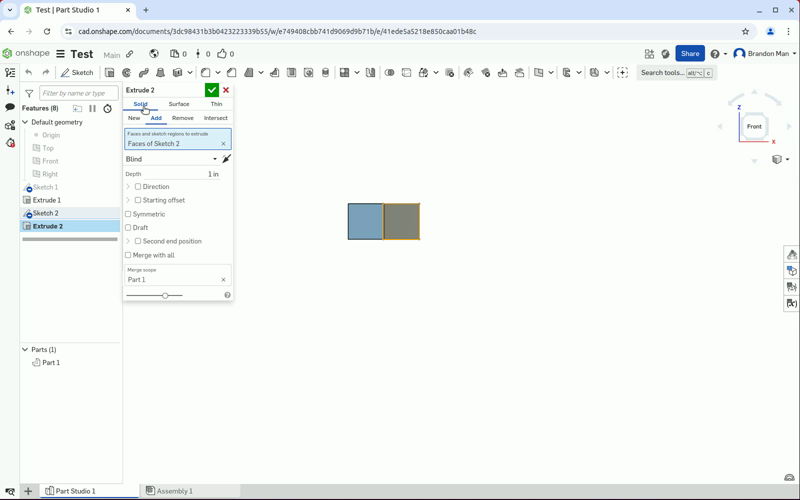
click(143, 106)
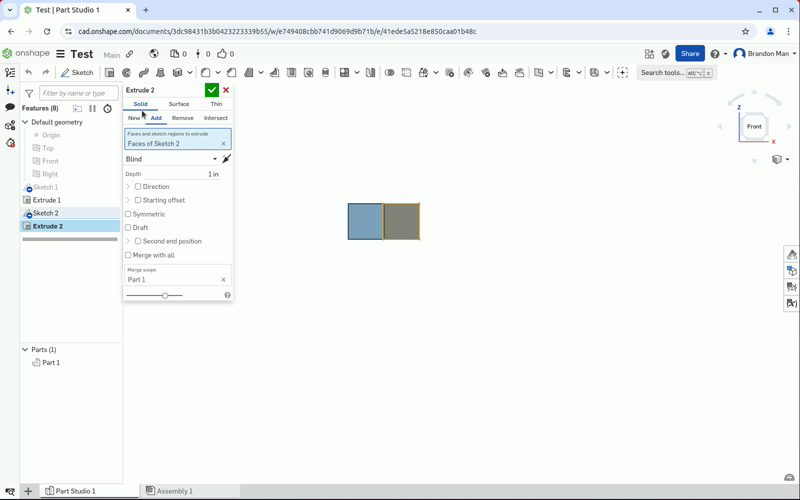
mouse_move(137, 120)
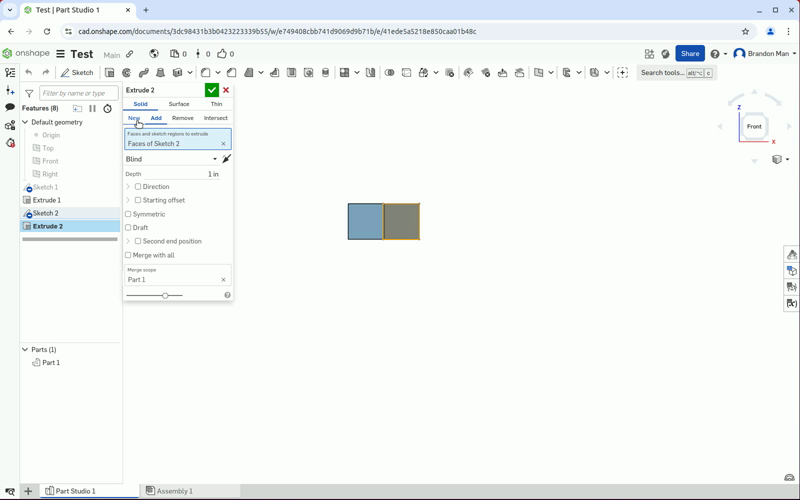
click(137, 120)
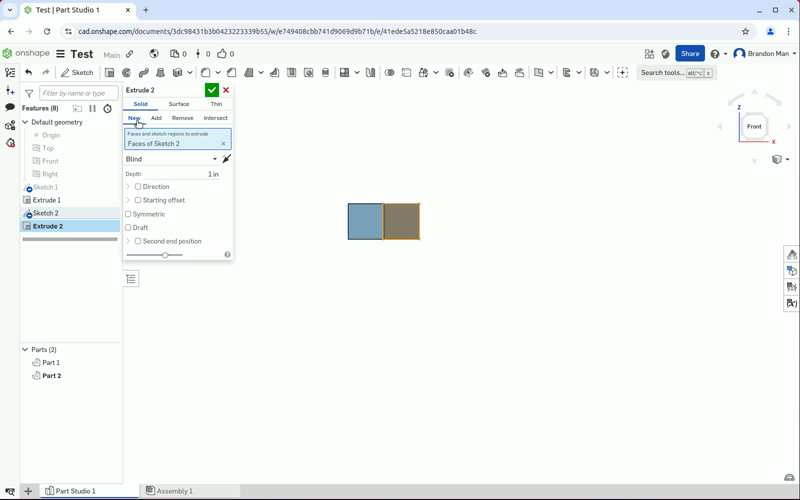
key(tab, 4)
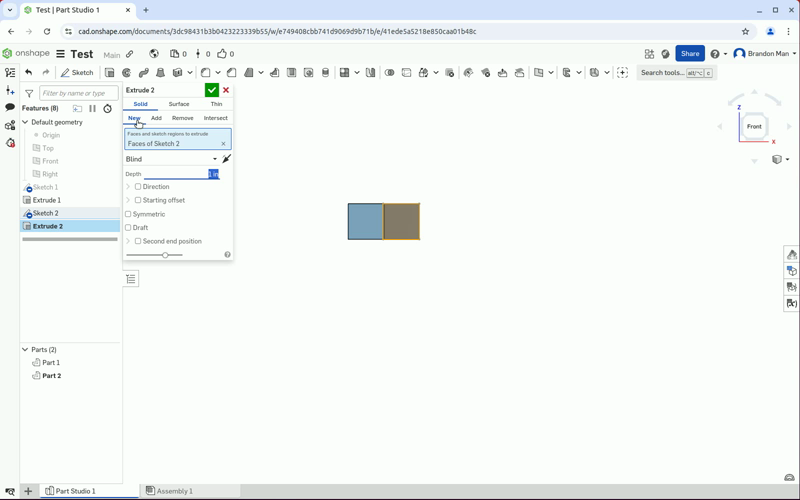
text(7.221)
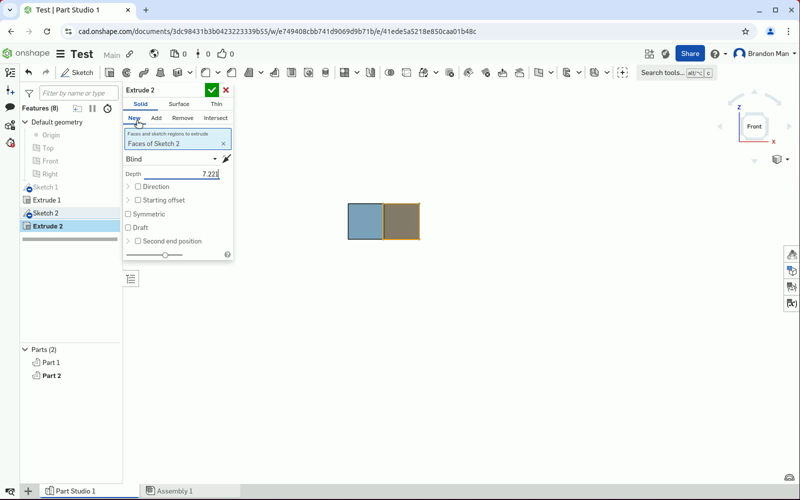
key(enter)
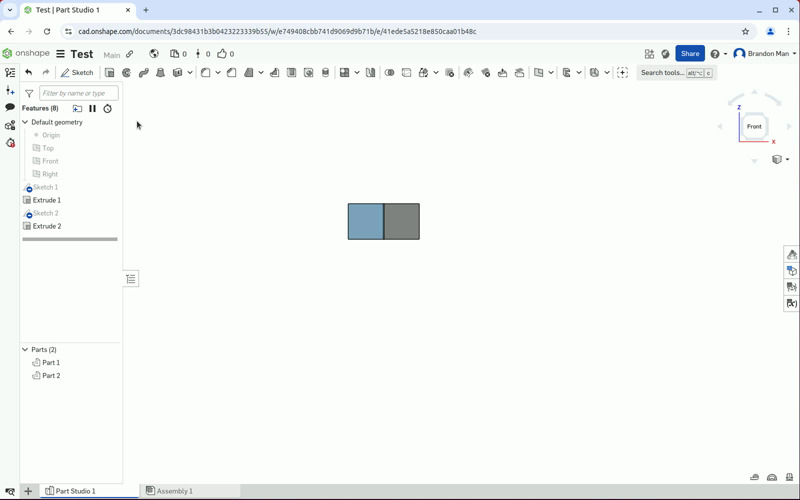
key(shift+h)
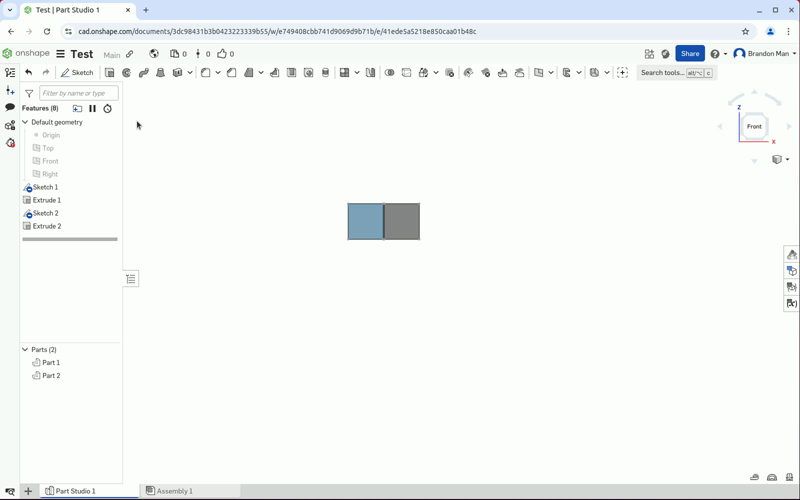
key(shift+h)
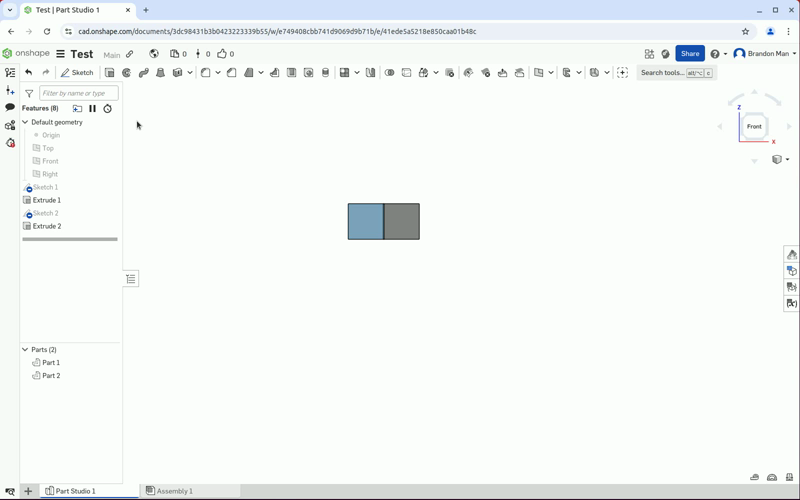
mouse_move(73, 189)
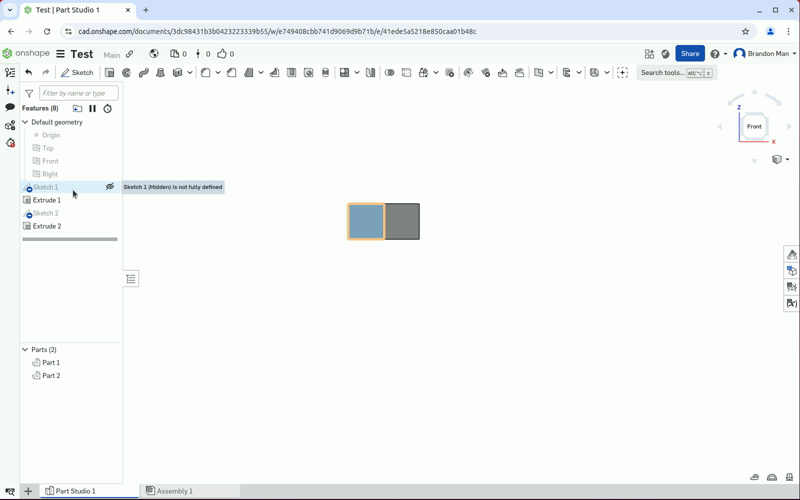
click(73, 189)
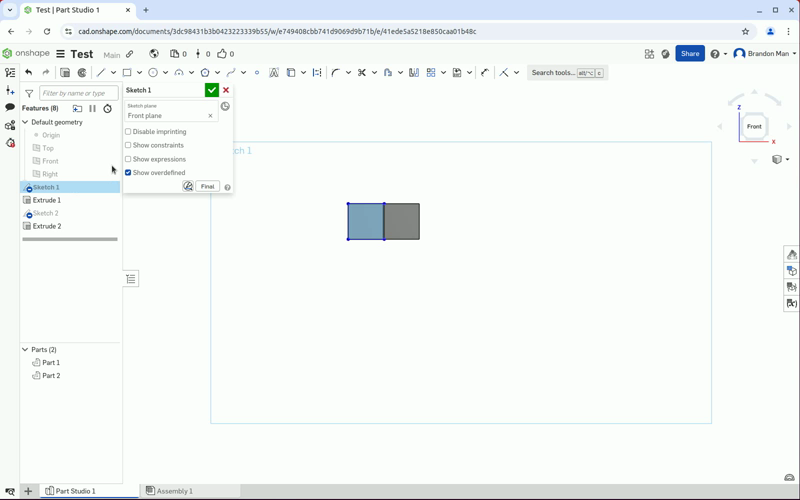
mouse_move(229, 92)
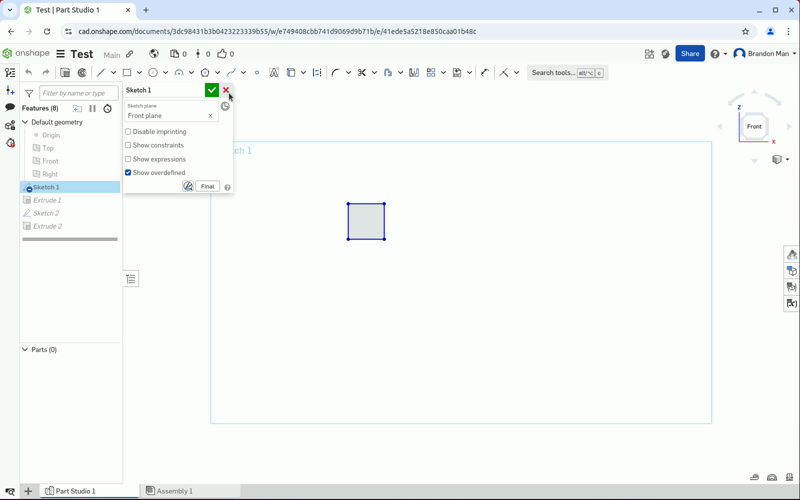
click(229, 92)
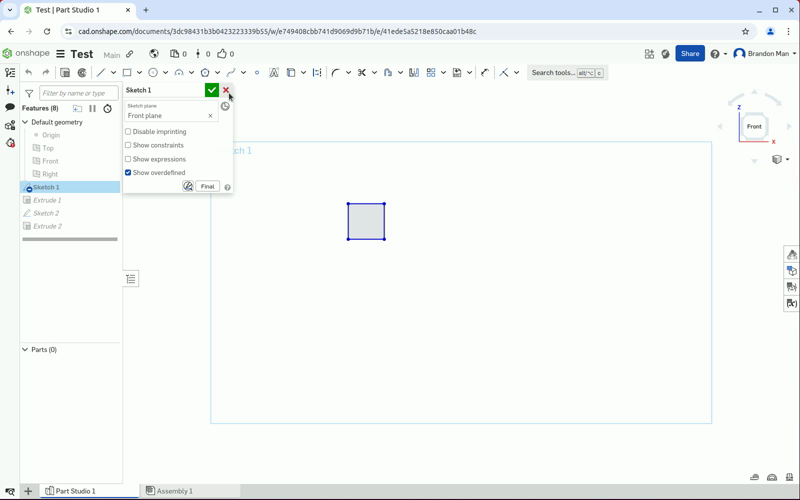
key(shift+s)
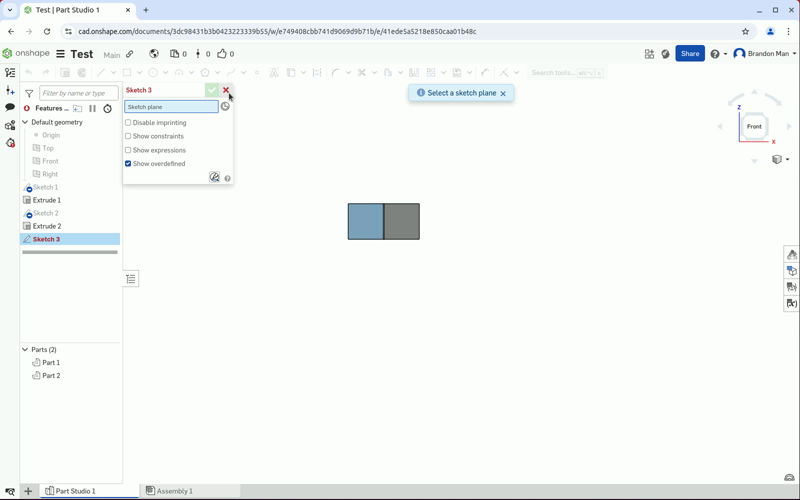
mouse_move(73, 163)
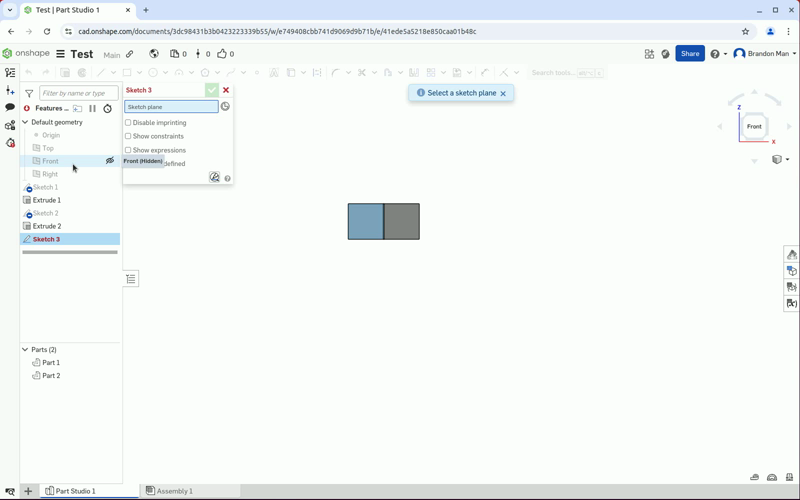
click(73, 163)
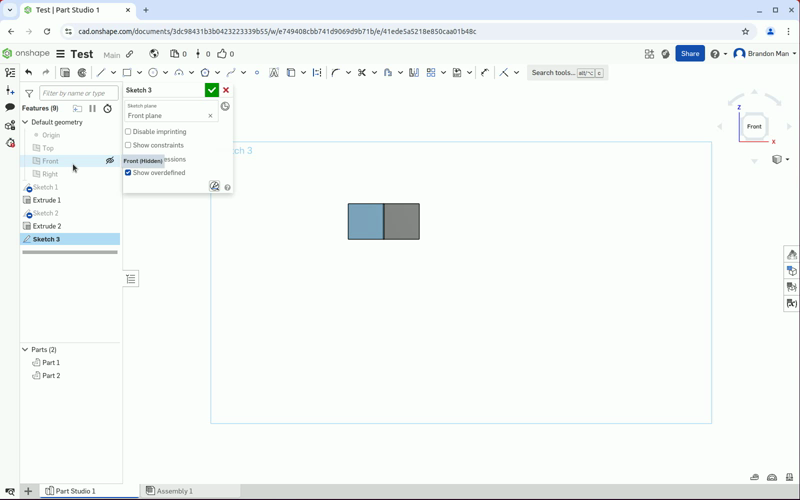
mouse_move(73, 352)
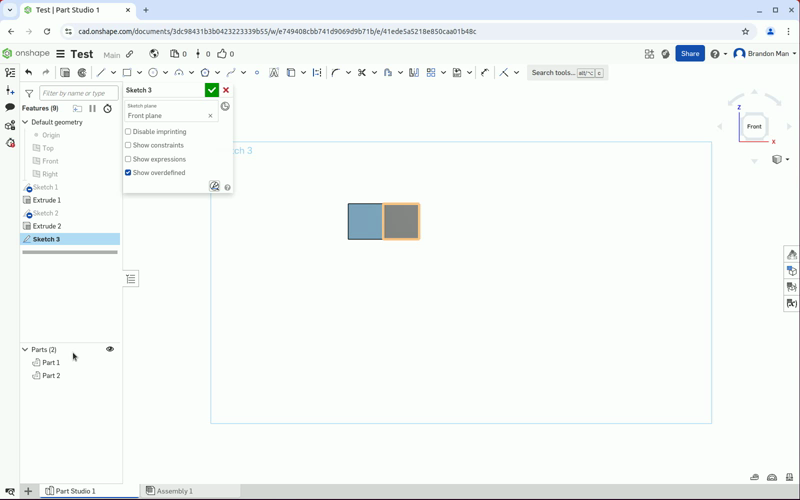
key(y)
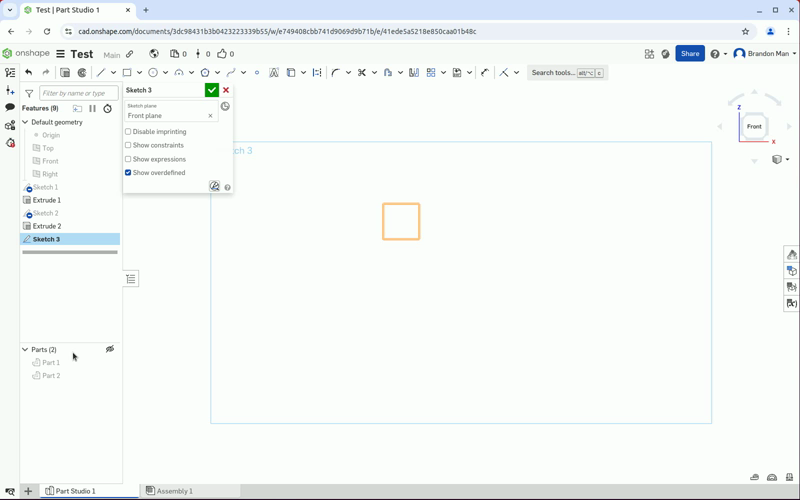
key(l)
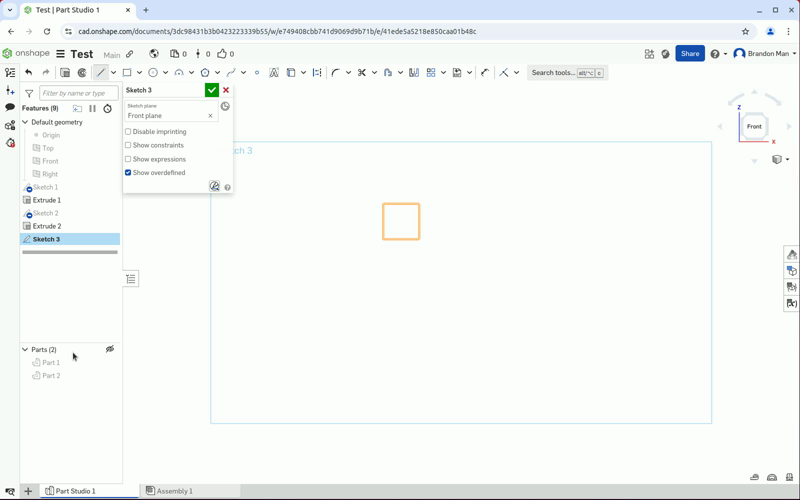
key_down(shift)
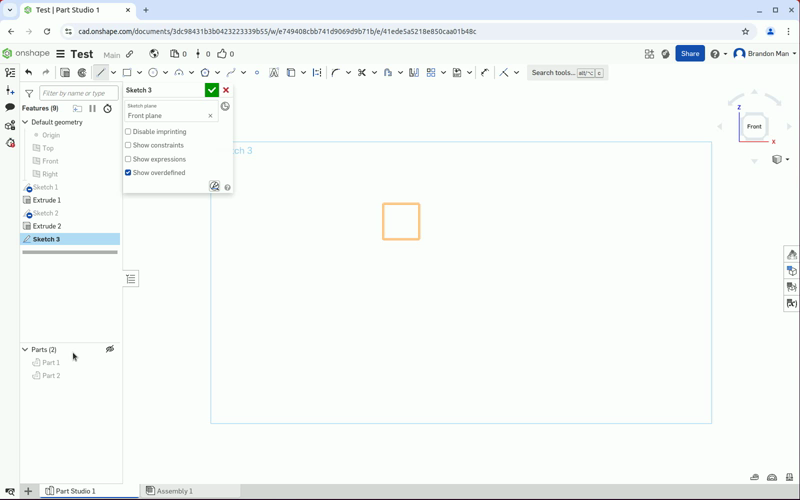
mouse_move(418, 239)
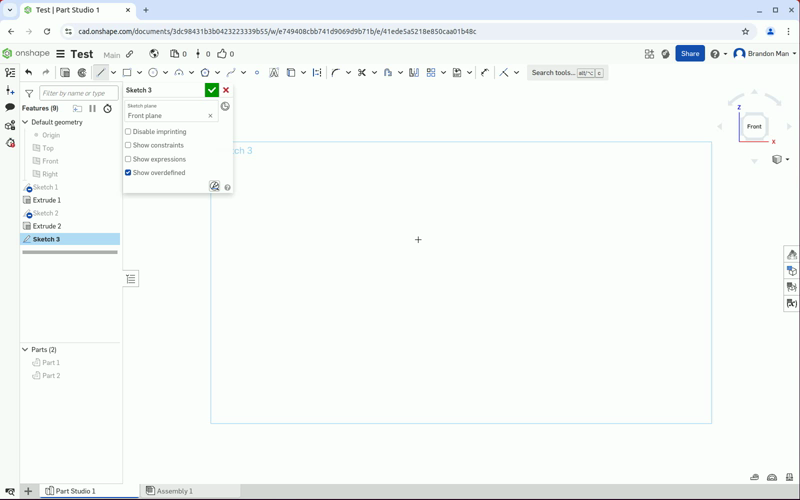
click(418, 239)
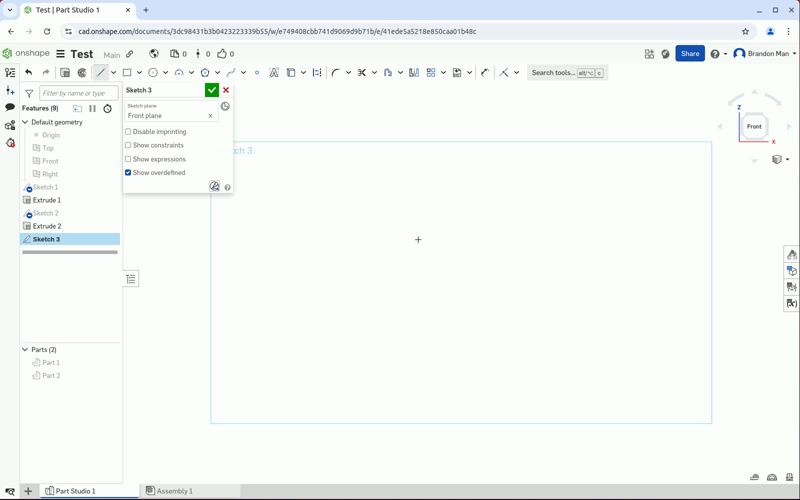
key_up(shift)
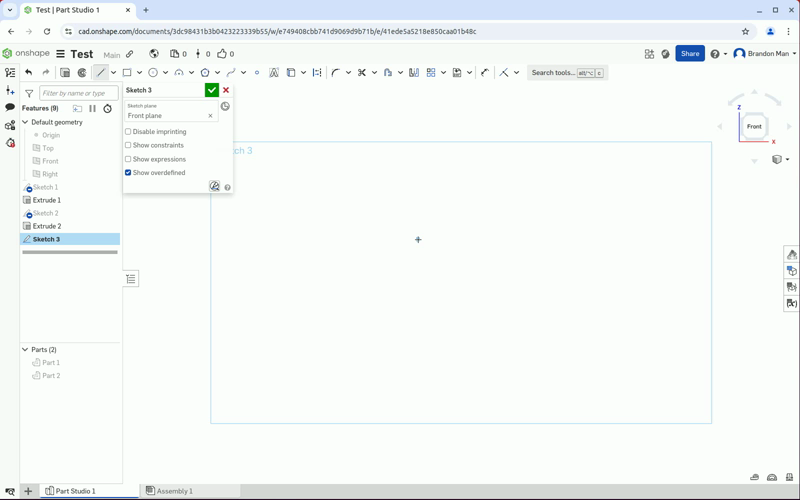
key_down(shift)
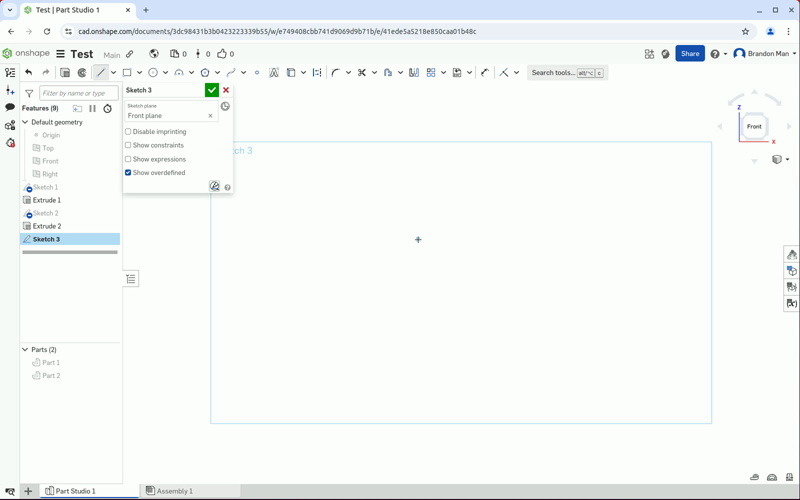
mouse_move(448, 239)
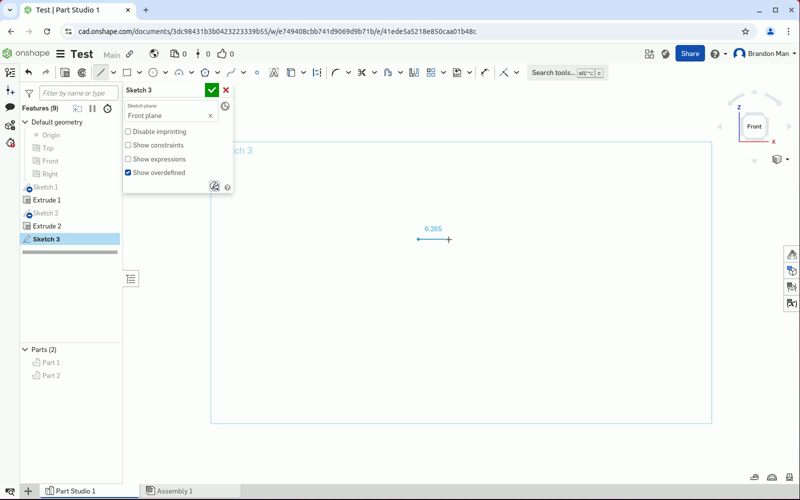
mouse_move(454, 239)
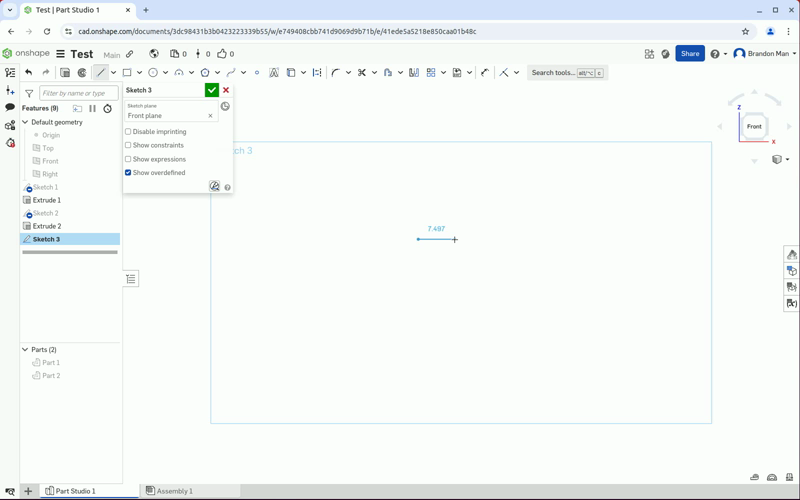
click(454, 239)
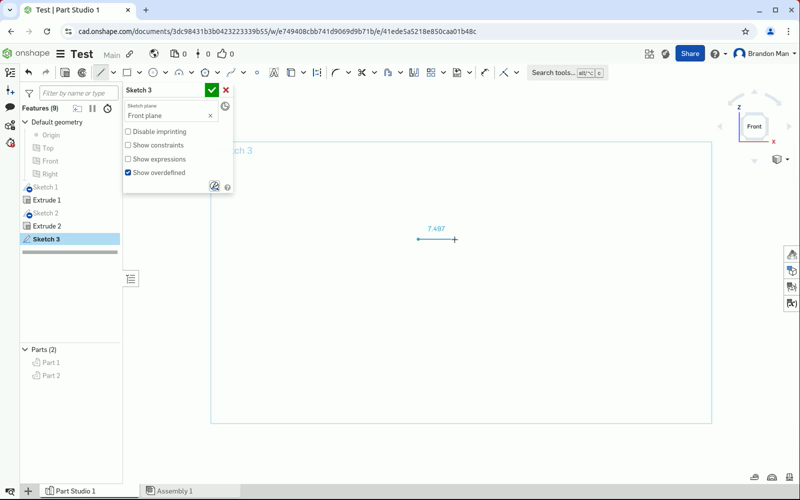
key_up(shift)
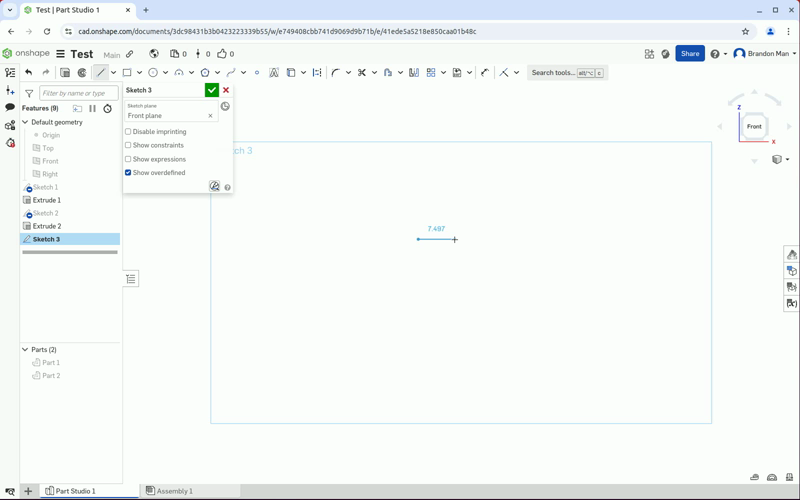
key_down(shift)
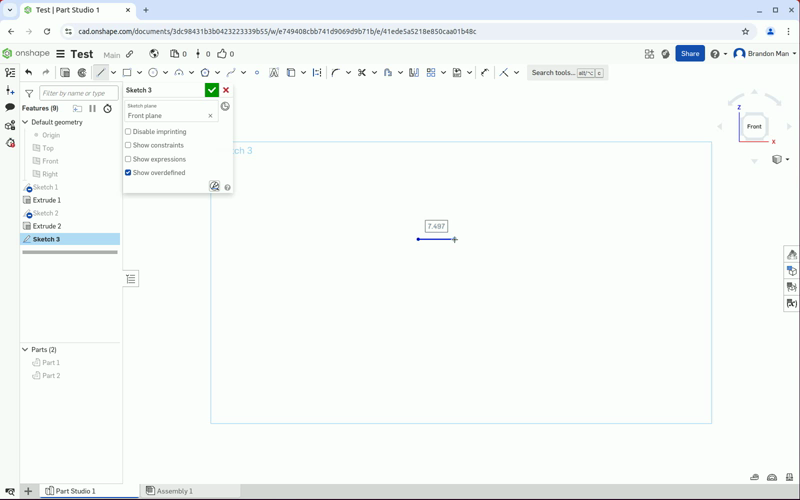
mouse_move(484, 239)
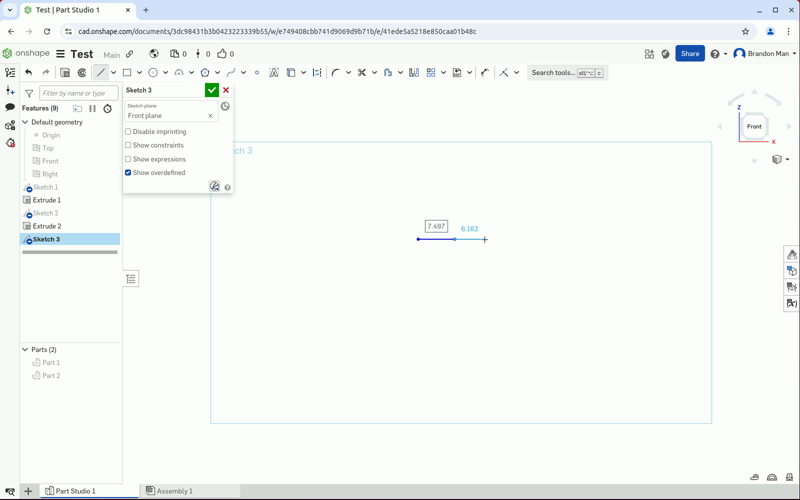
mouse_move(454, 203)
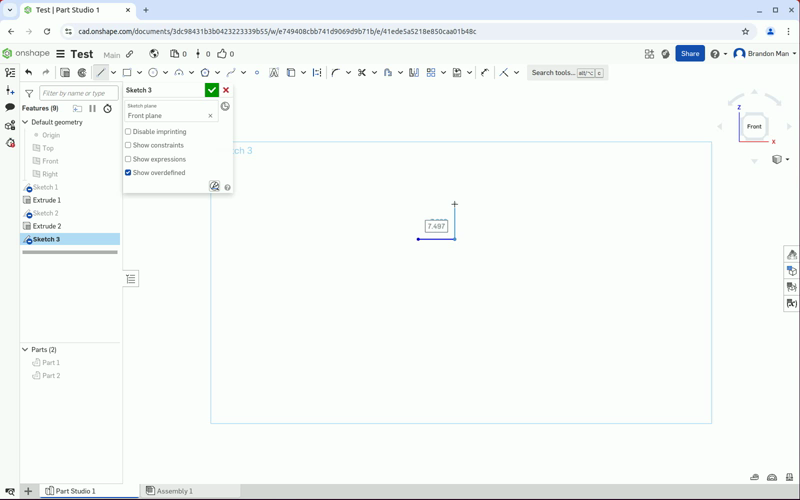
click(454, 203)
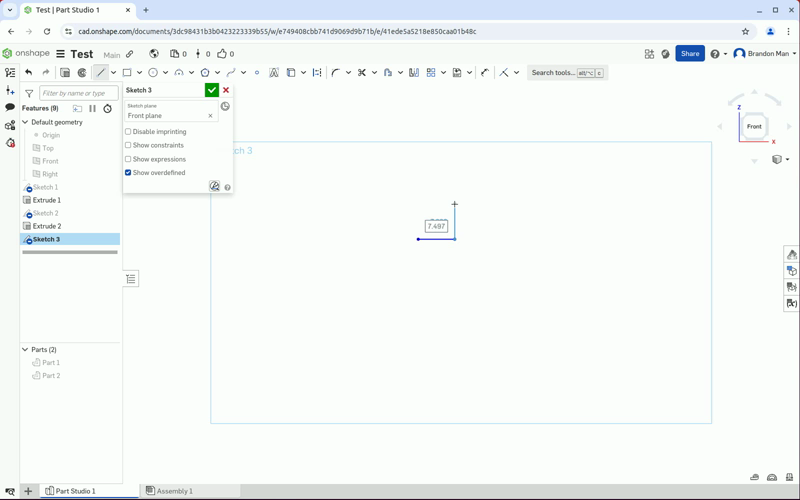
key_up(shift)
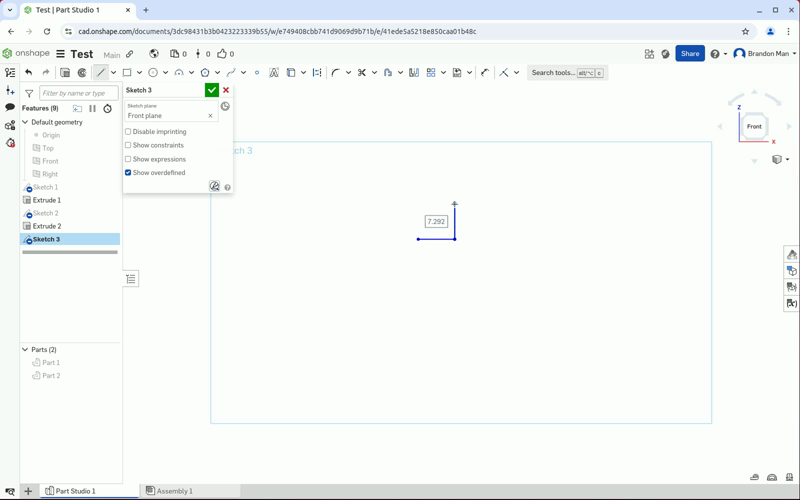
key_down(shift)
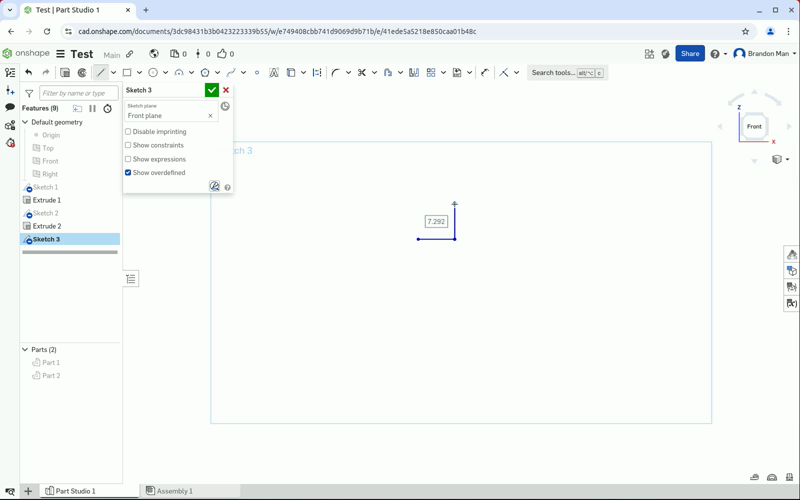
mouse_move(484, 203)
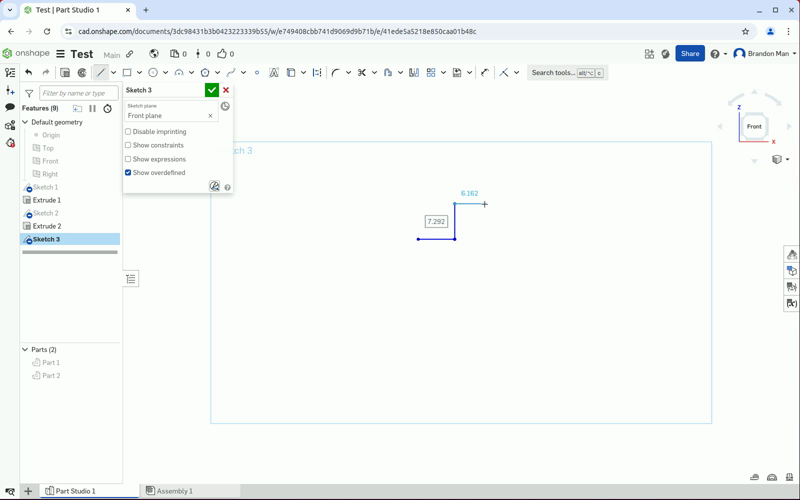
mouse_move(418, 203)
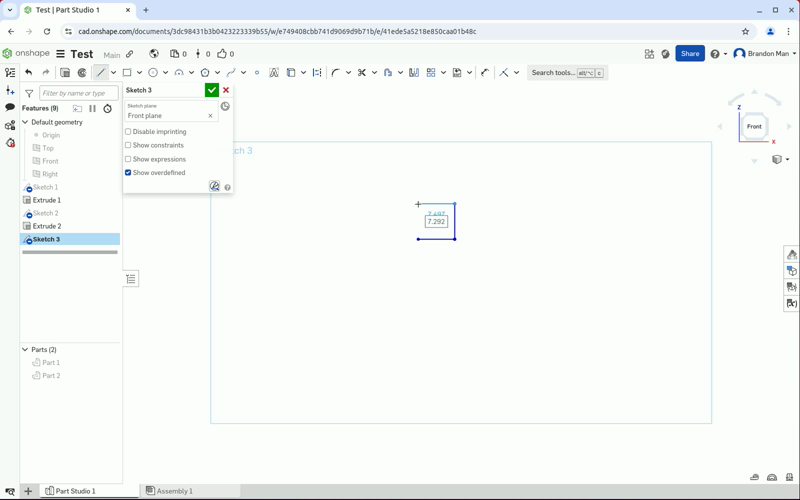
click(418, 203)
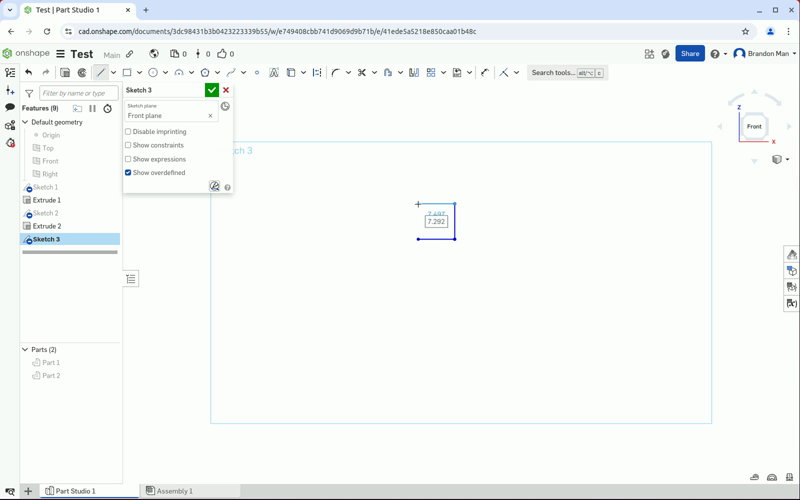
key_up(shift)
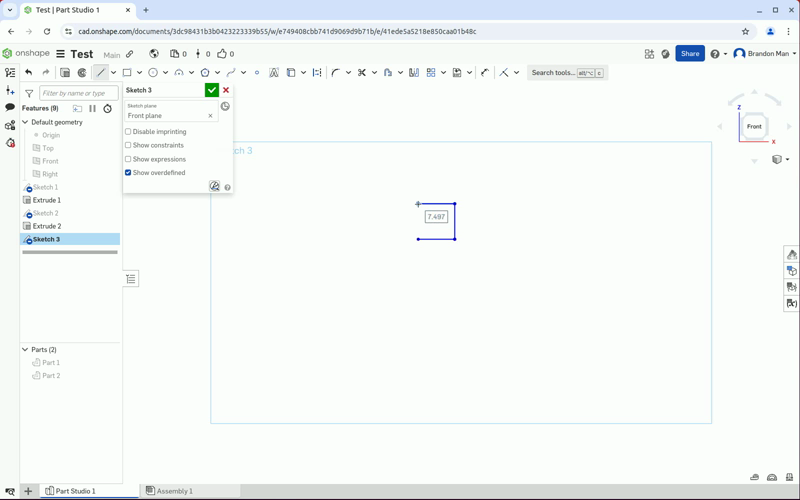
mouse_move(448, 203)
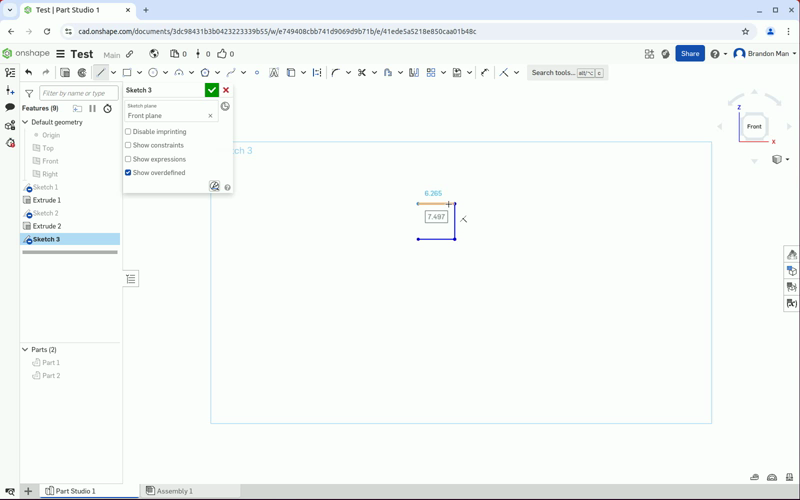
key_down(shift)
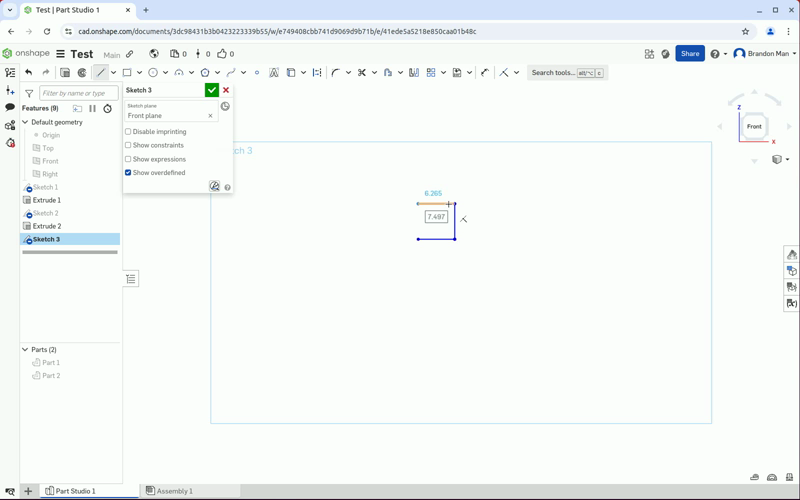
mouse_move(418, 239)
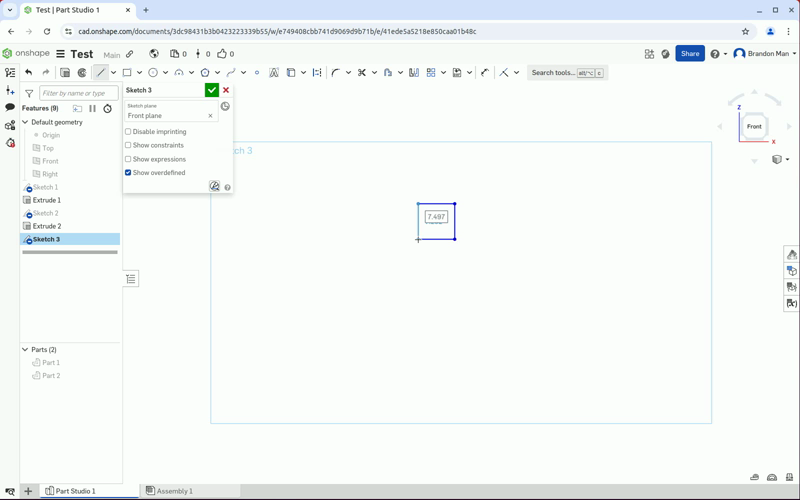
key_up(shift)
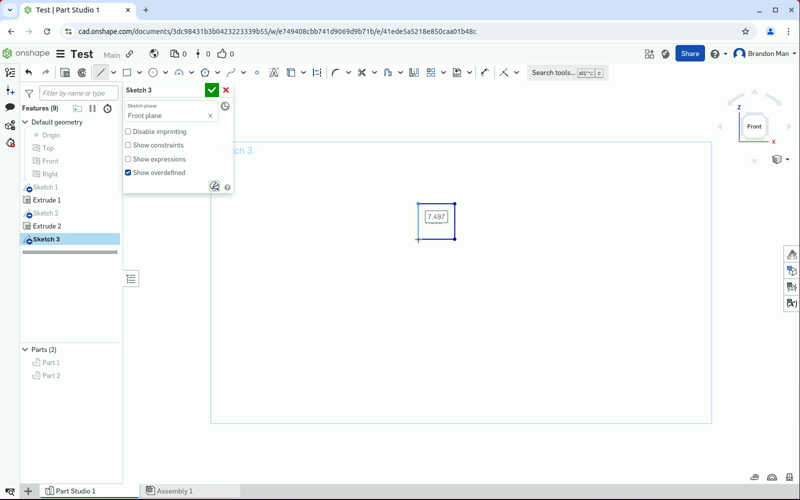
click(418, 239)
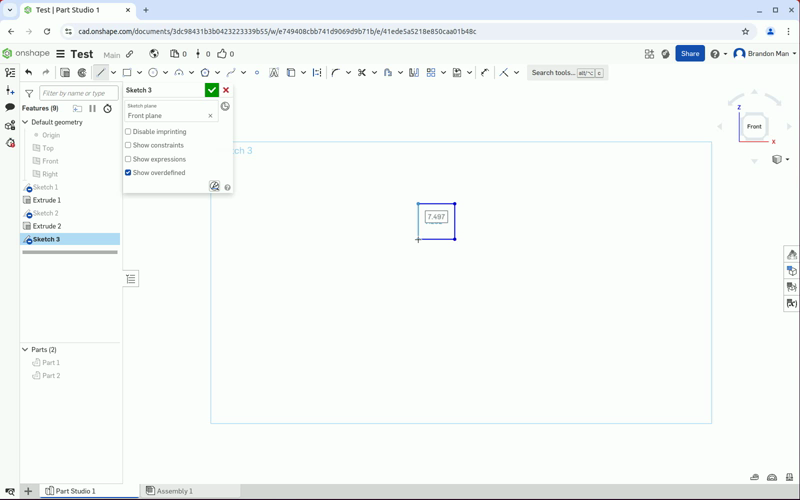
key(esc)
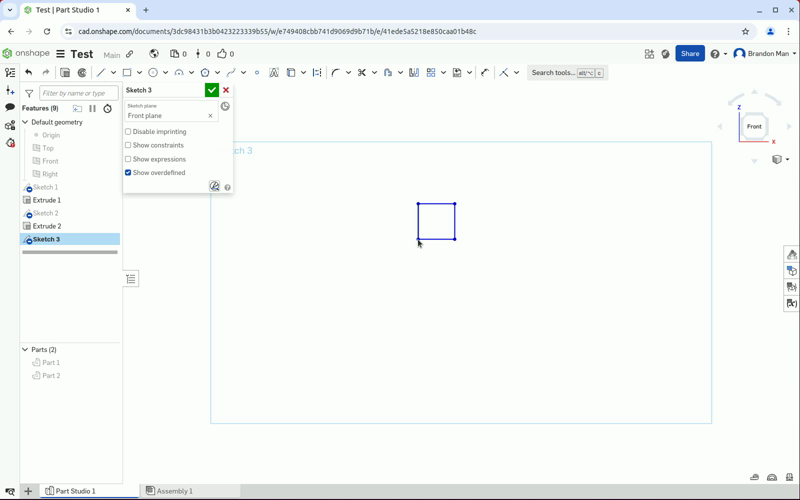
mouse_move(431, 214)
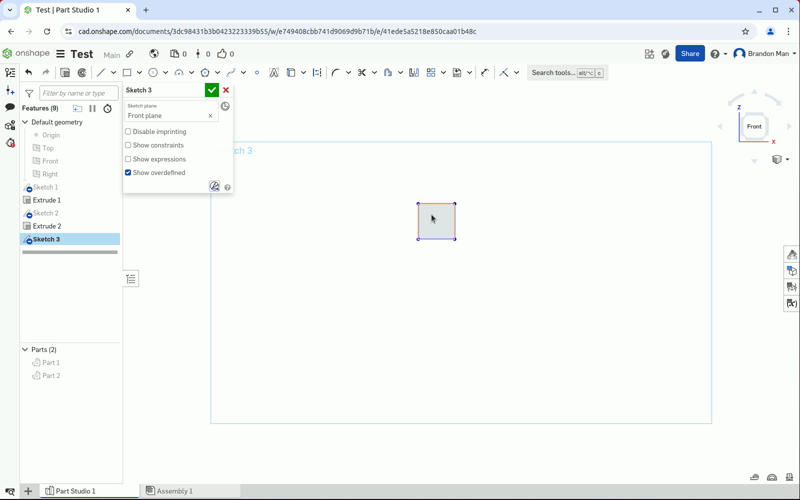
scroll(6)
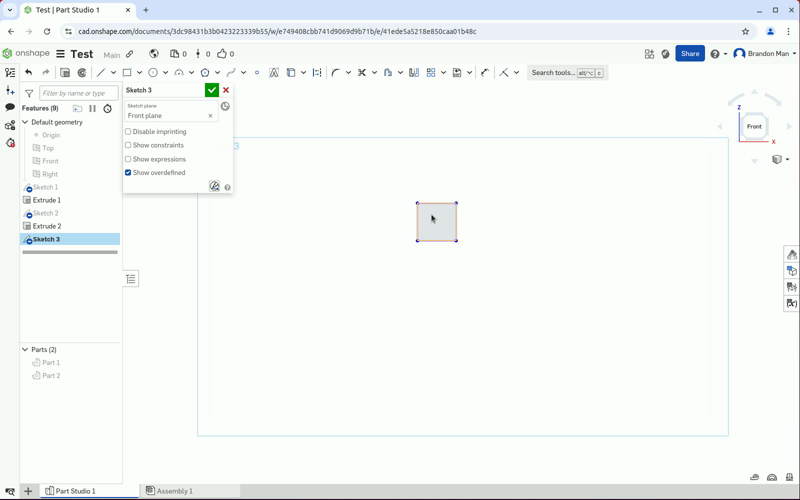
scroll(6)
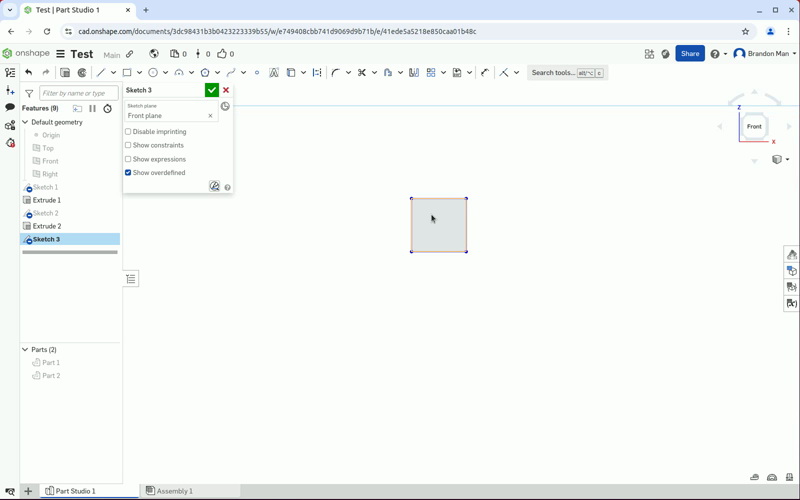
scroll(6)
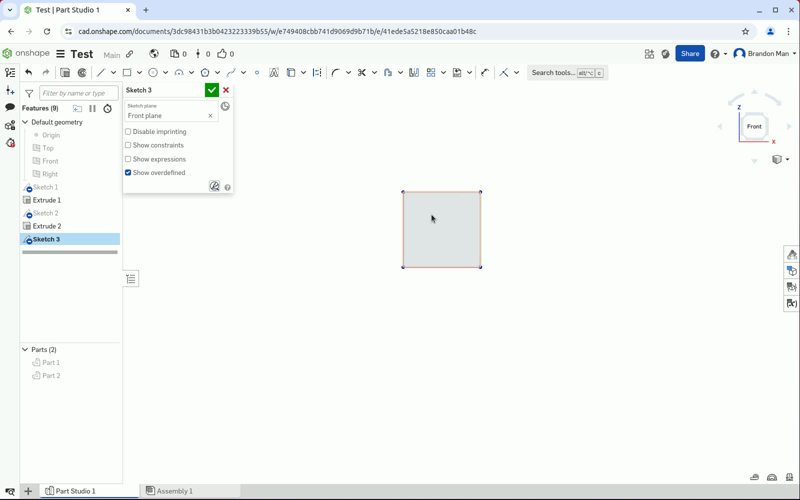
scroll(6)
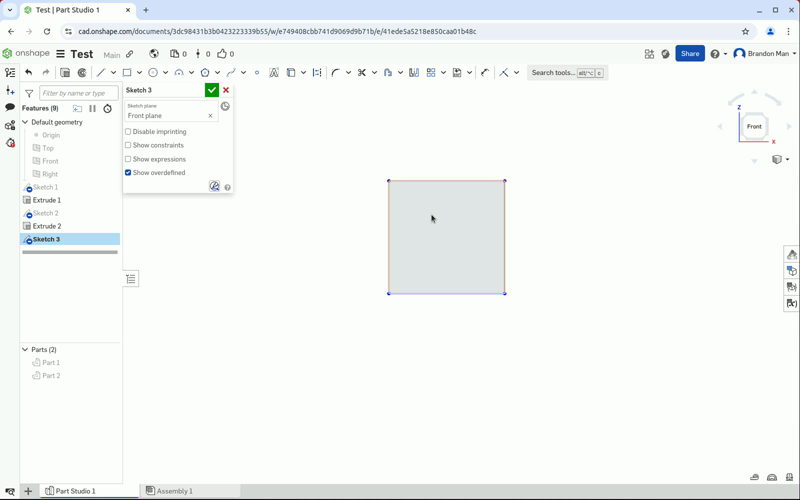
scroll(6)
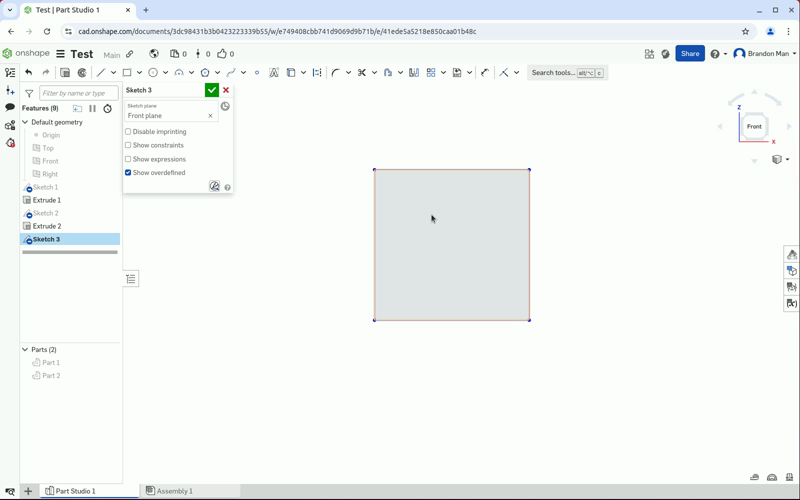
scroll(6)
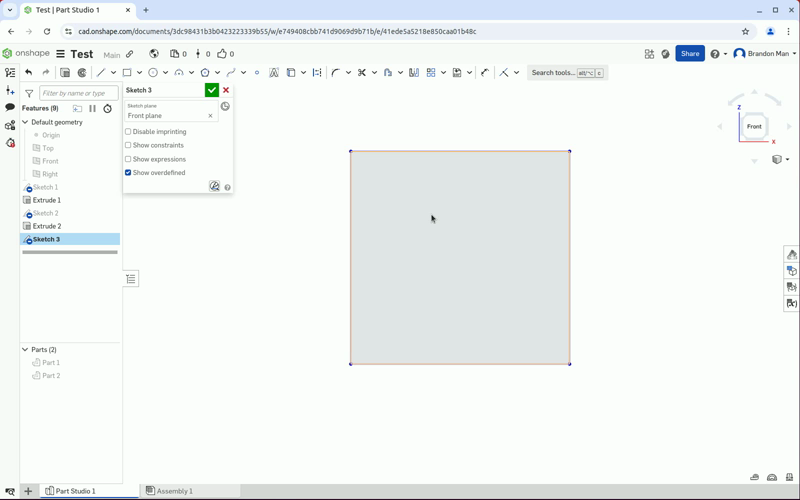
scroll(6)
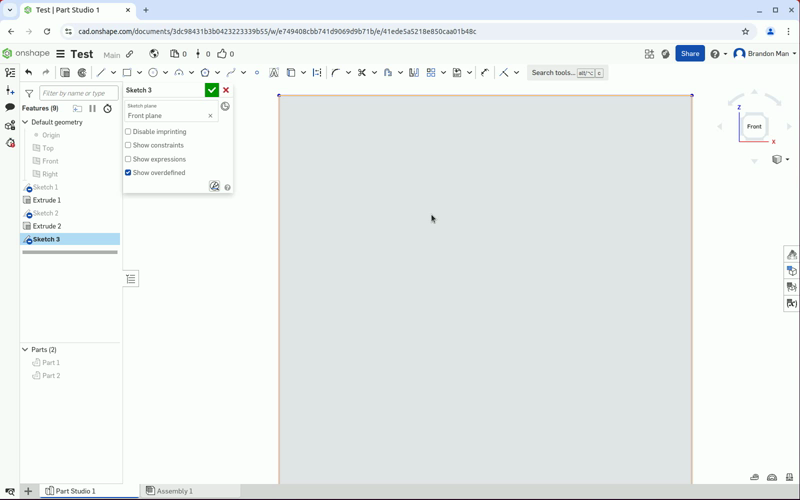
click(431, 214)
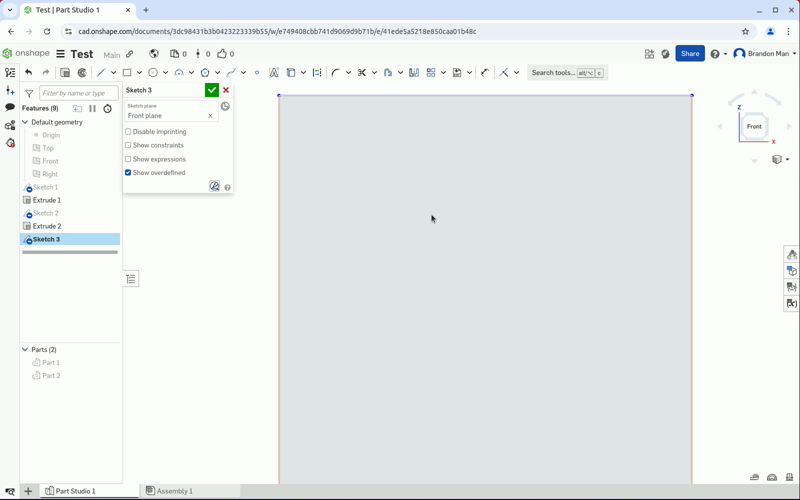
scroll(-6)
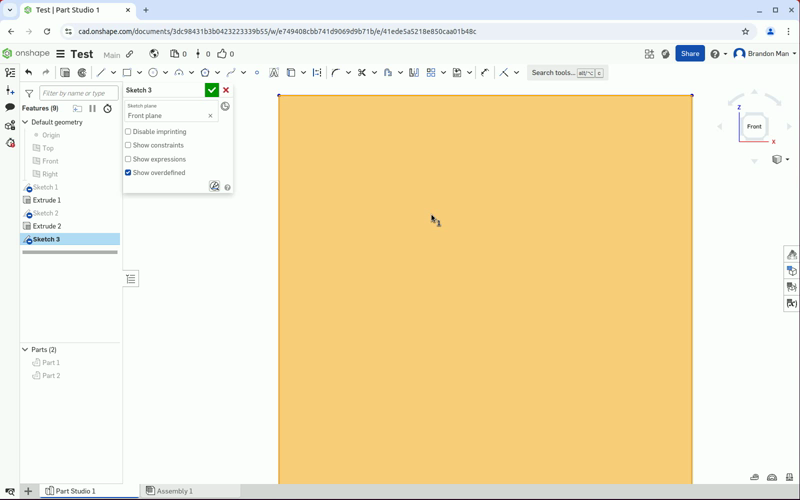
scroll(-6)
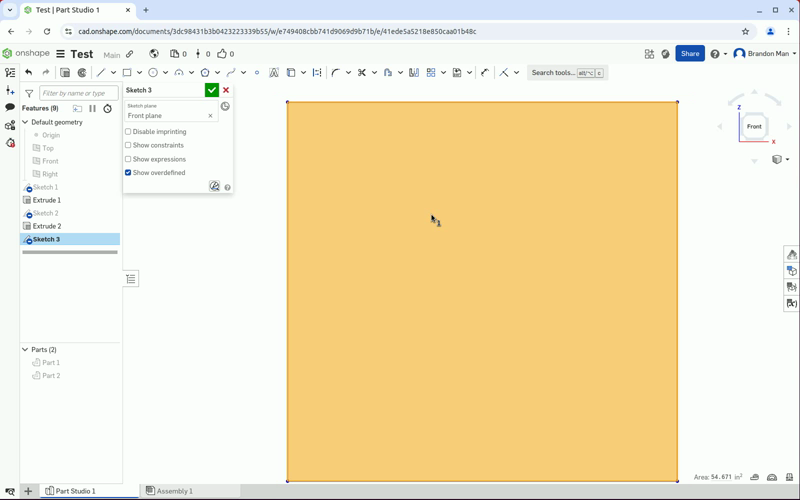
scroll(-6)
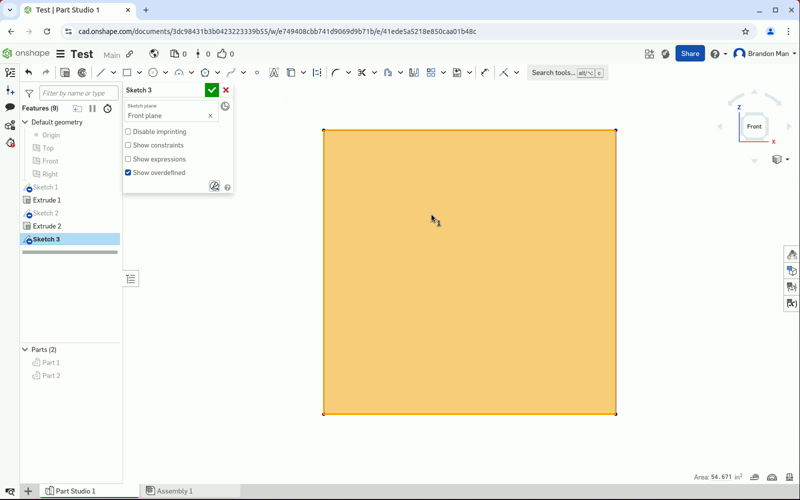
scroll(-6)
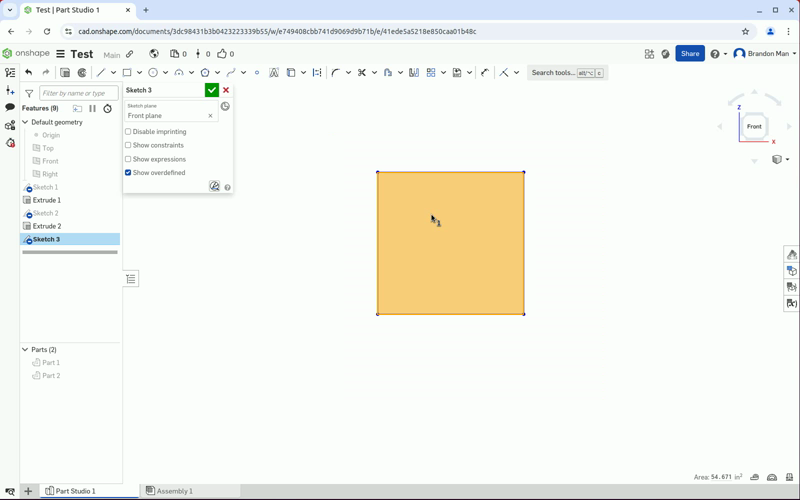
scroll(-6)
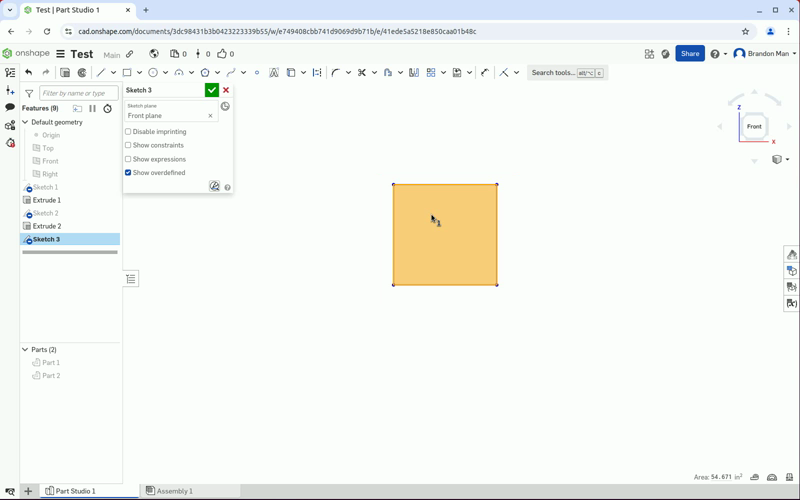
scroll(-6)
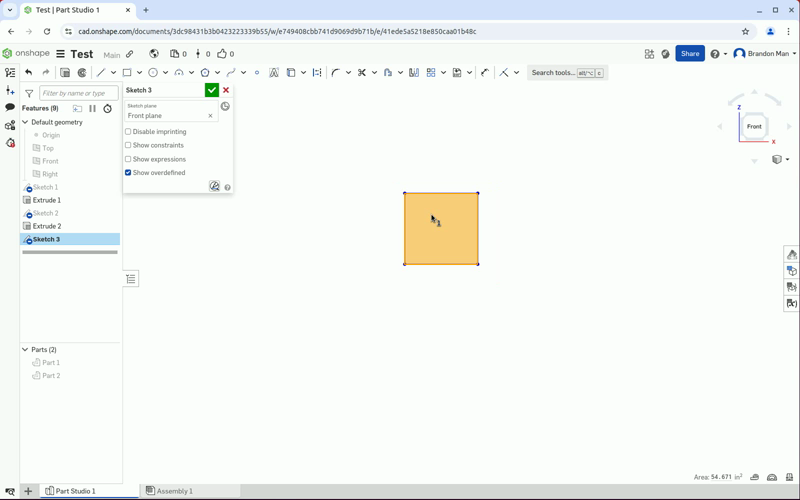
scroll(-6)
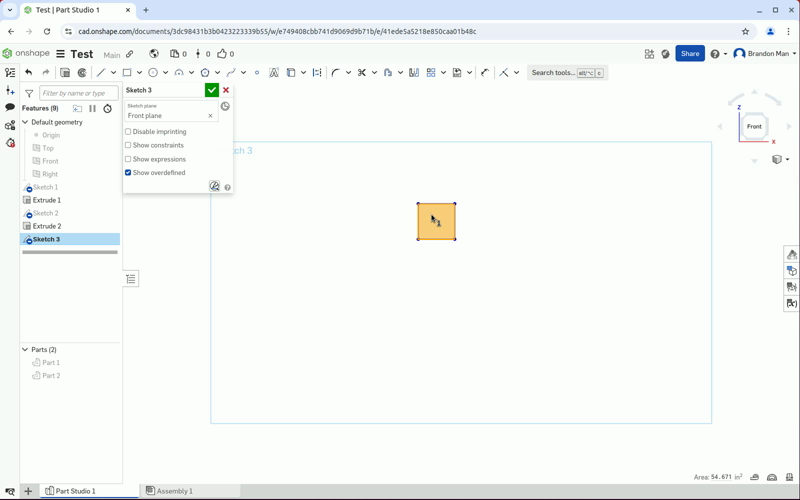
mouse_move(73, 352)
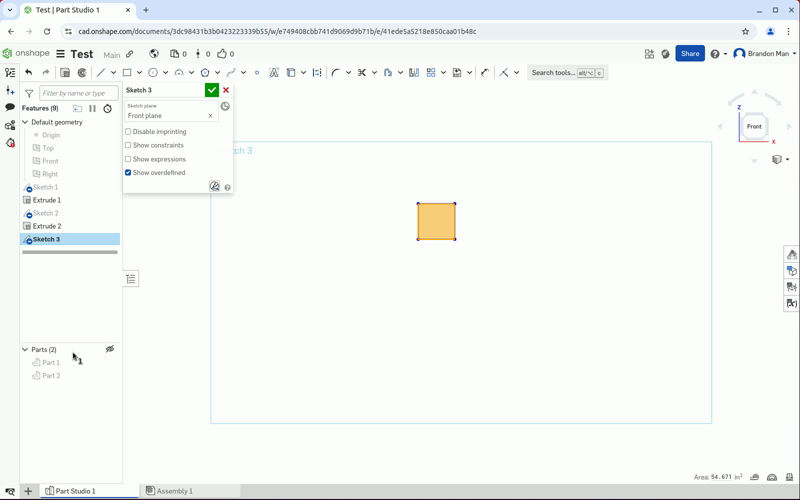
key(shift+y)
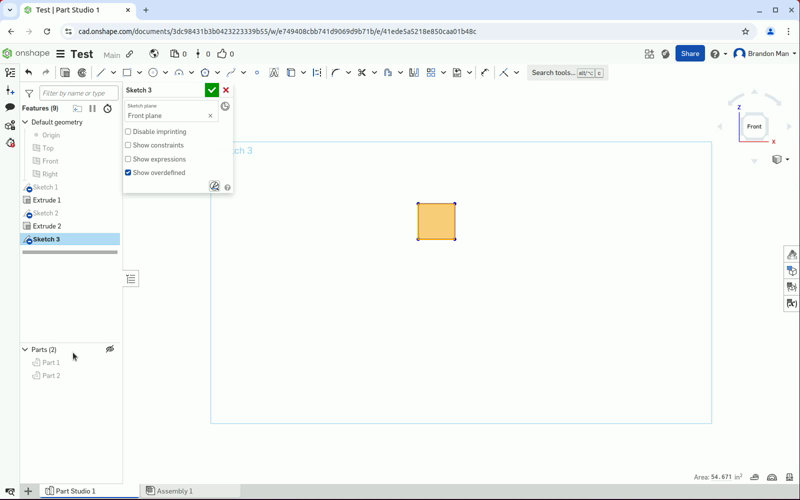
key(shift+e)
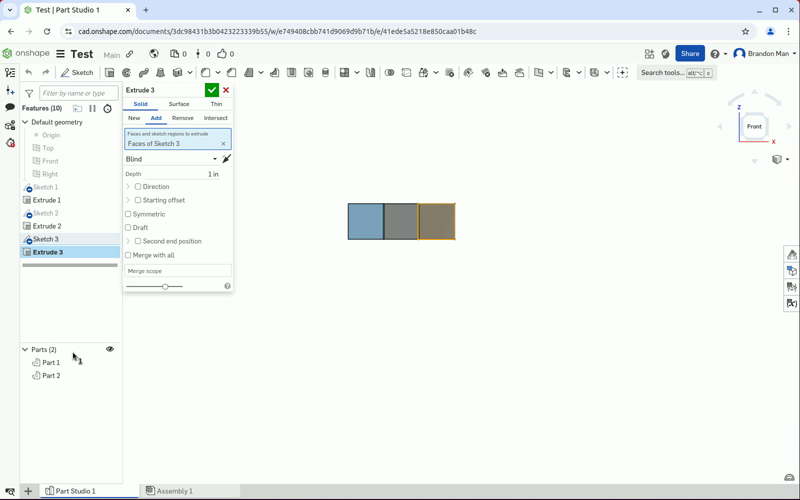
mouse_move(143, 106)
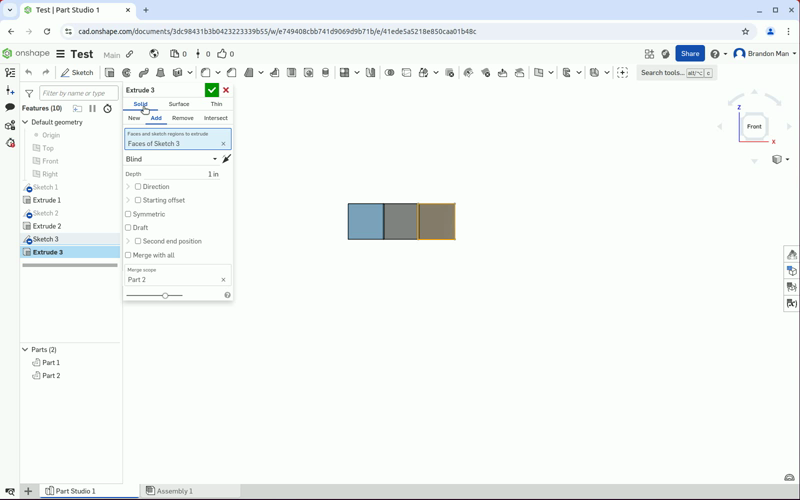
click(143, 106)
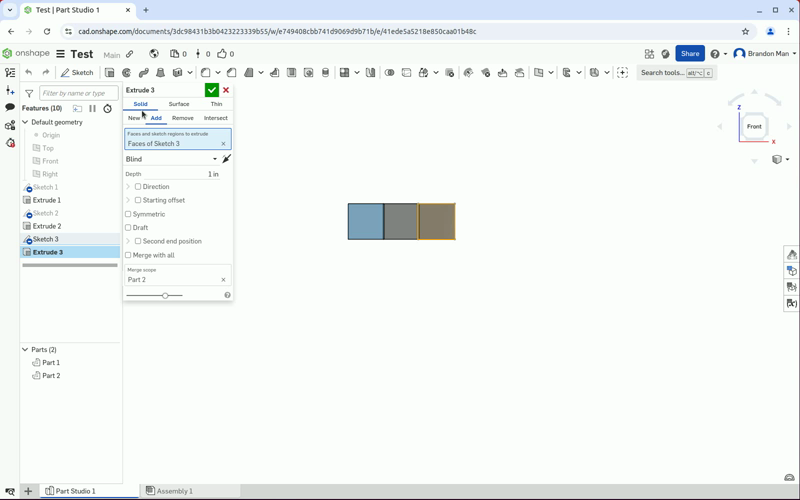
mouse_move(137, 120)
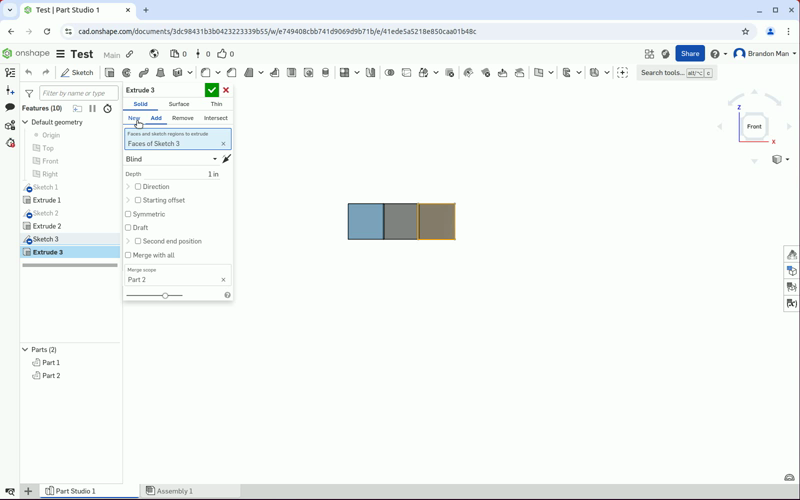
click(137, 120)
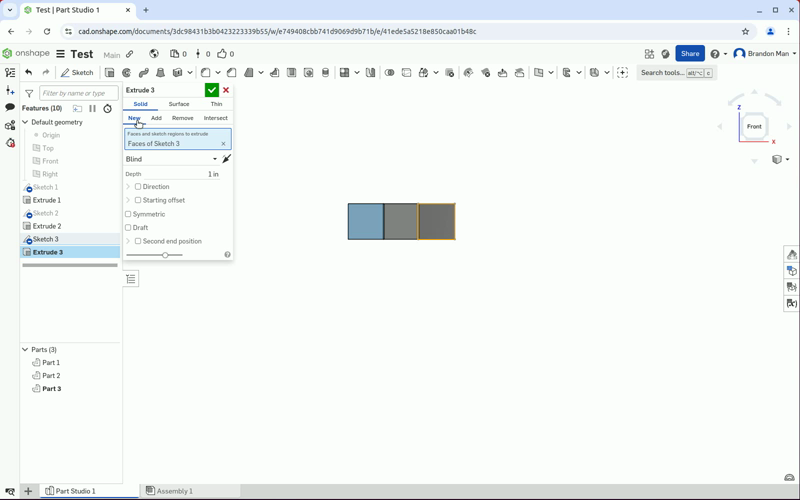
key(tab, 4)
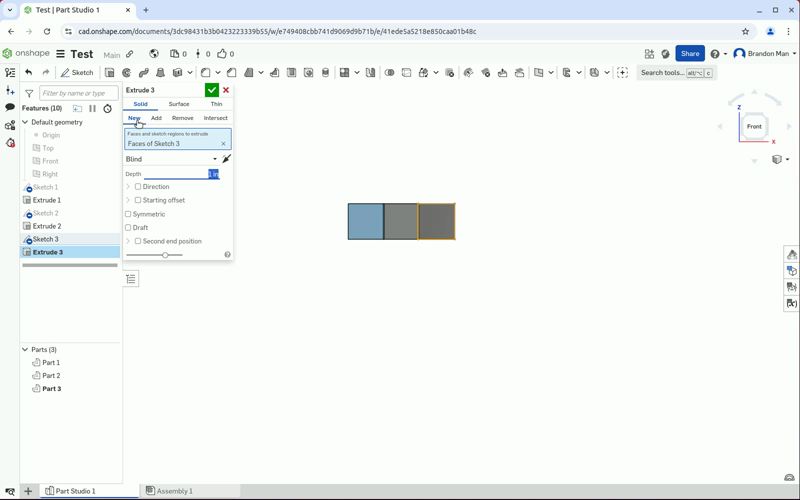
text(7.221)
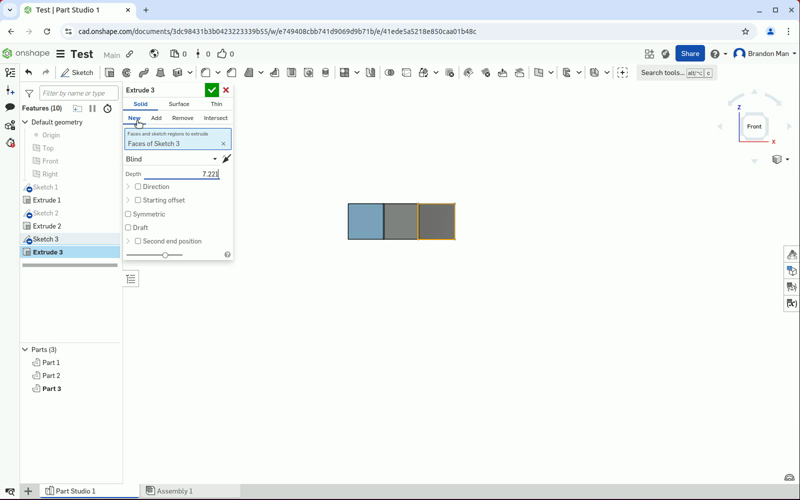
key(enter)
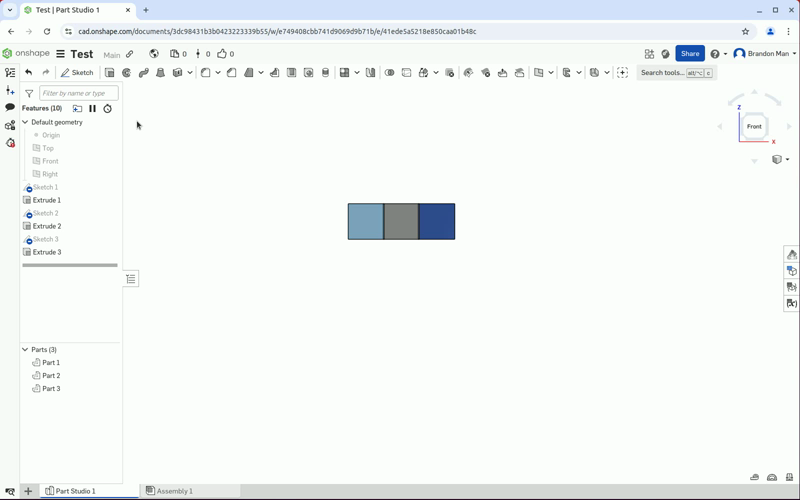
key(shift+h)
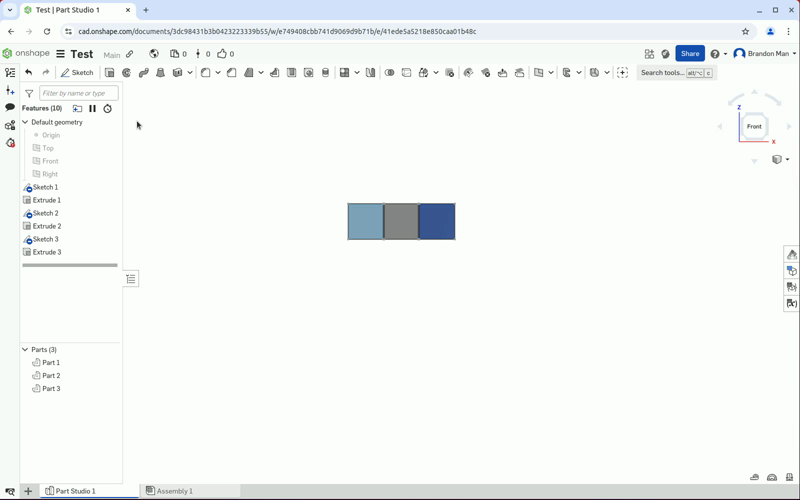
key(shift+h)
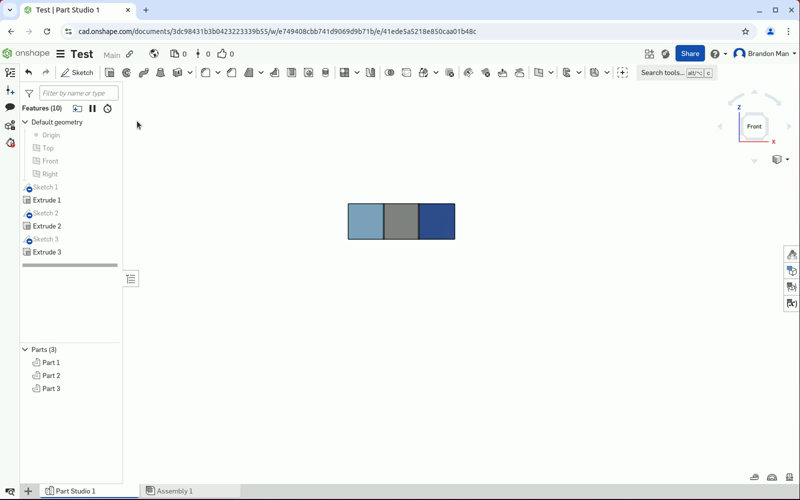
mouse_move(73, 189)
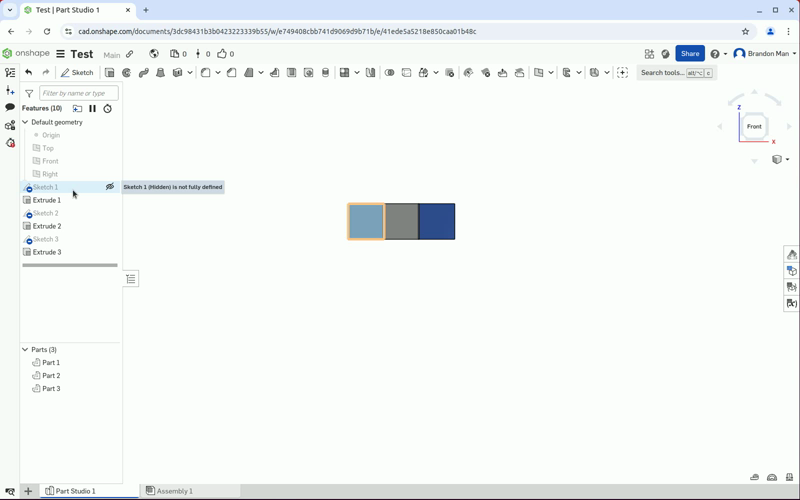
click(73, 189)
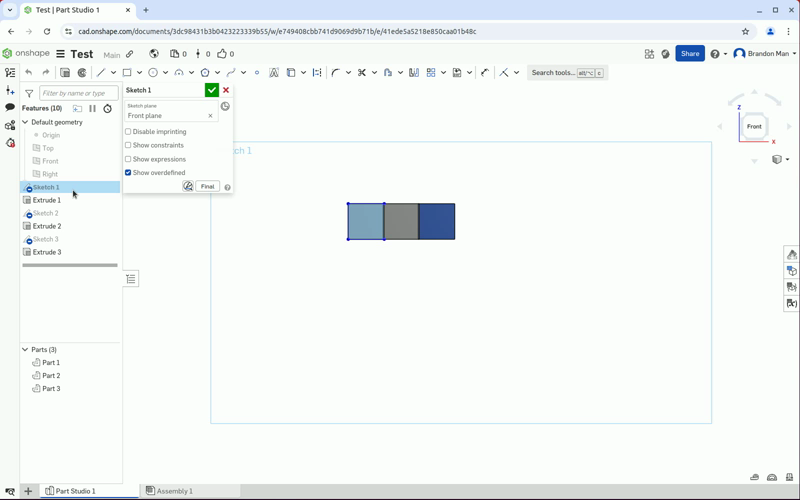
mouse_move(229, 92)
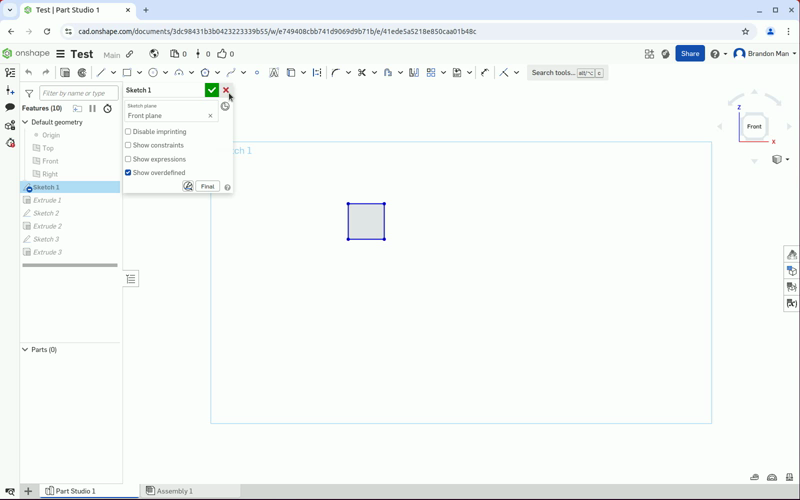
click(229, 92)
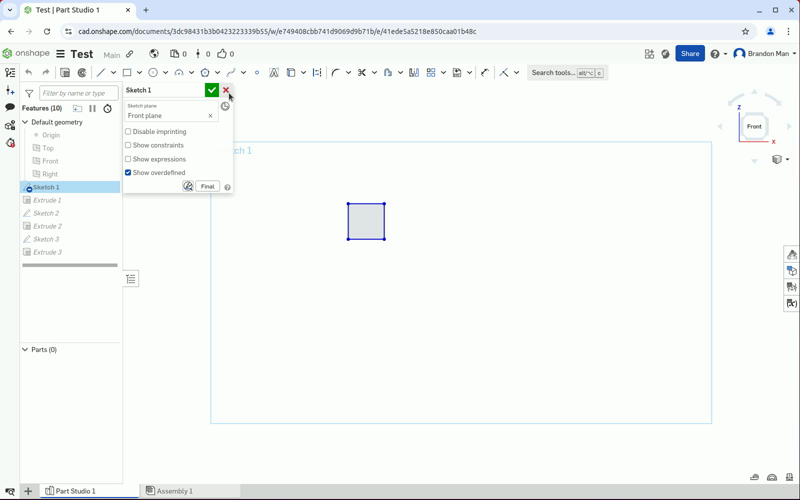
key(shift+s)
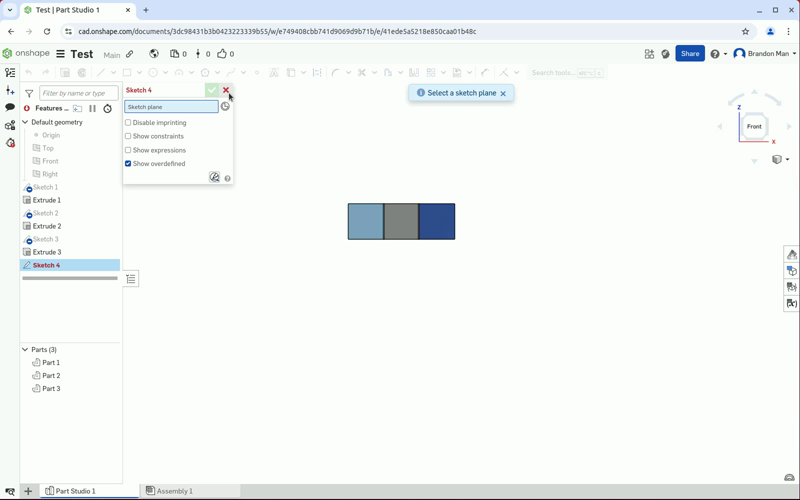
mouse_move(73, 163)
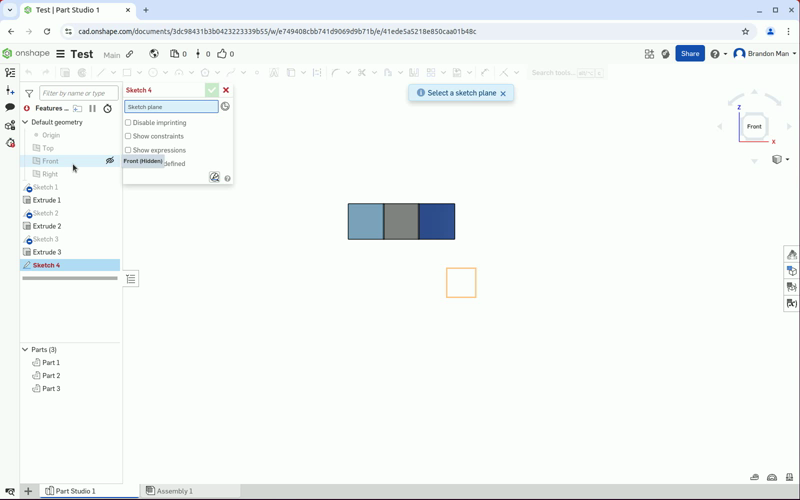
click(73, 163)
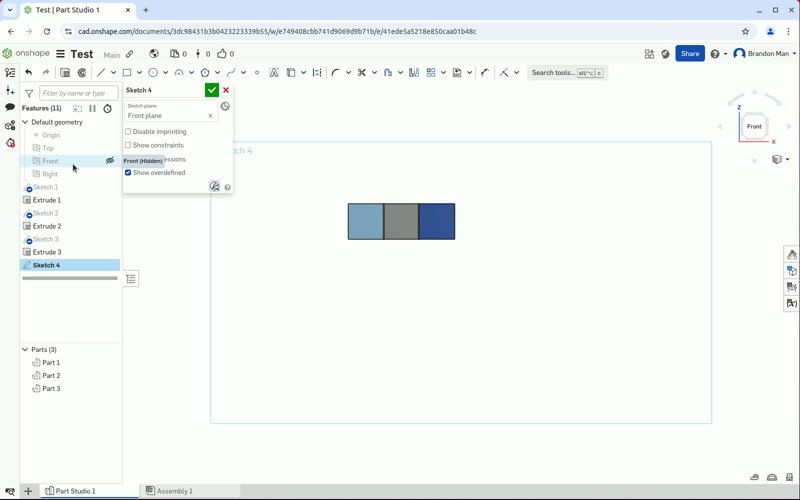
mouse_move(73, 352)
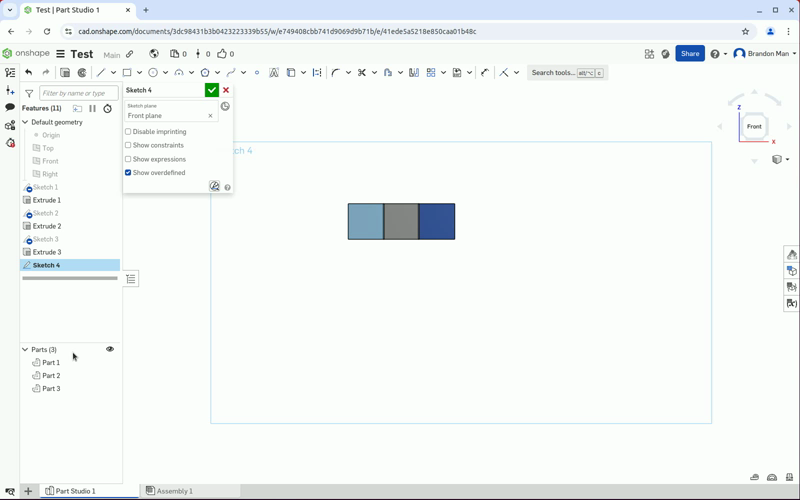
key(y)
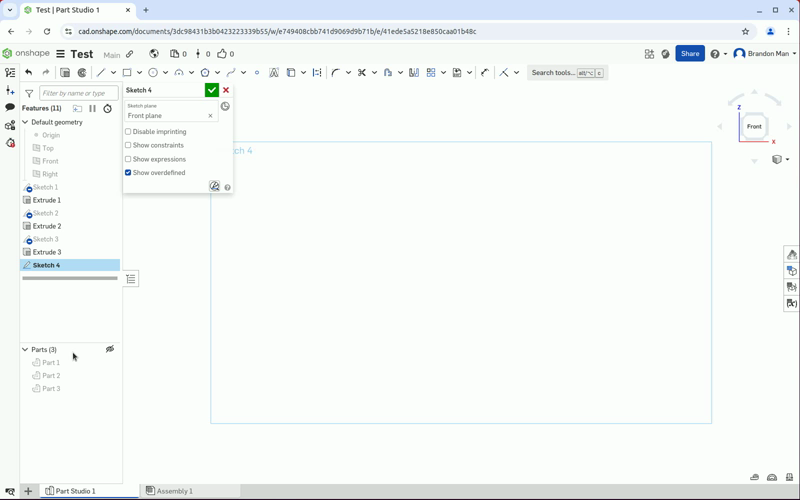
key(l)
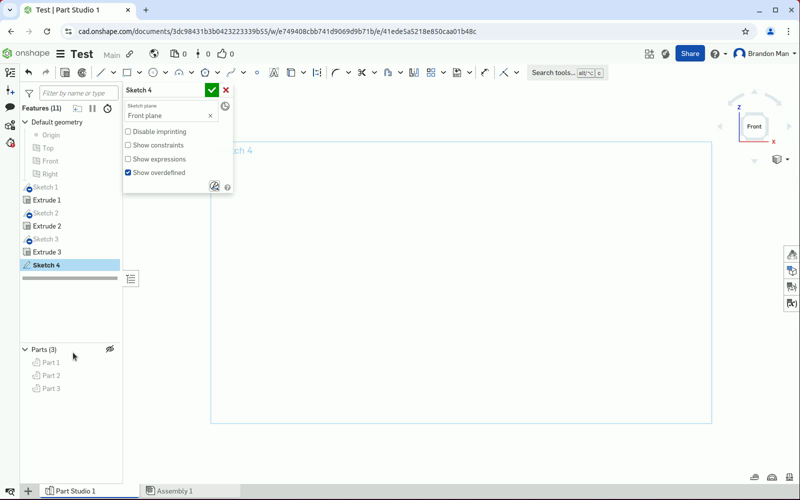
key_down(shift)
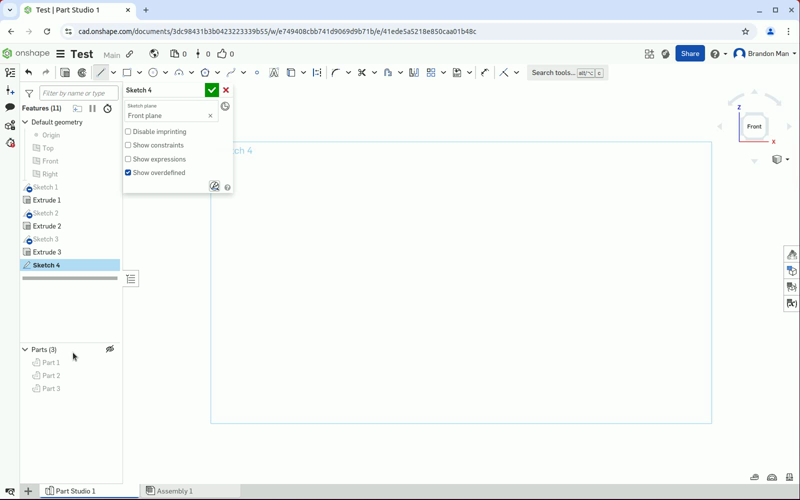
mouse_move(418, 274)
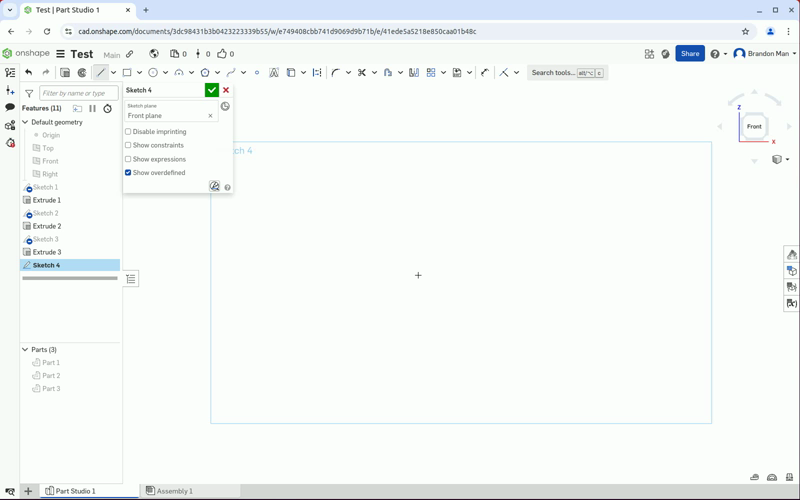
click(418, 274)
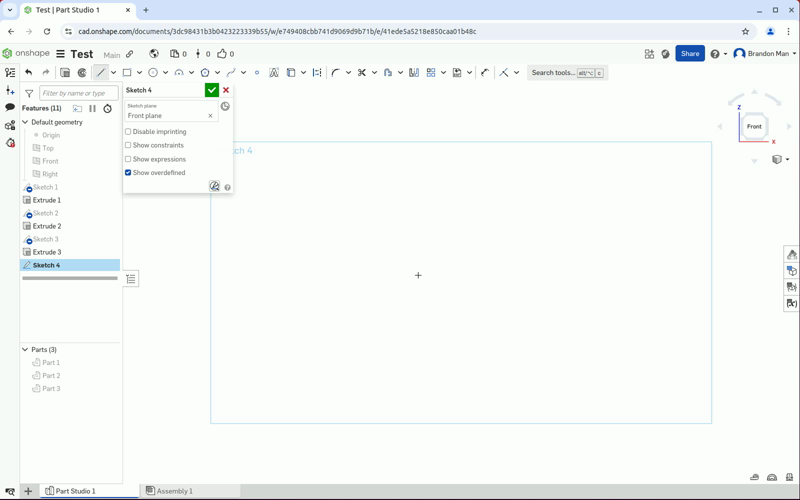
key_up(shift)
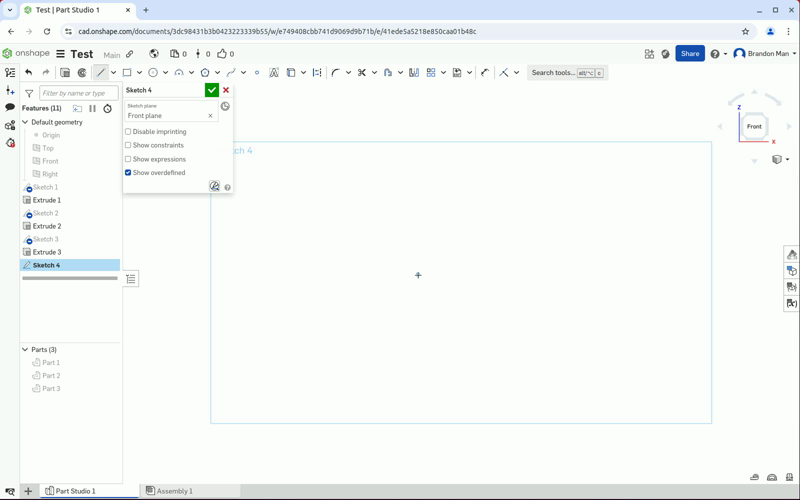
key_down(shift)
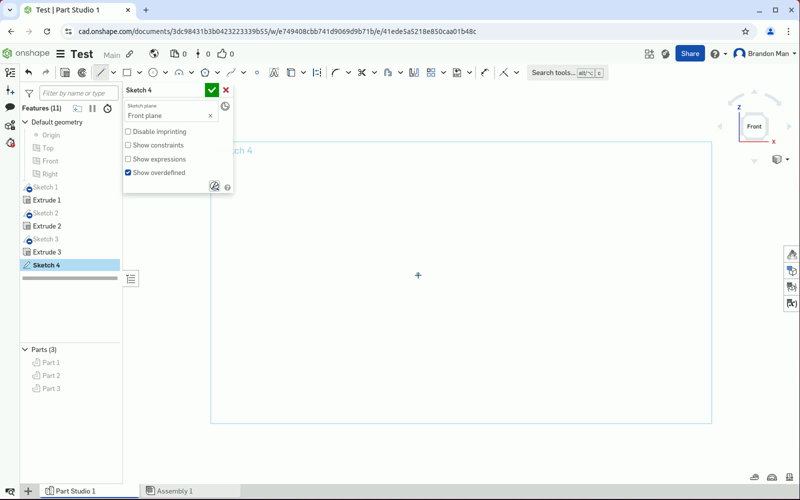
mouse_move(448, 274)
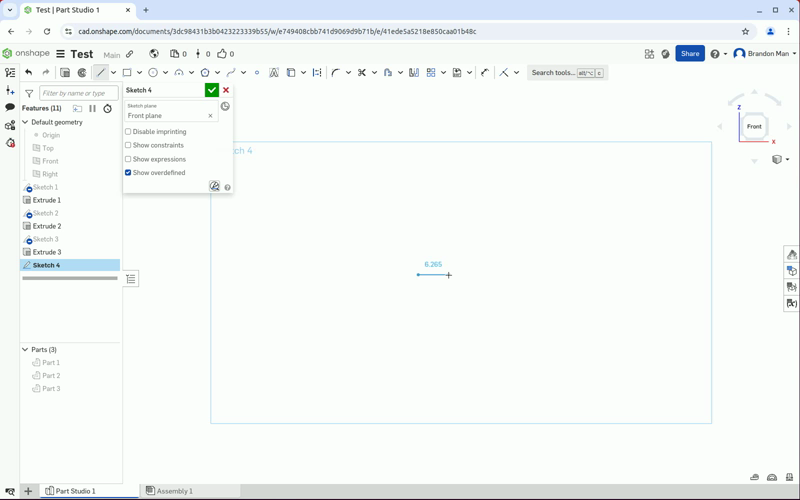
mouse_move(454, 274)
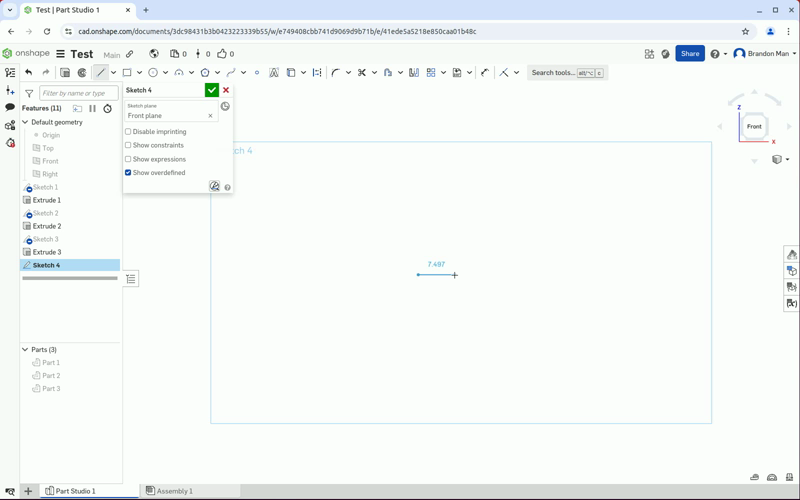
click(454, 274)
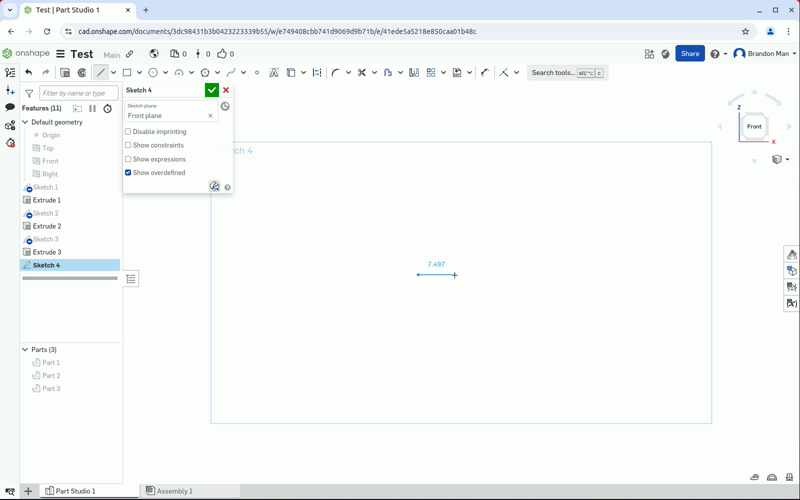
key_up(shift)
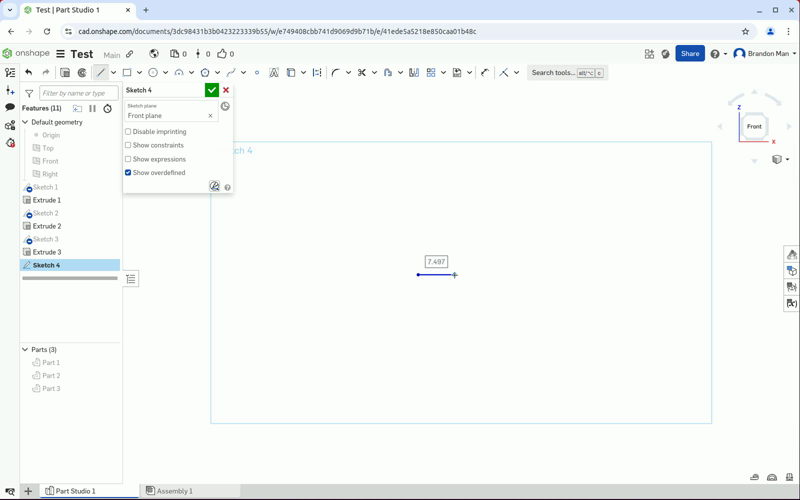
key_down(shift)
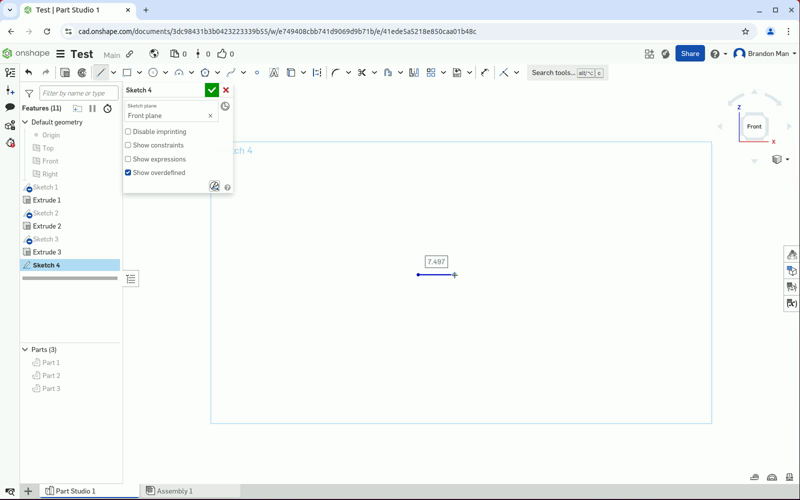
mouse_move(484, 274)
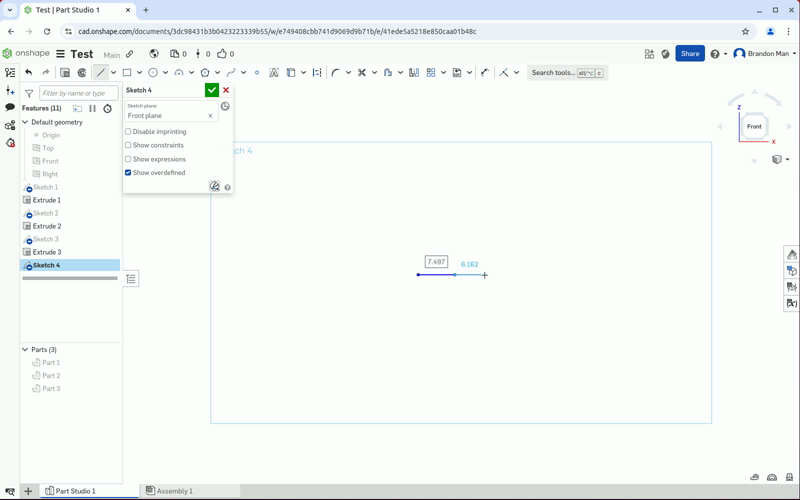
mouse_move(454, 238)
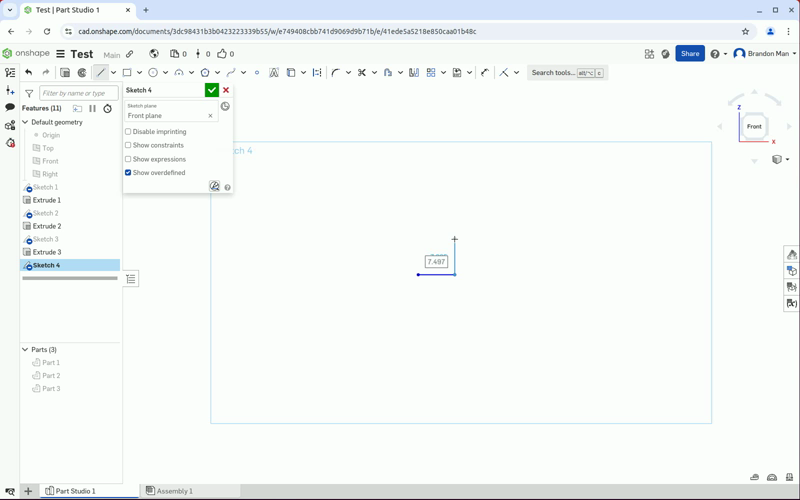
click(454, 238)
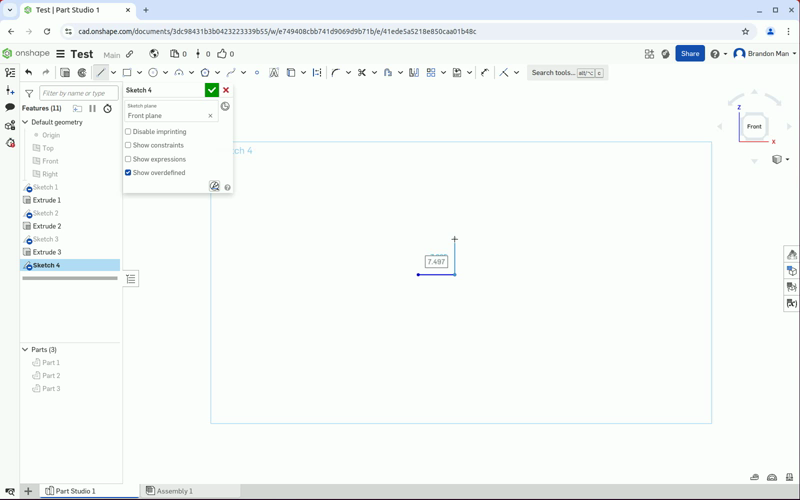
key_up(shift)
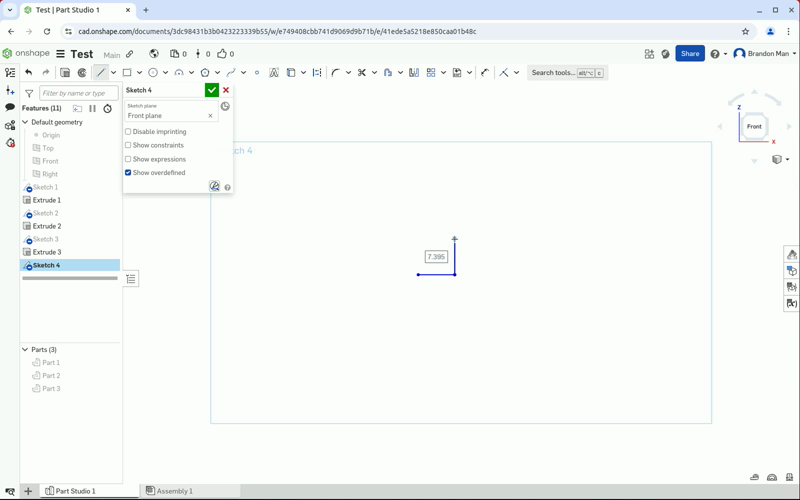
key_down(shift)
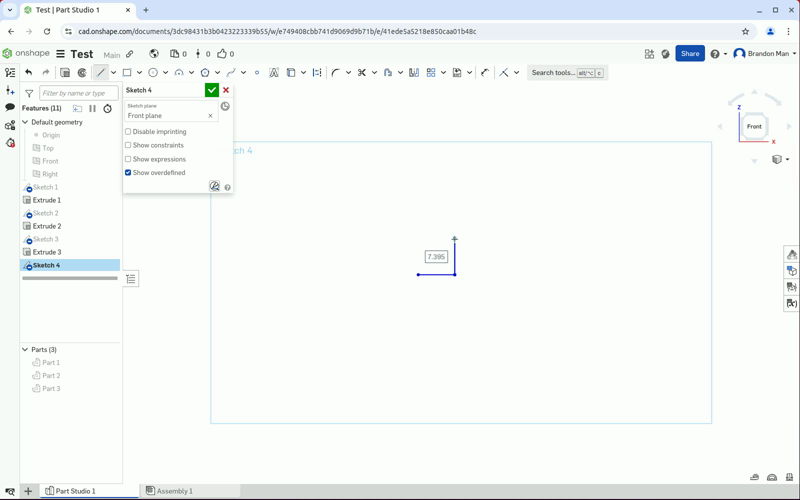
mouse_move(484, 238)
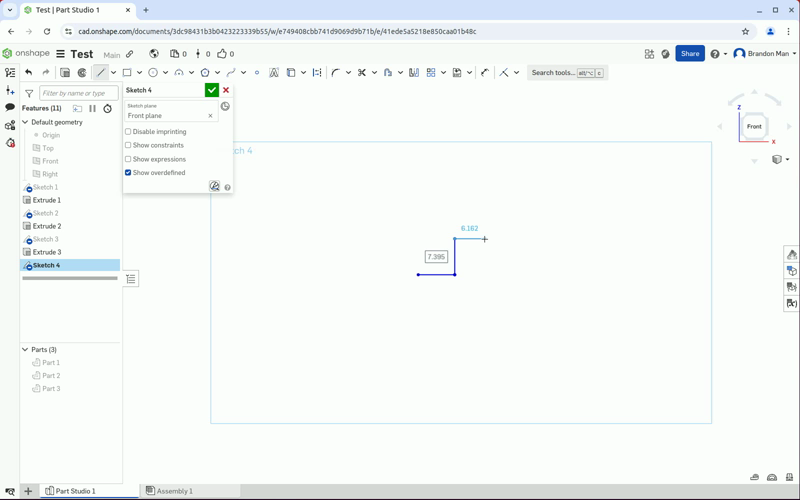
mouse_move(418, 238)
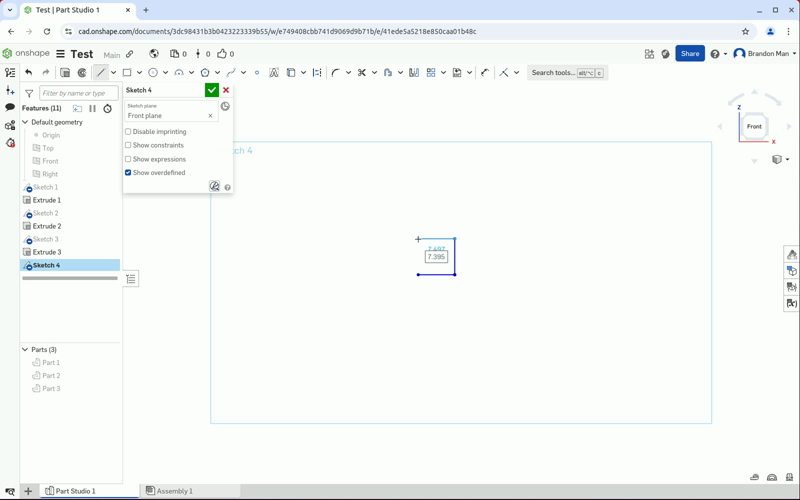
click(418, 238)
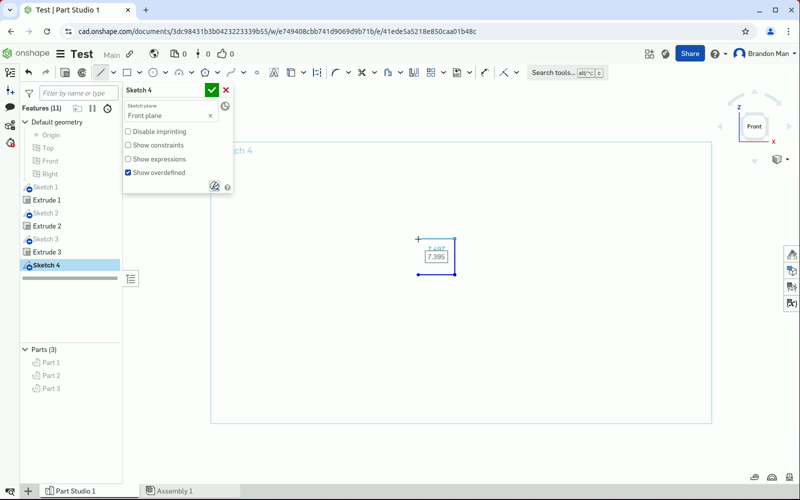
key_up(shift)
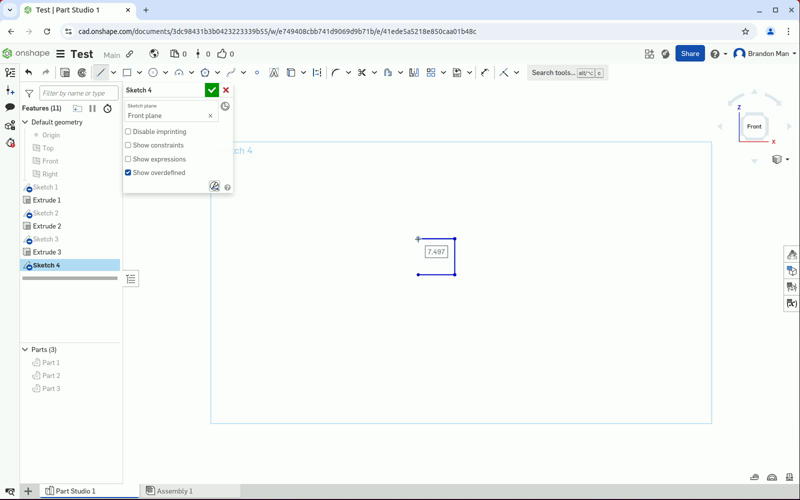
mouse_move(448, 238)
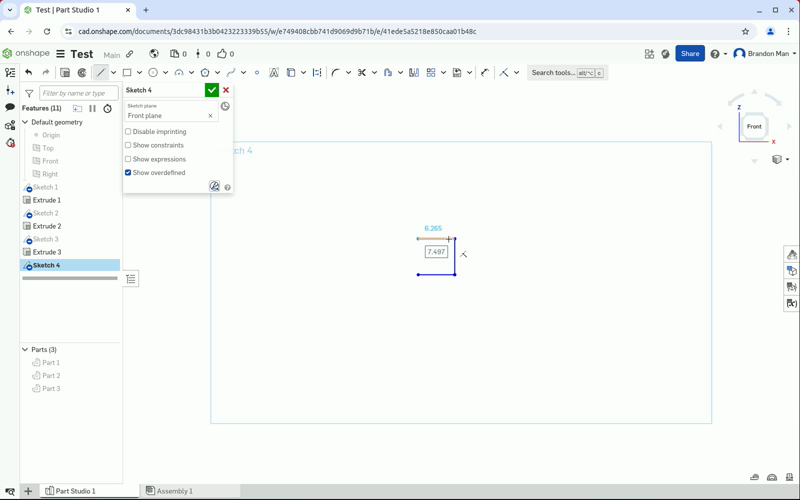
key_down(shift)
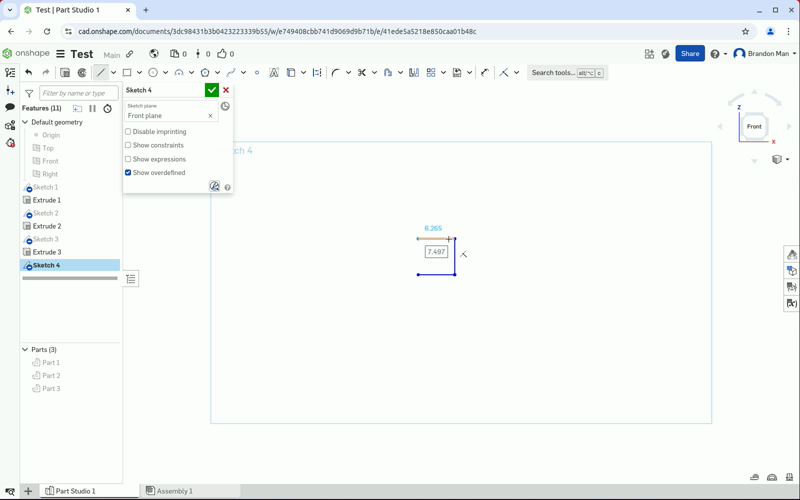
mouse_move(418, 274)
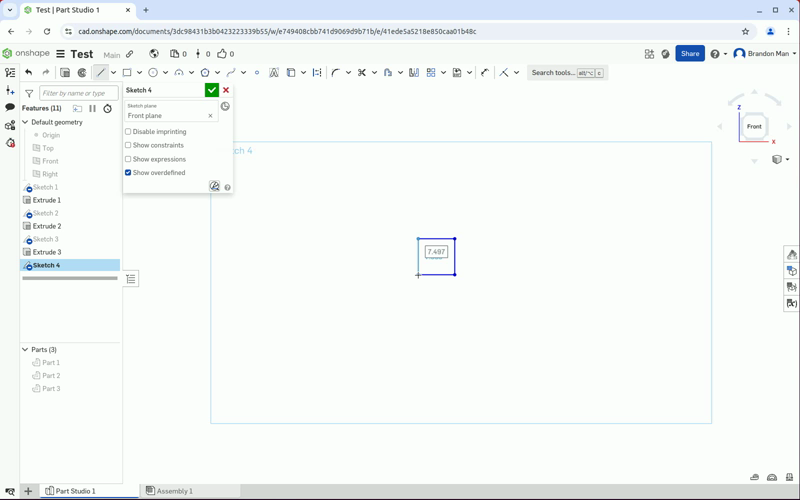
key_up(shift)
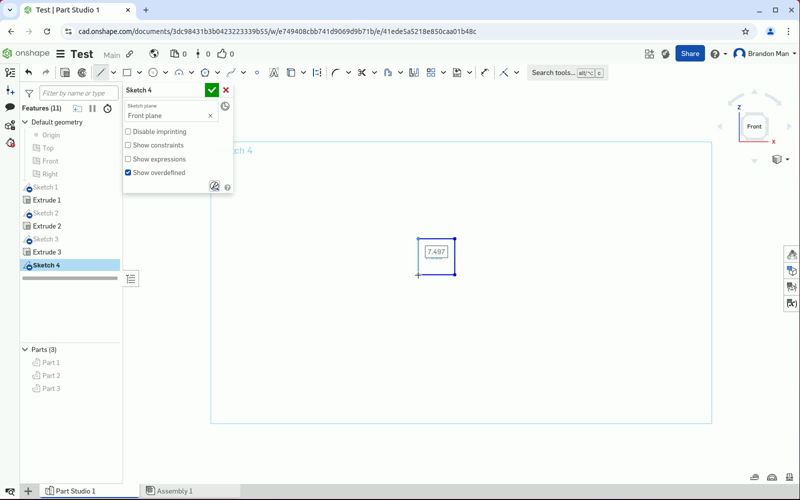
click(418, 274)
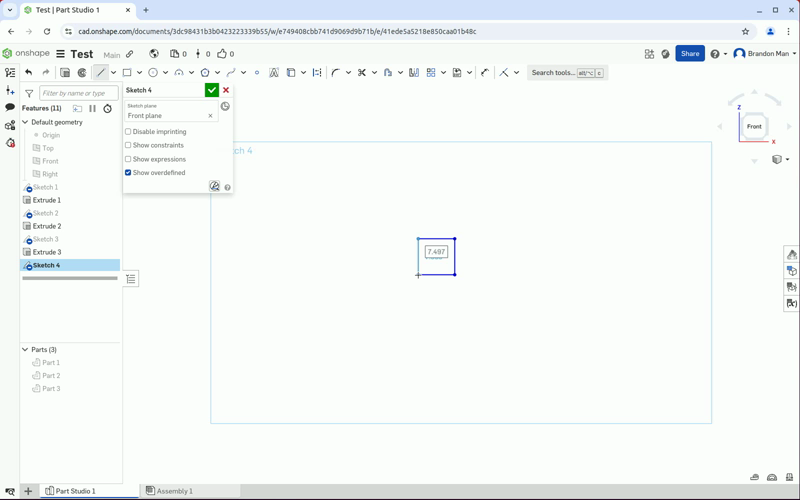
key(esc)
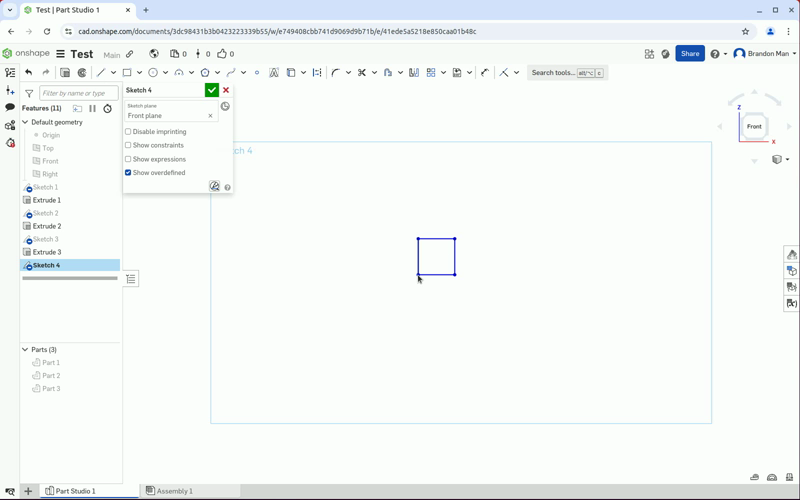
mouse_move(431, 256)
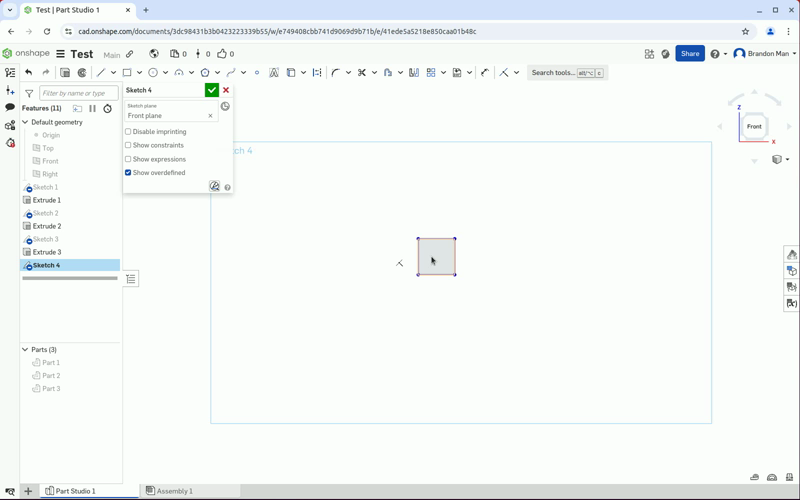
scroll(6)
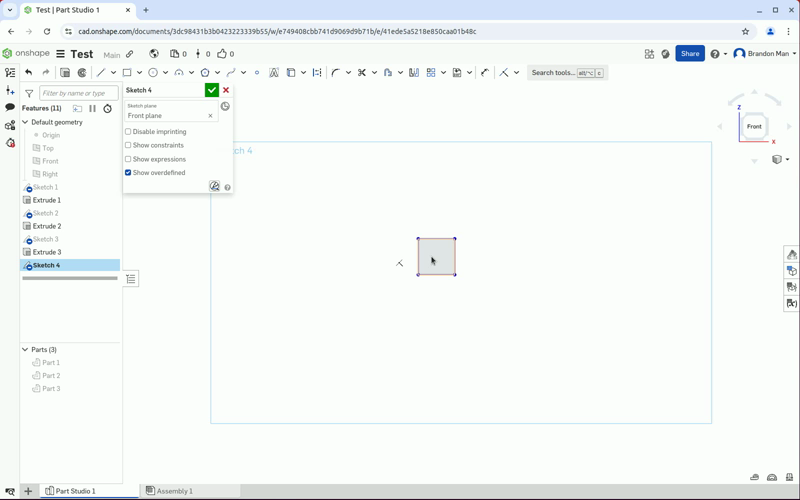
scroll(6)
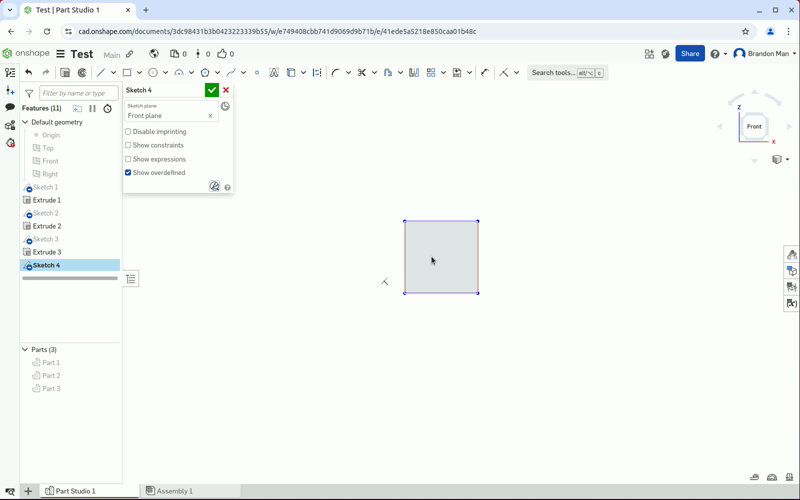
scroll(6)
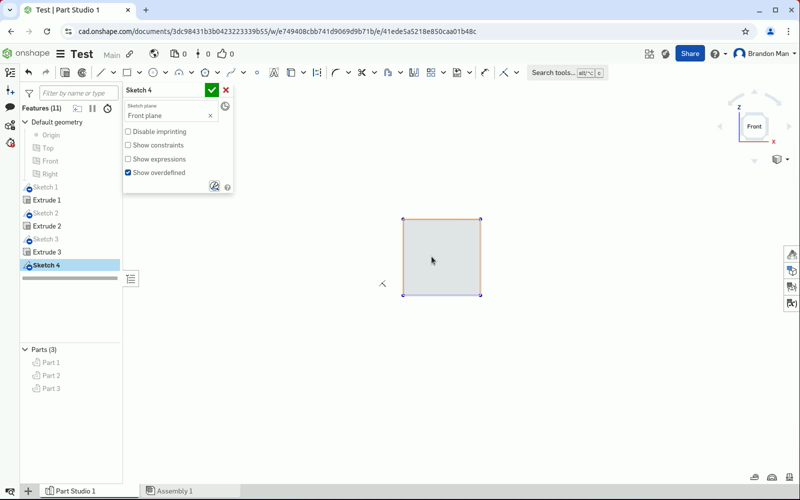
scroll(6)
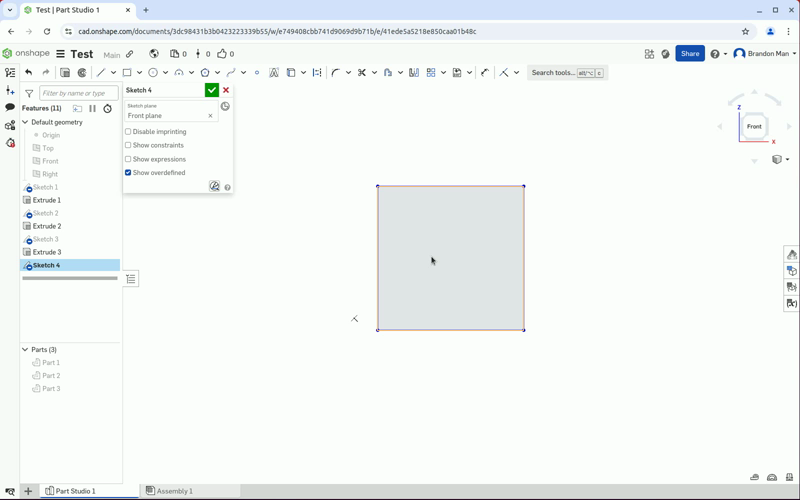
scroll(6)
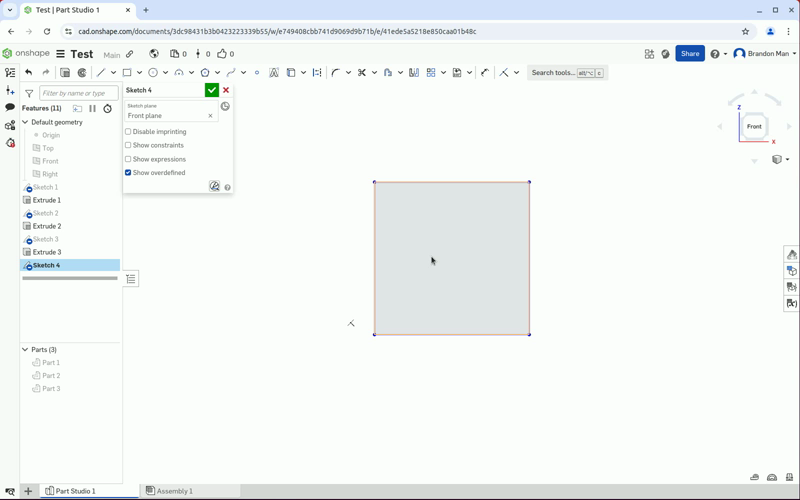
scroll(6)
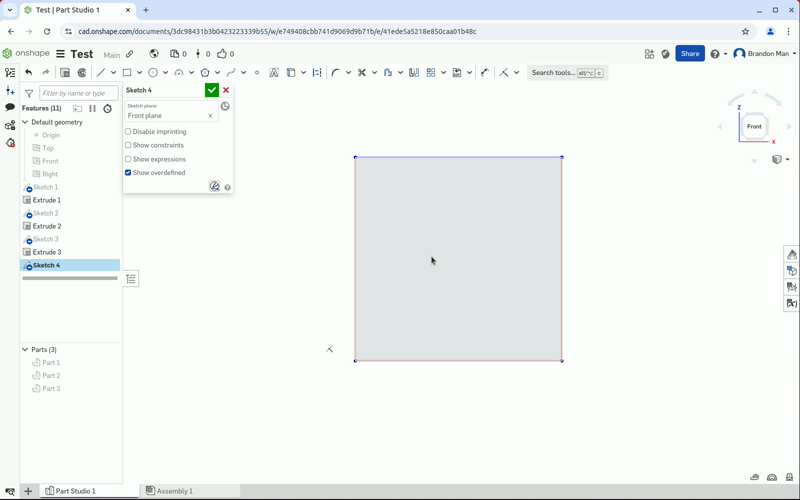
scroll(6)
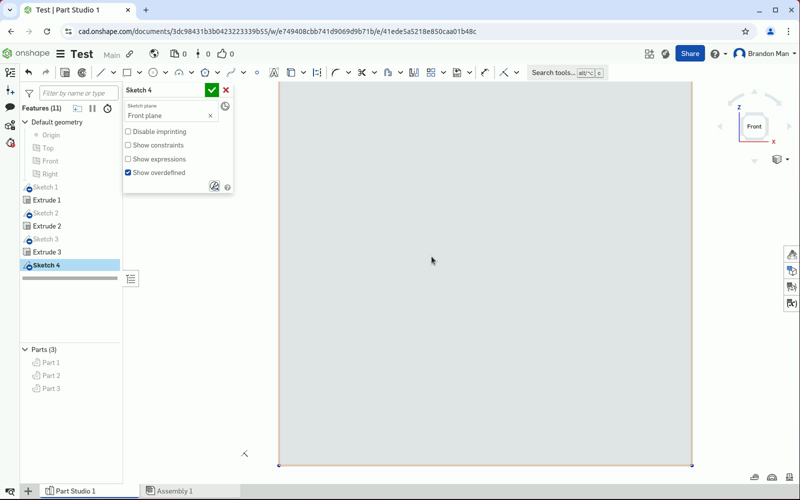
click(431, 256)
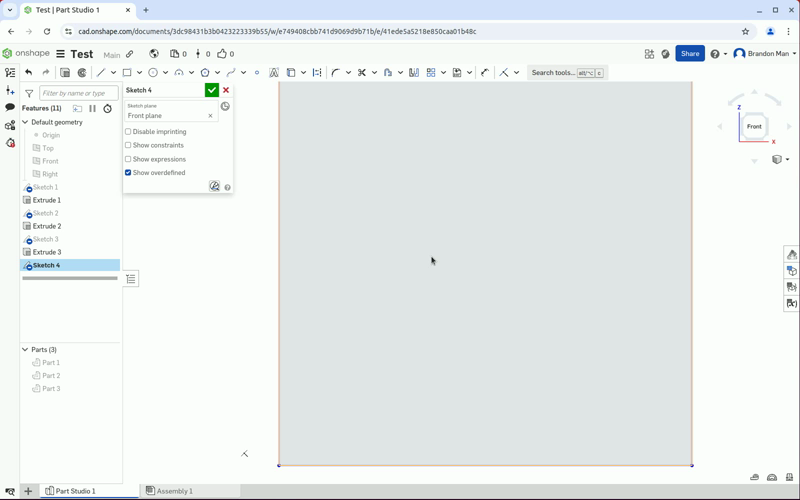
scroll(-6)
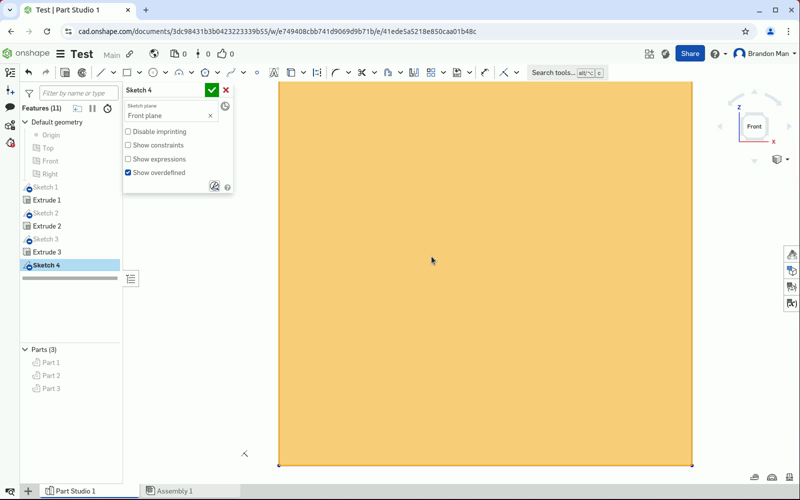
scroll(-6)
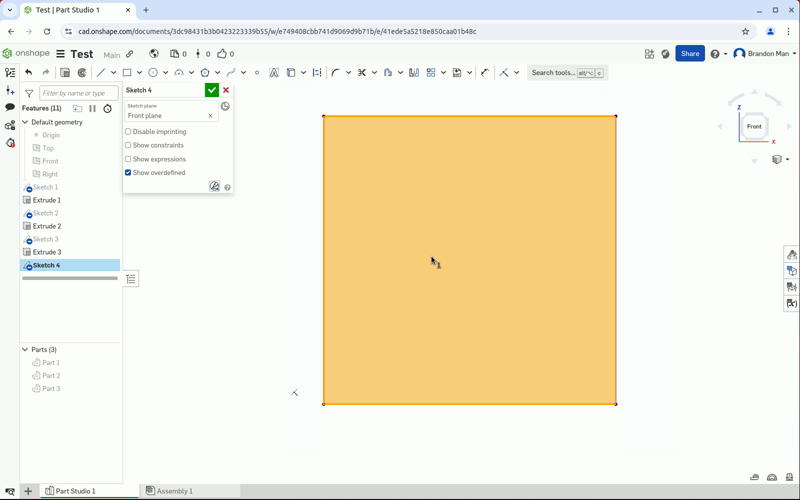
scroll(-6)
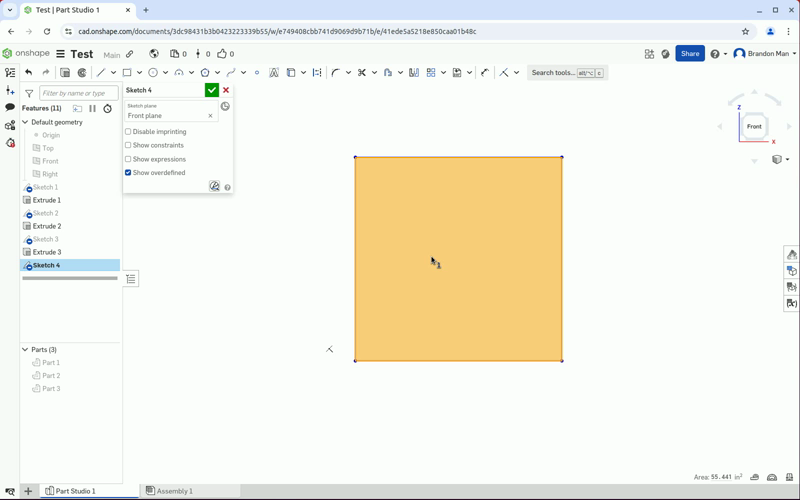
scroll(-6)
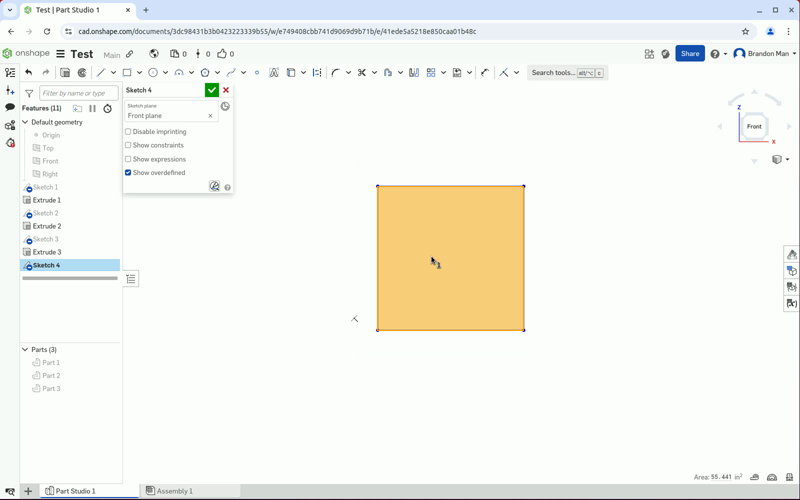
scroll(-6)
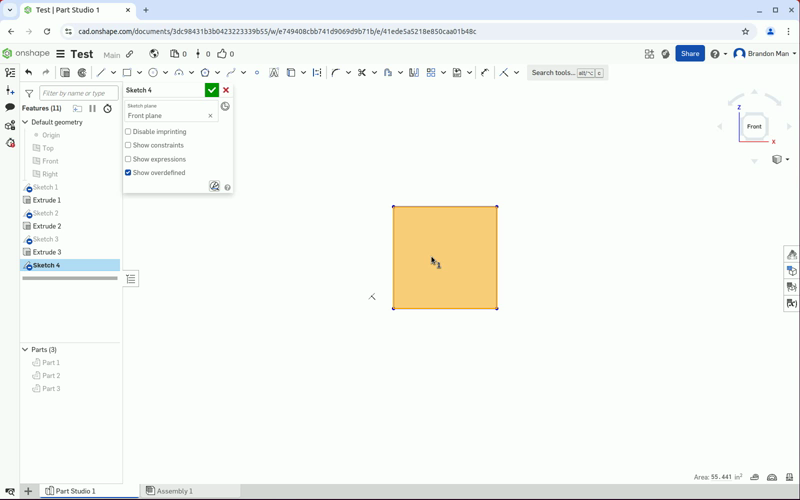
scroll(-6)
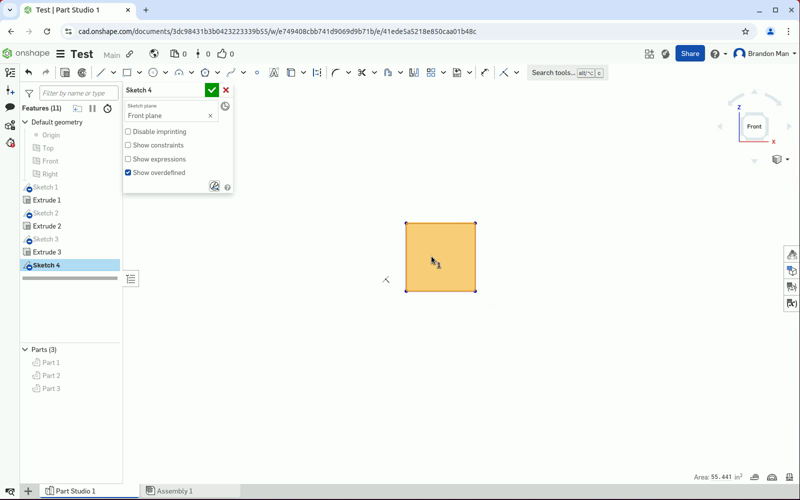
scroll(-6)
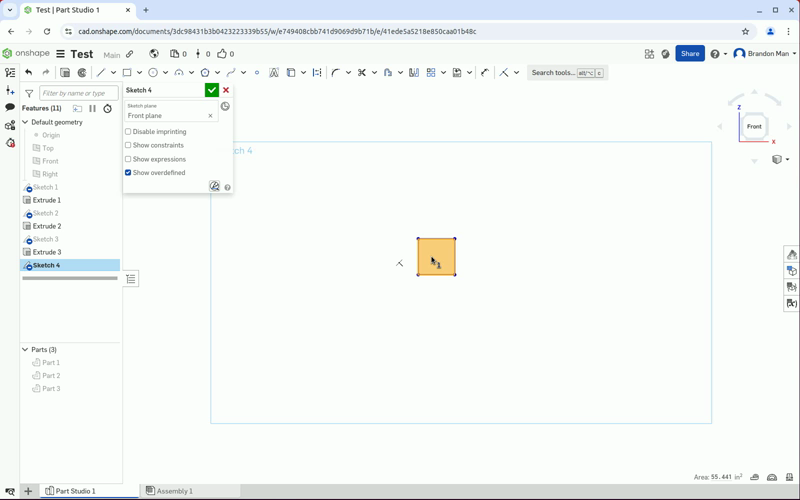
mouse_move(73, 352)
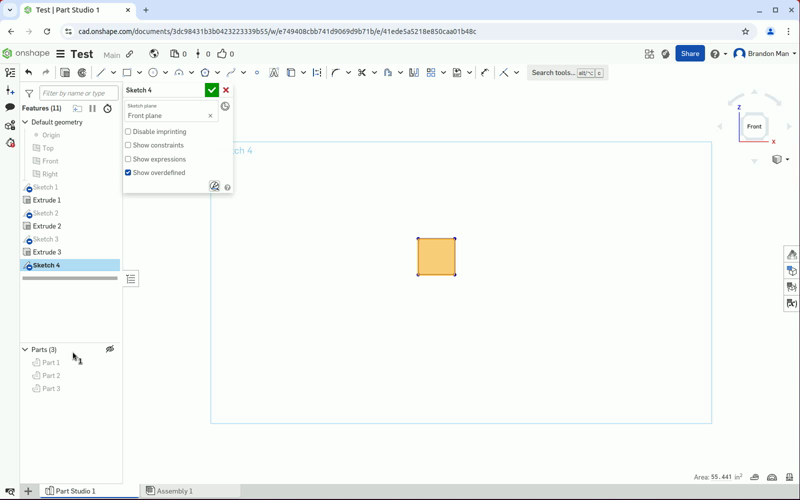
key(shift+y)
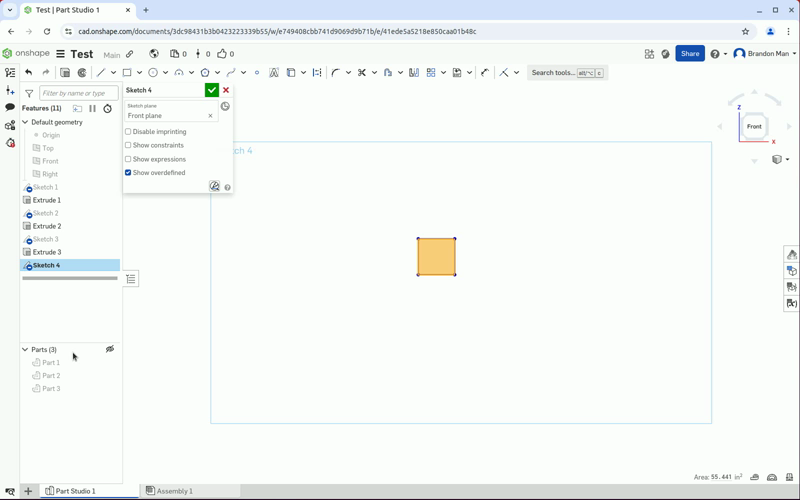
key(shift+e)
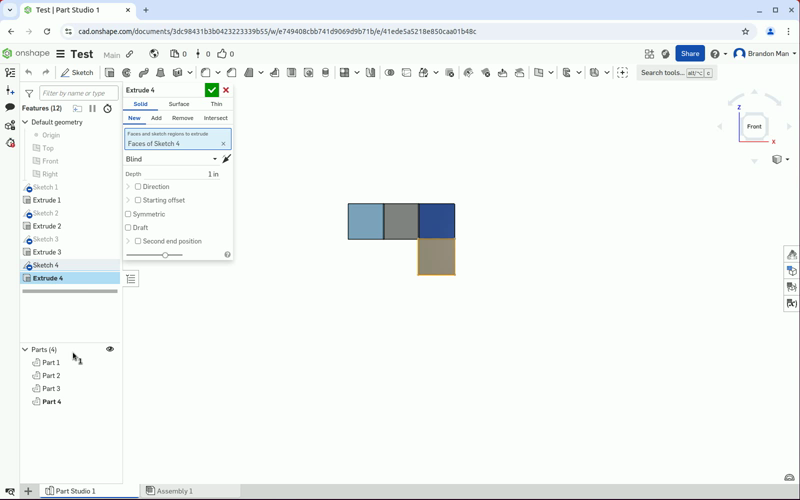
mouse_move(143, 106)
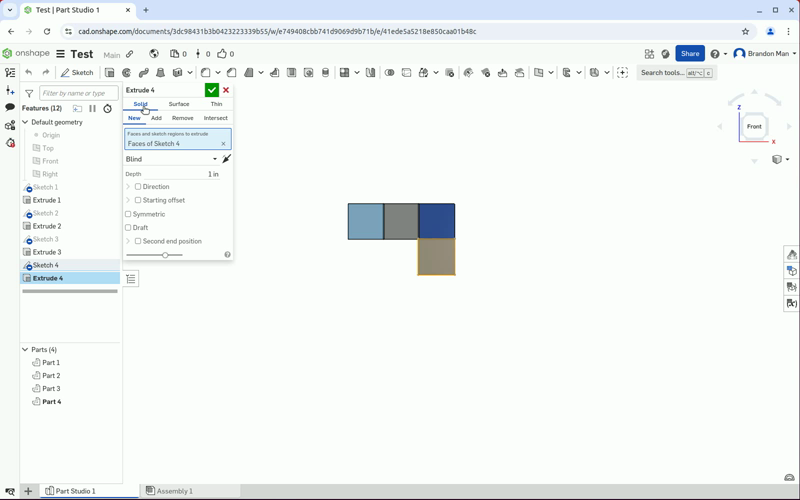
click(143, 106)
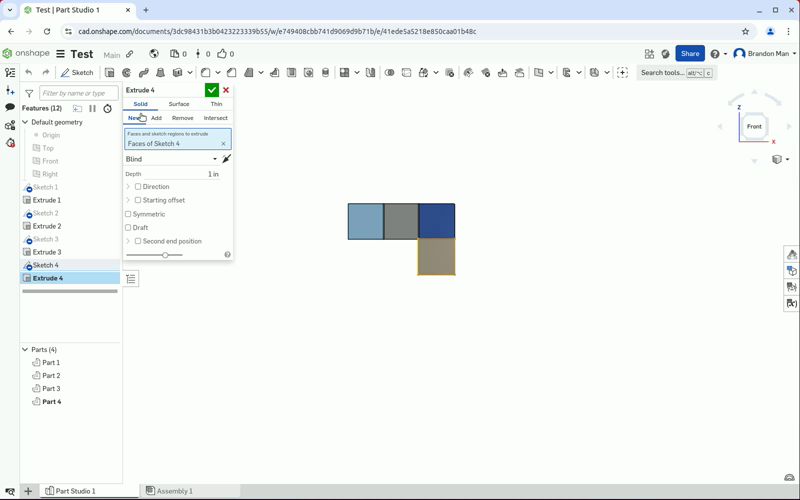
mouse_move(137, 120)
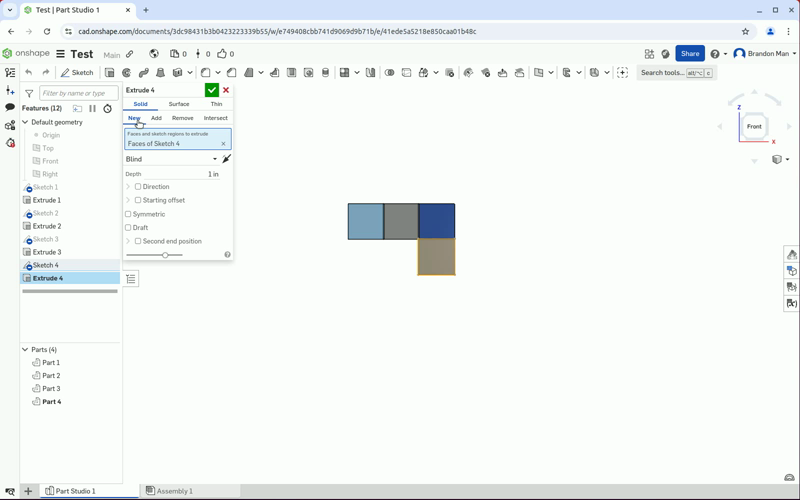
click(137, 120)
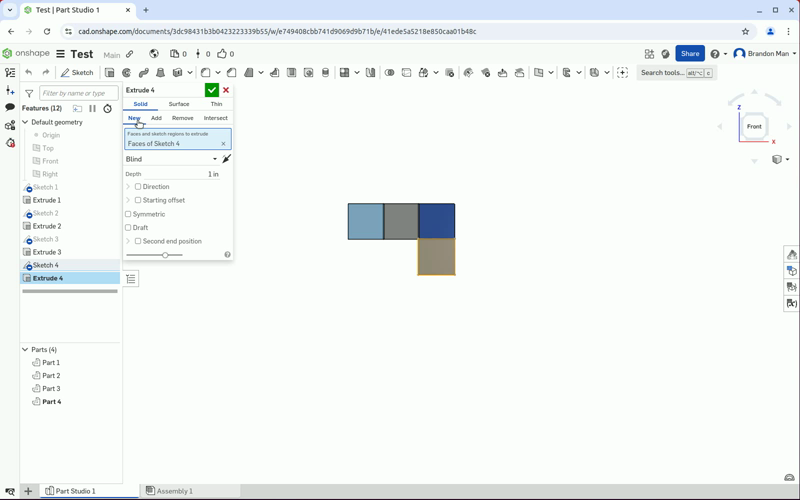
key(tab, 4)
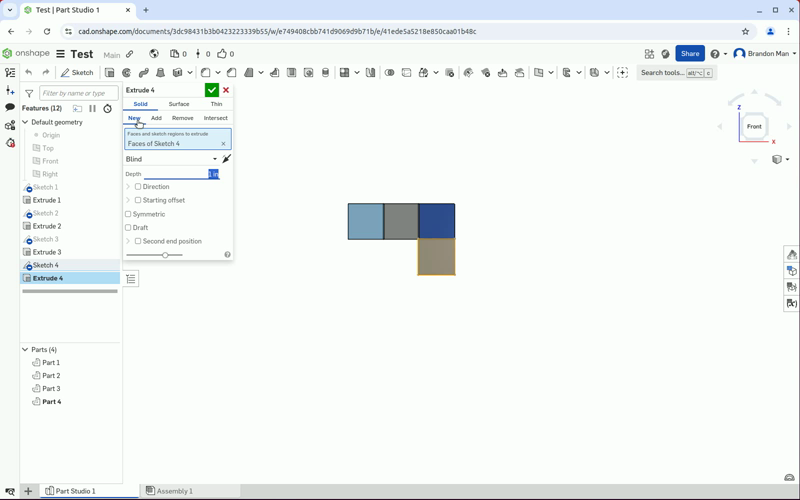
text(7.221)
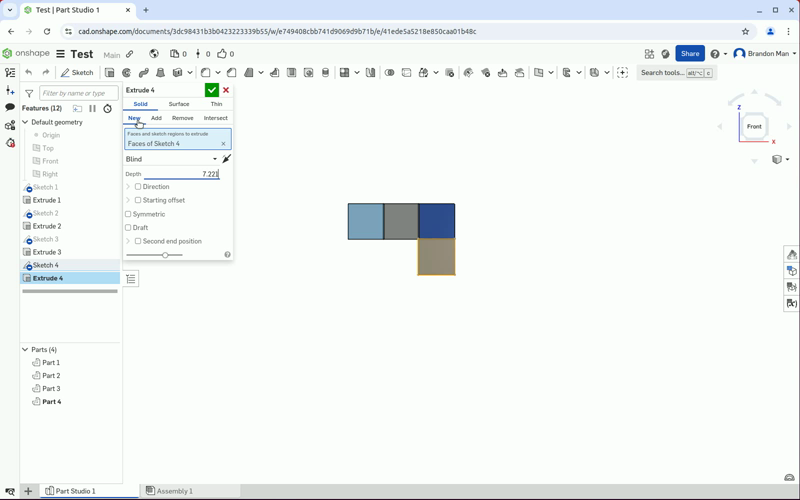
key(enter)
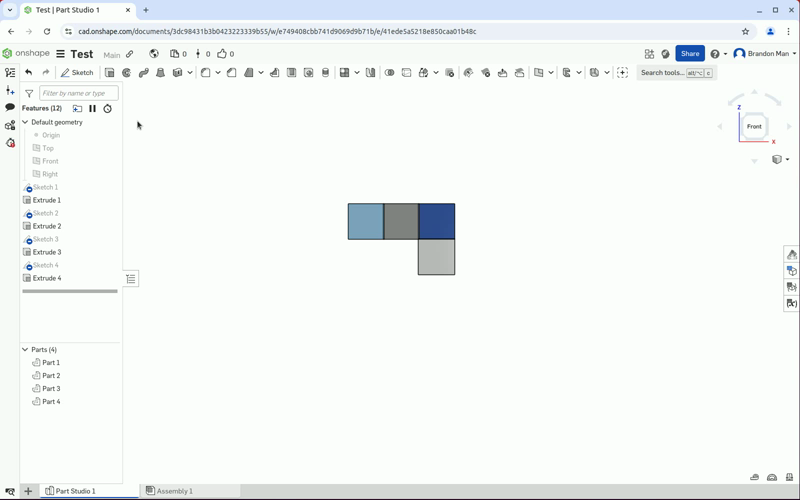
key(shift+h)
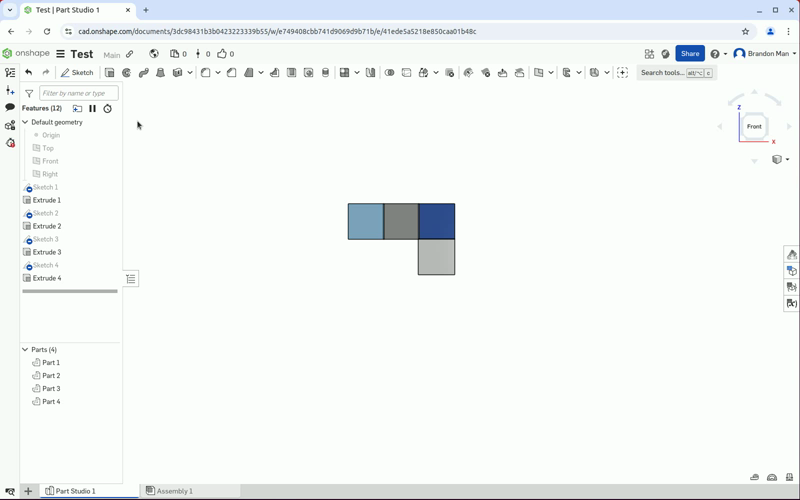
key(shift+h)
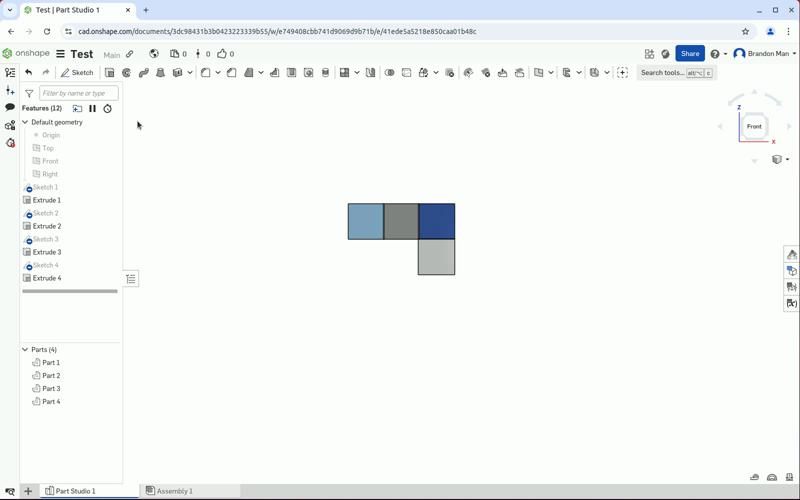
mouse_move(73, 189)
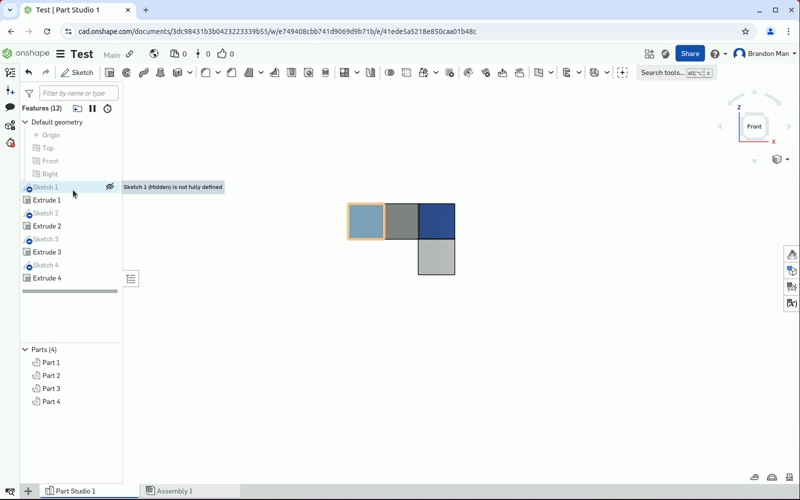
click(73, 189)
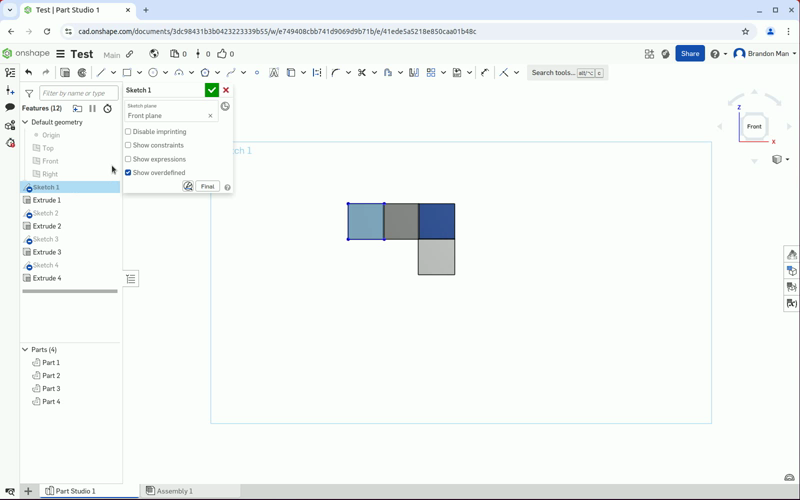
mouse_move(229, 92)
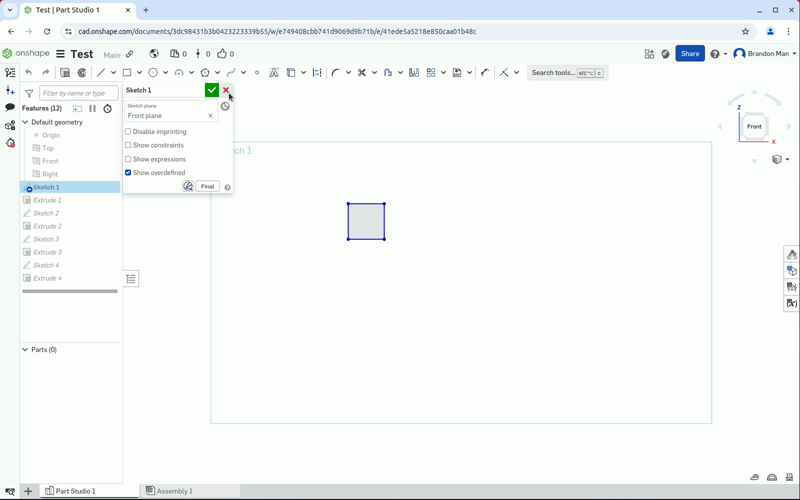
click(229, 92)
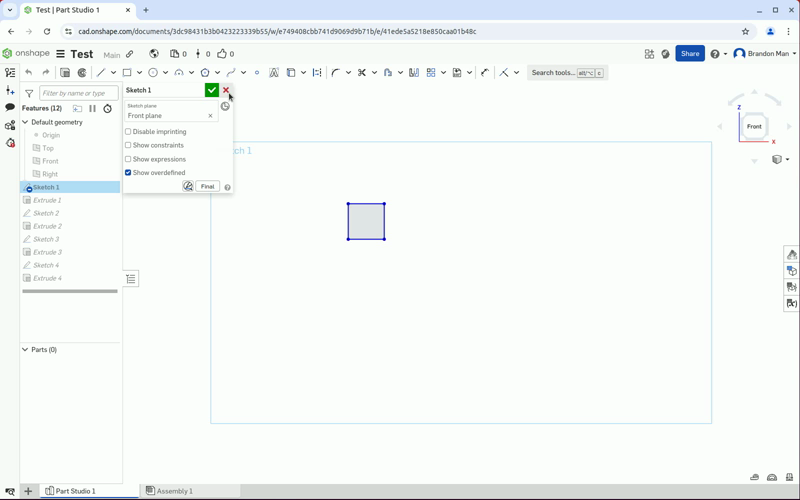
key(shift+s)
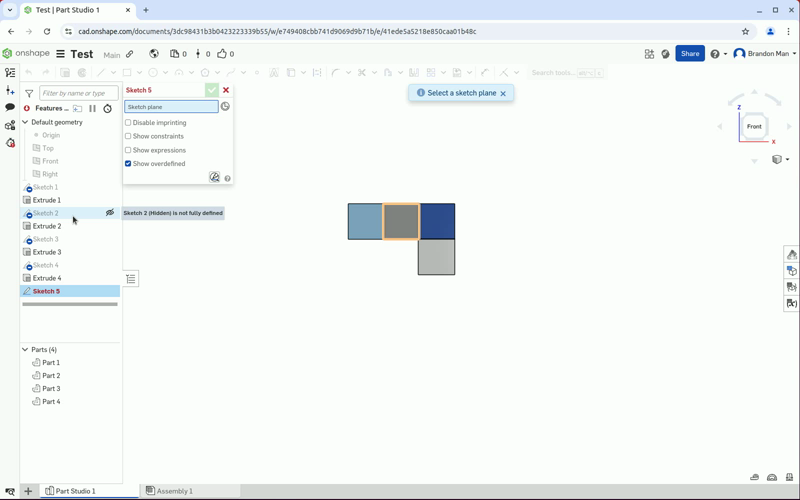
scroll(3)
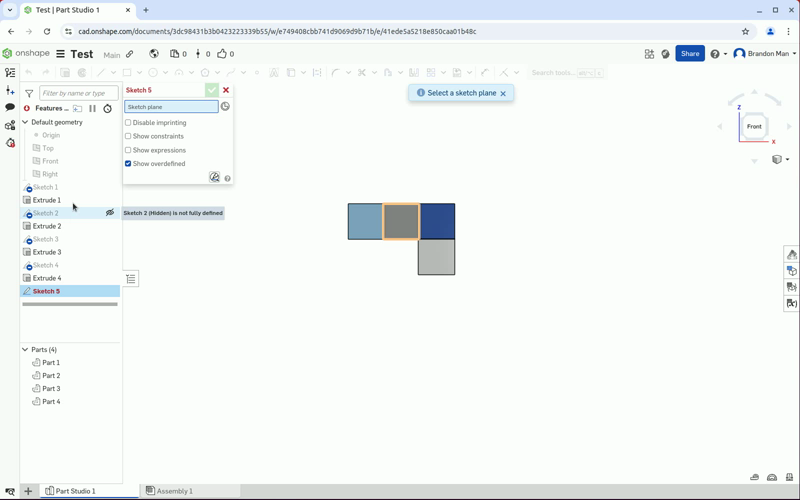
mouse_move(73, 163)
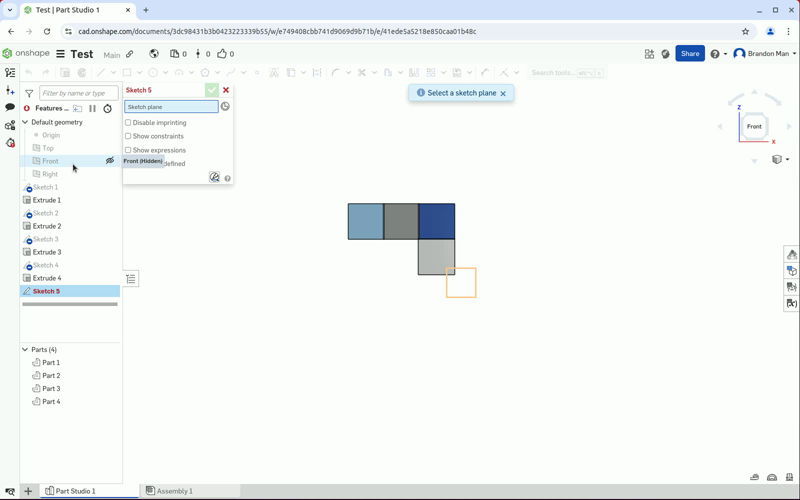
click(73, 163)
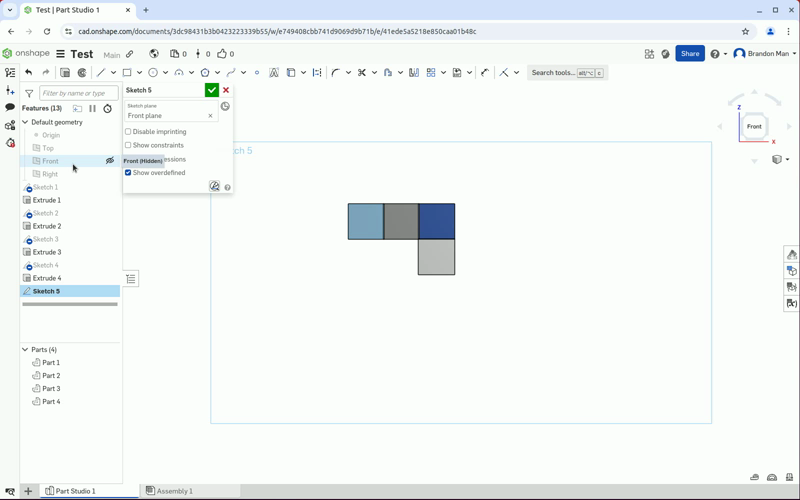
mouse_move(73, 352)
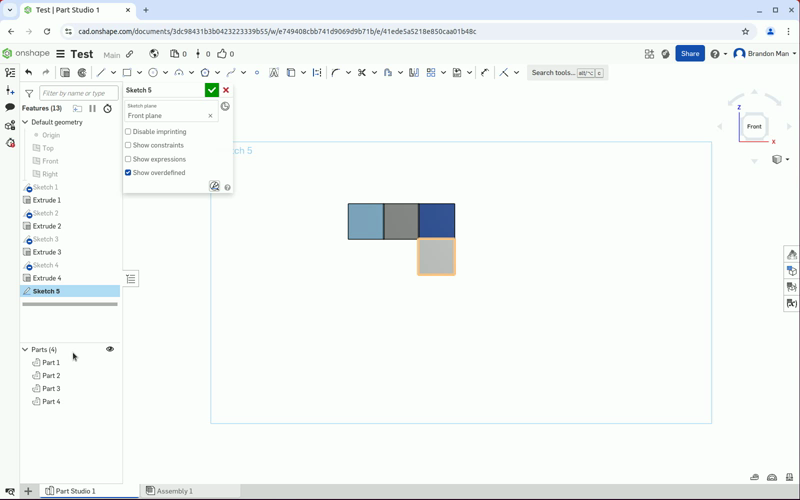
key(y)
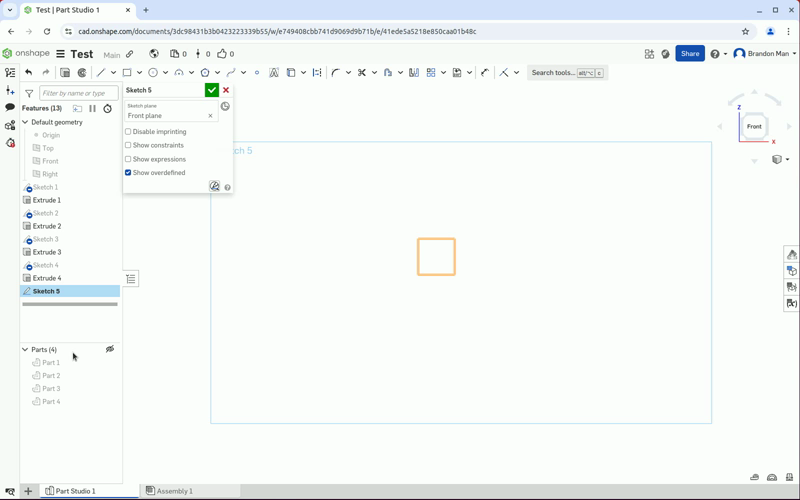
key(l)
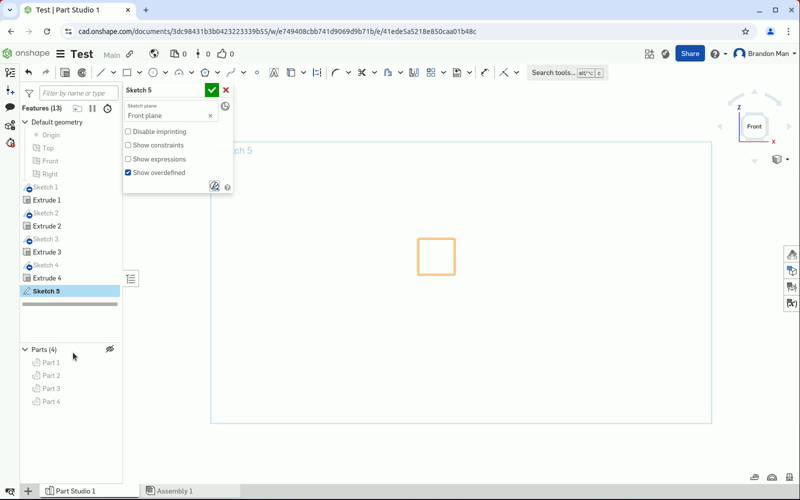
key_down(shift)
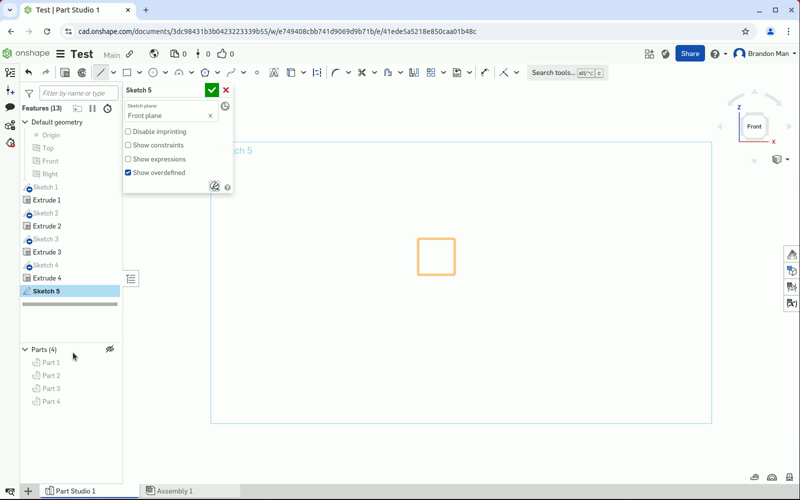
mouse_move(383, 274)
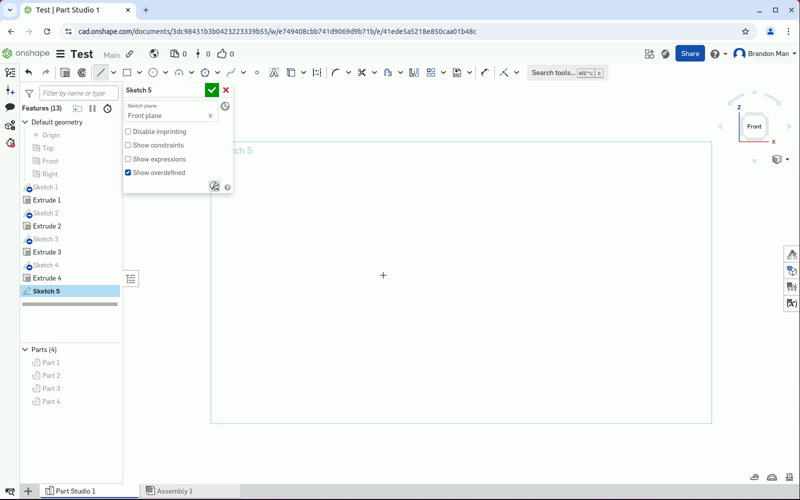
click(383, 274)
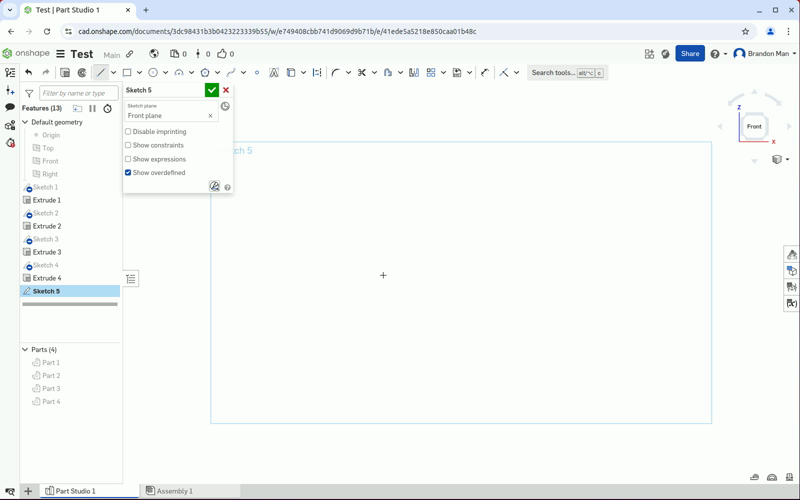
key_up(shift)
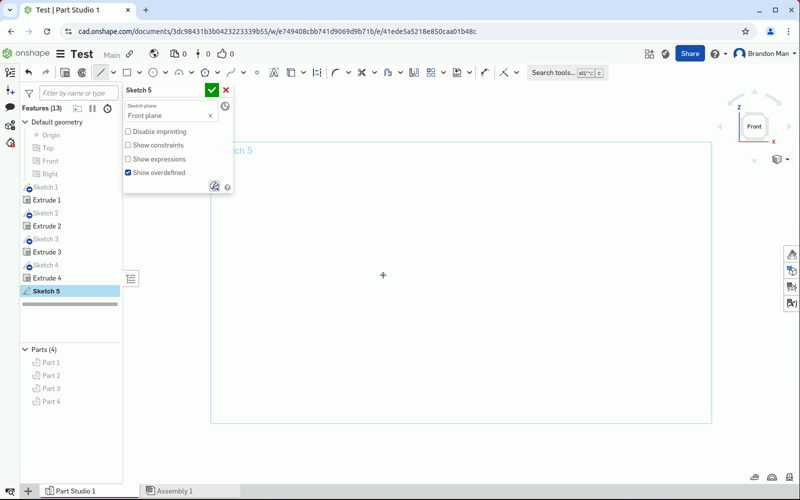
key_down(shift)
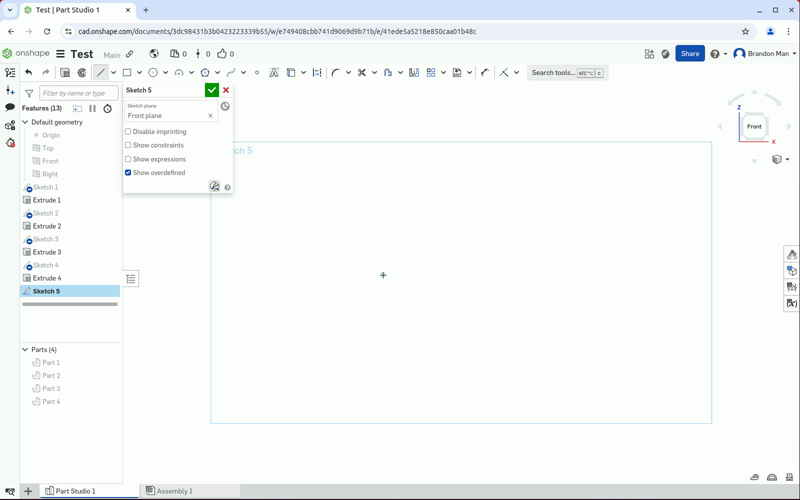
mouse_move(413, 274)
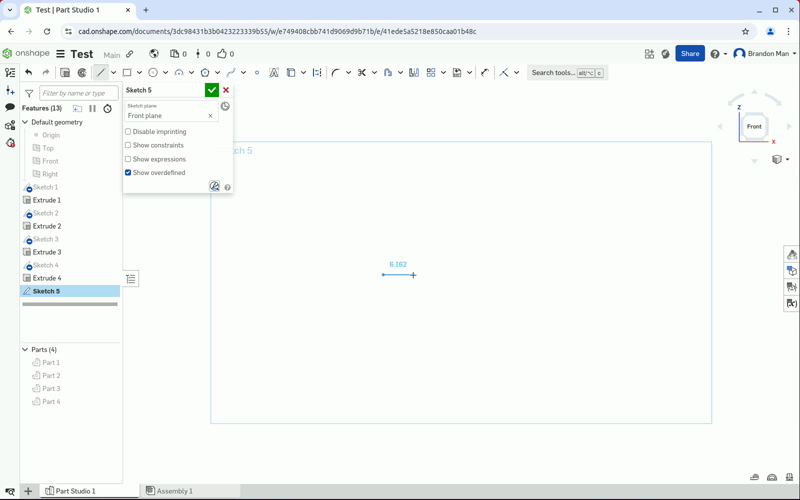
mouse_move(419, 274)
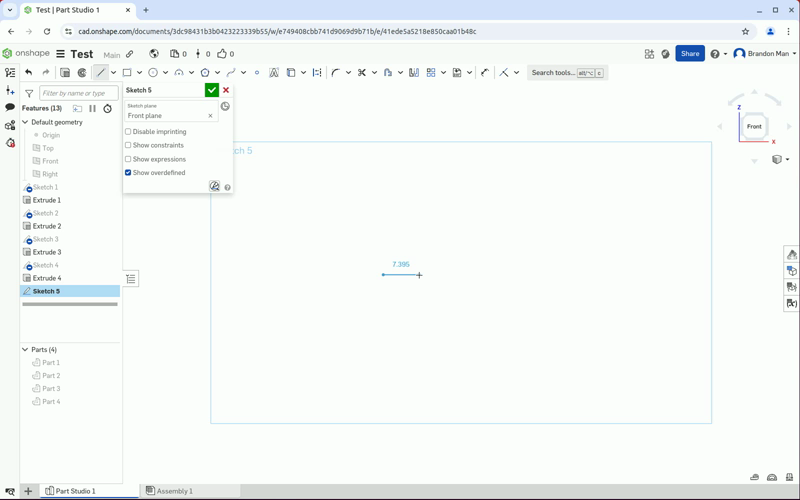
click(419, 274)
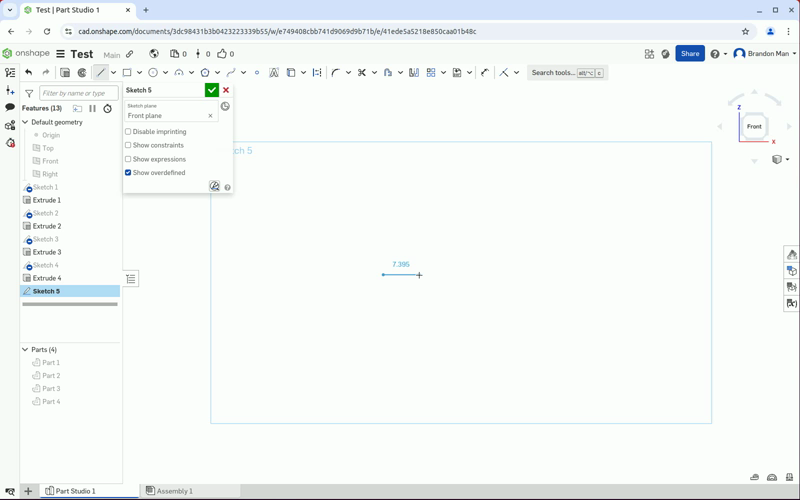
key_up(shift)
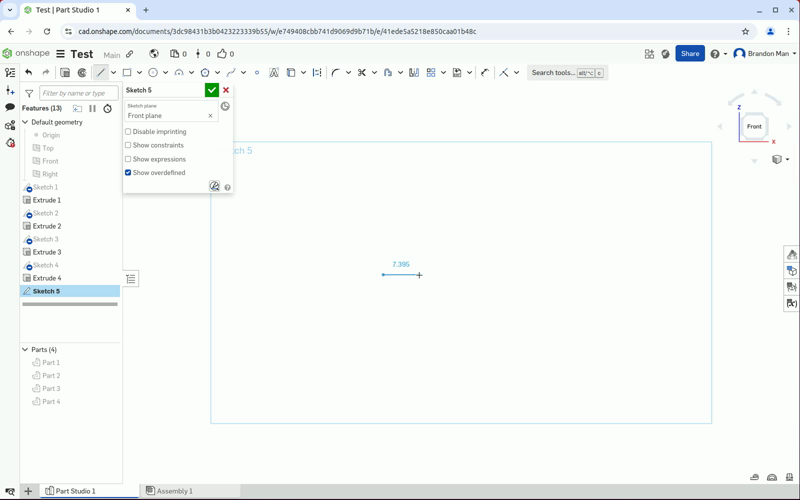
key_down(shift)
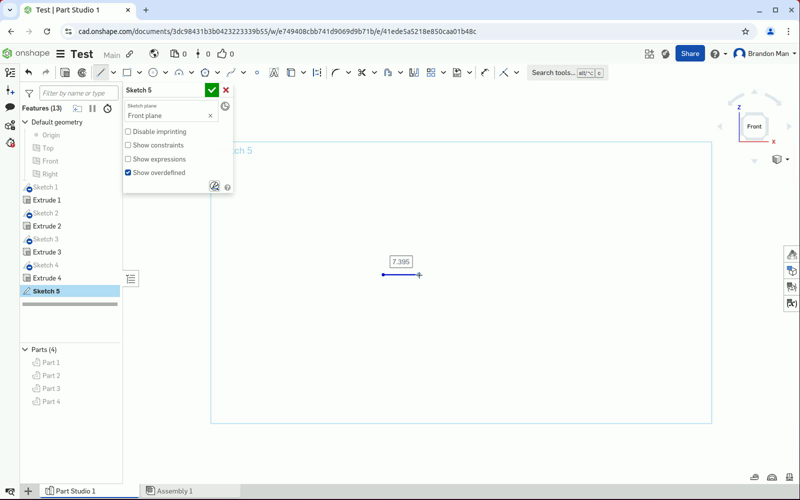
mouse_move(449, 274)
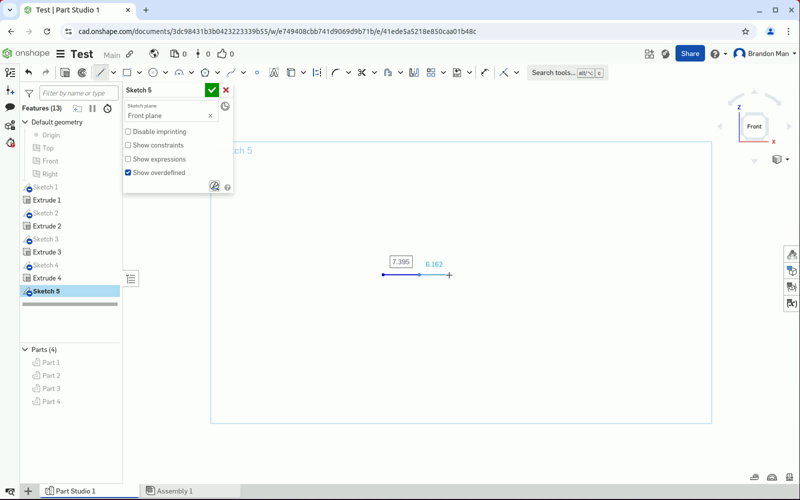
mouse_move(419, 238)
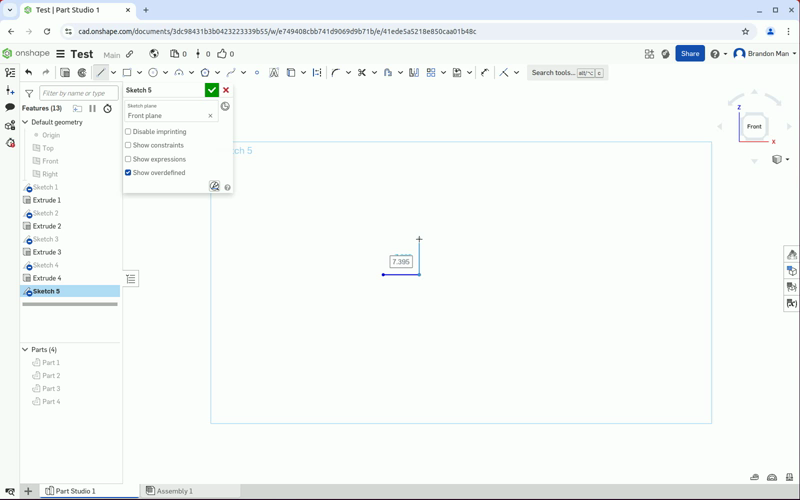
click(419, 238)
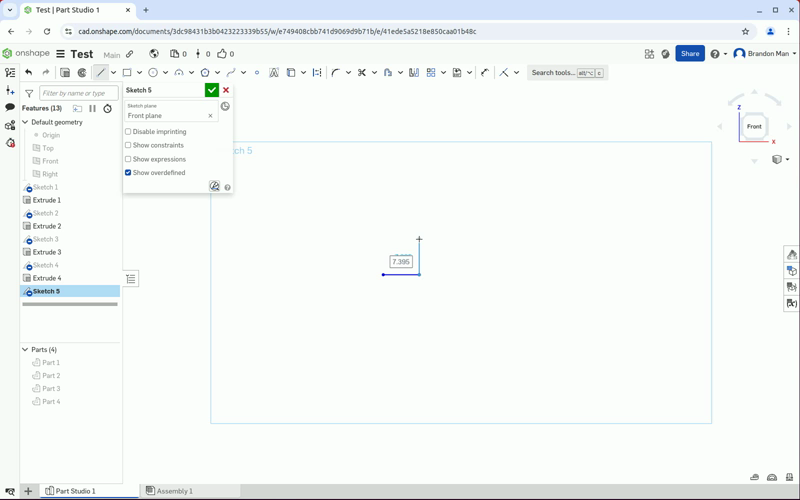
key_up(shift)
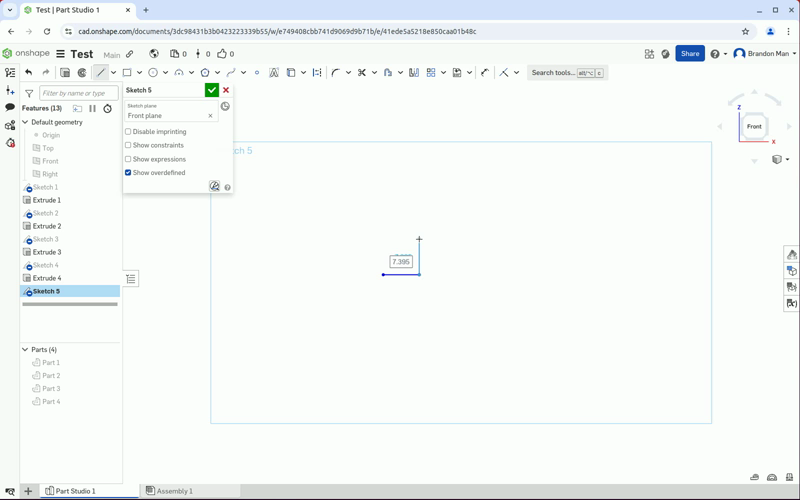
key_down(shift)
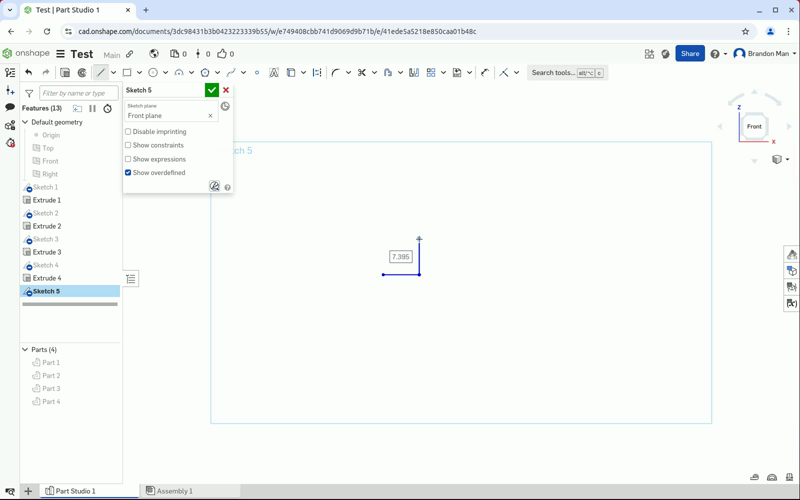
mouse_move(449, 238)
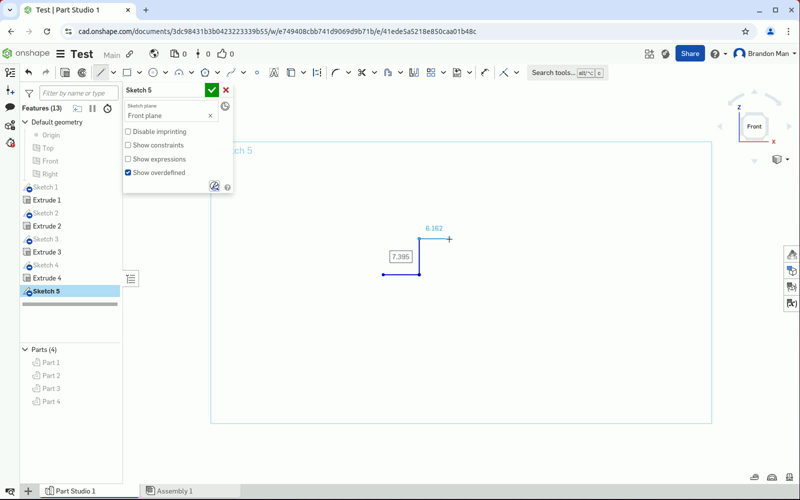
mouse_move(383, 238)
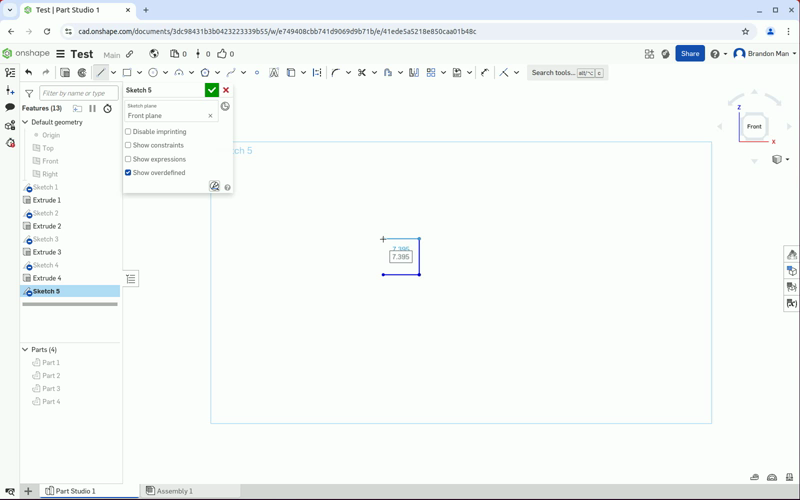
click(383, 238)
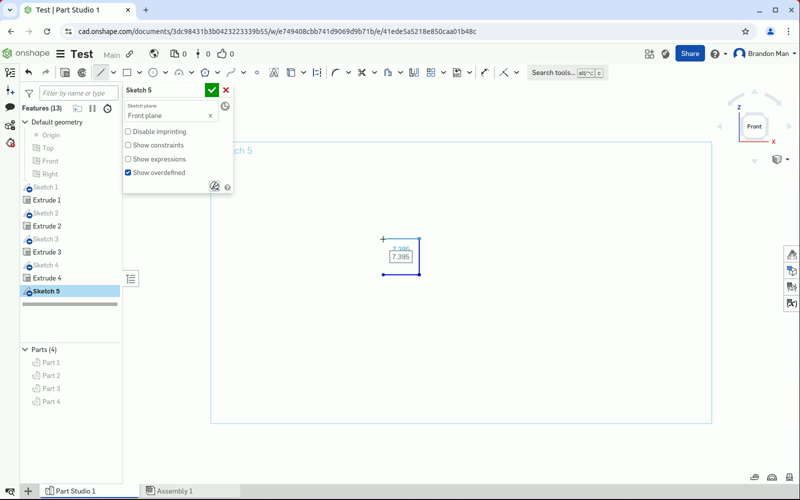
key_up(shift)
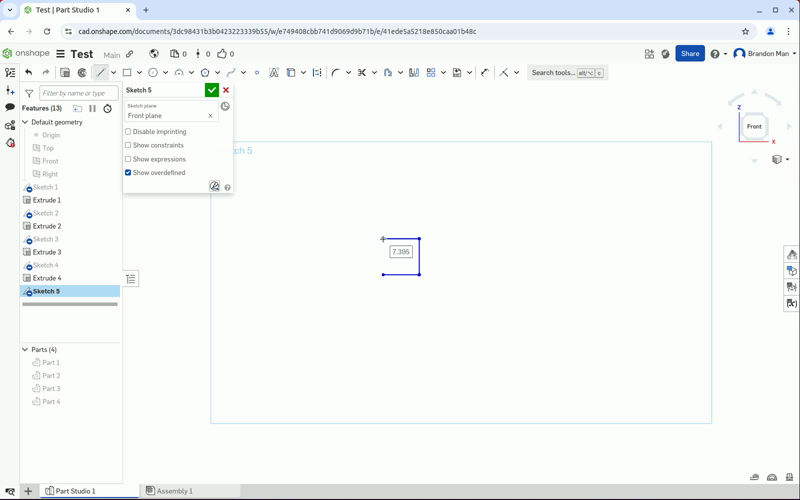
mouse_move(413, 238)
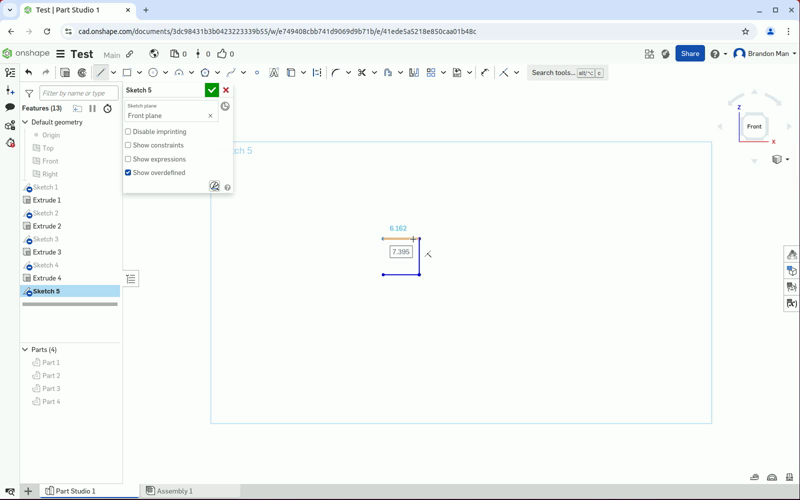
key_down(shift)
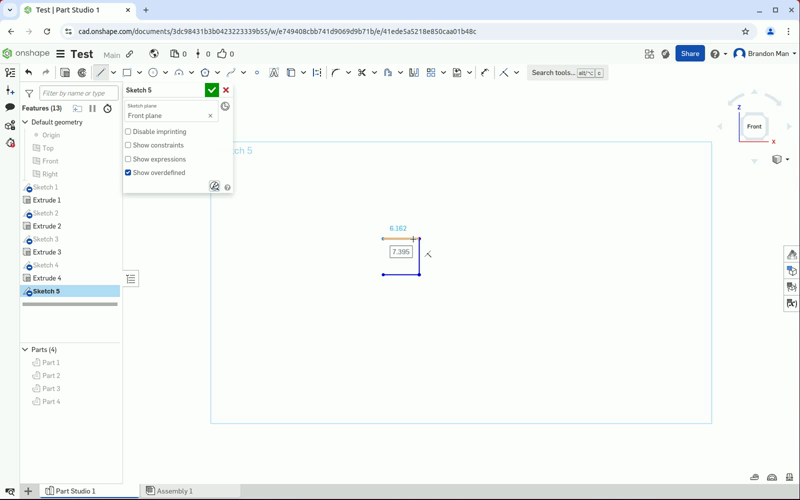
mouse_move(383, 274)
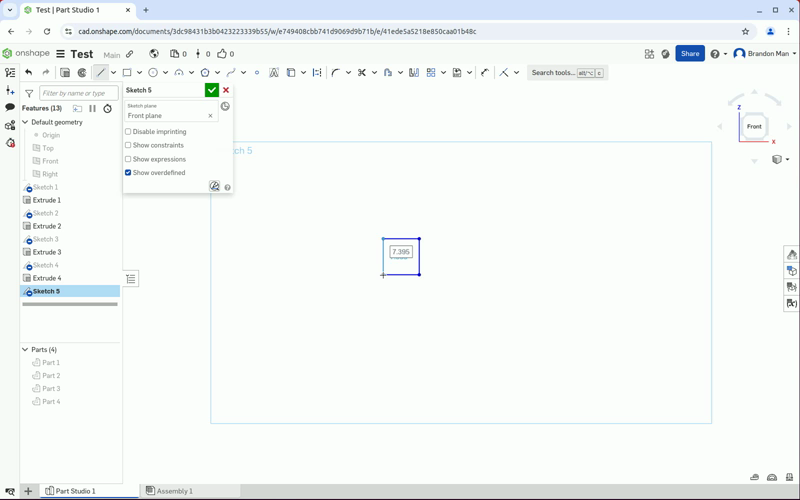
key_up(shift)
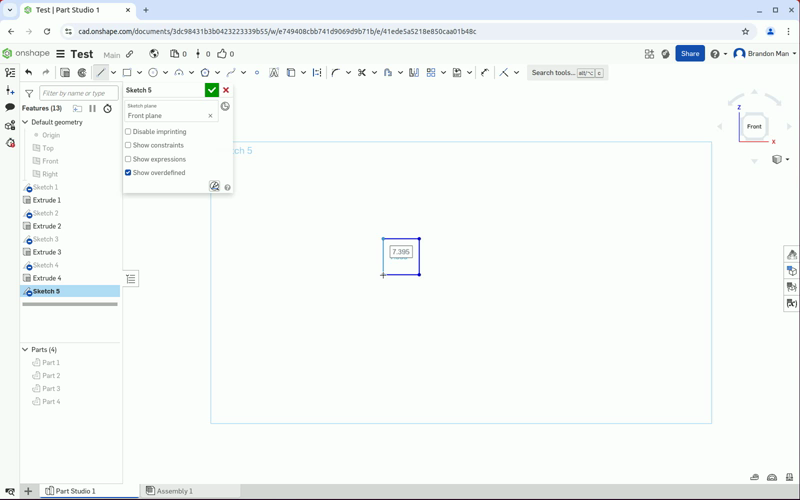
click(383, 274)
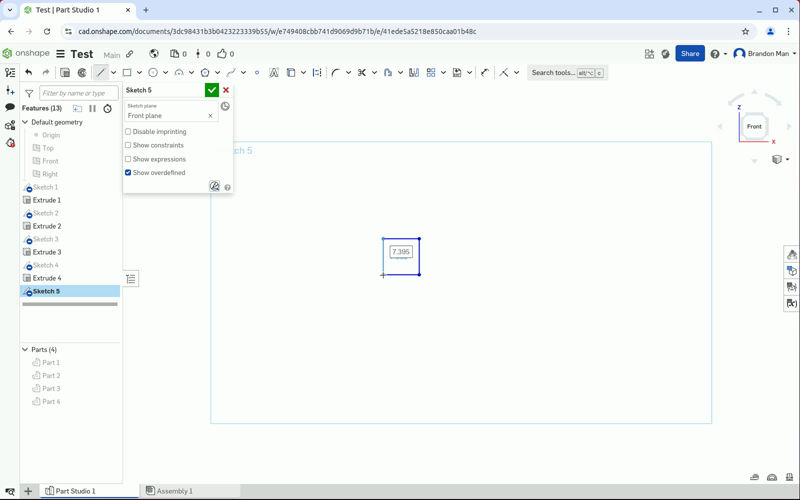
key(esc)
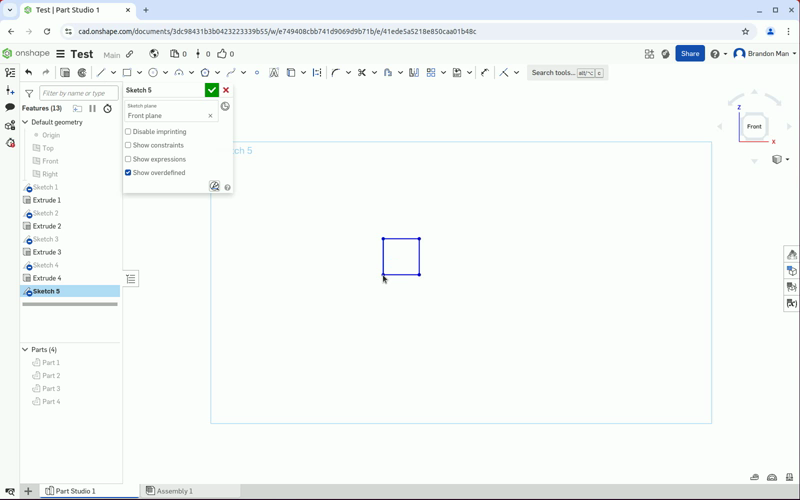
mouse_move(394, 273)
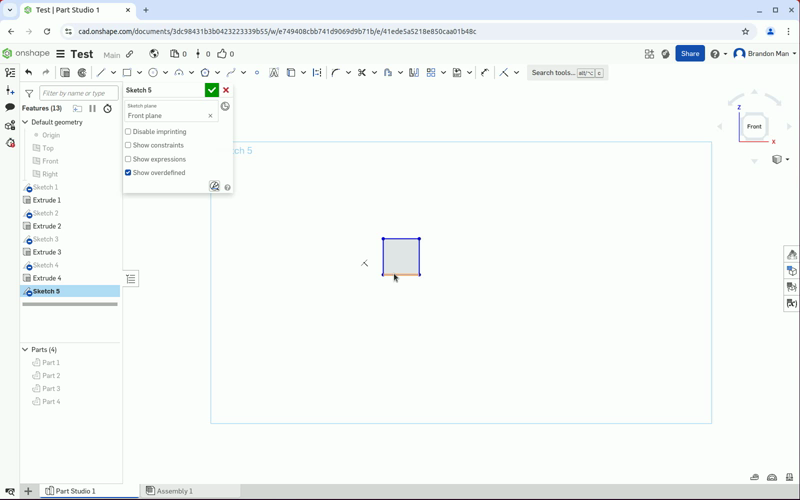
scroll(6)
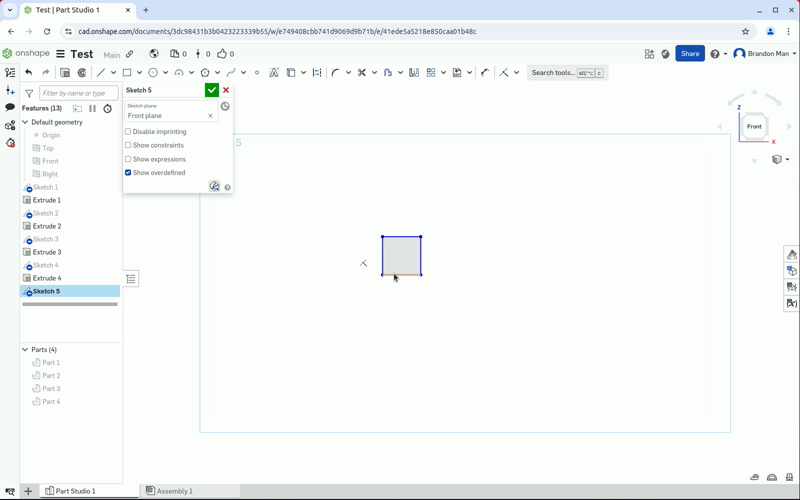
scroll(6)
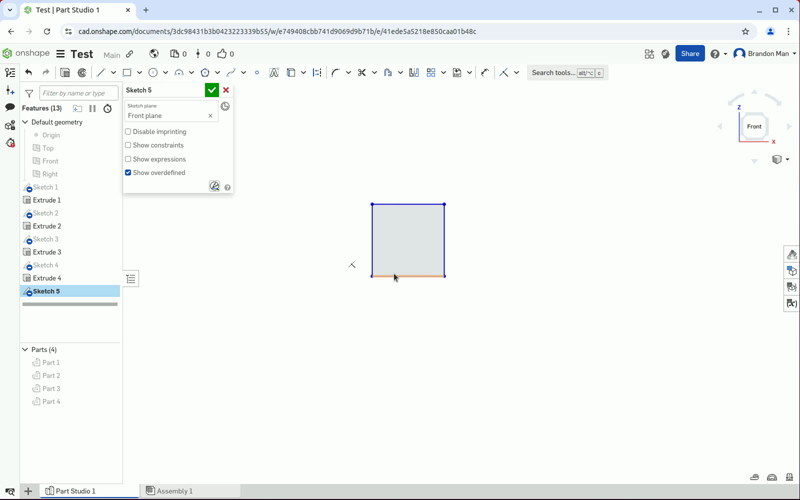
scroll(6)
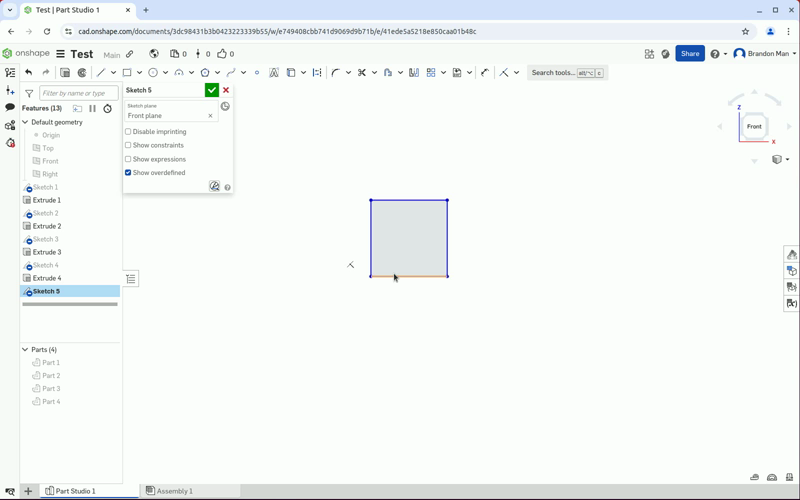
scroll(6)
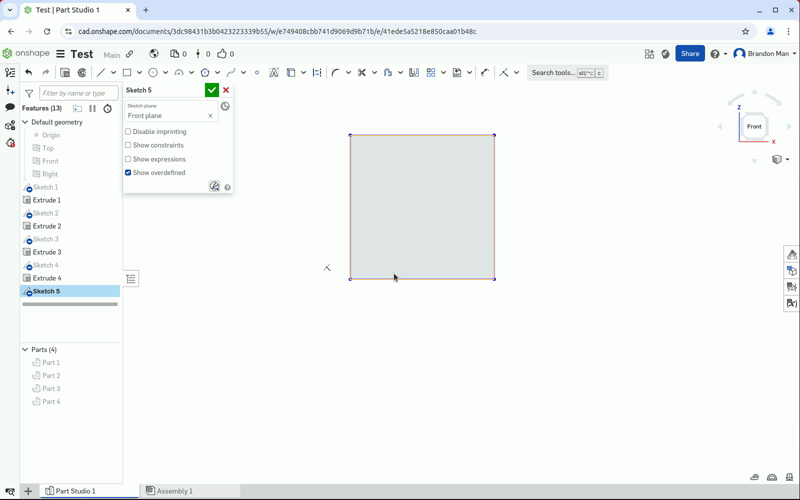
scroll(6)
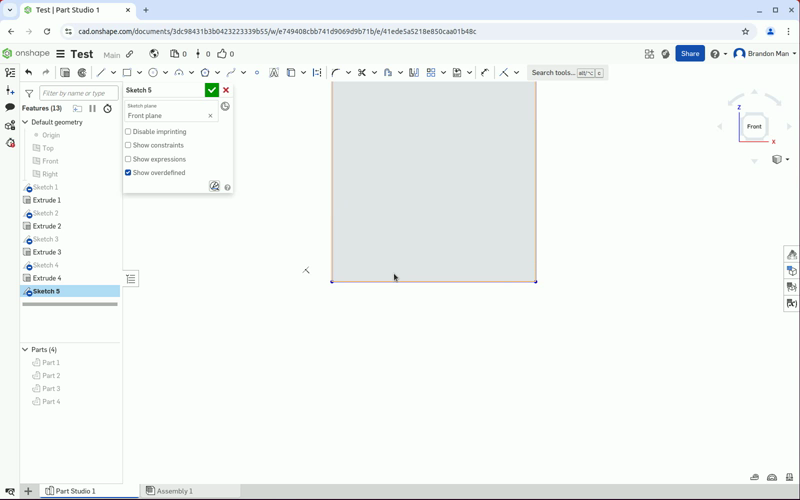
scroll(6)
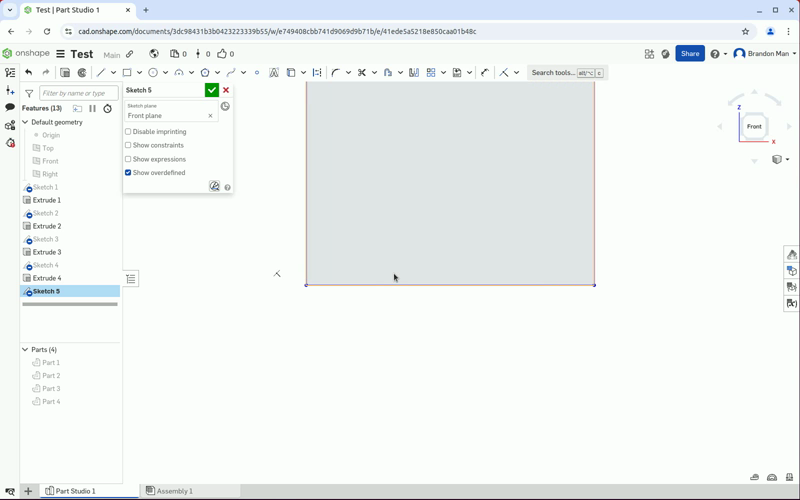
scroll(6)
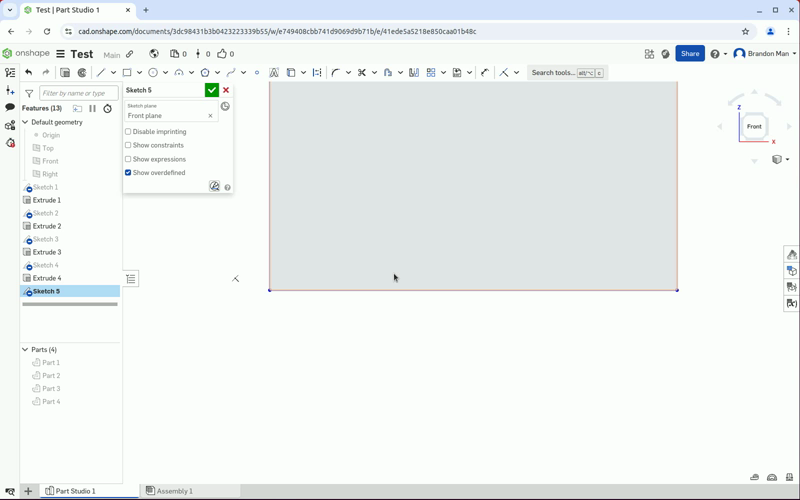
click(394, 273)
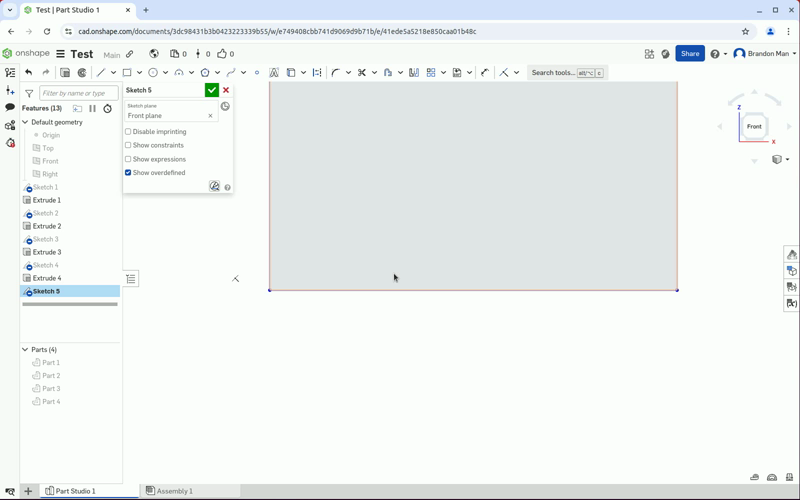
scroll(-6)
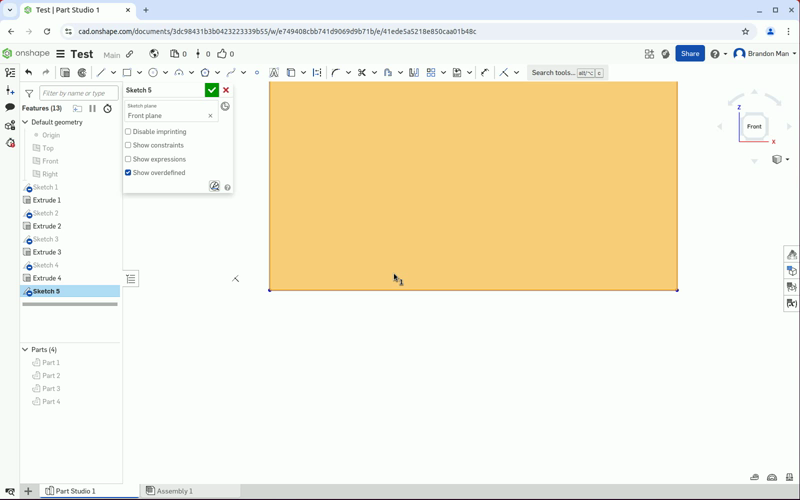
scroll(-6)
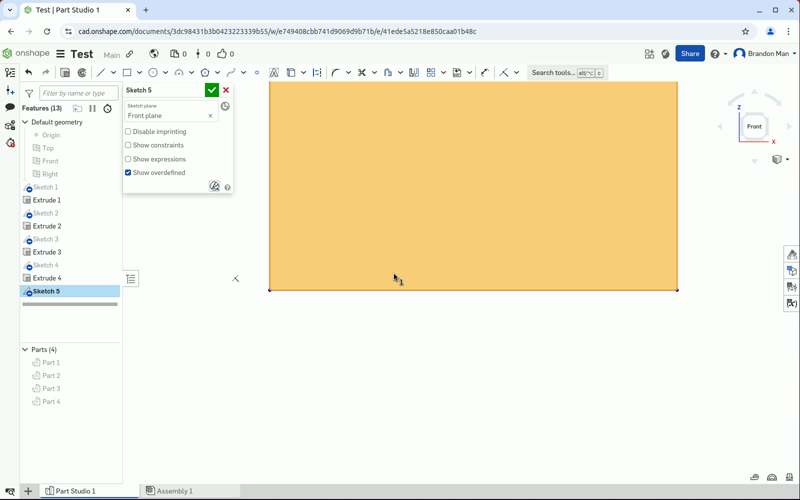
scroll(-6)
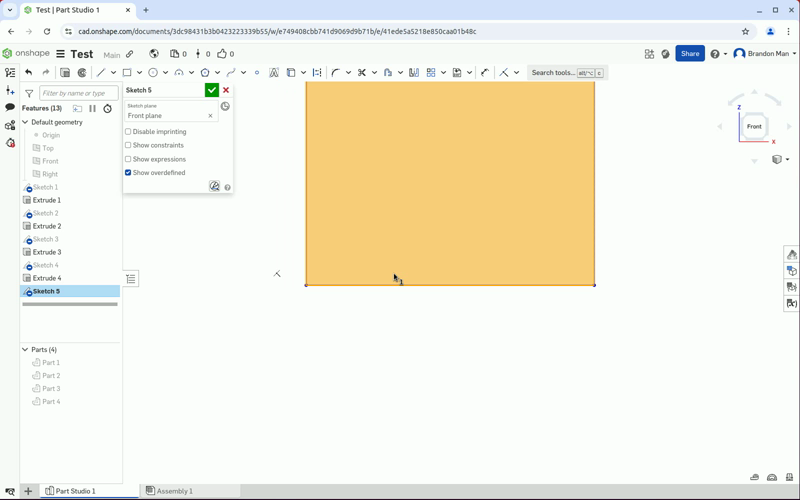
scroll(-6)
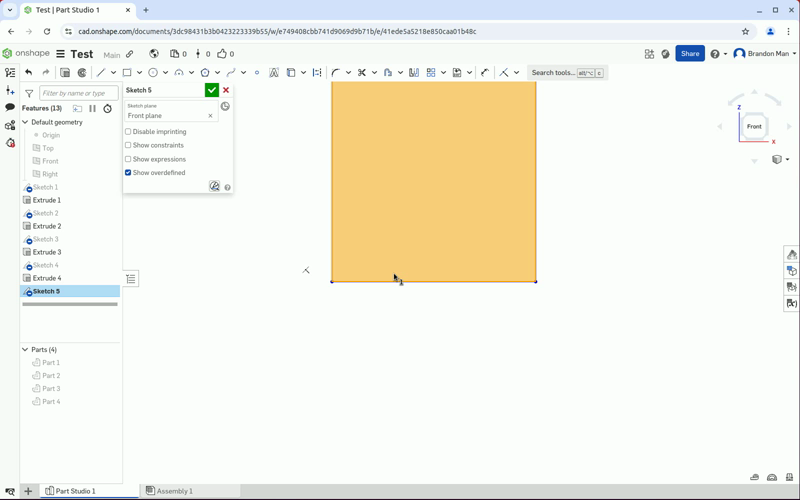
scroll(-6)
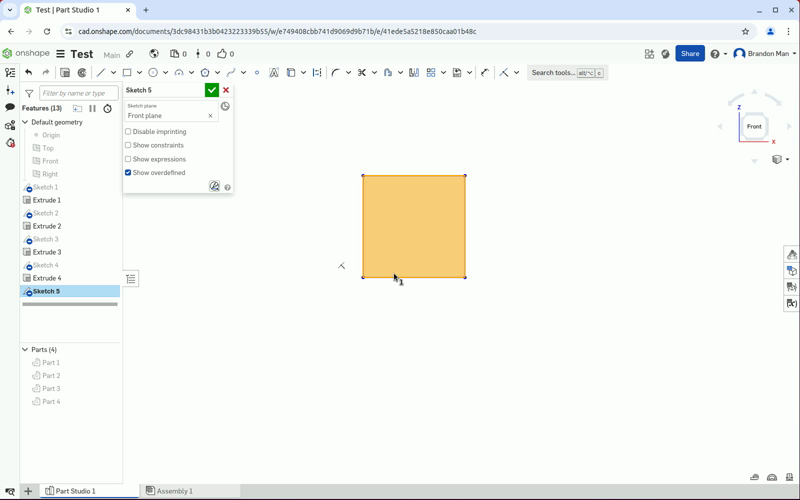
scroll(-6)
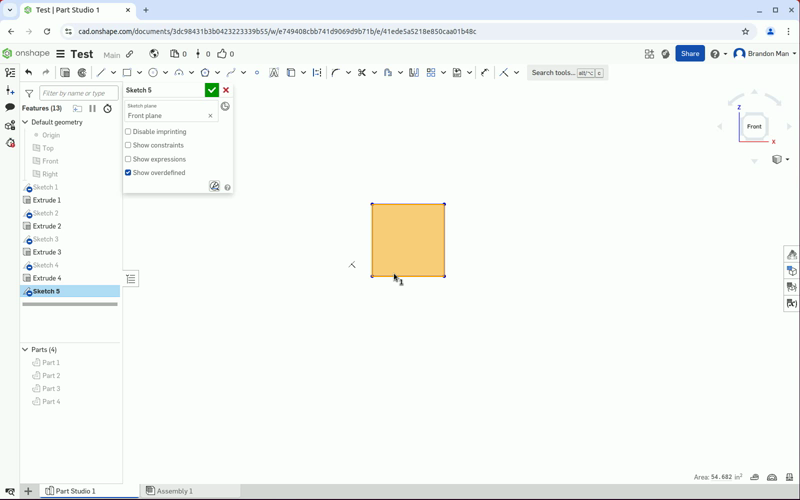
scroll(-6)
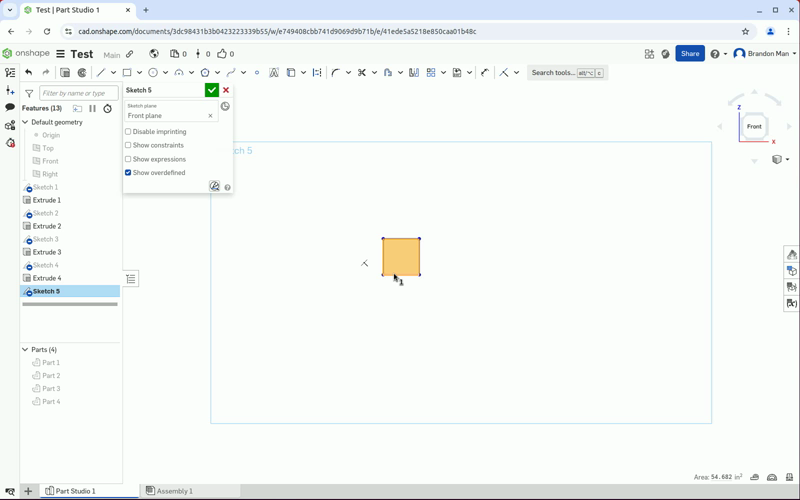
mouse_move(73, 352)
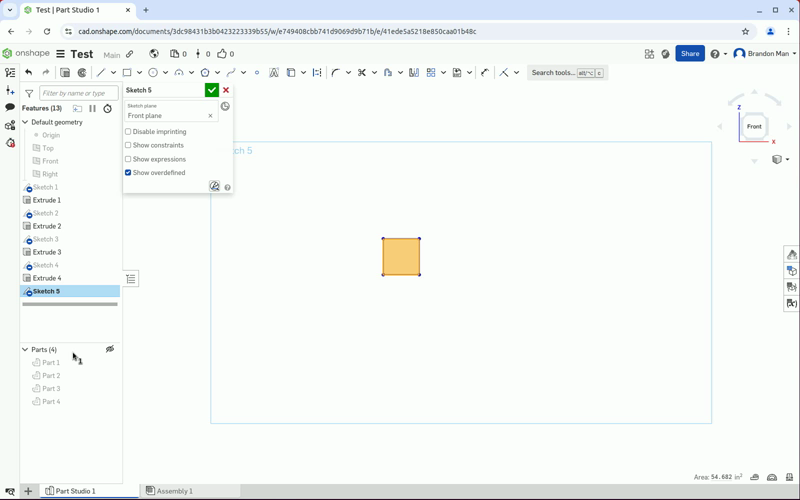
key(shift+y)
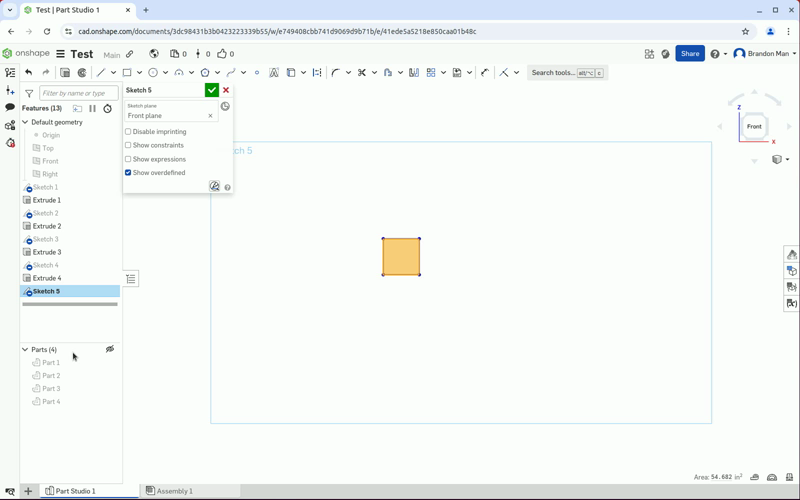
key(shift+e)
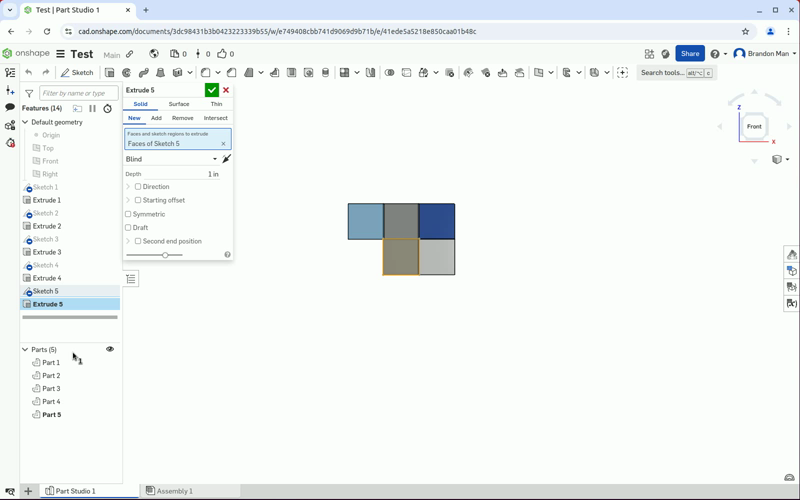
mouse_move(143, 106)
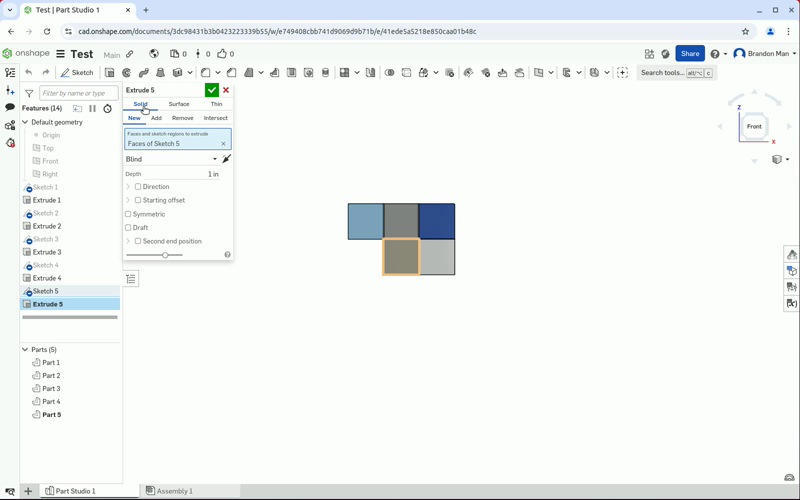
click(143, 106)
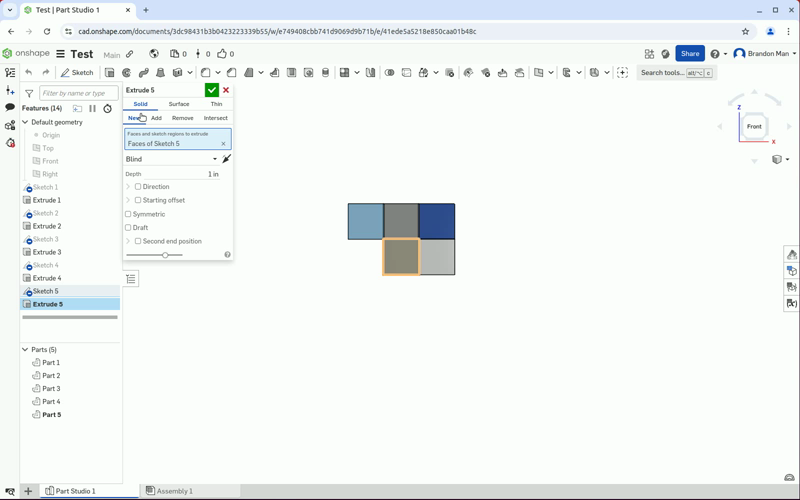
mouse_move(137, 120)
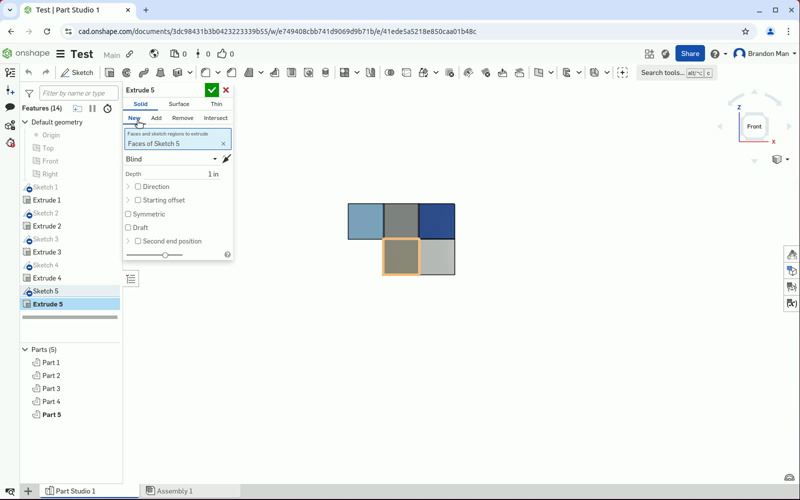
click(137, 120)
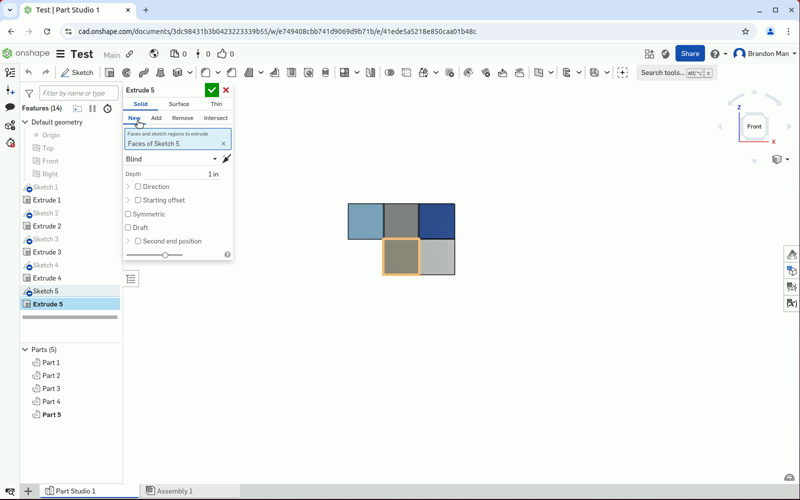
key(tab, 4)
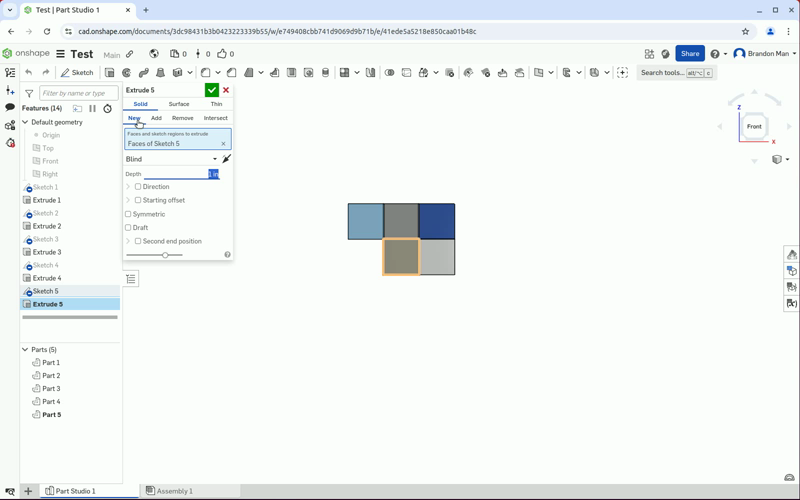
text(7.221)
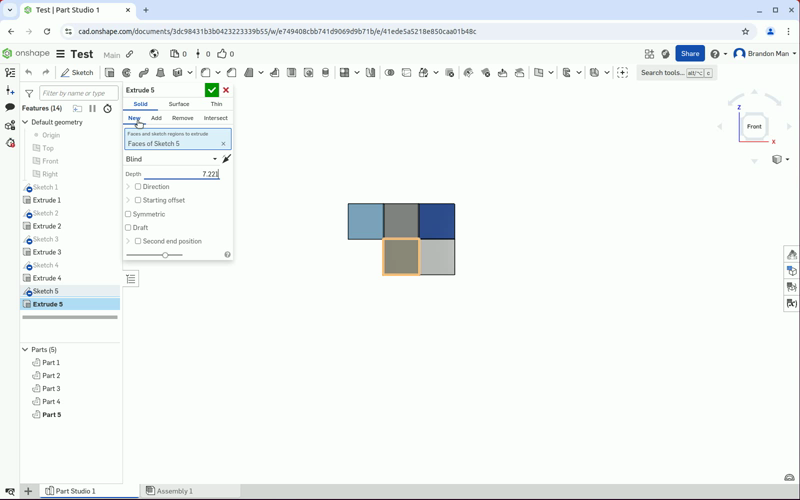
key(enter)
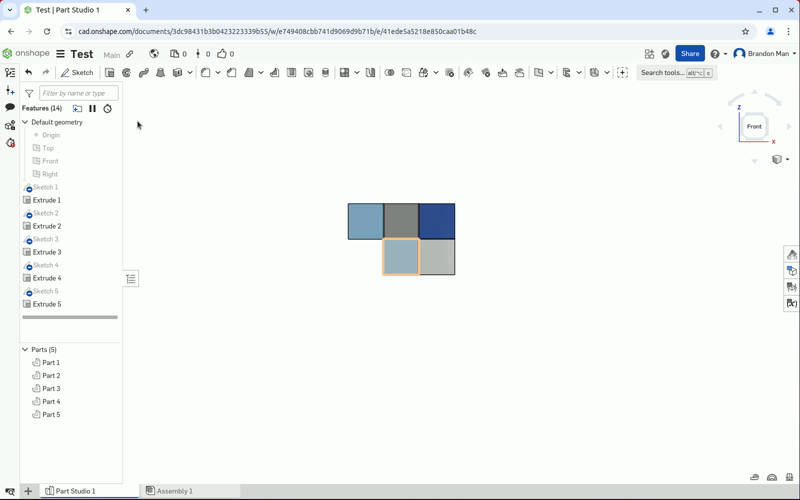
key(shift+h)
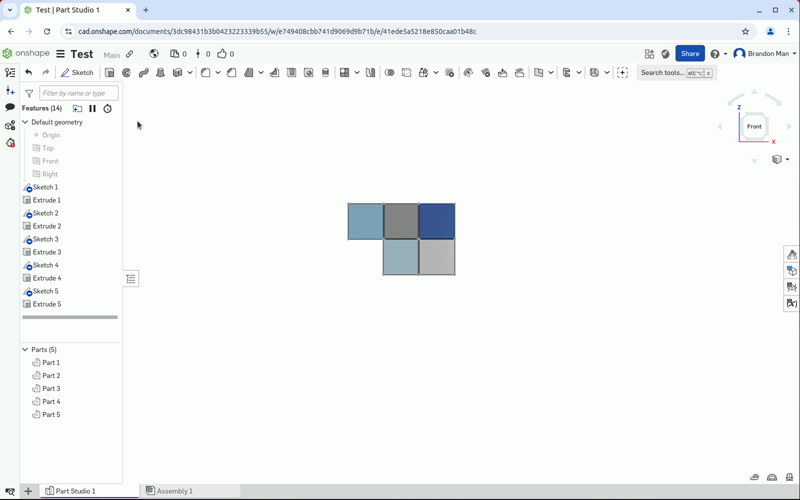
key(shift+h)
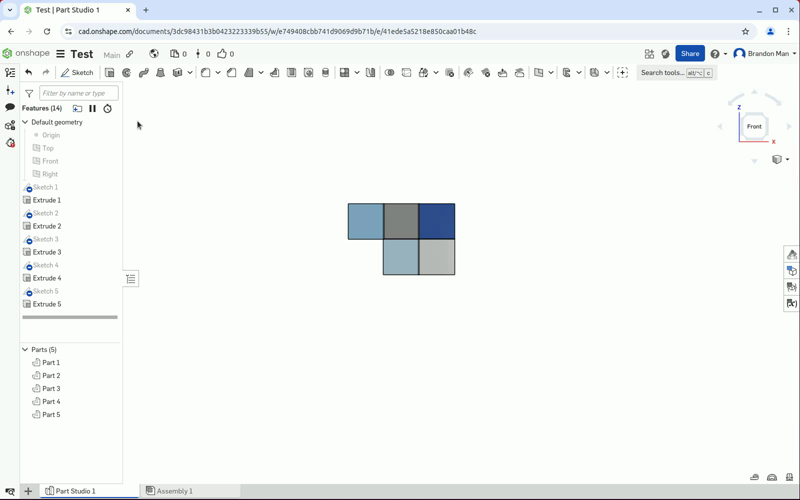
mouse_move(73, 189)
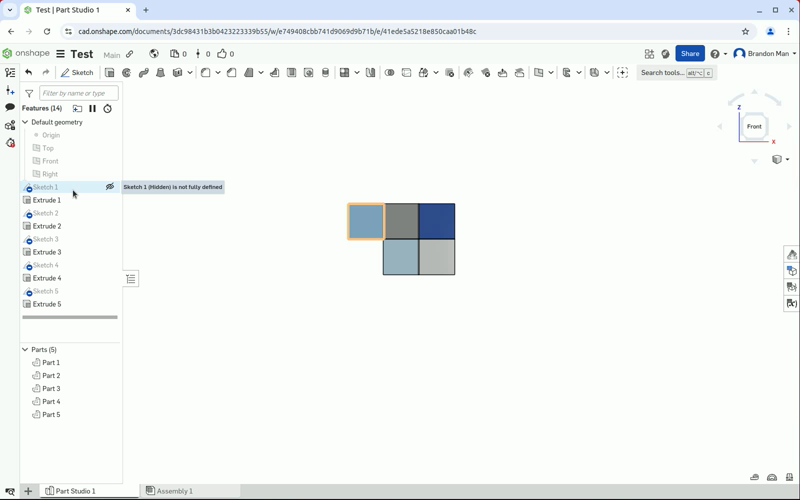
click(73, 189)
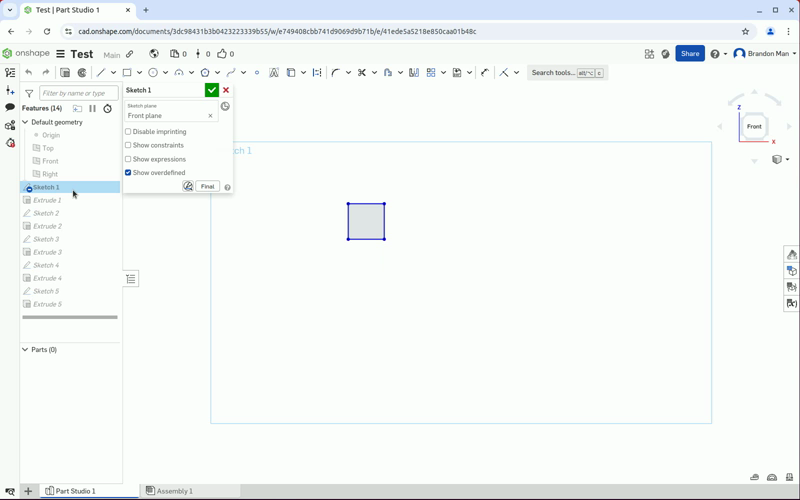
mouse_move(229, 92)
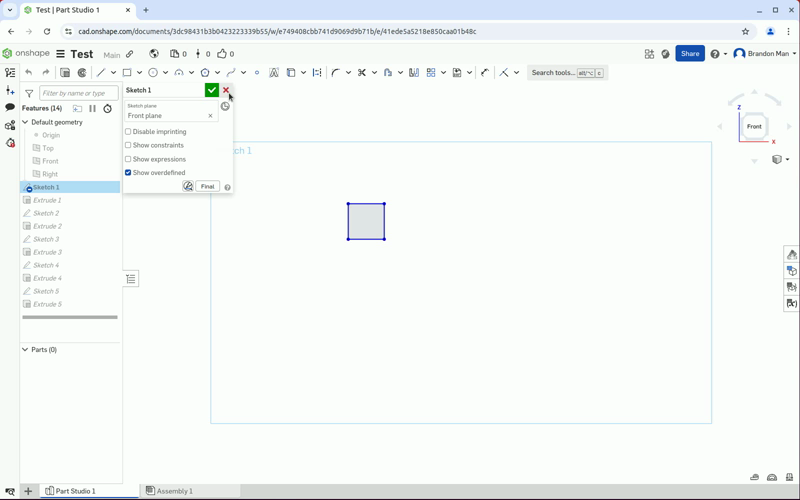
click(229, 92)
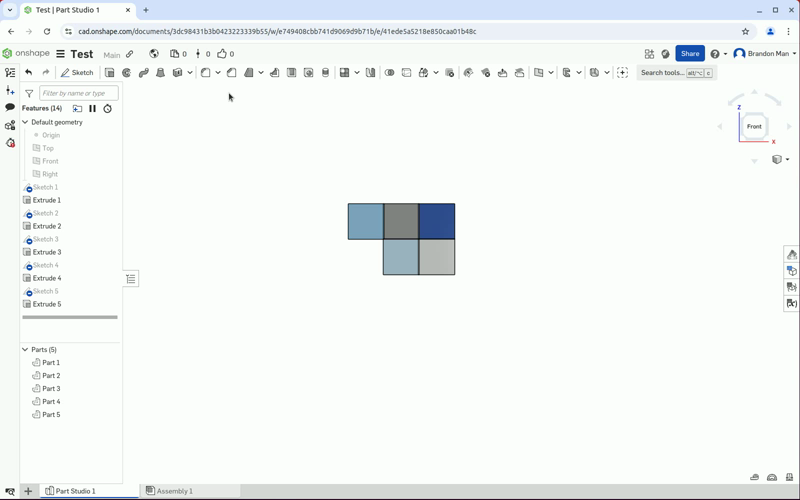
mouse_move(541, 75)
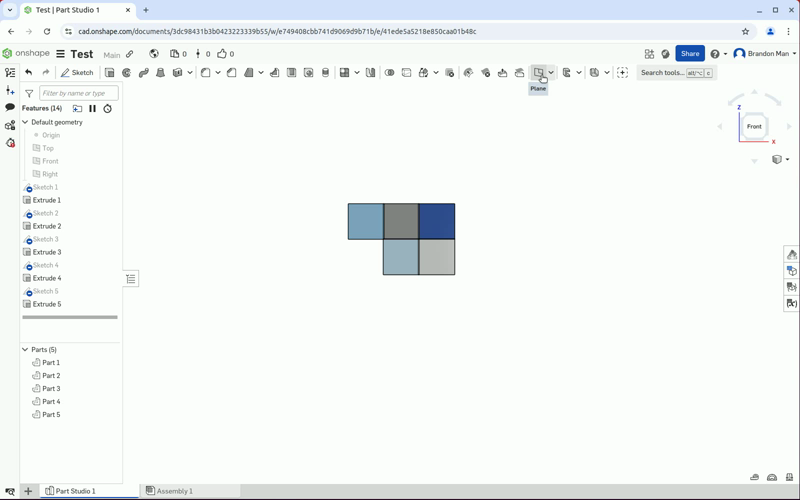
click(541, 75)
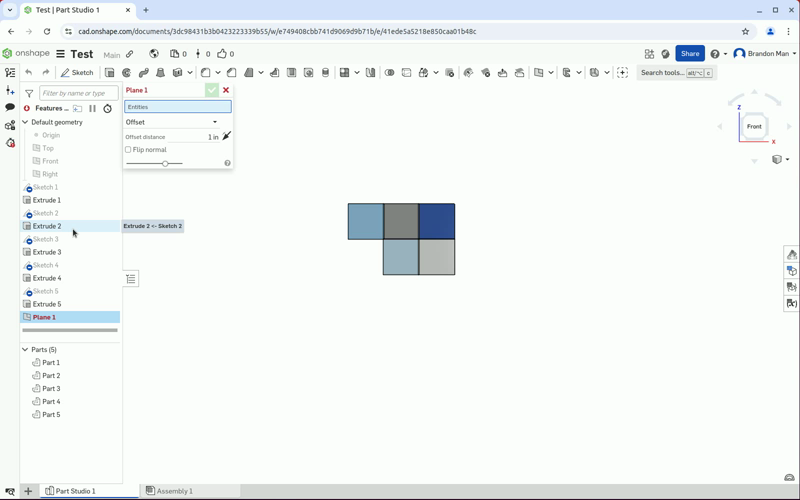
scroll(3)
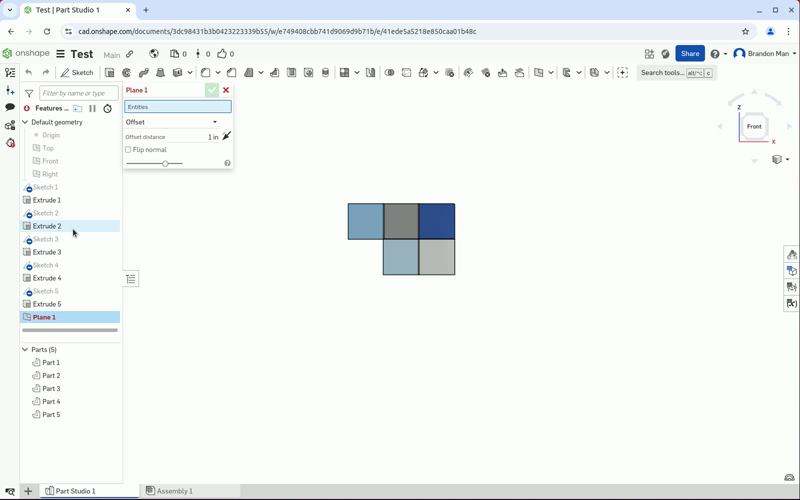
mouse_move(73, 163)
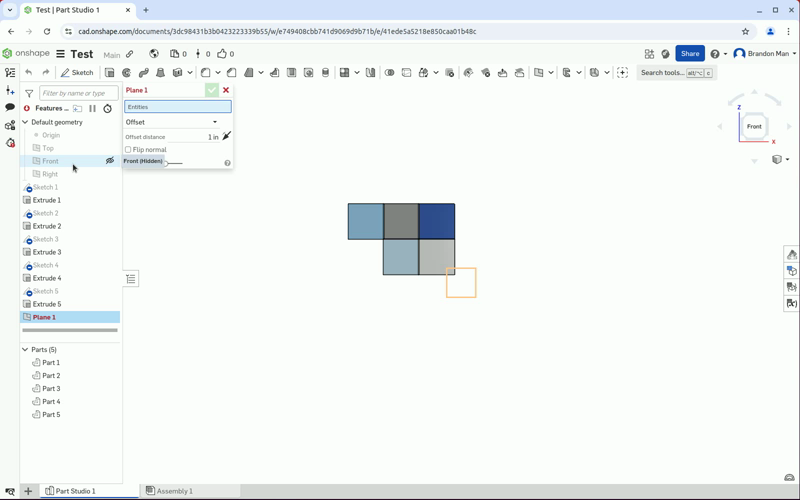
click(73, 163)
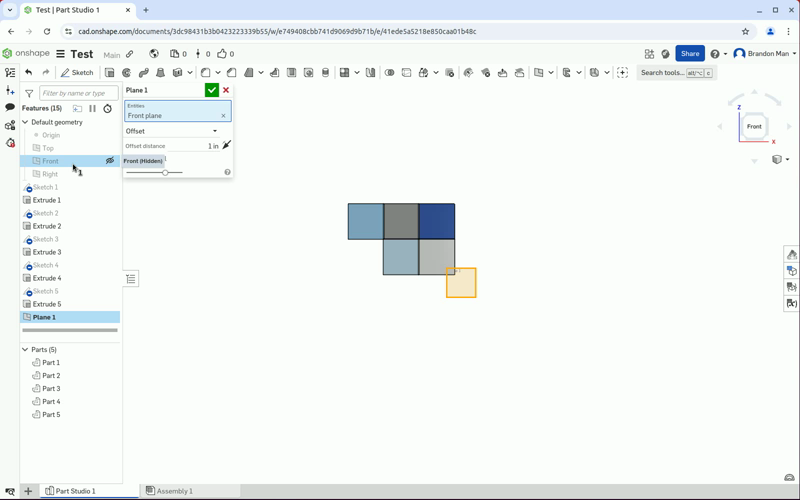
key(tab, 2)
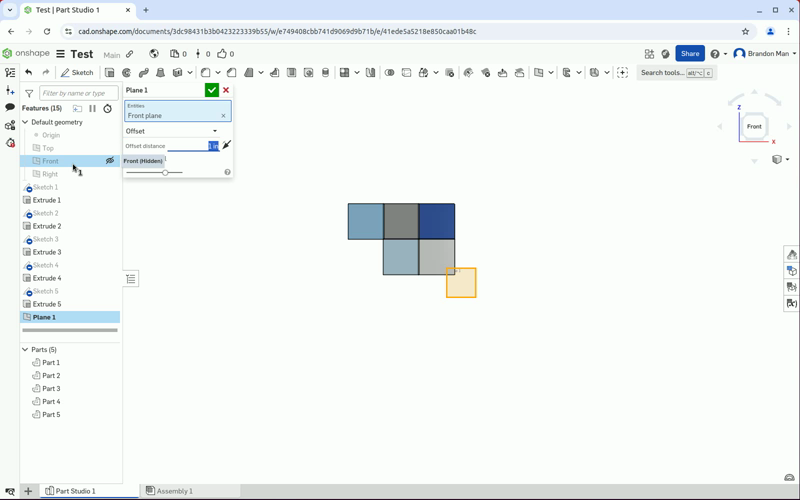
text(7.21)
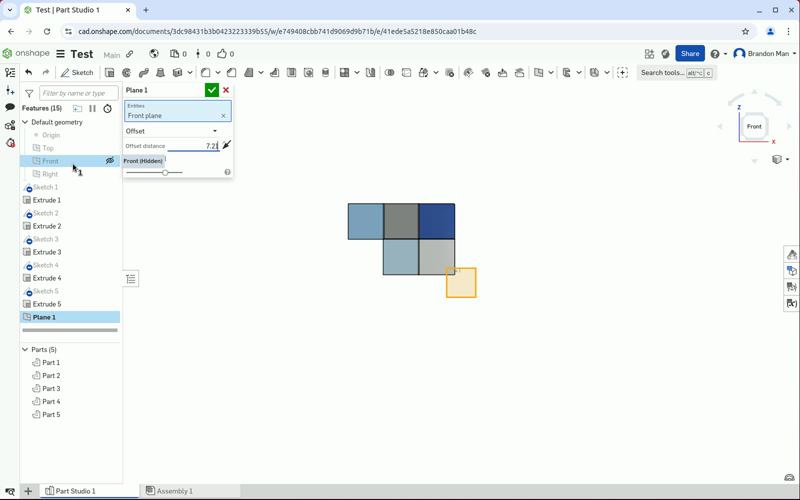
key(enter, 2)
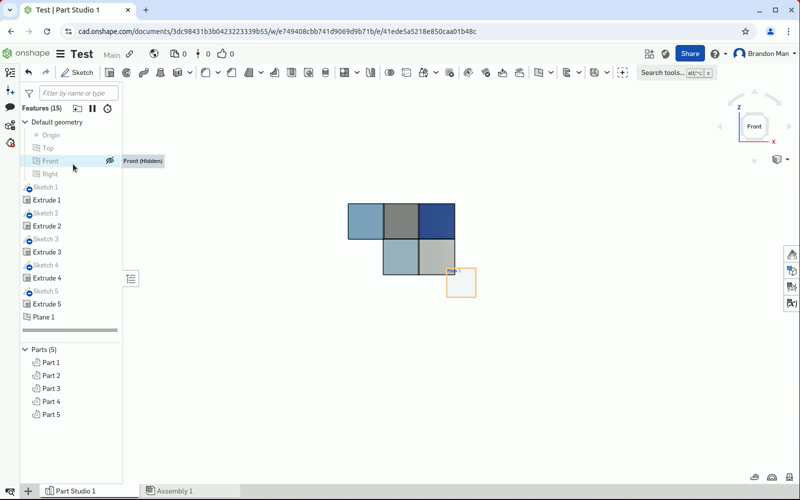
key(shift+s)
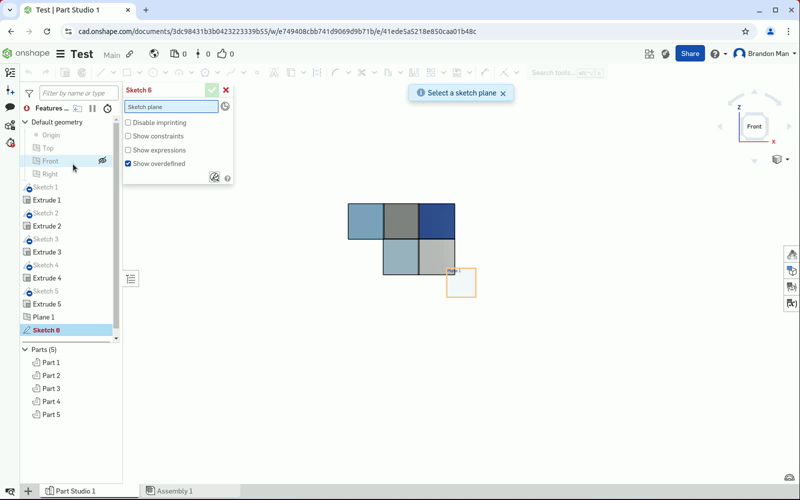
mouse_move(69, 319)
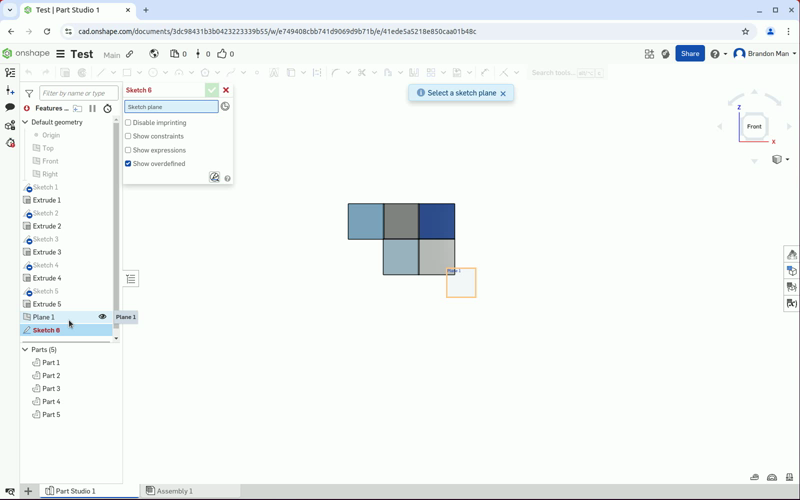
click(69, 319)
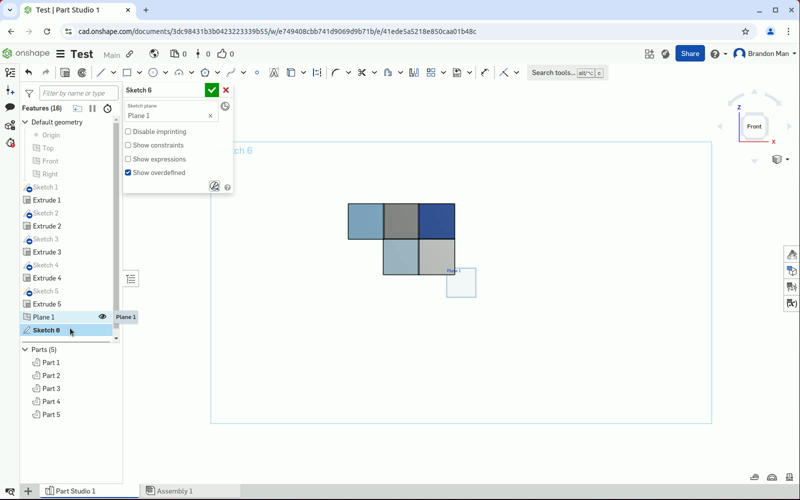
mouse_move(73, 352)
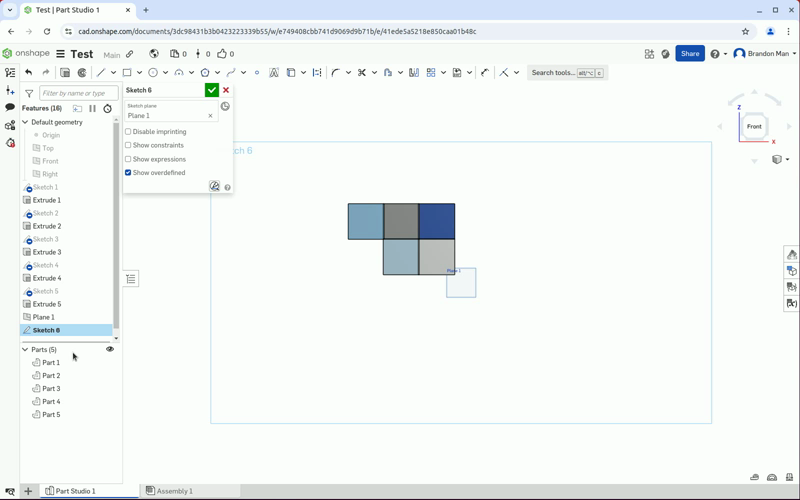
key(y)
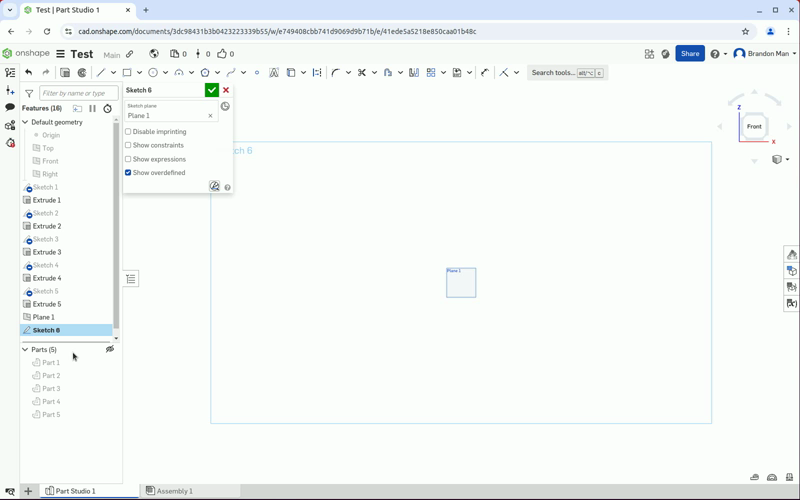
key(l)
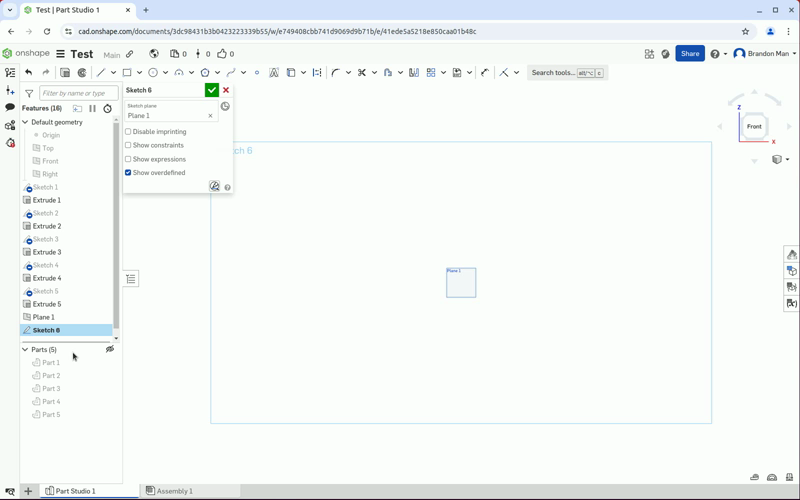
key_down(shift)
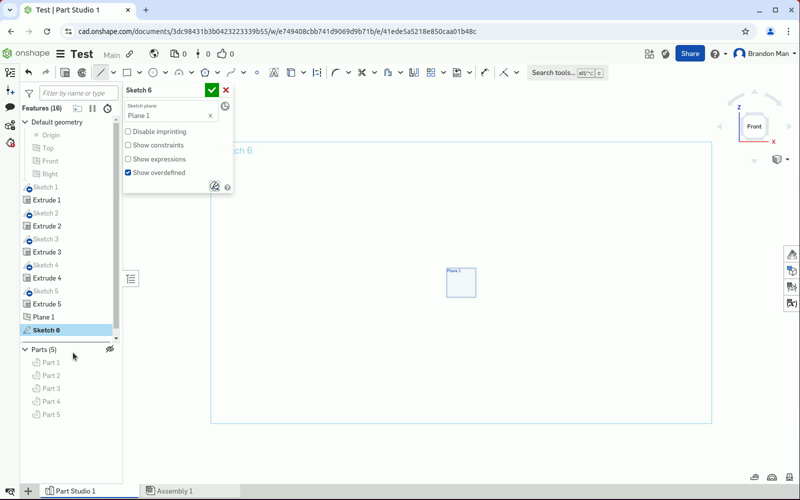
mouse_move(383, 239)
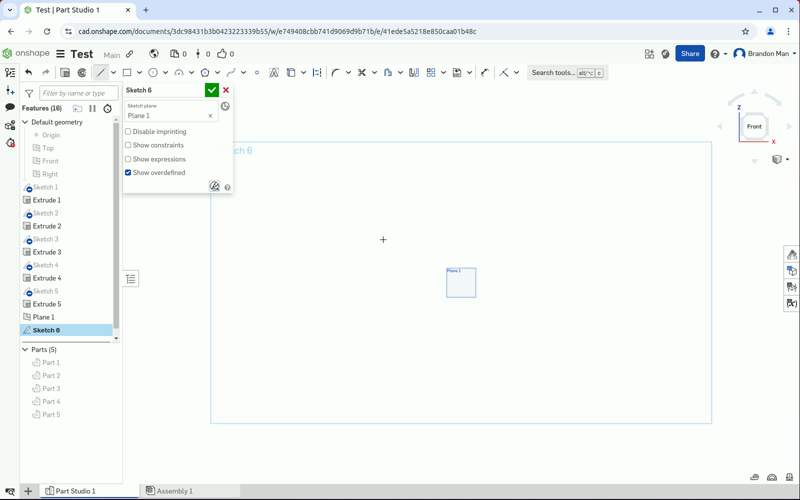
click(383, 239)
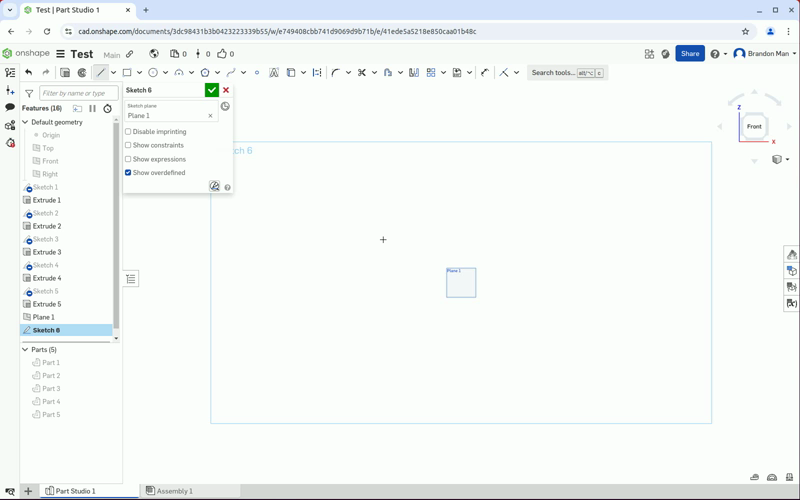
key_up(shift)
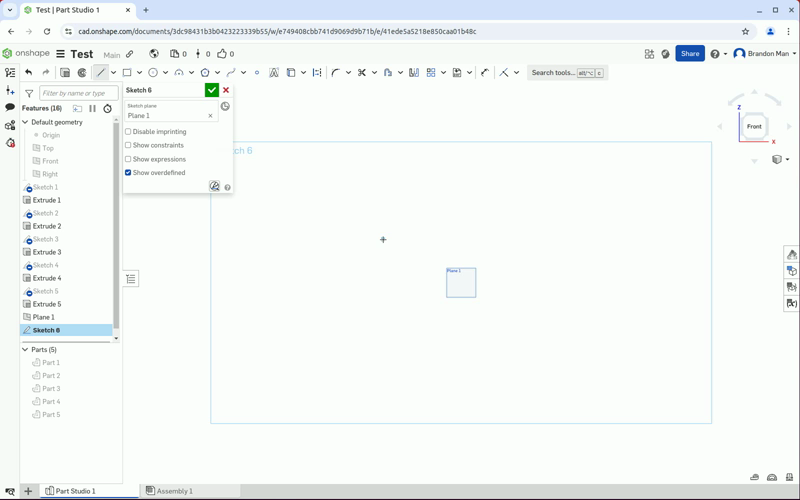
key_down(shift)
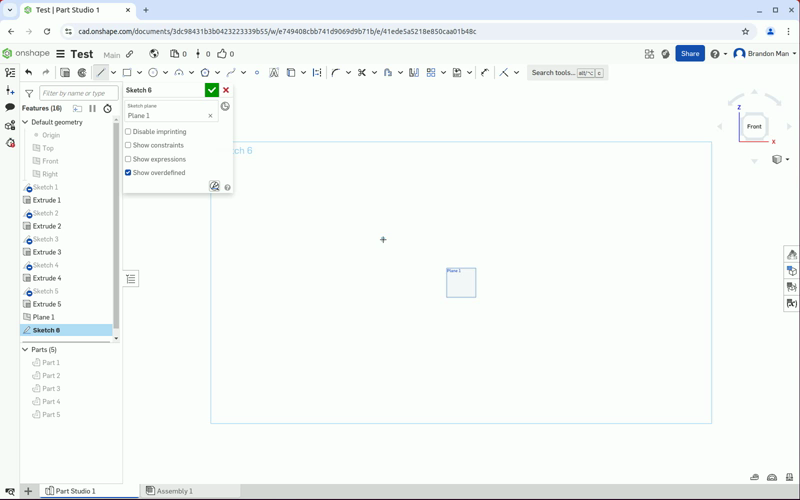
mouse_move(413, 239)
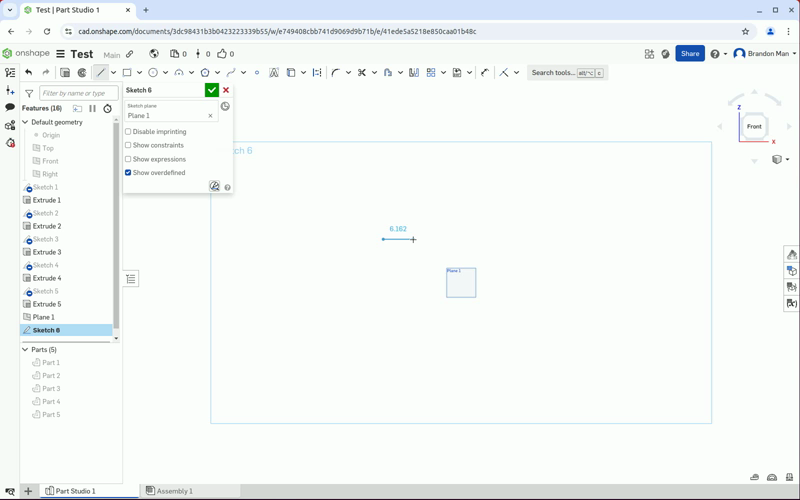
mouse_move(419, 239)
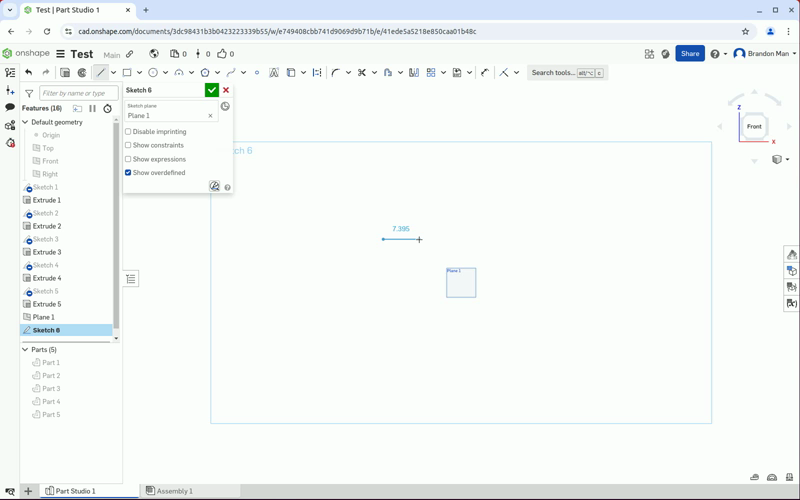
click(419, 239)
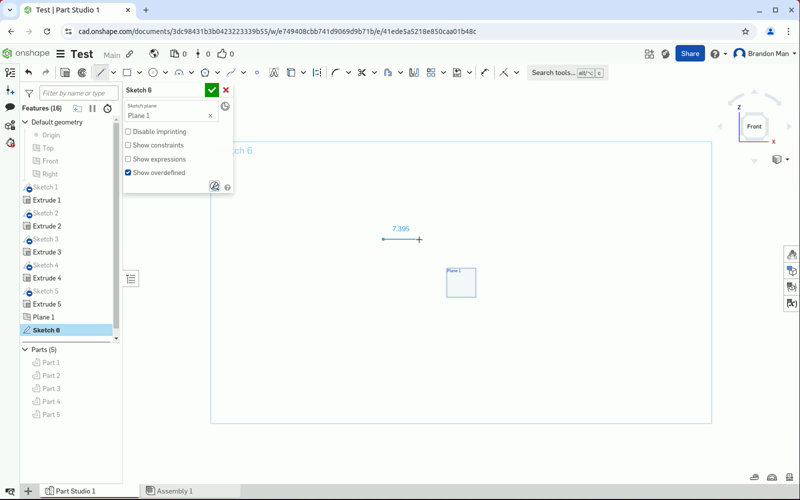
key_up(shift)
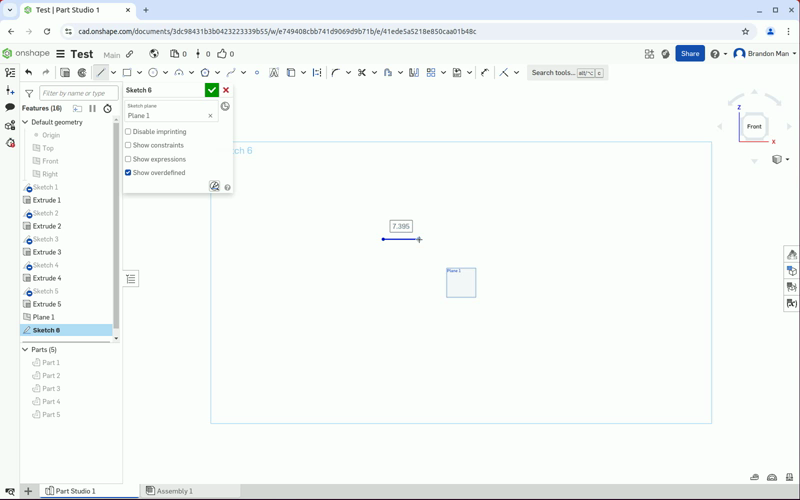
key_down(shift)
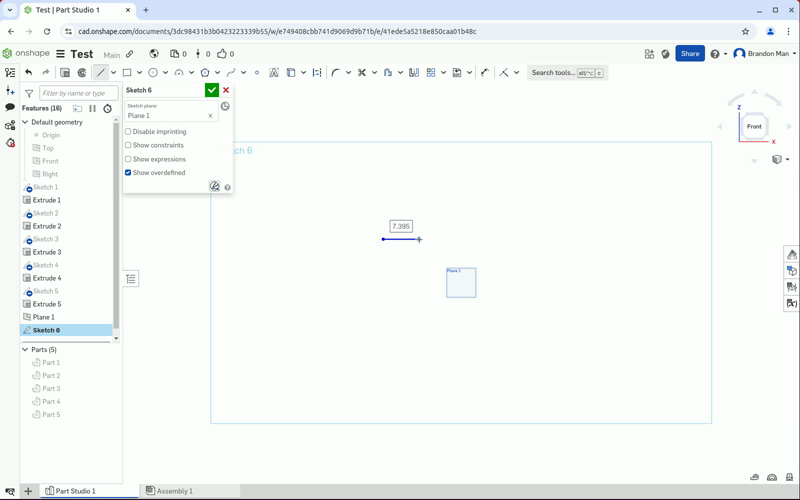
mouse_move(449, 239)
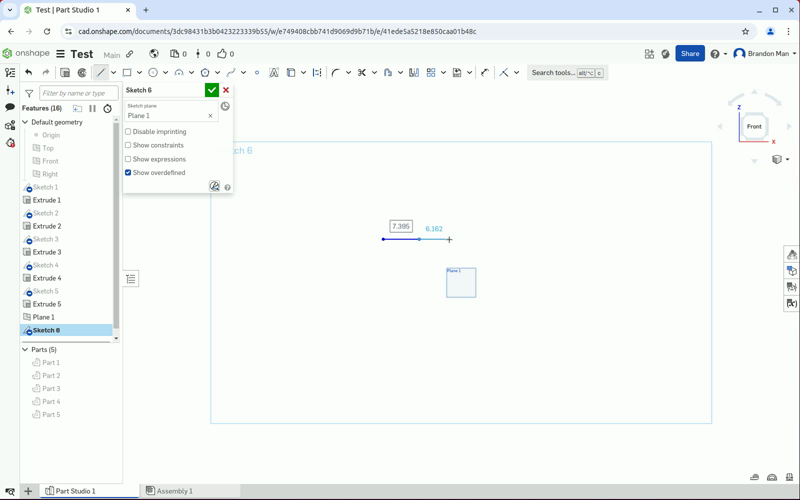
mouse_move(419, 203)
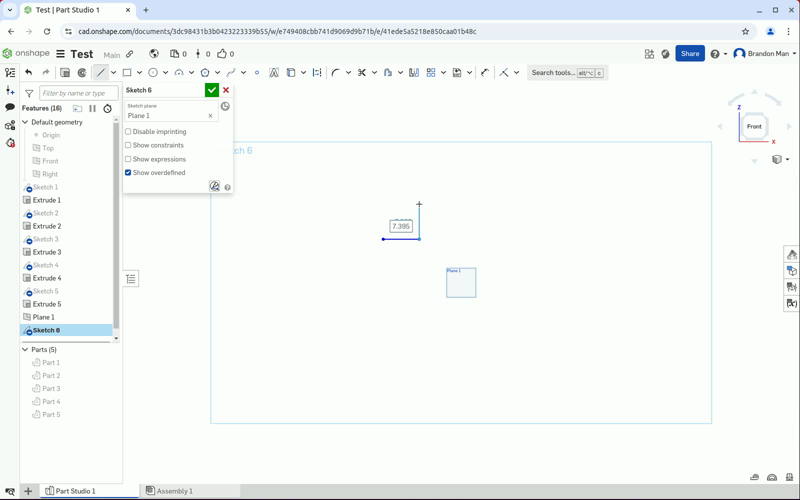
click(419, 203)
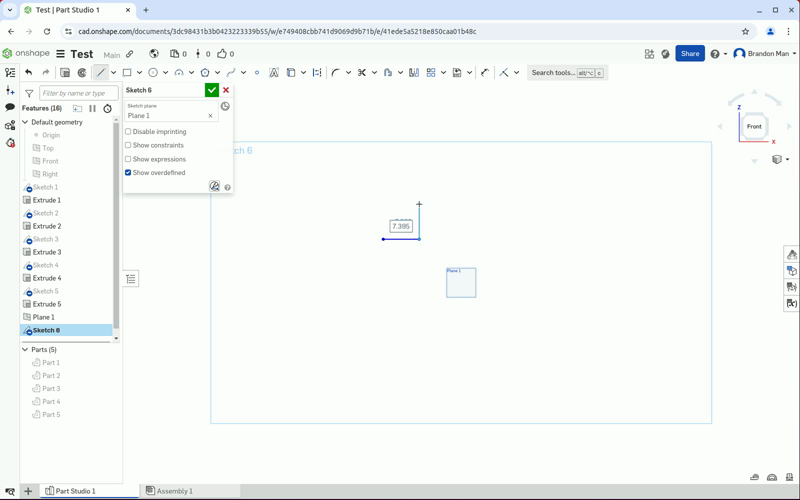
key_up(shift)
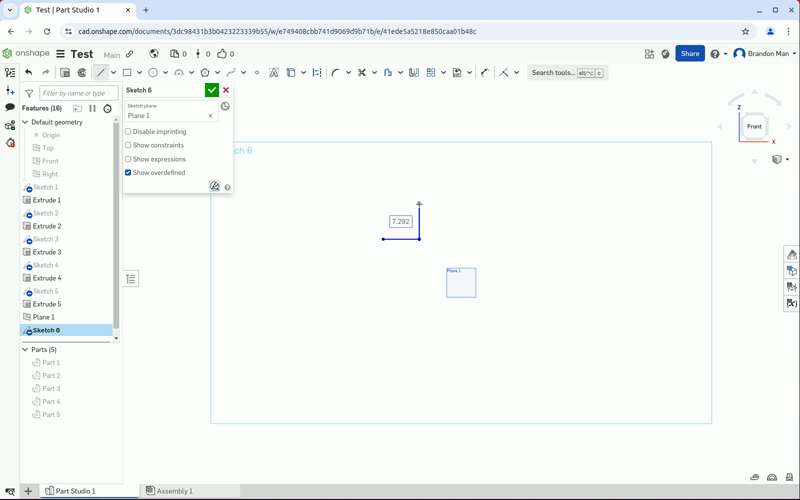
key_down(shift)
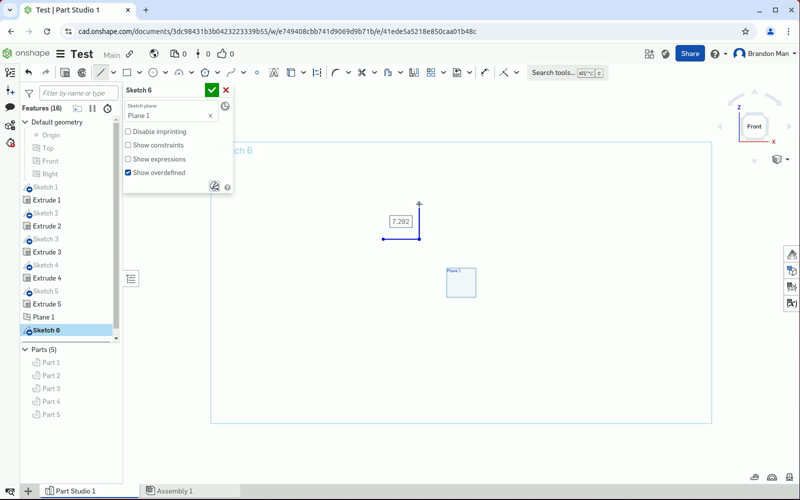
mouse_move(449, 203)
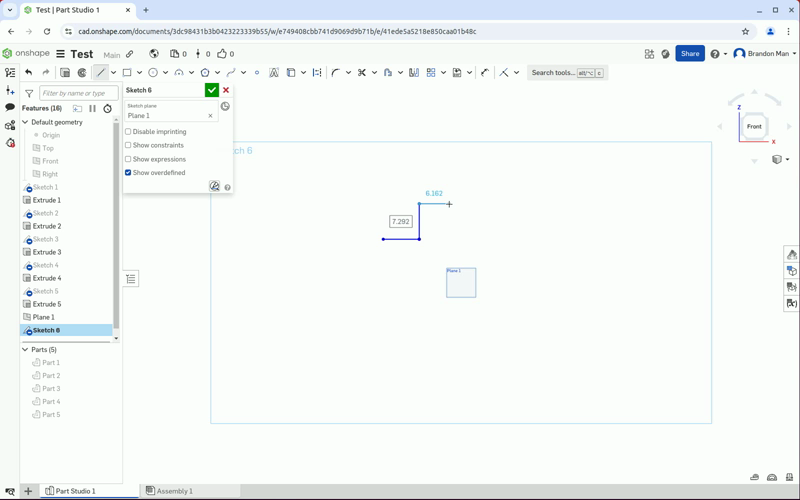
mouse_move(383, 203)
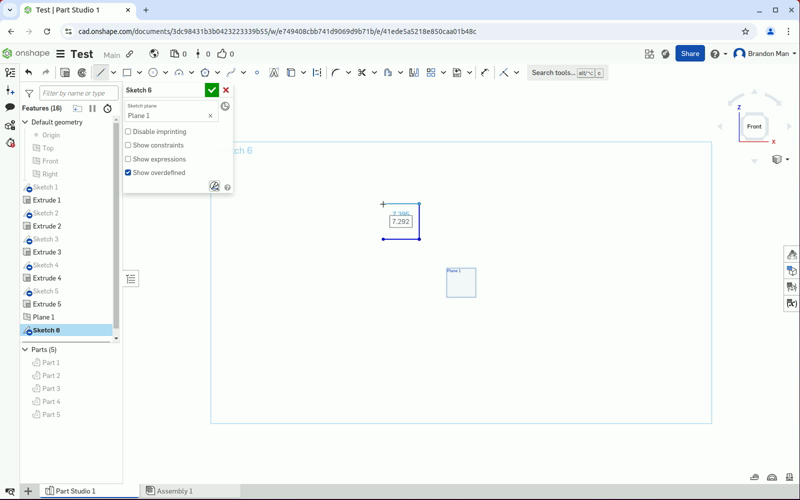
click(383, 203)
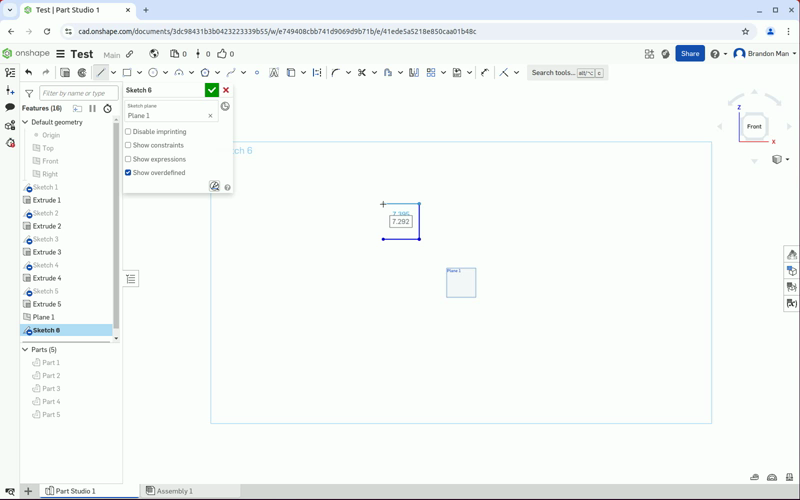
key_up(shift)
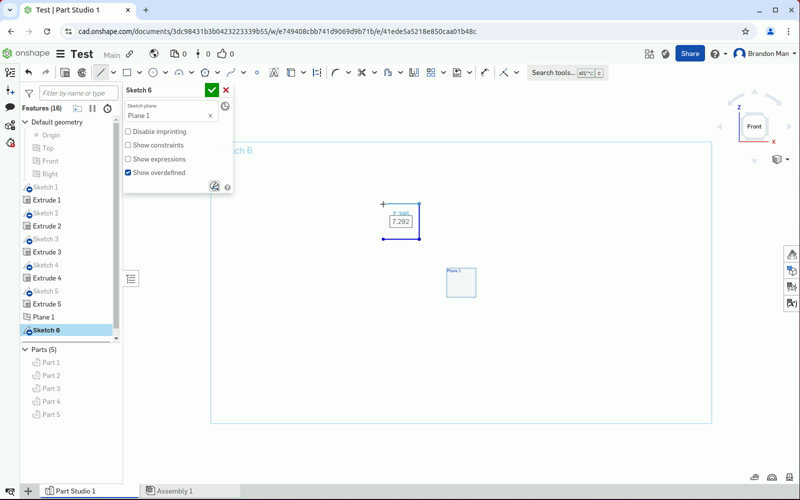
mouse_move(413, 203)
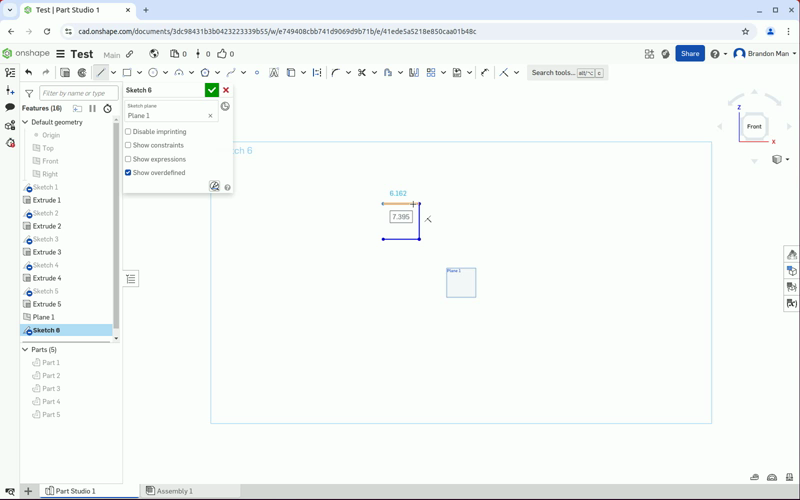
key_down(shift)
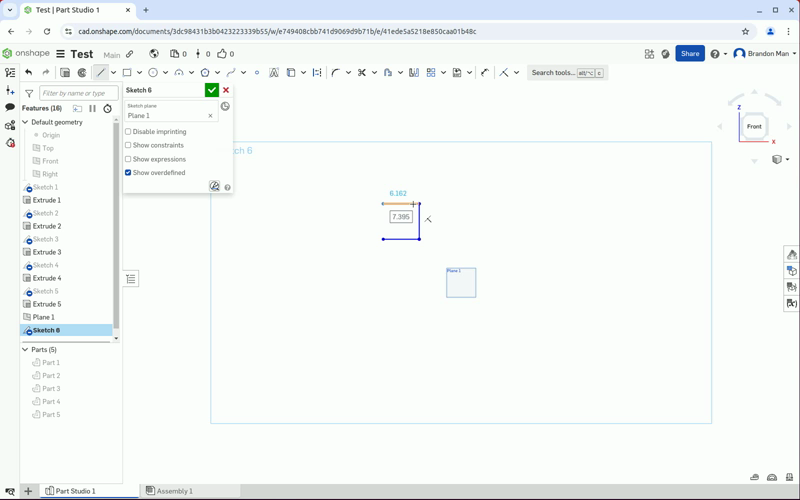
mouse_move(383, 239)
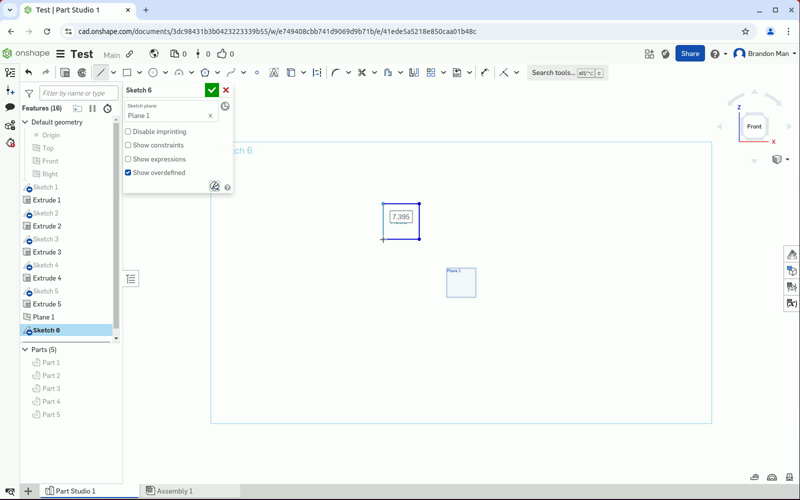
key_up(shift)
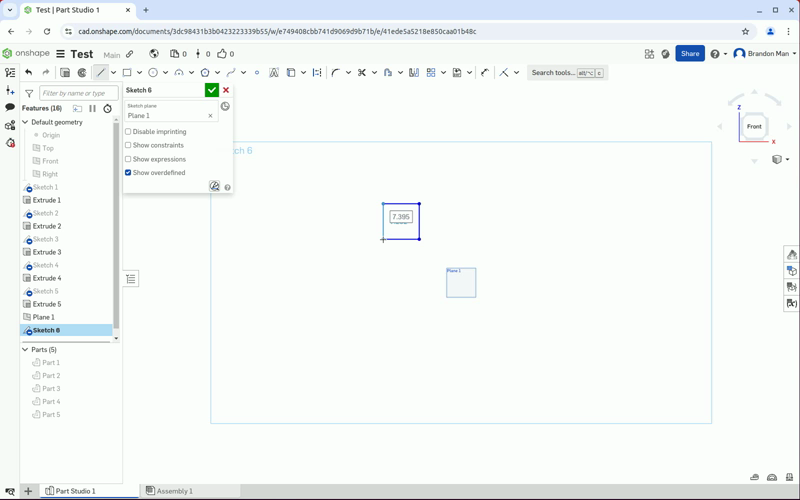
click(383, 239)
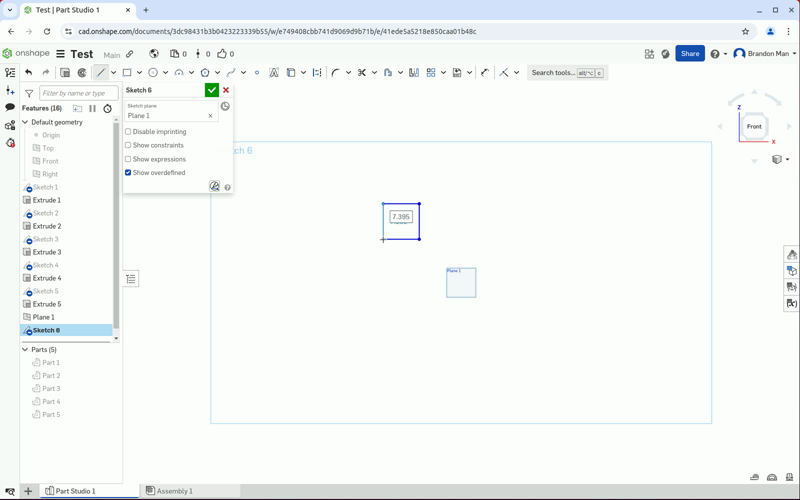
key(esc)
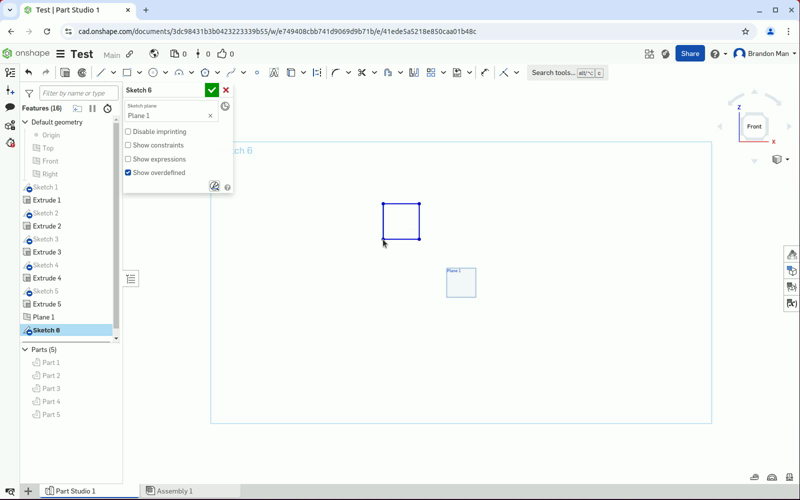
mouse_move(398, 212)
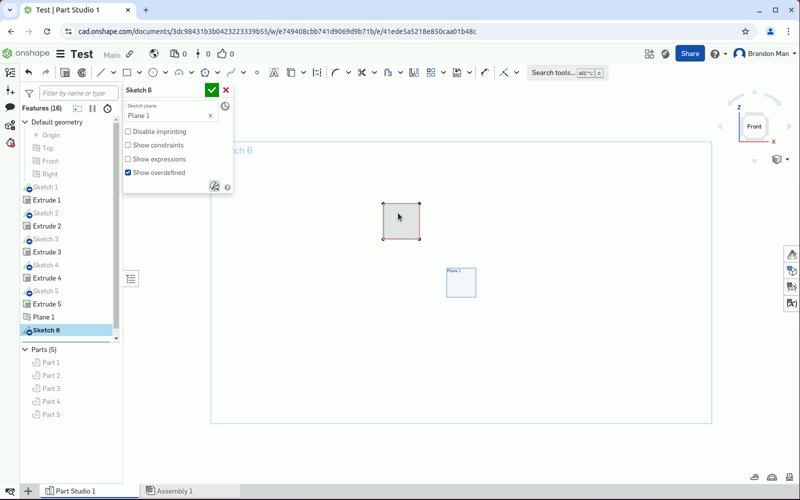
scroll(6)
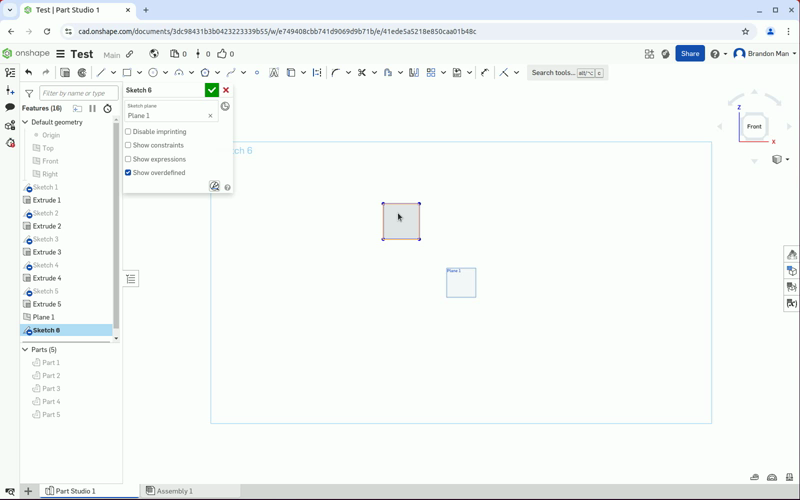
scroll(6)
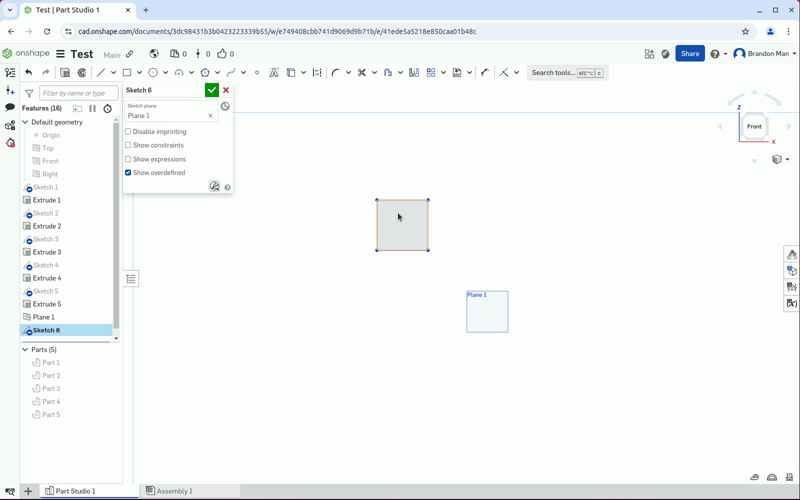
scroll(6)
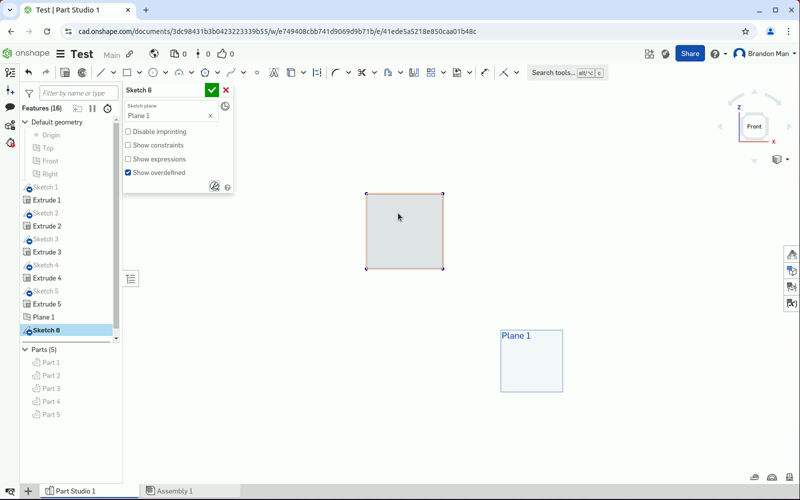
scroll(6)
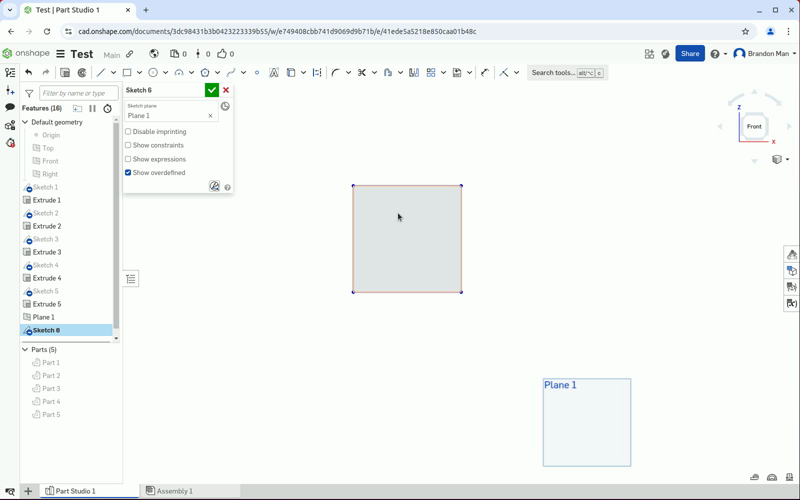
scroll(6)
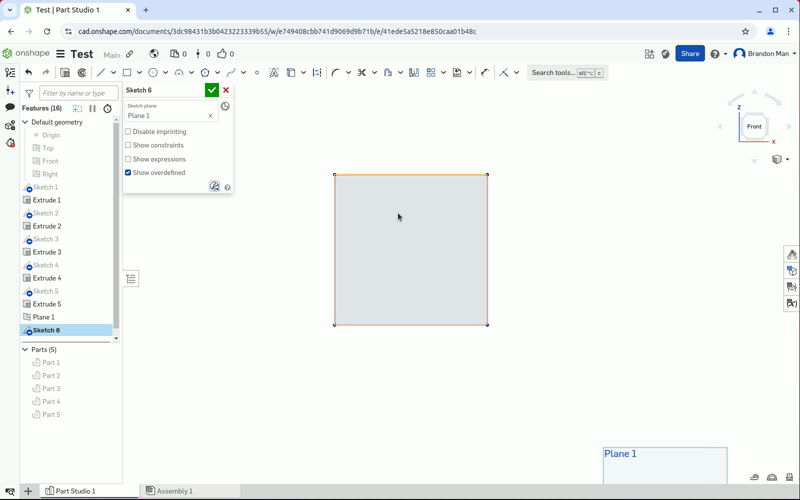
scroll(6)
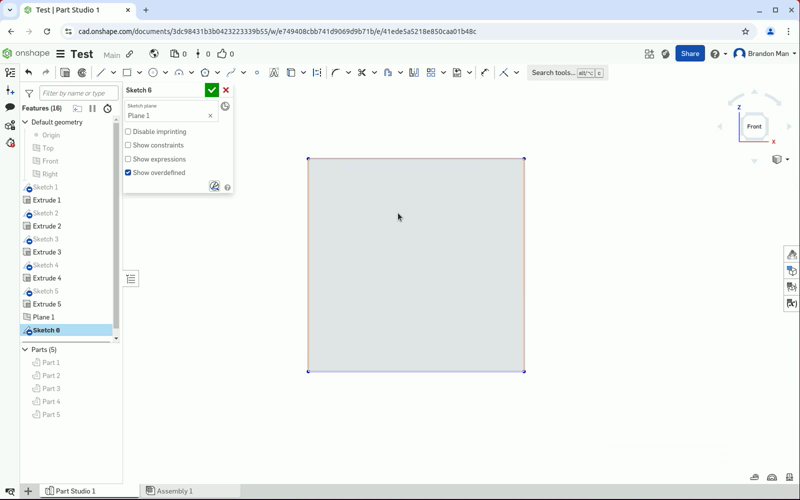
scroll(6)
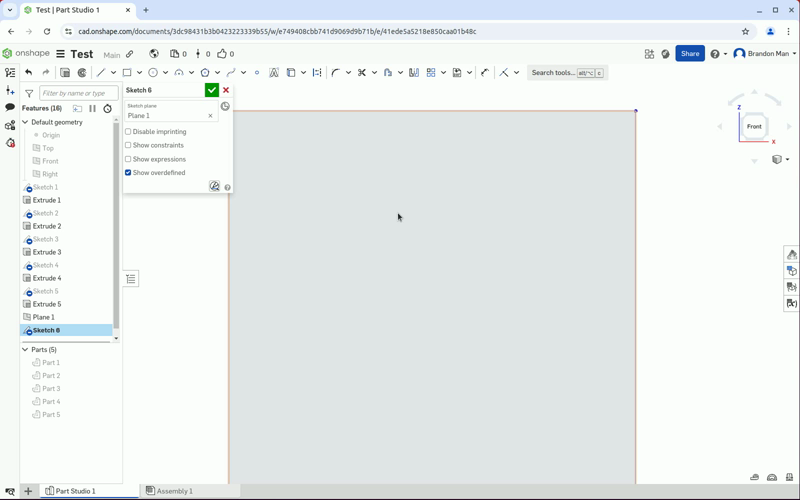
click(398, 212)
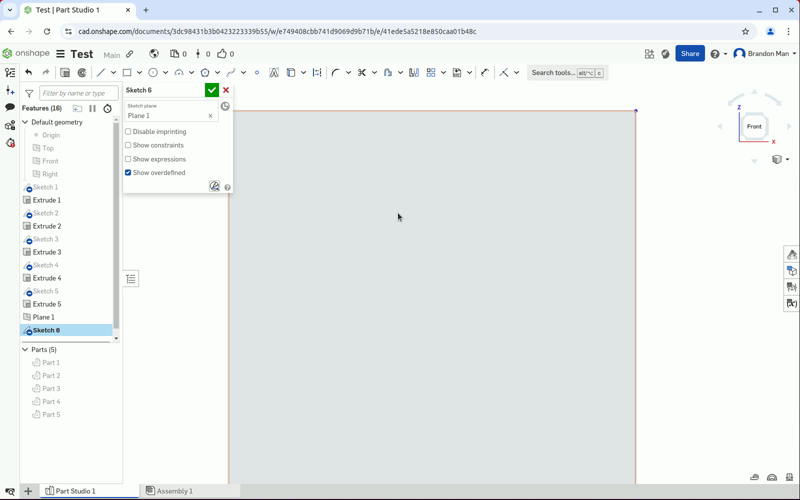
scroll(-6)
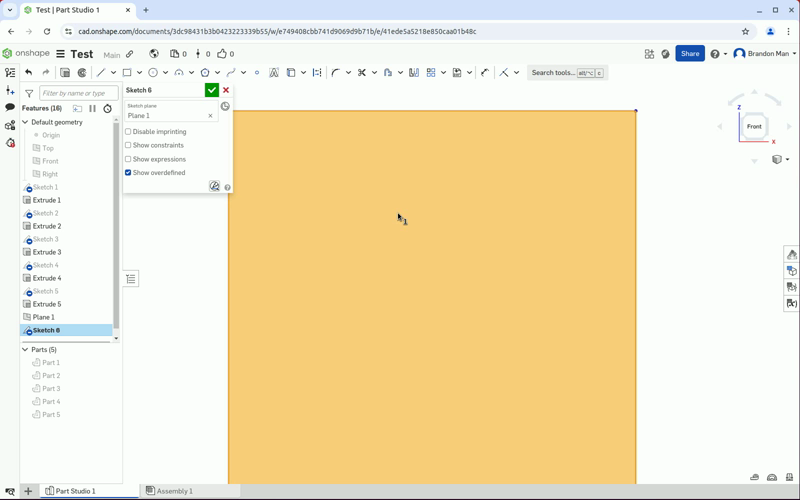
scroll(-6)
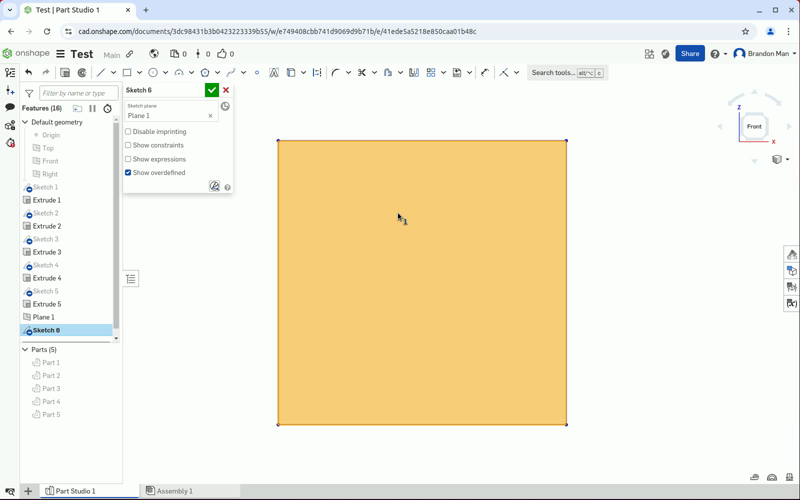
scroll(-6)
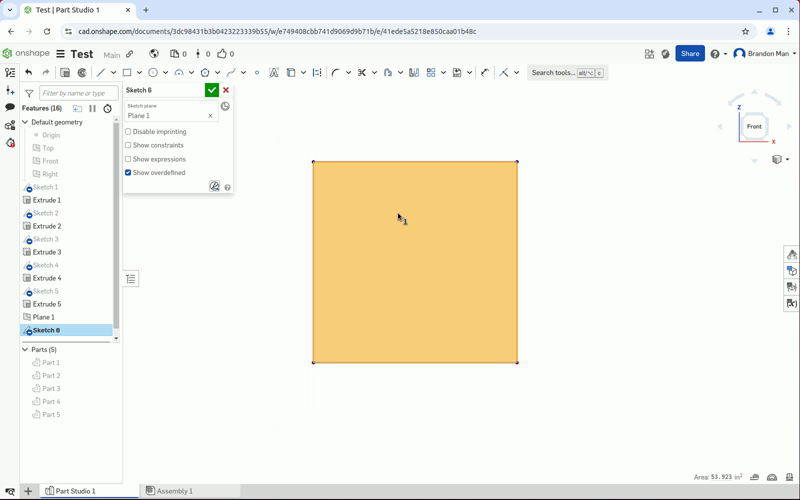
scroll(-6)
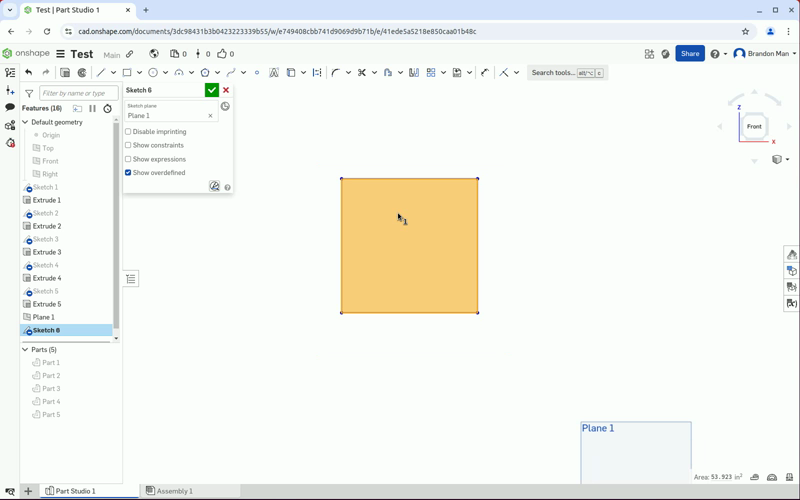
scroll(-6)
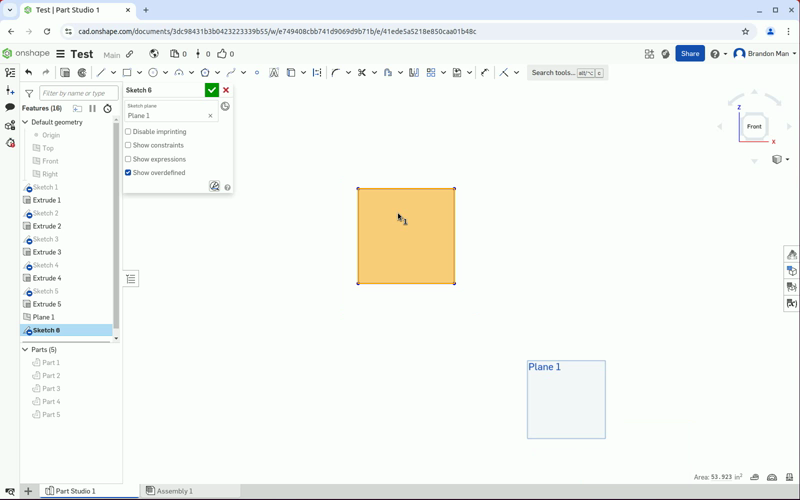
scroll(-6)
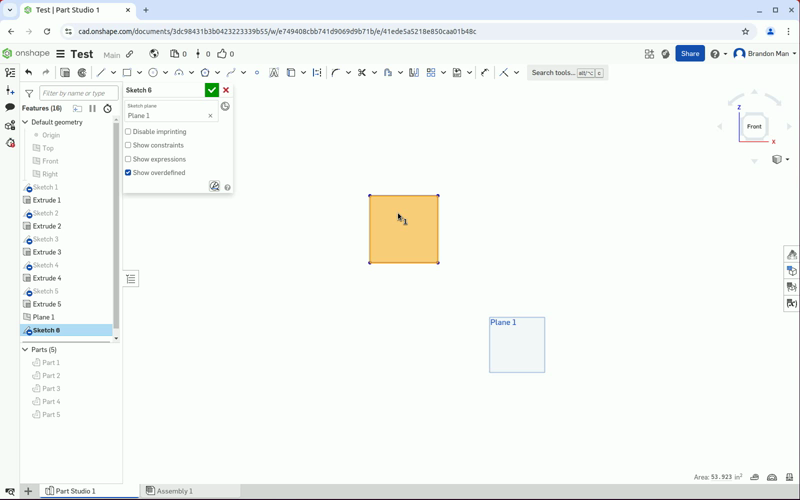
scroll(-6)
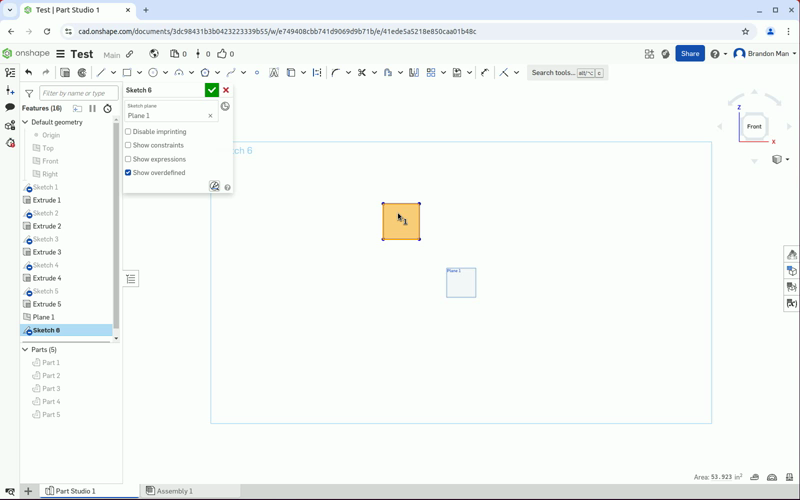
mouse_move(73, 352)
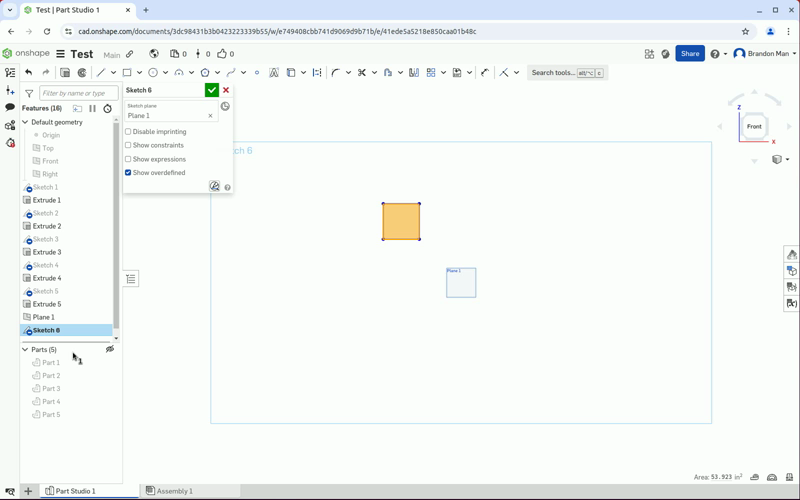
key(shift+y)
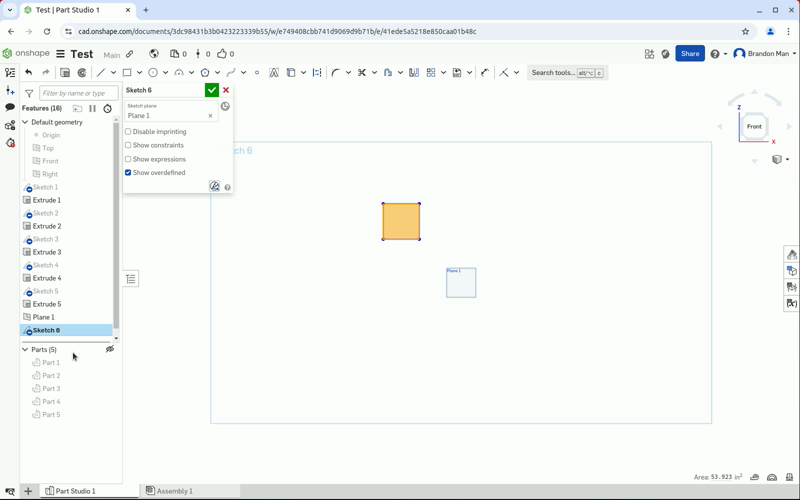
key(shift+e)
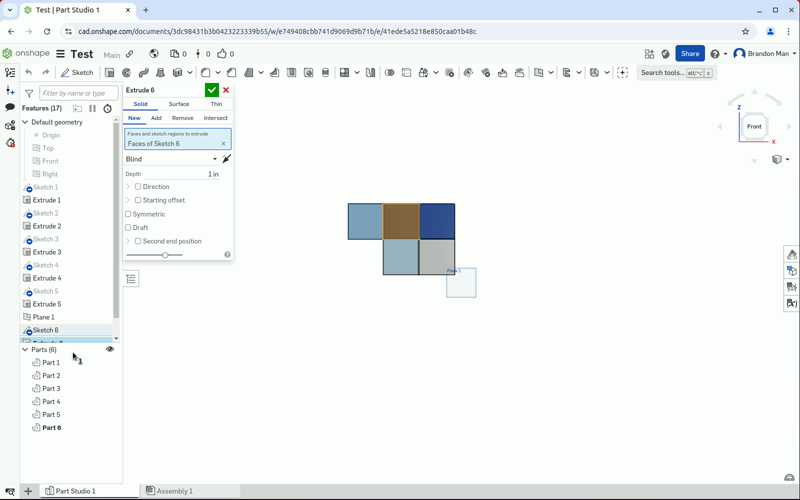
mouse_move(143, 106)
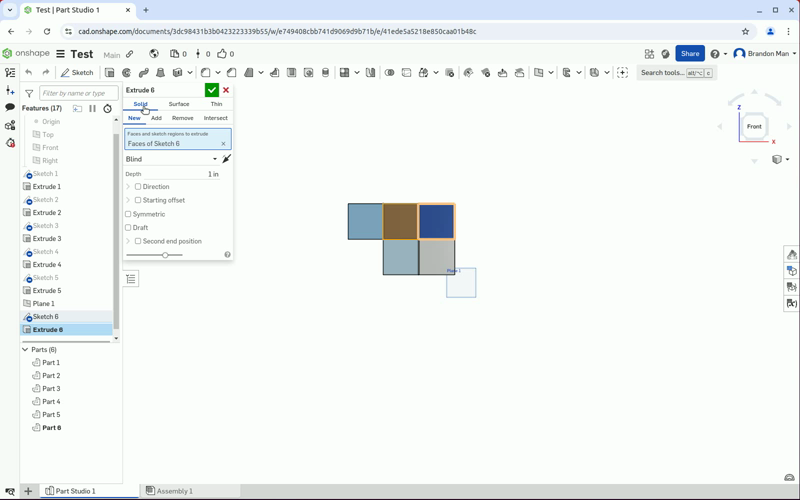
click(143, 106)
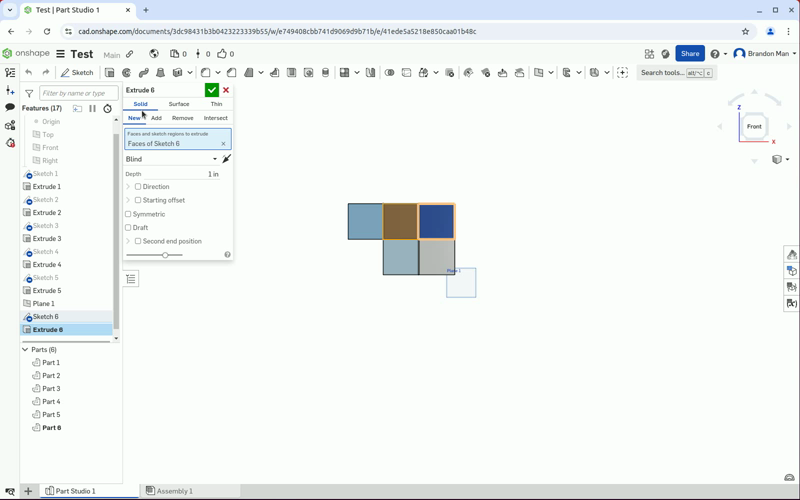
mouse_move(137, 120)
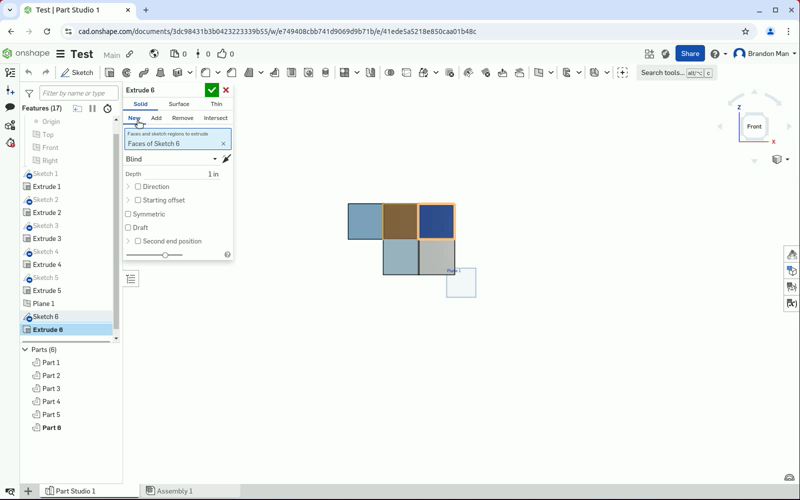
click(137, 120)
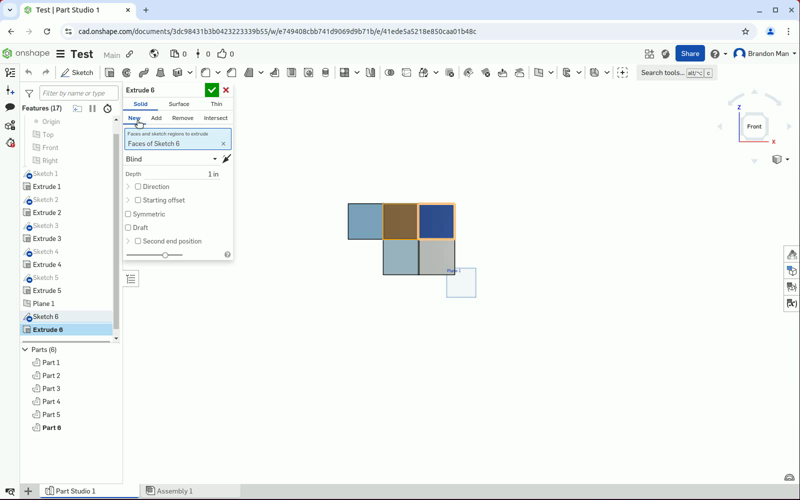
key(tab, 4)
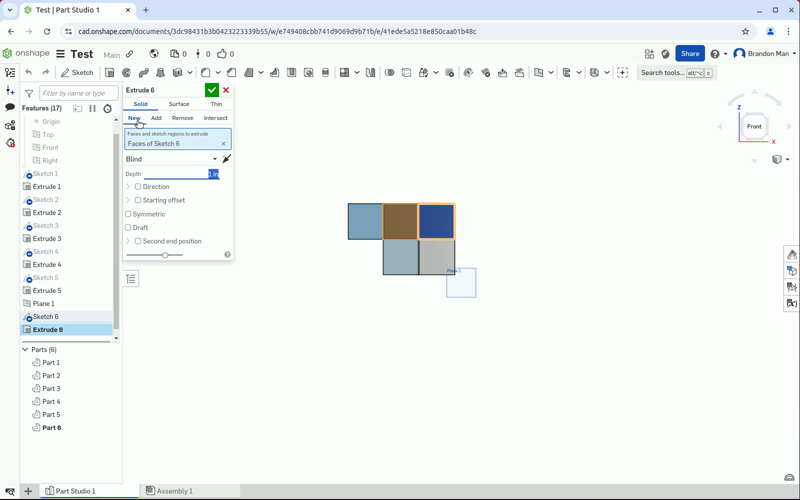
text(7.221)
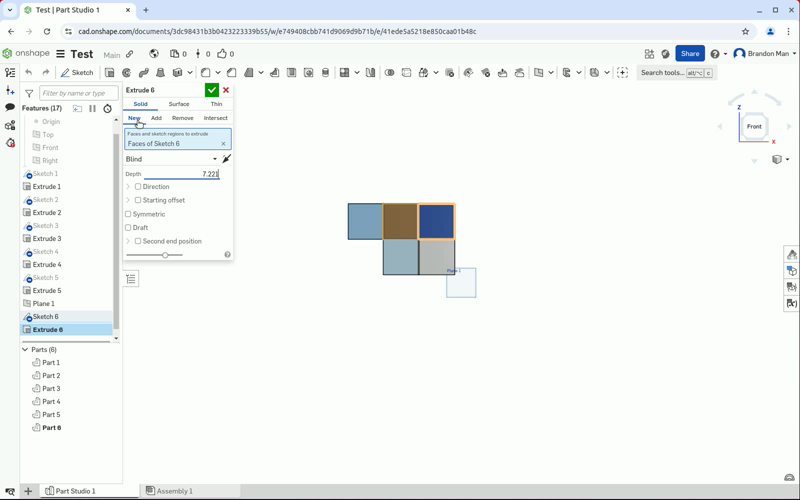
key(enter)
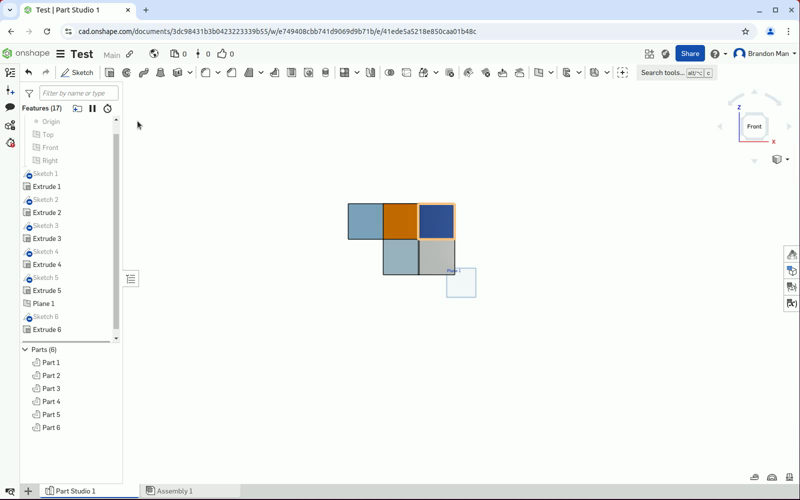
key(shift+h)
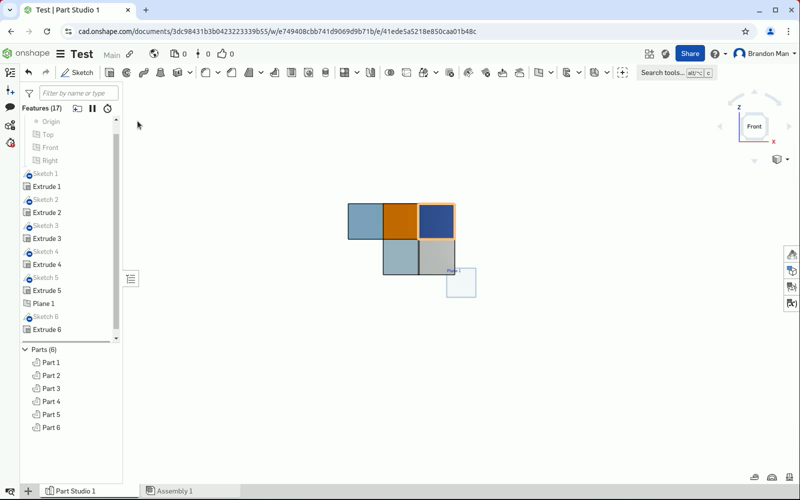
key(shift+h)
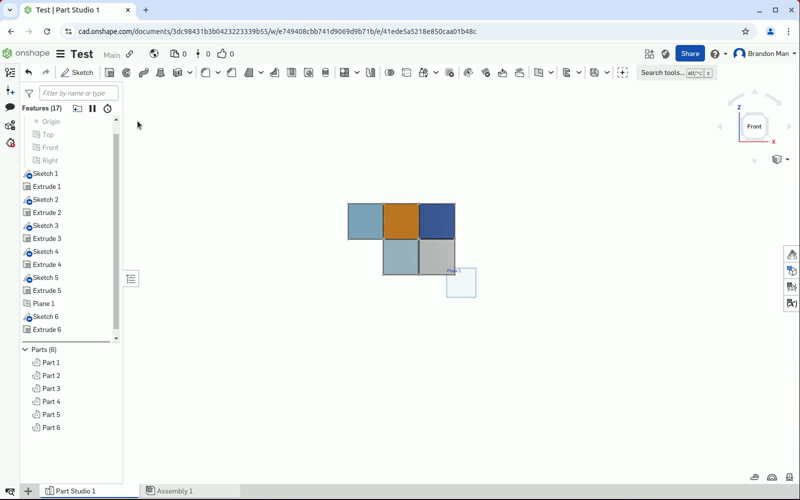
key(shift+7)
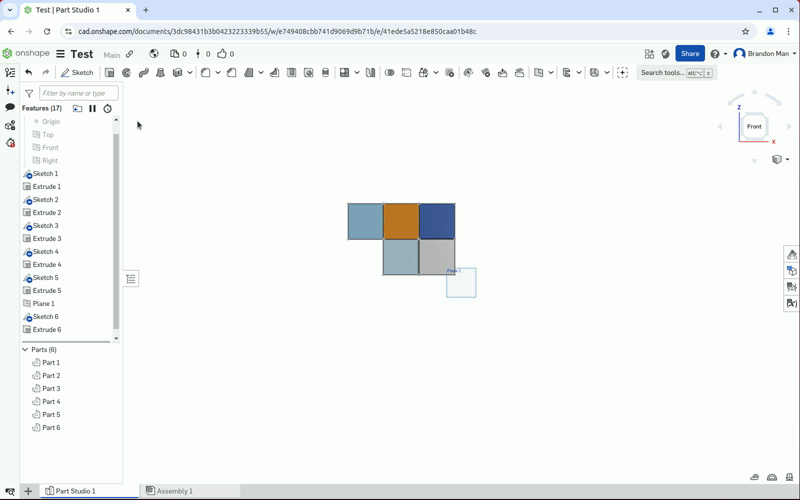
key(left, 2)
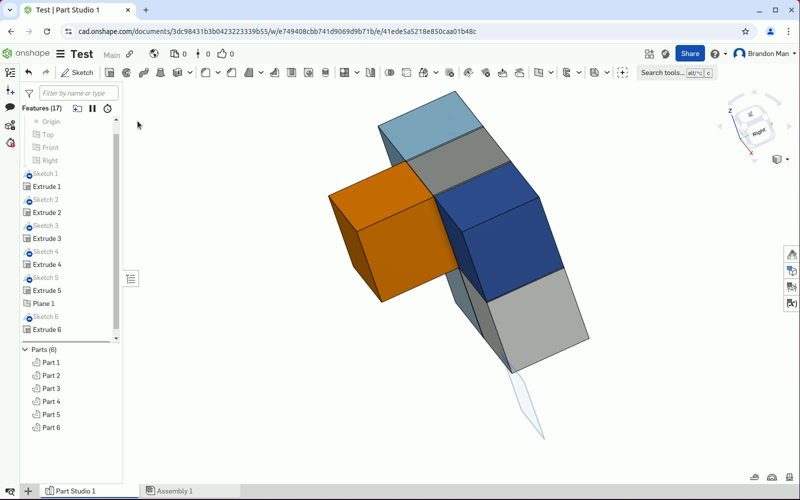
key(down, 2)
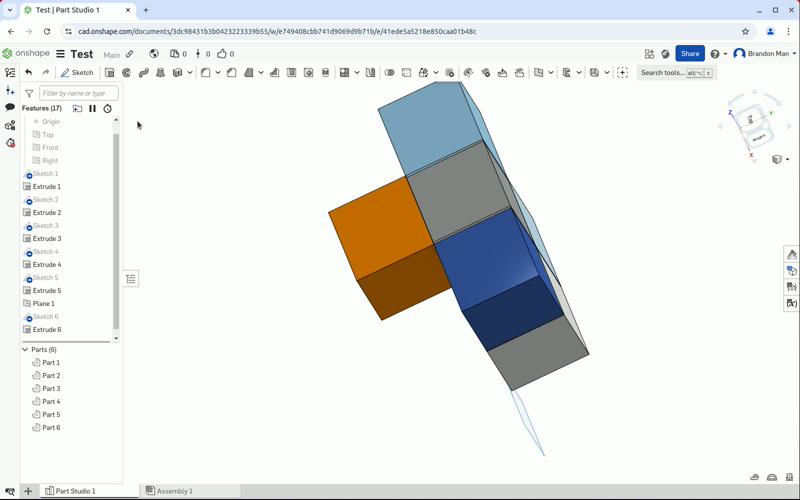
key(up, 2)
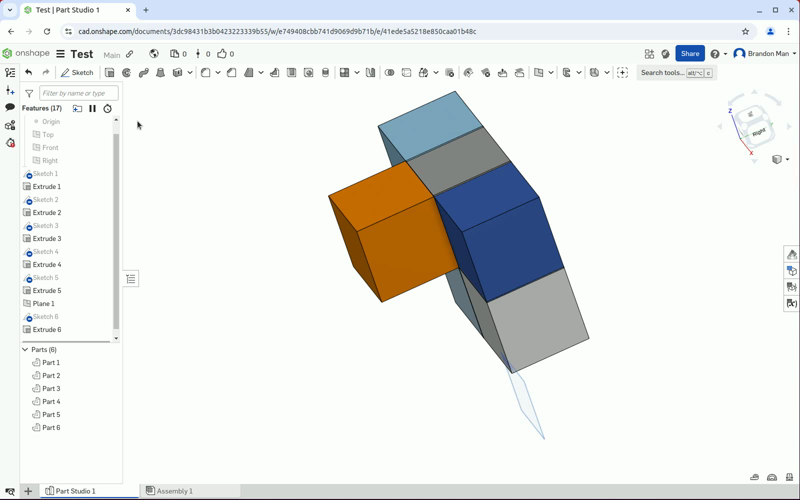
key(right, 2)
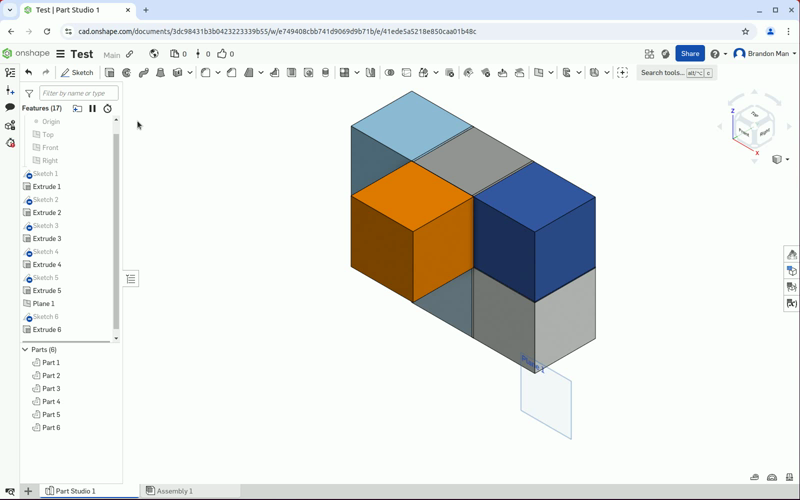
mouse_move(69, 176)
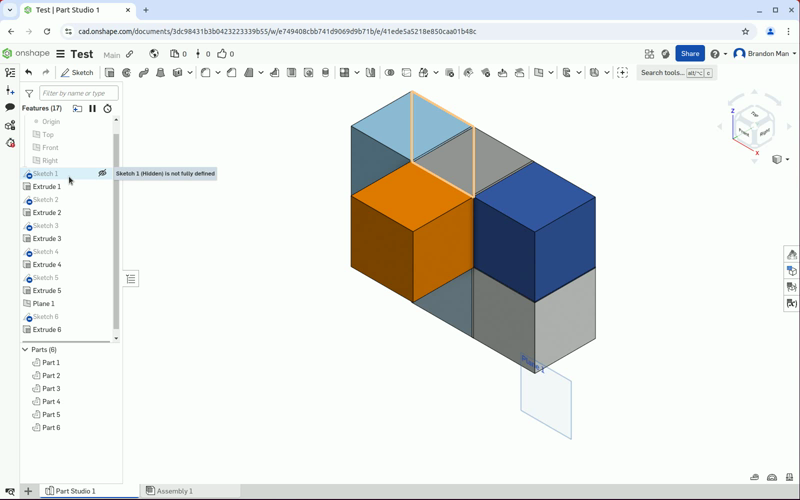
click(69, 176)